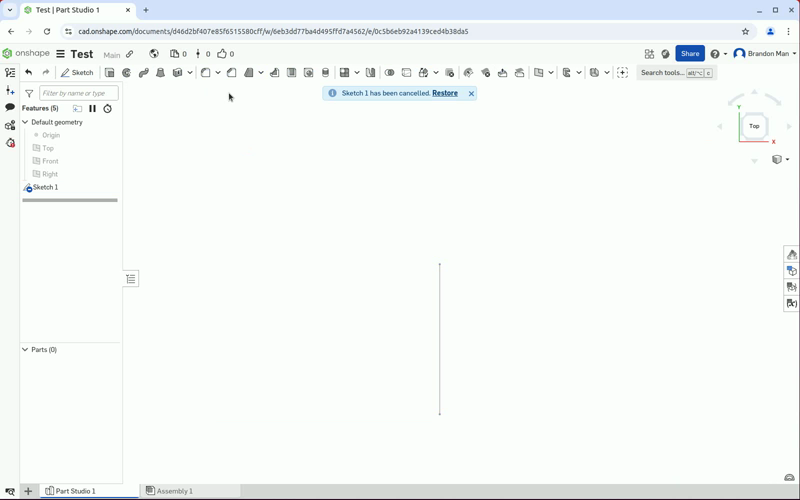
key(shift+h)
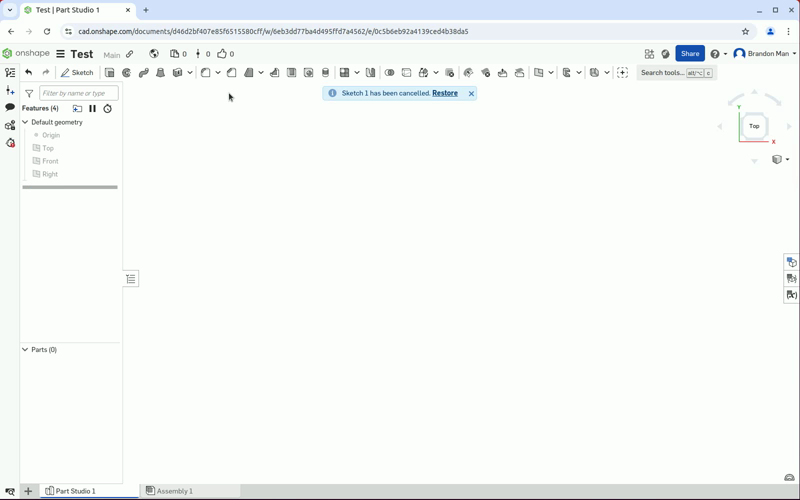
mouse_move(73, 352)
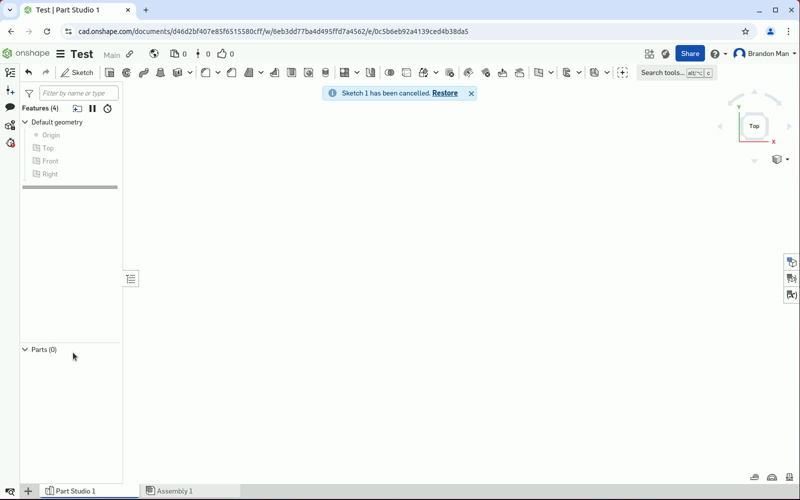
key(y)
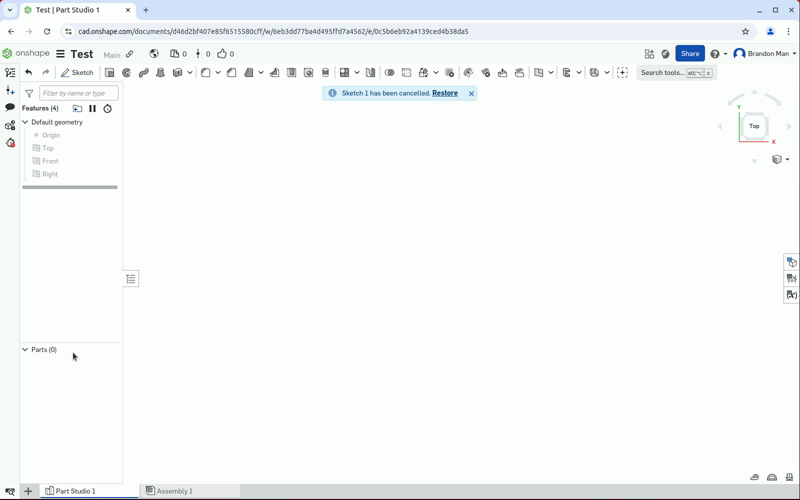
key(shift+p)
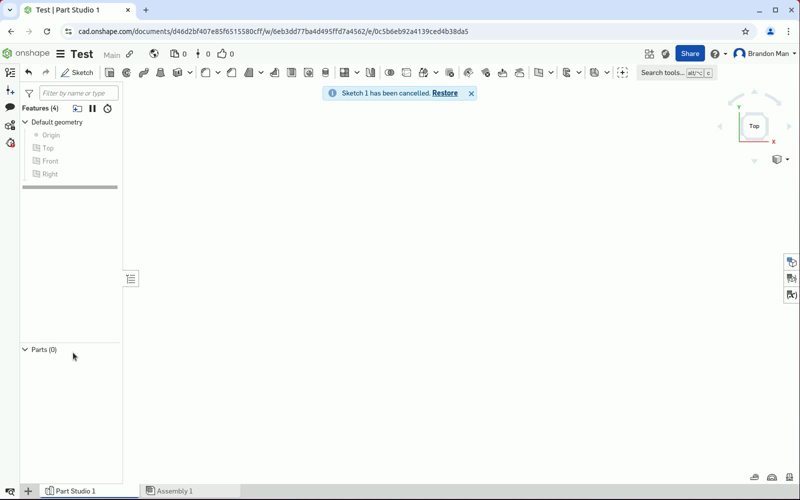
key(space)
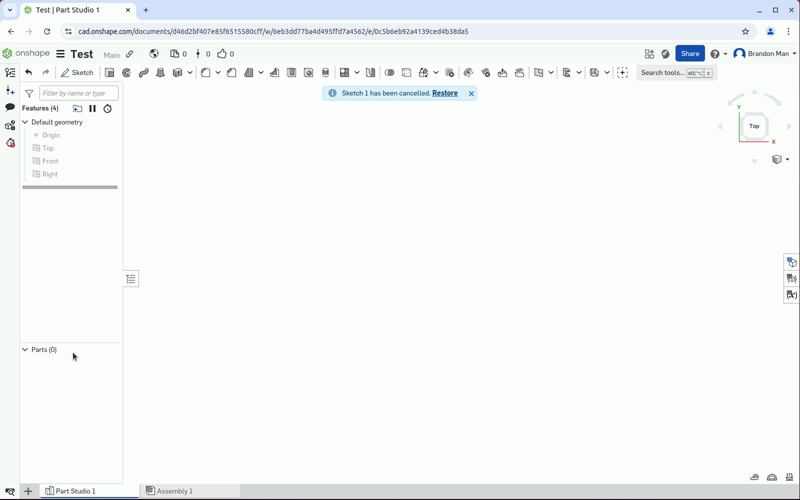
key_down(shift)
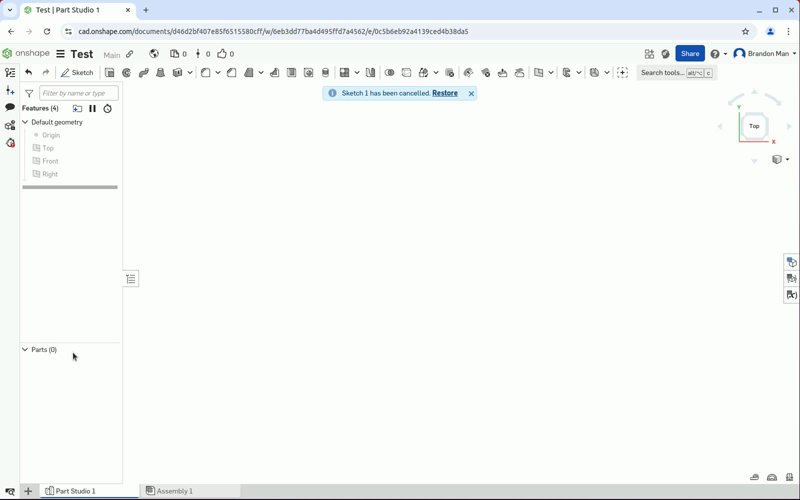
key(up)
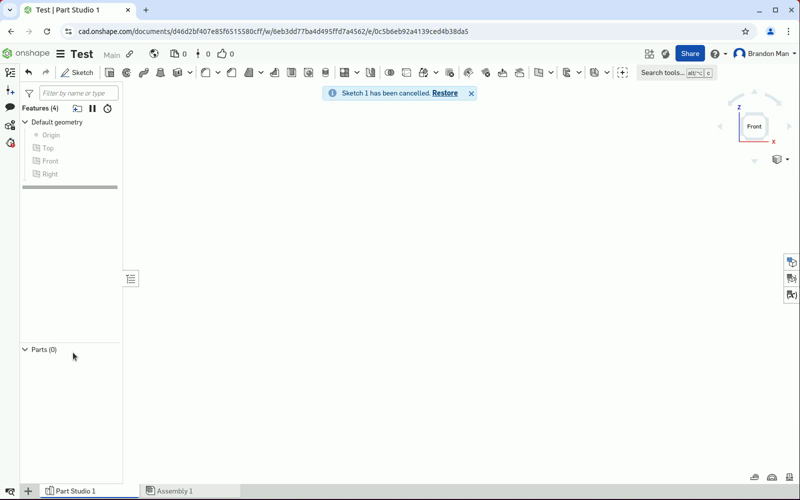
key_up(shift)
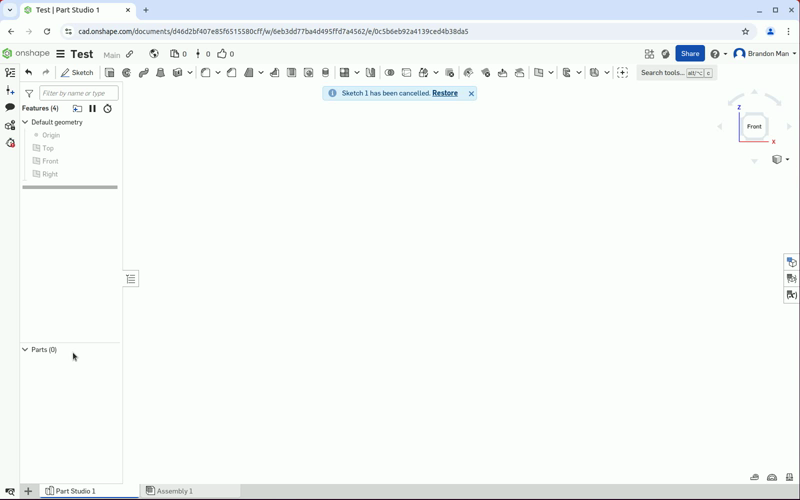
mouse_move(73, 352)
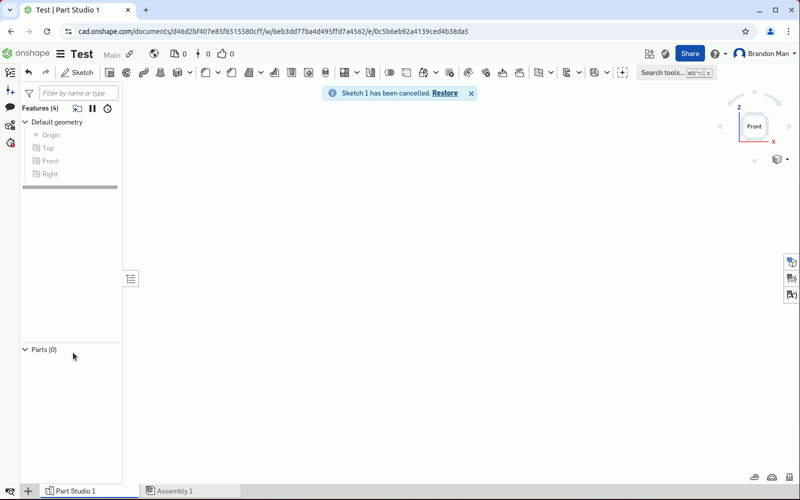
key(shift+y)
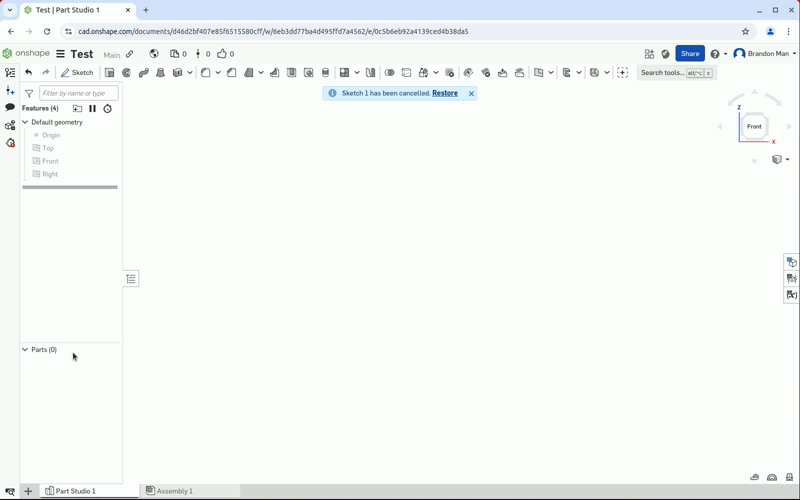
key(shift+s)
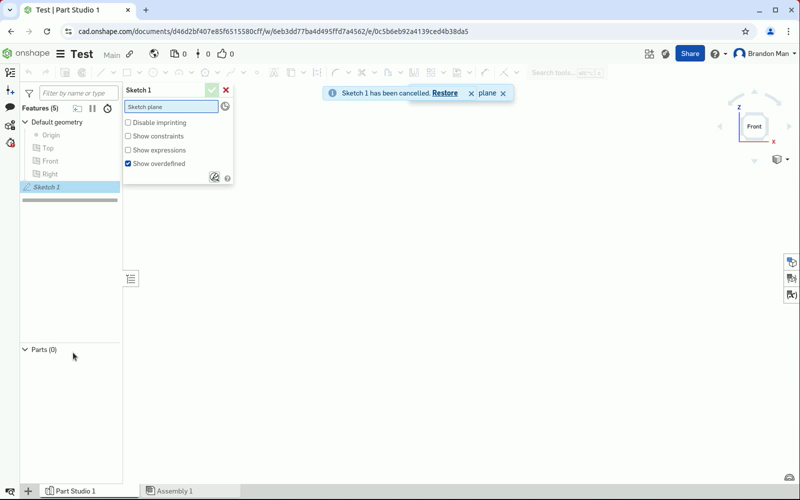
mouse_move(73, 163)
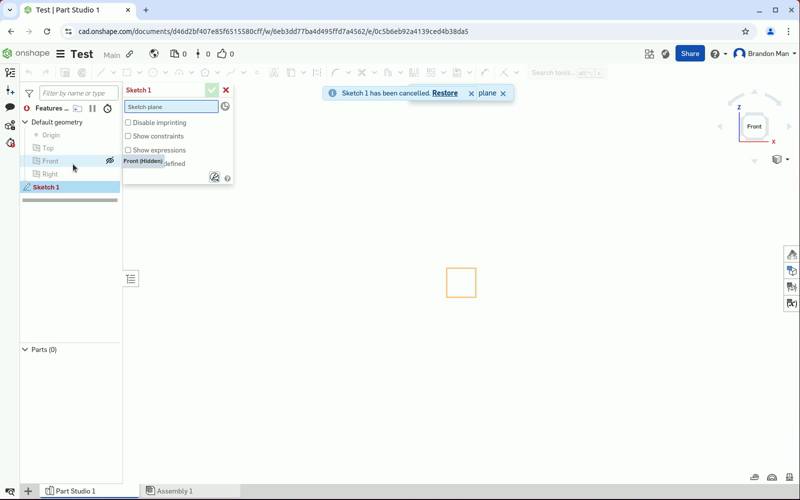
click(73, 163)
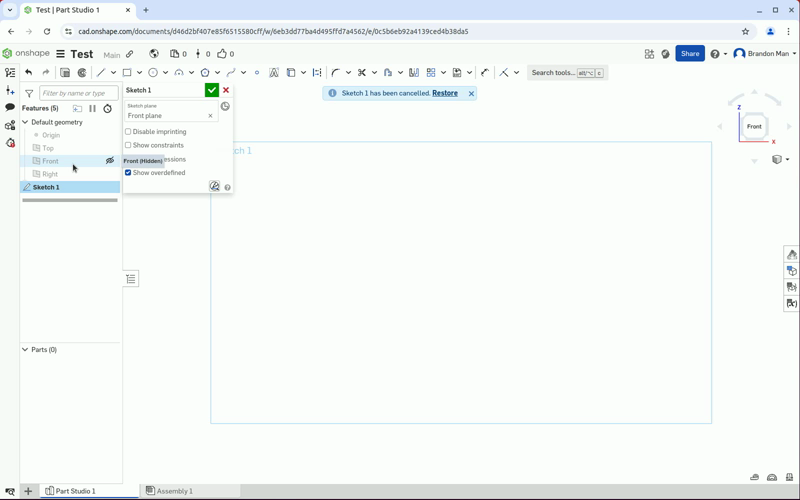
mouse_move(73, 352)
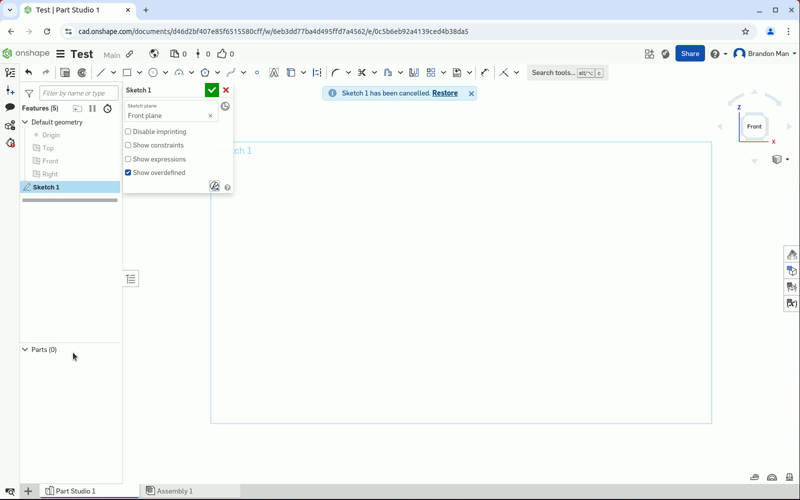
key(y)
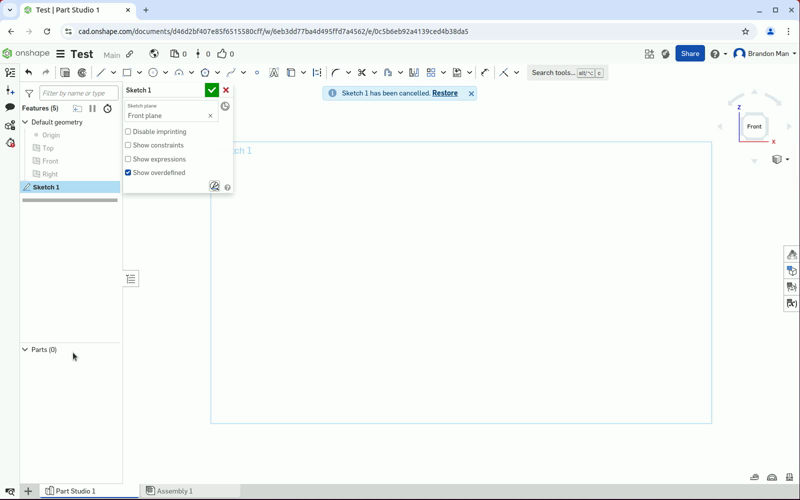
key(l)
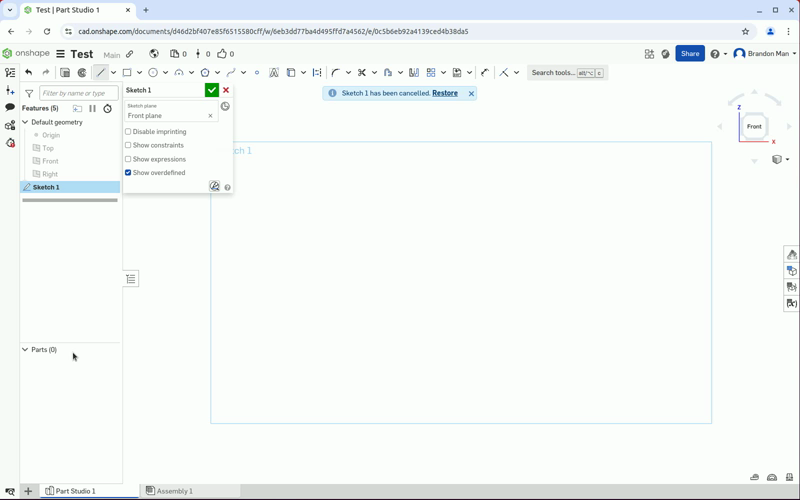
key_down(shift)
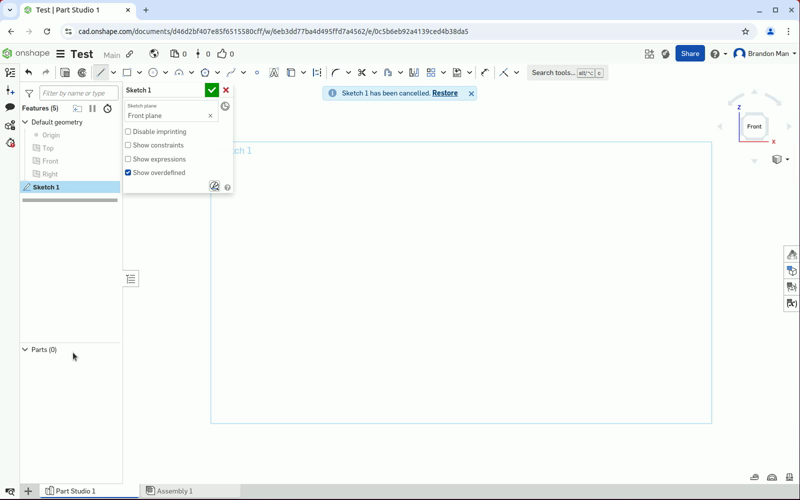
mouse_move(460, 282)
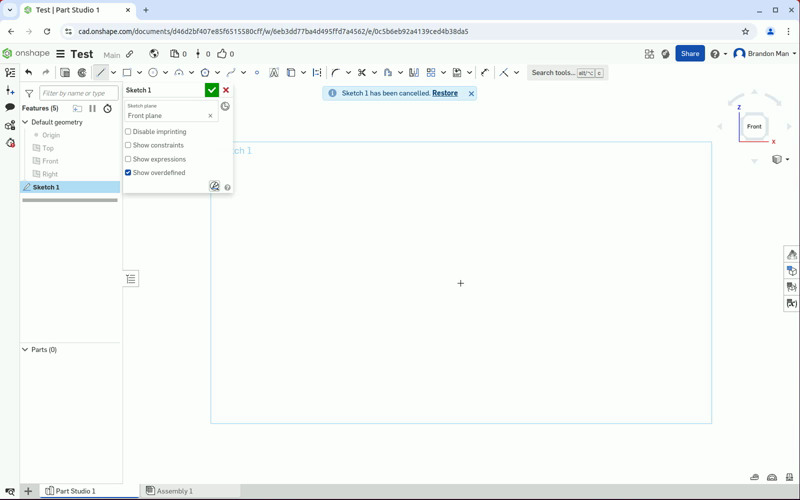
click(460, 282)
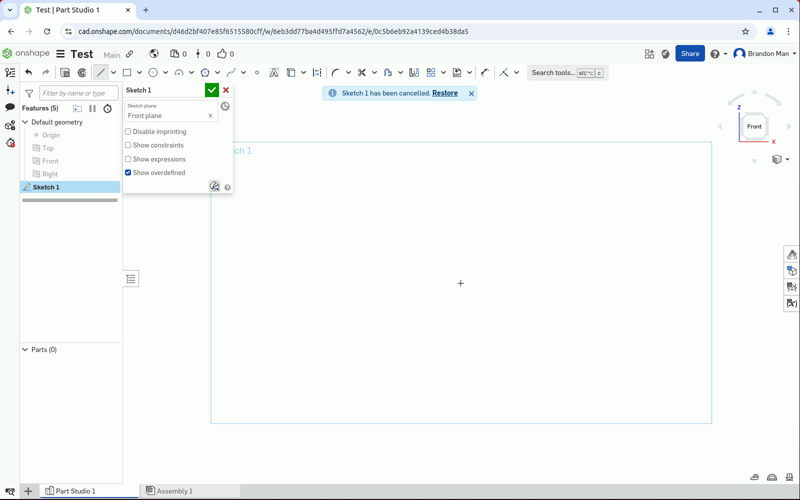
key_up(shift)
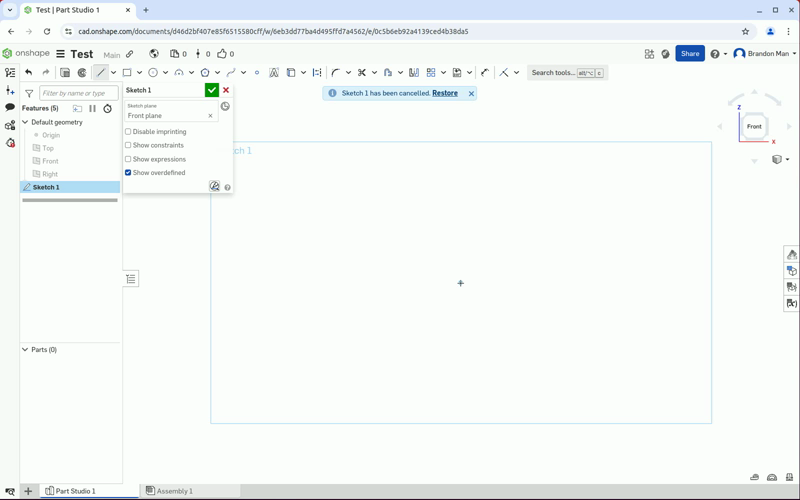
key_down(shift)
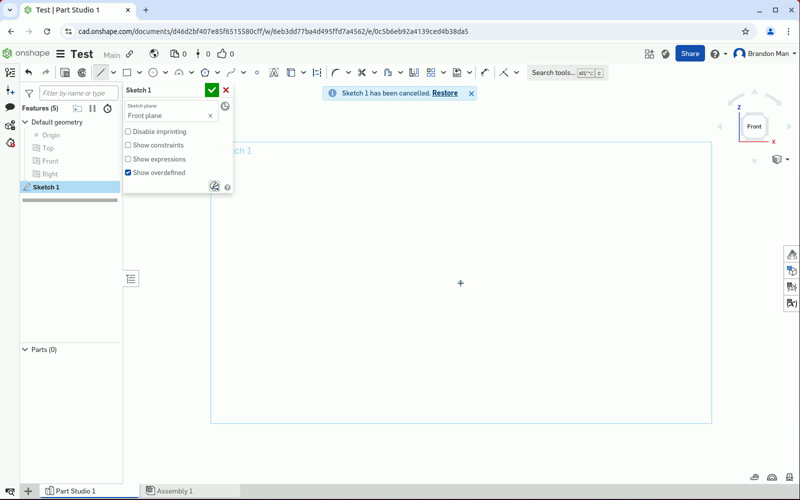
mouse_move(538, 282)
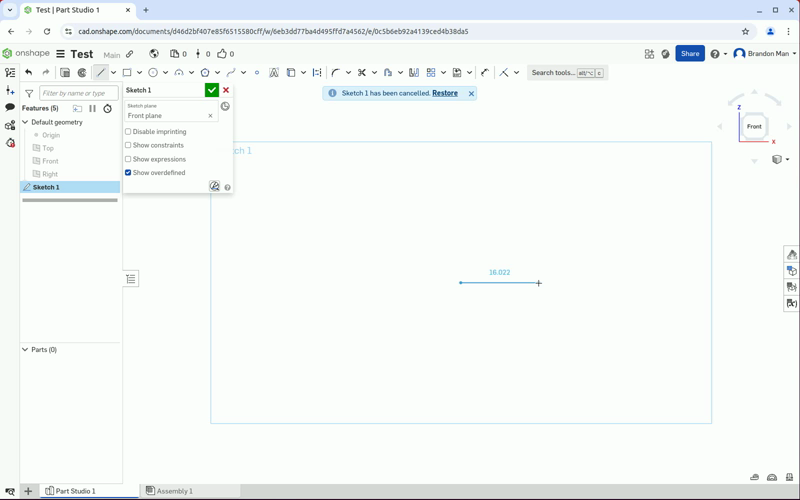
click(538, 282)
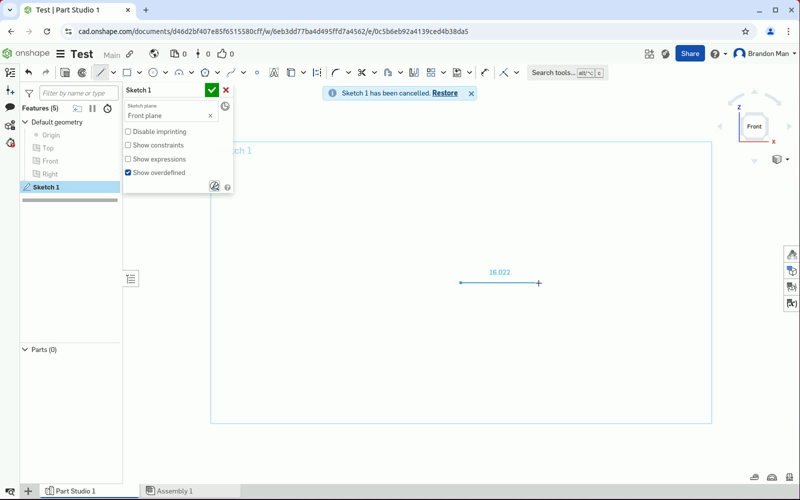
key_up(shift)
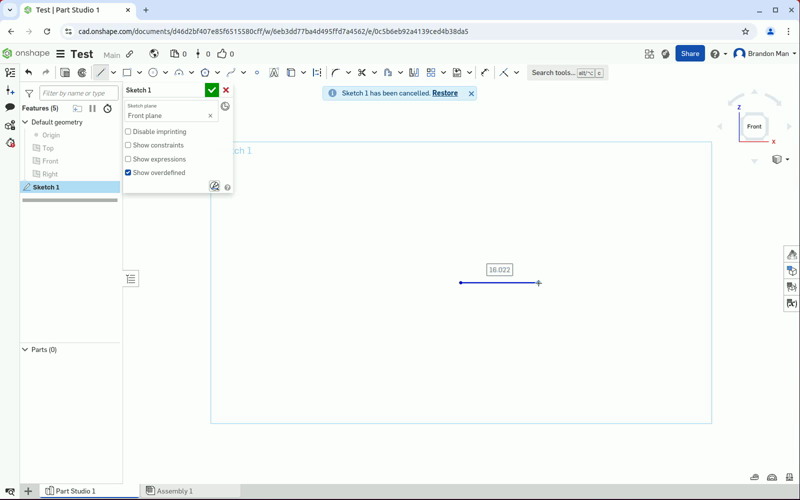
key_down(shift)
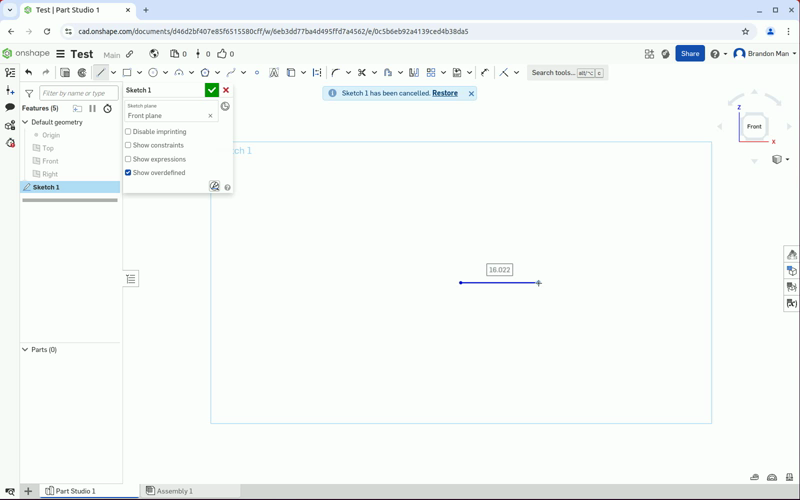
mouse_move(568, 282)
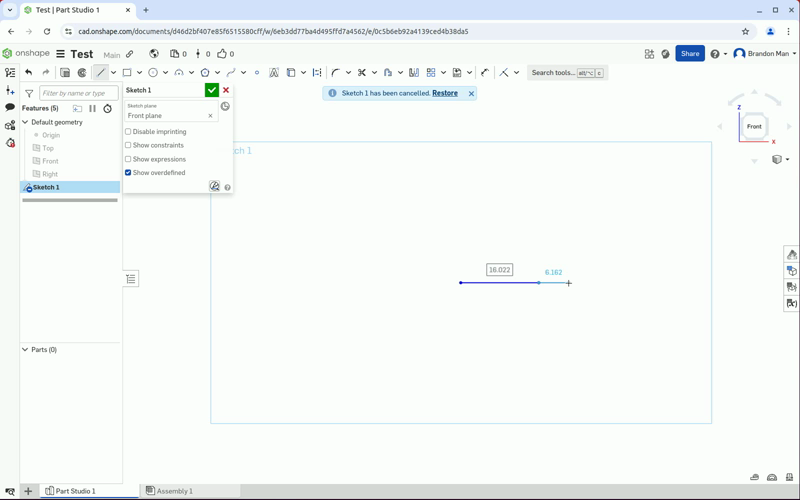
mouse_move(538, 280)
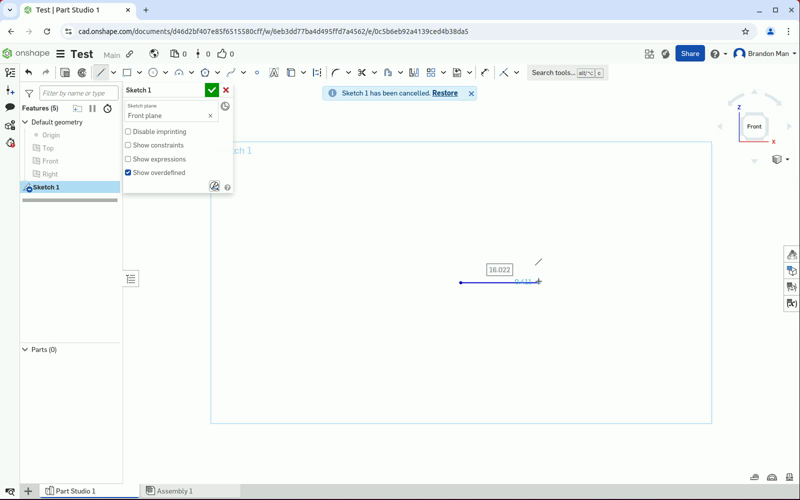
scroll(6)
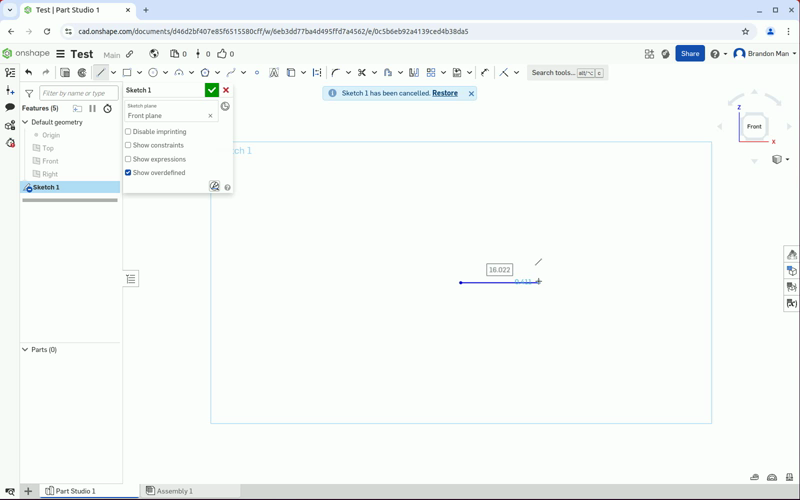
scroll(6)
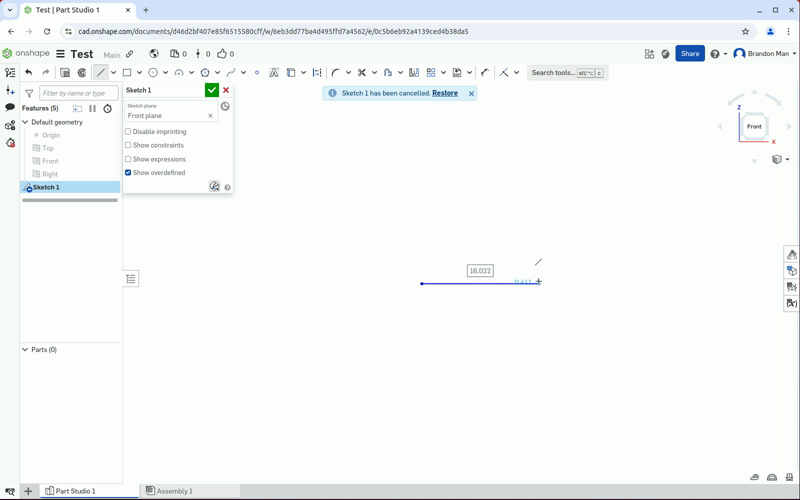
scroll(6)
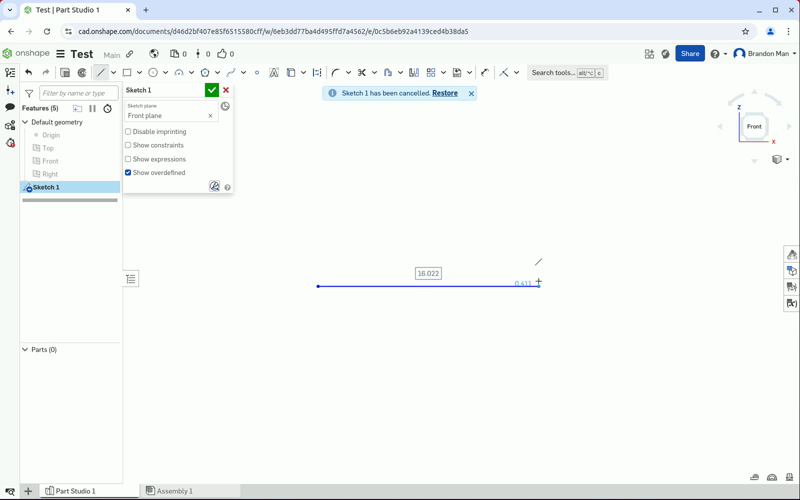
scroll(6)
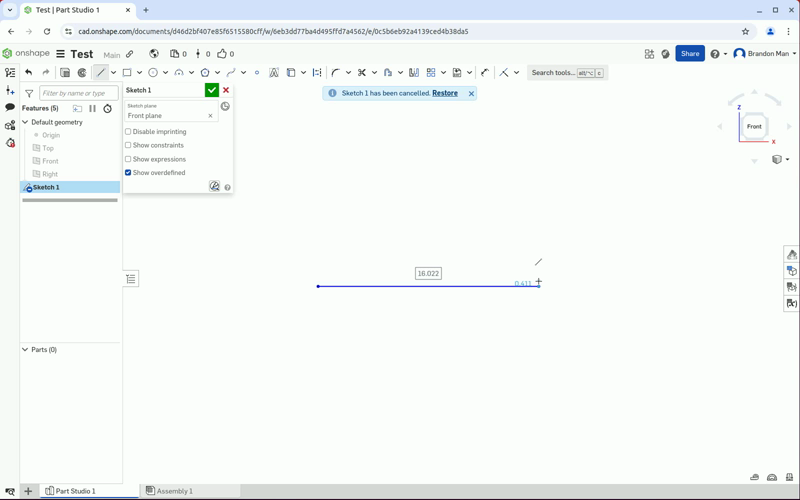
scroll(6)
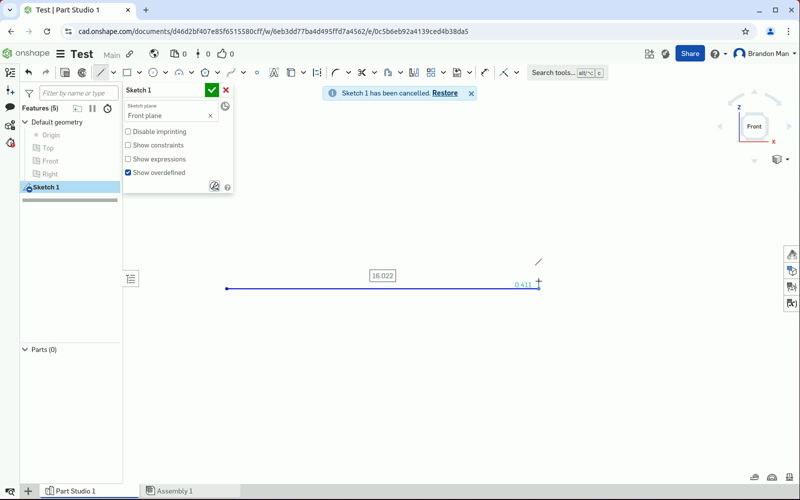
scroll(6)
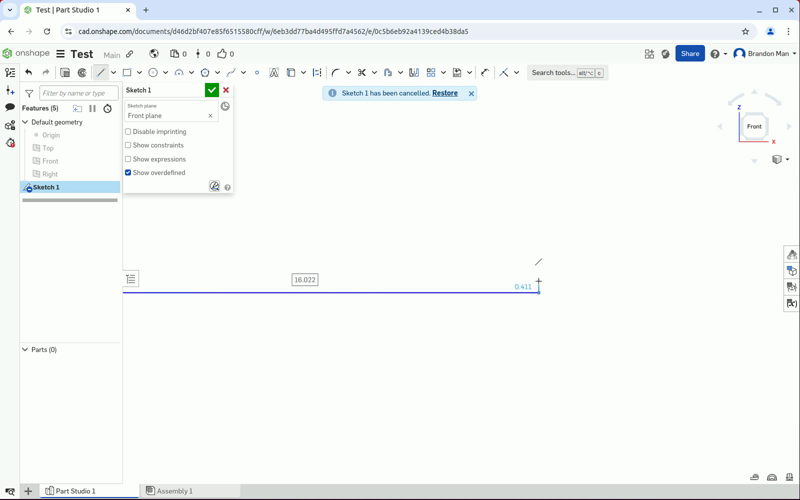
scroll(6)
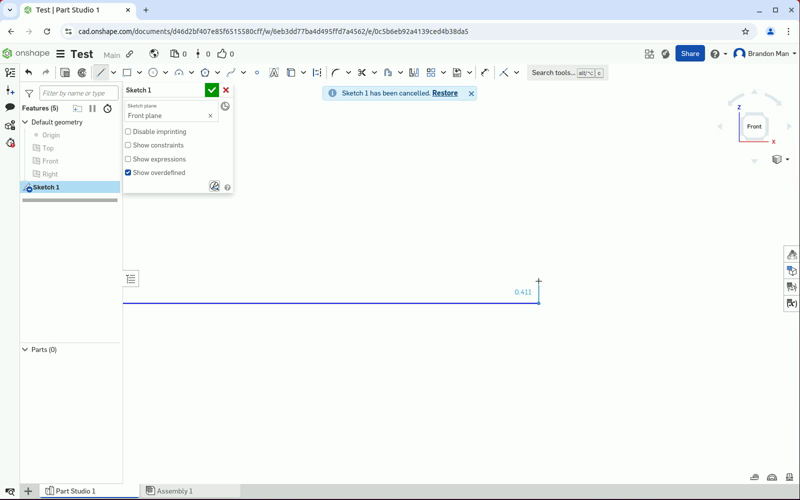
click(538, 280)
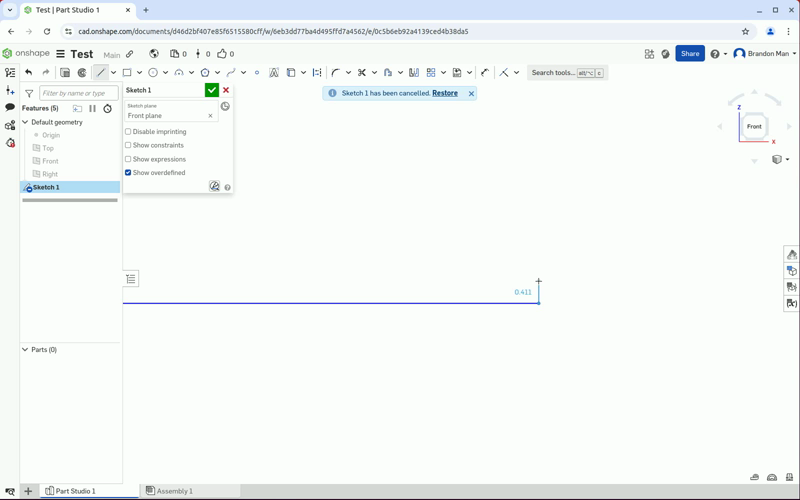
scroll(-6)
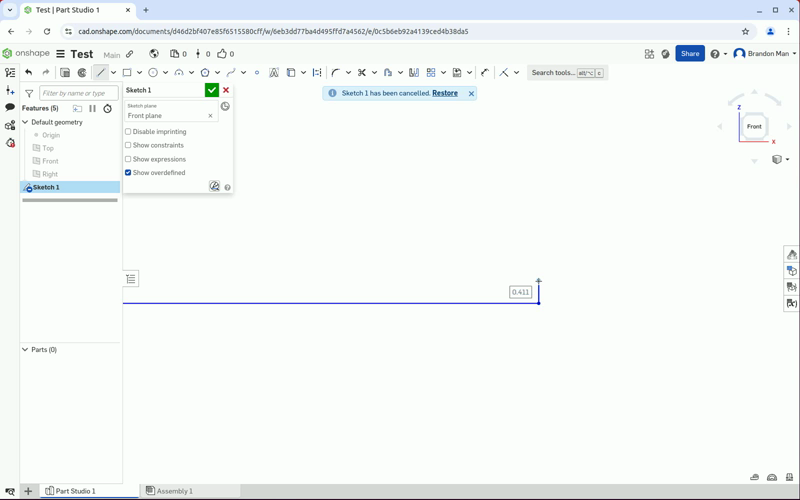
scroll(-6)
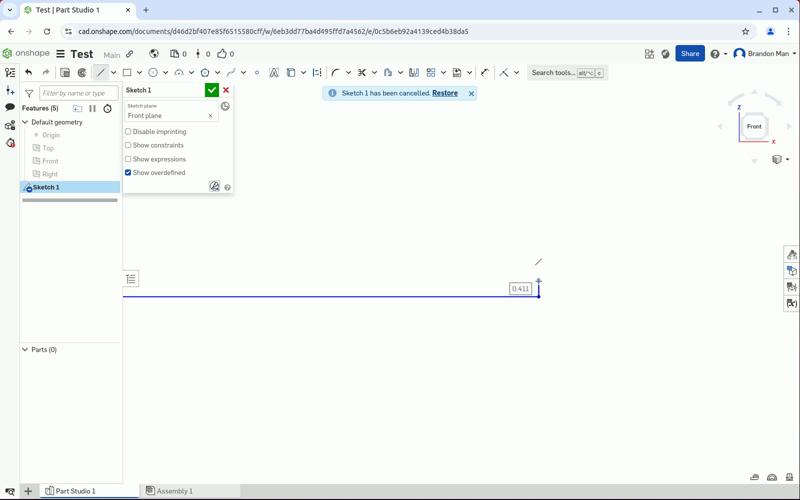
scroll(-6)
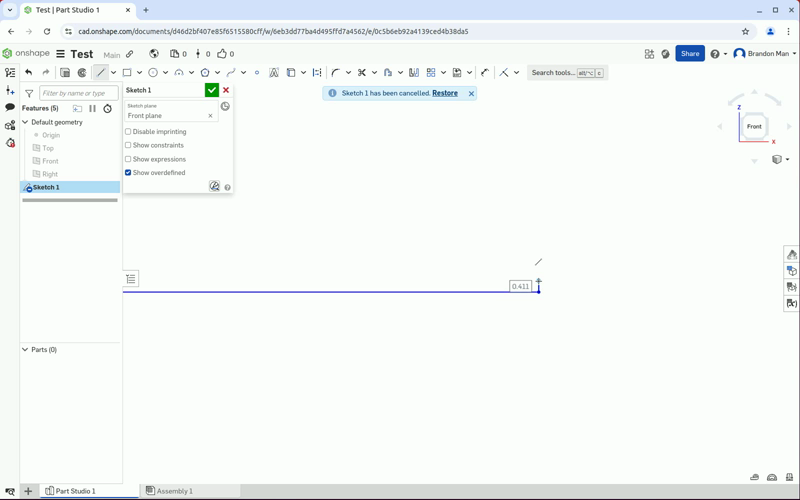
scroll(-6)
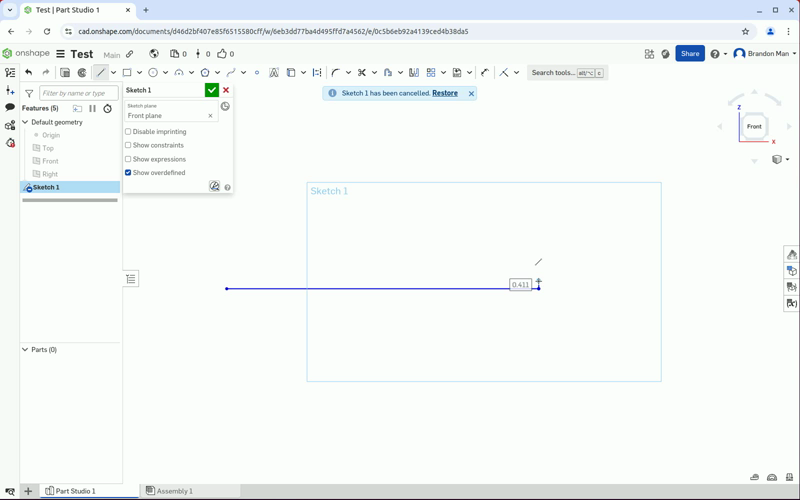
scroll(-6)
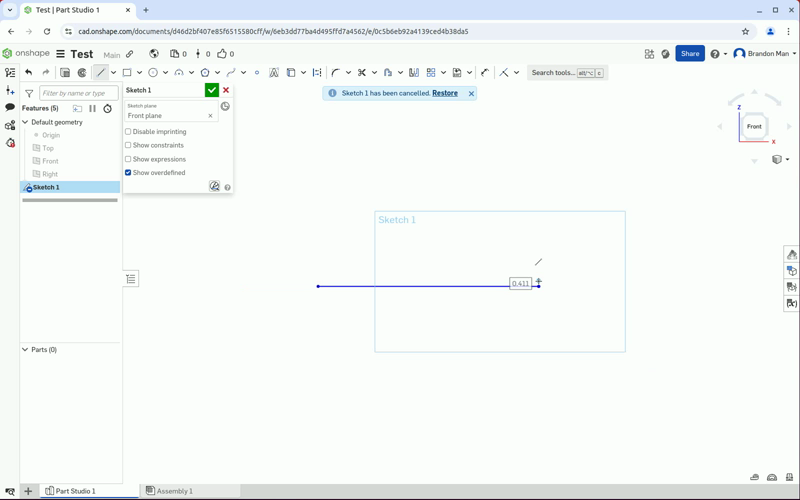
scroll(-6)
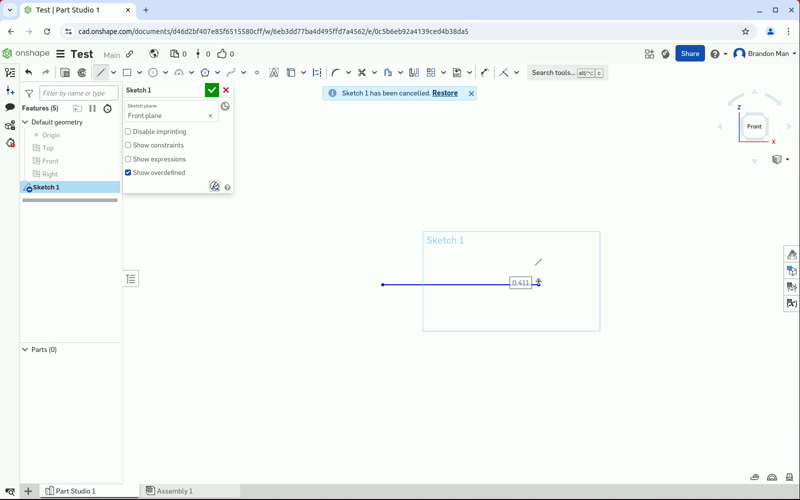
scroll(-6)
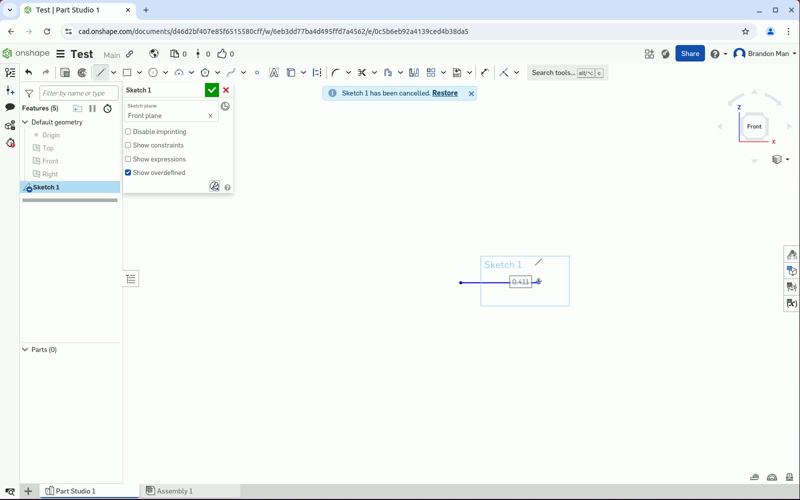
key_up(shift)
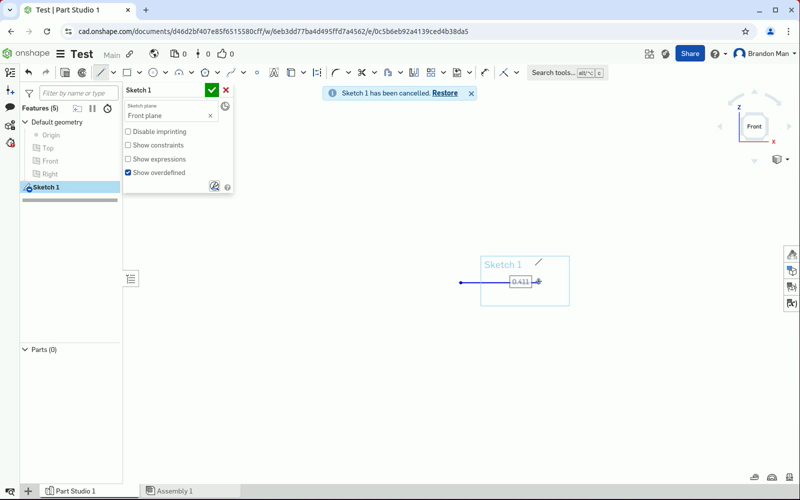
key_down(shift)
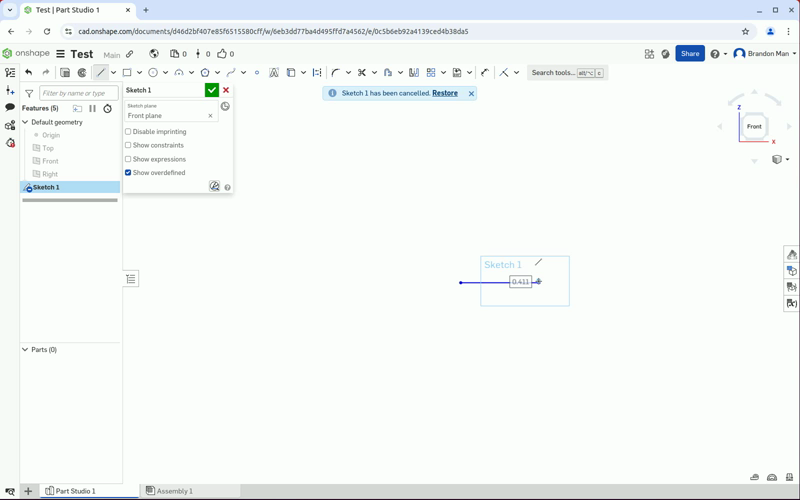
mouse_move(460, 280)
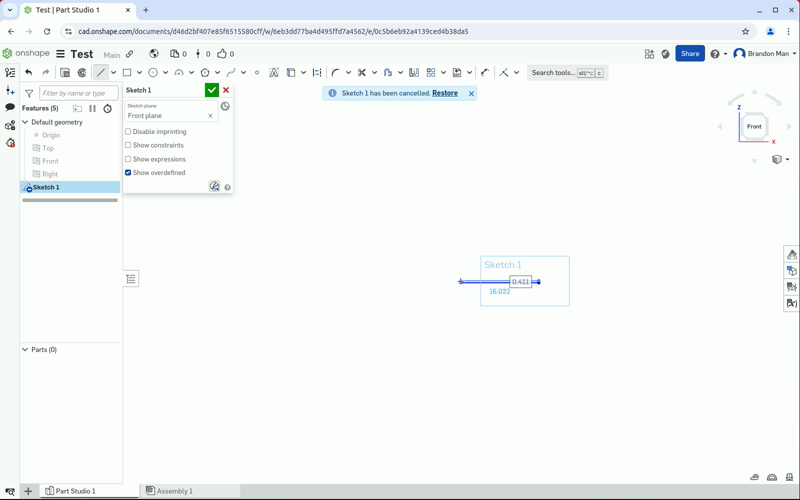
scroll(6)
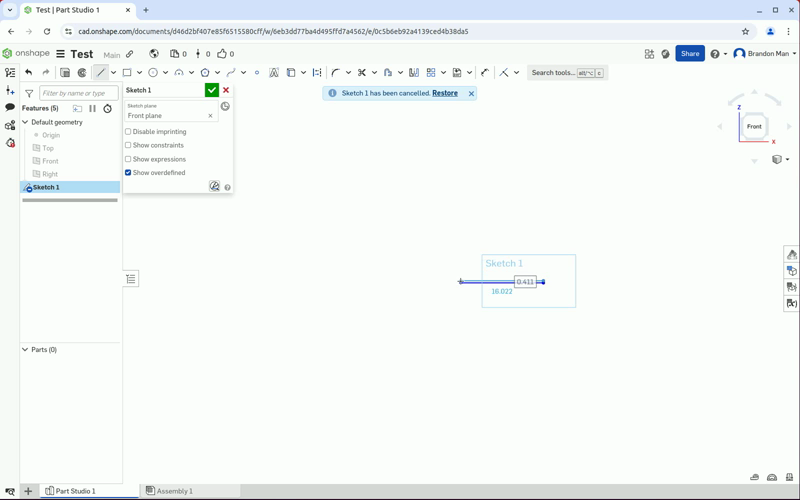
scroll(6)
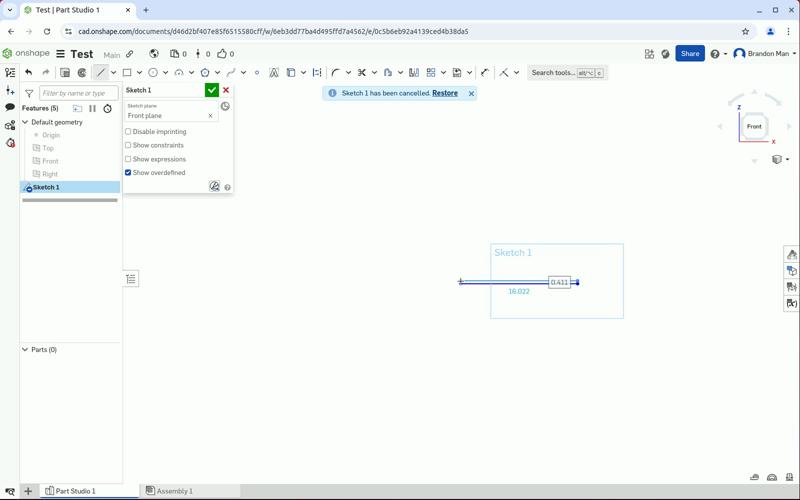
scroll(6)
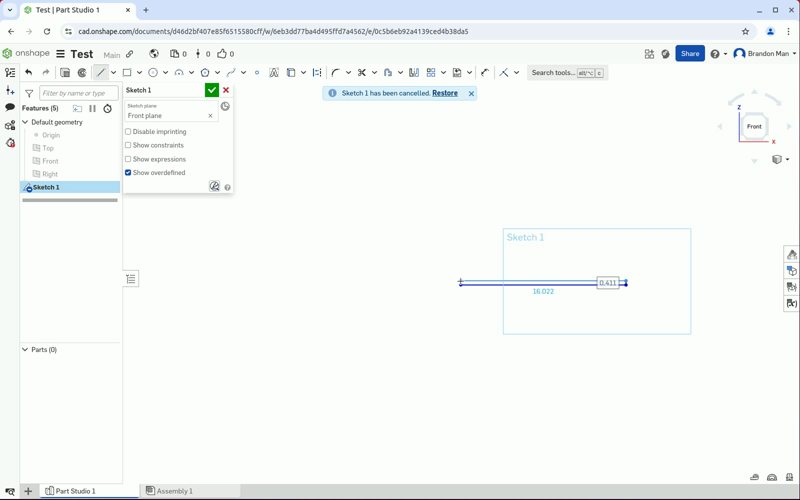
scroll(6)
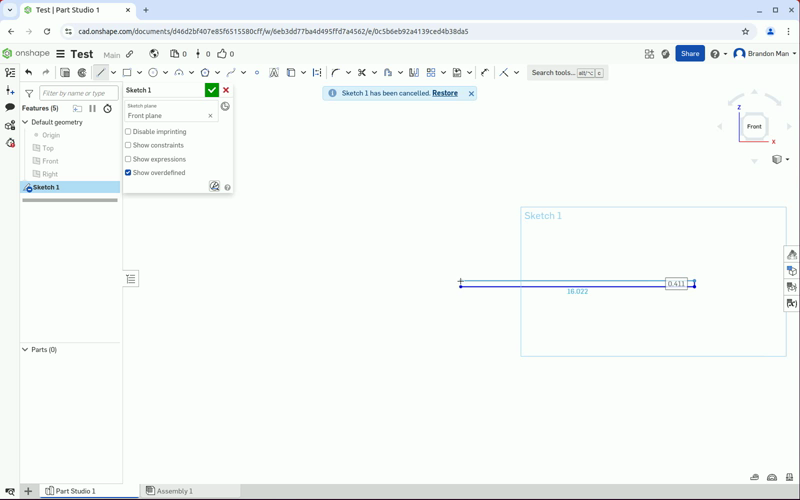
scroll(6)
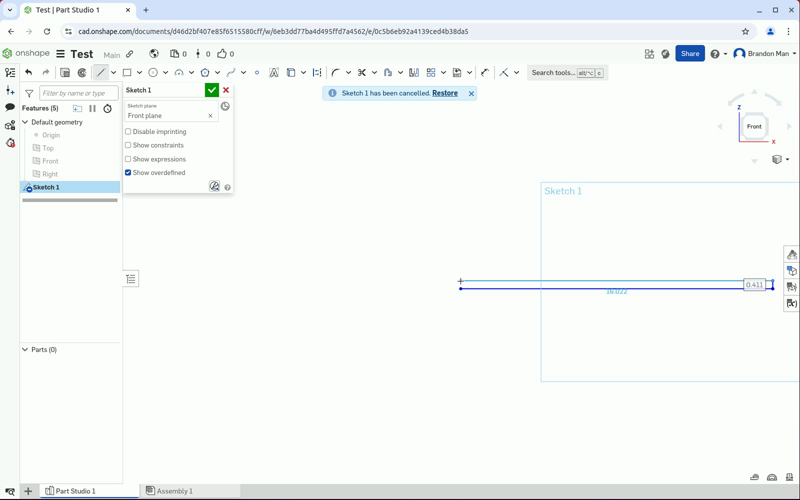
scroll(6)
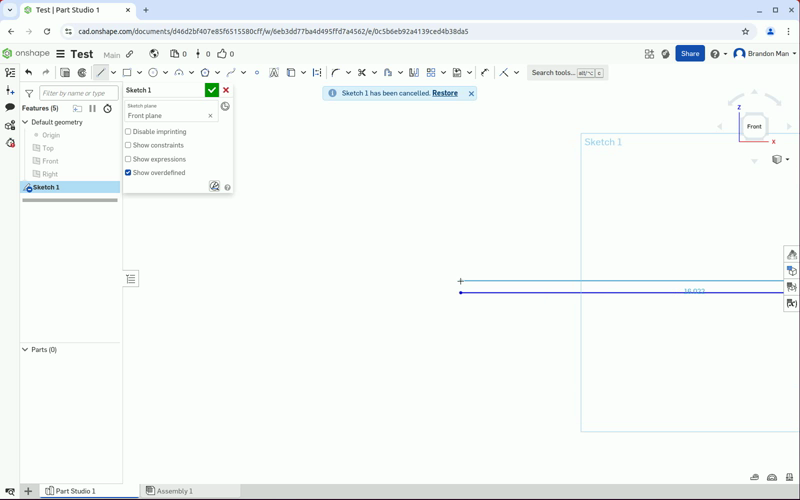
scroll(6)
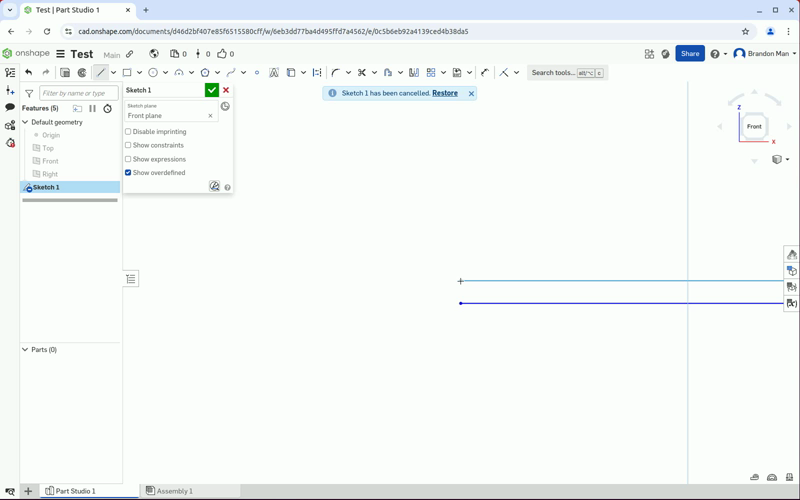
click(460, 280)
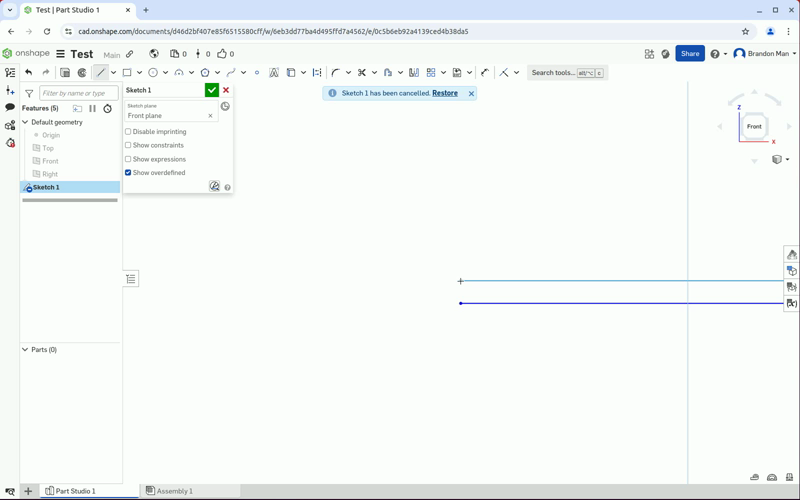
scroll(-6)
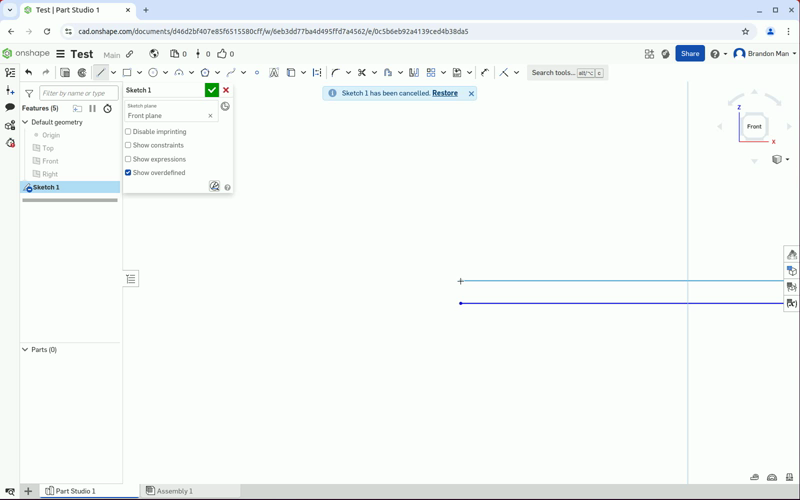
scroll(-6)
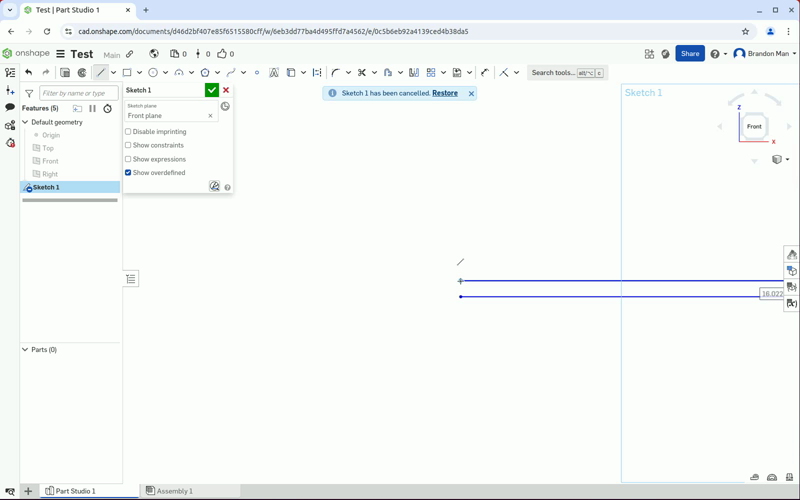
scroll(-6)
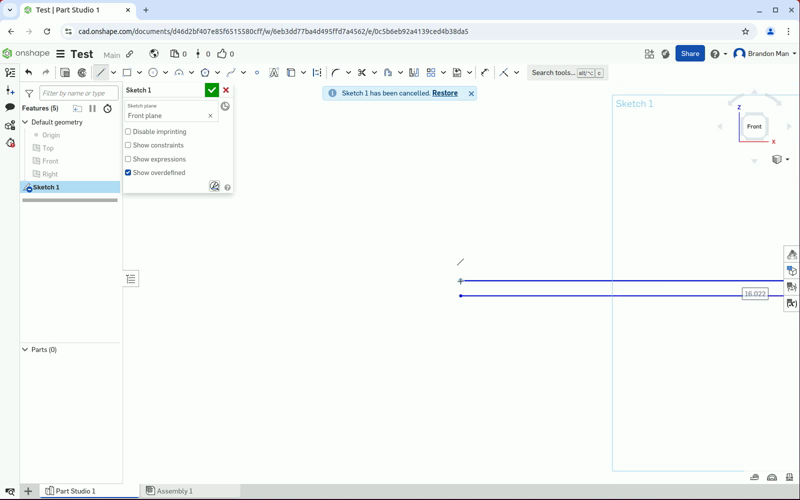
scroll(-6)
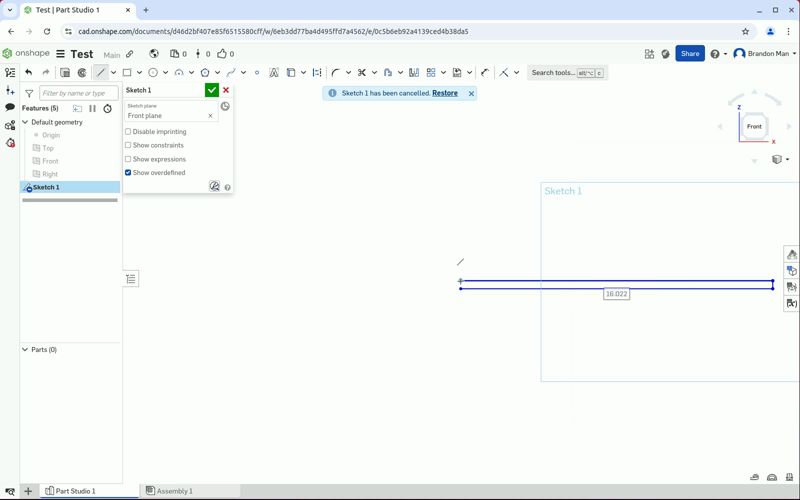
scroll(-6)
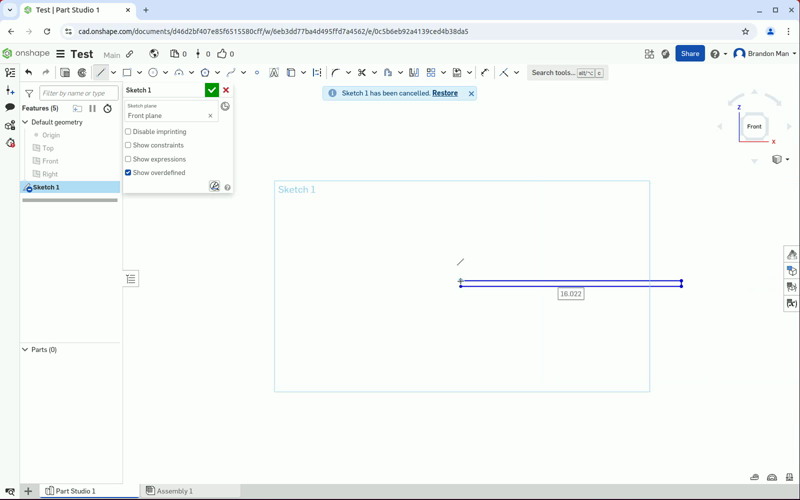
scroll(-6)
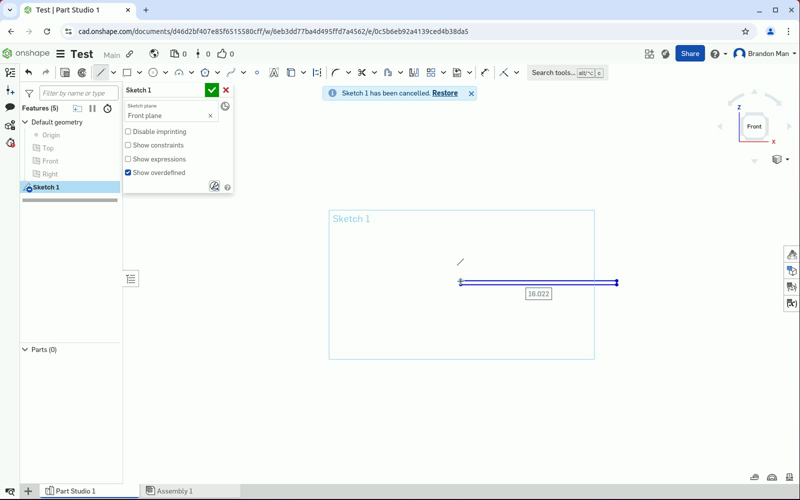
scroll(-6)
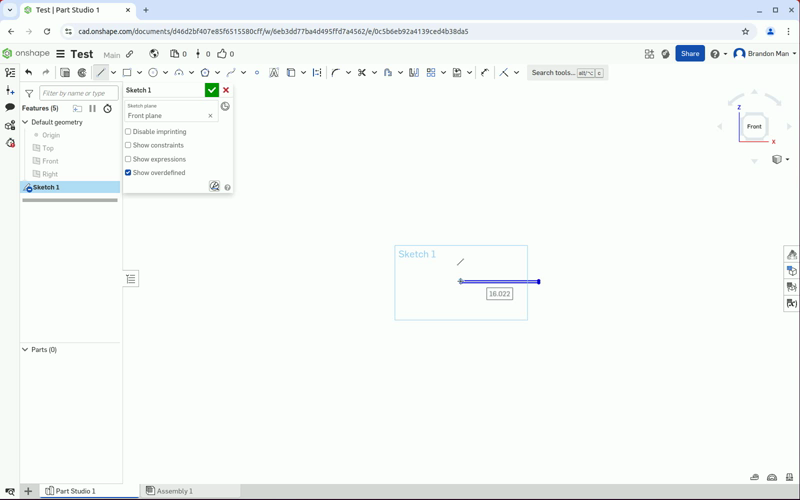
key_up(shift)
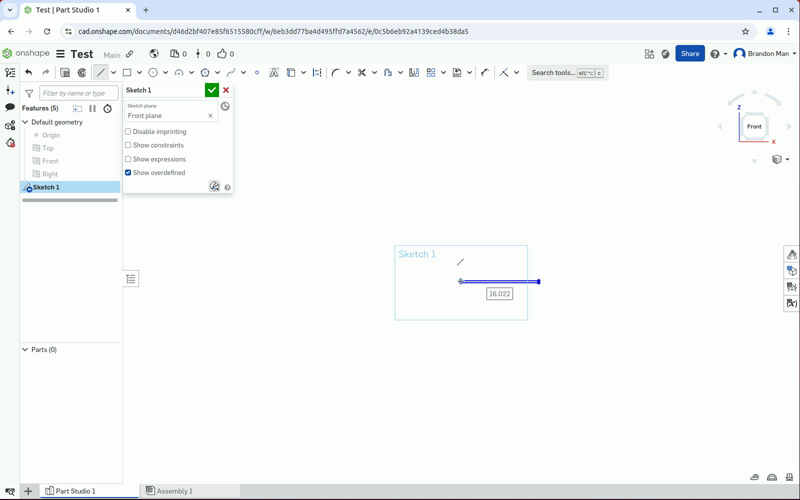
mouse_move(490, 280)
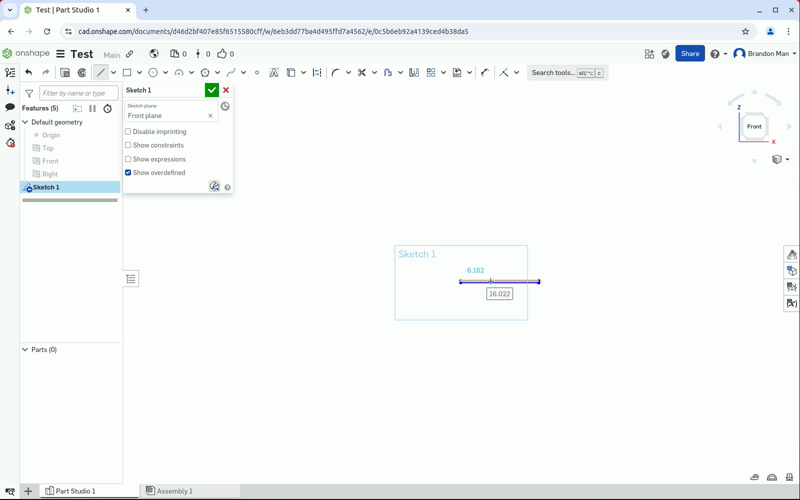
key_down(shift)
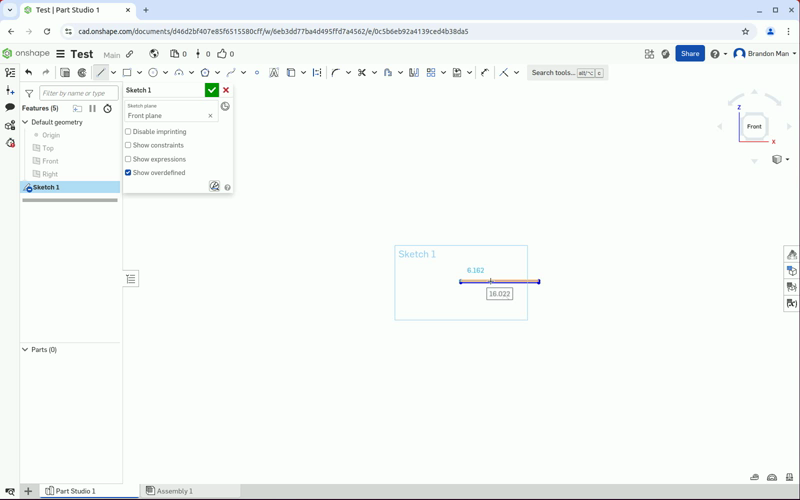
mouse_move(460, 282)
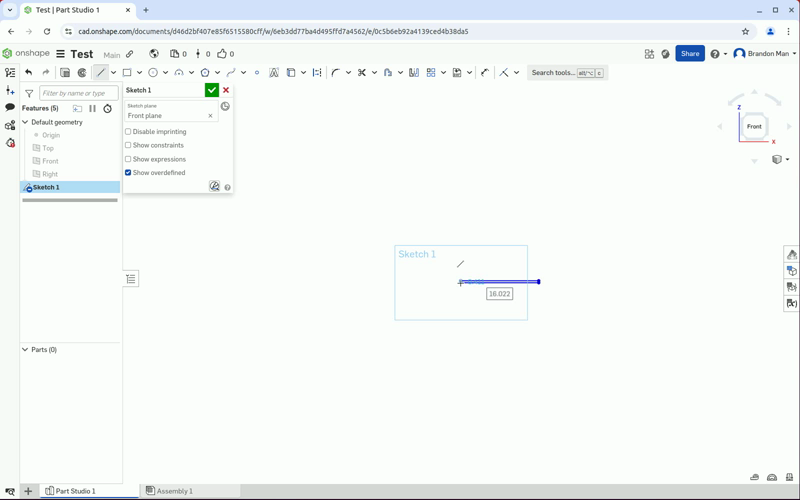
scroll(6)
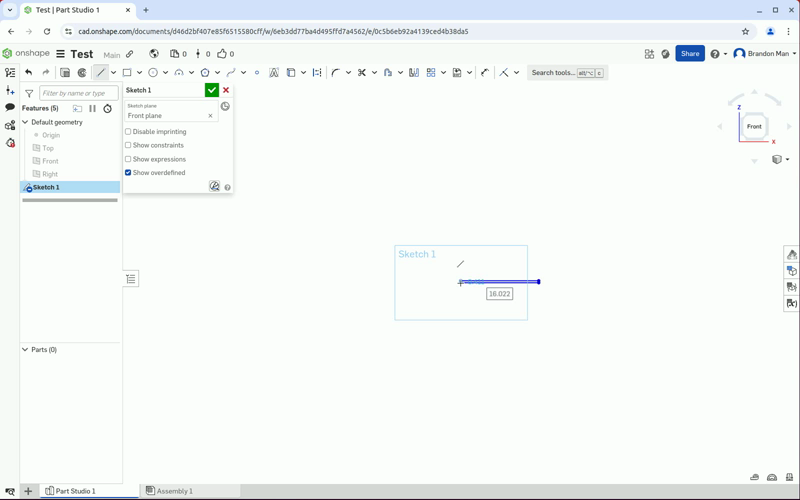
scroll(6)
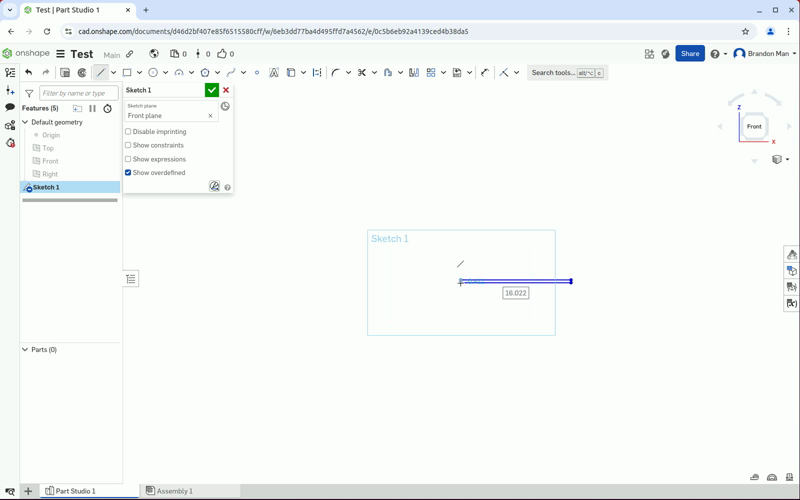
scroll(6)
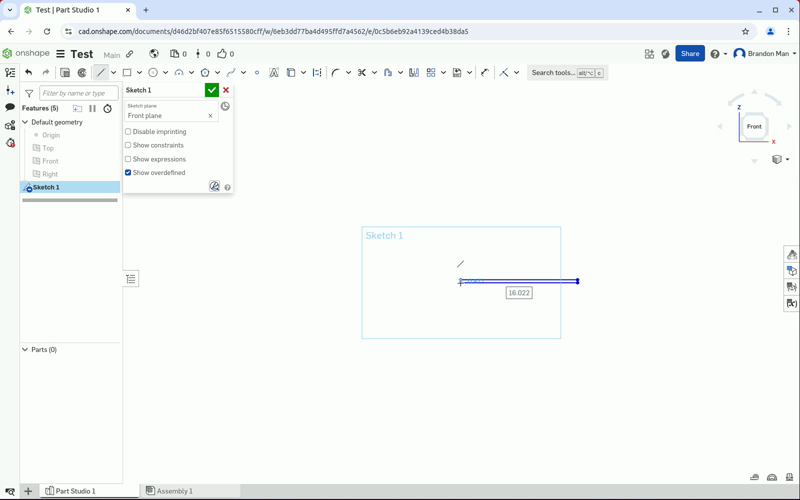
scroll(6)
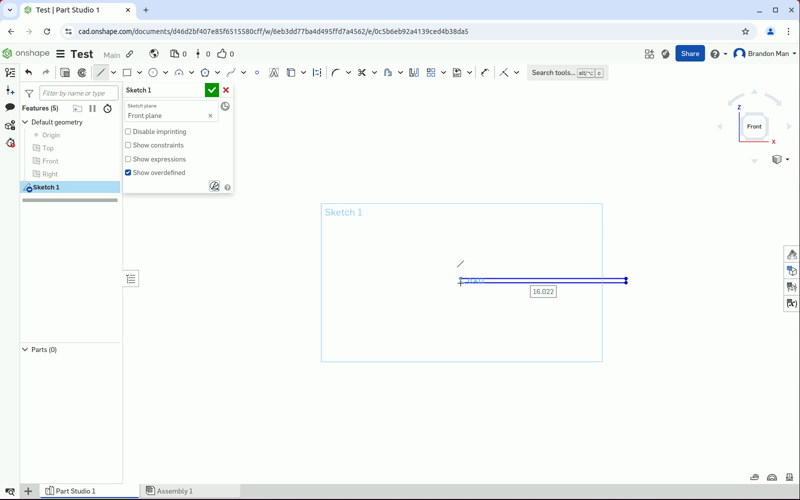
scroll(6)
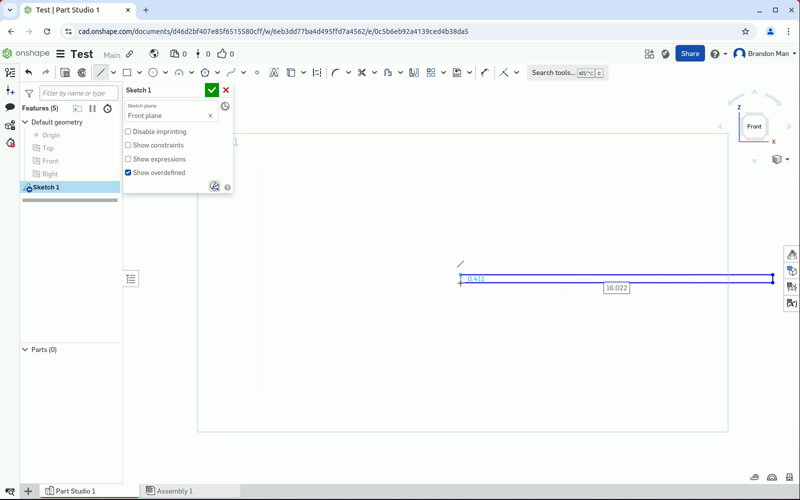
scroll(6)
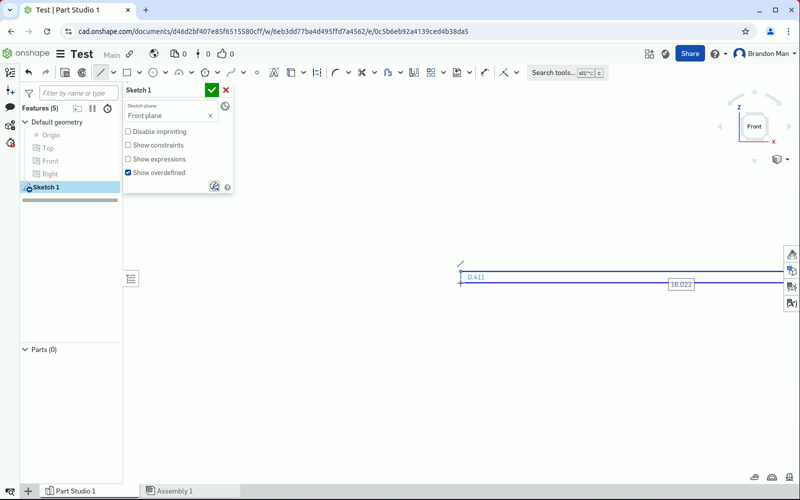
scroll(6)
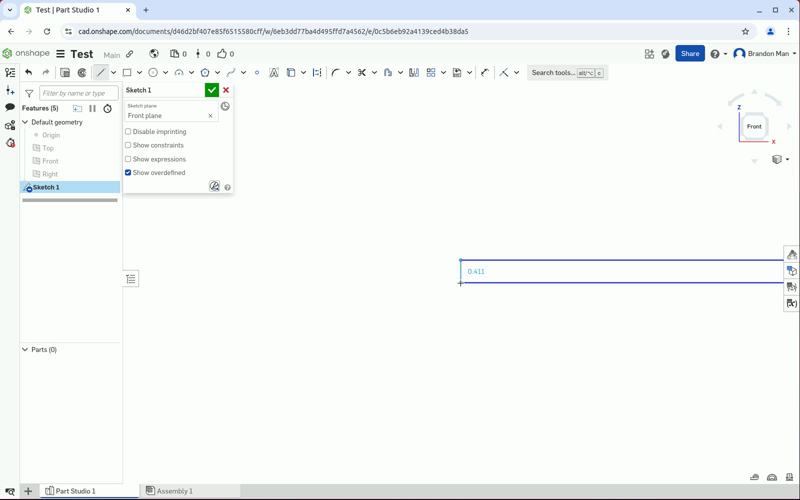
key_up(shift)
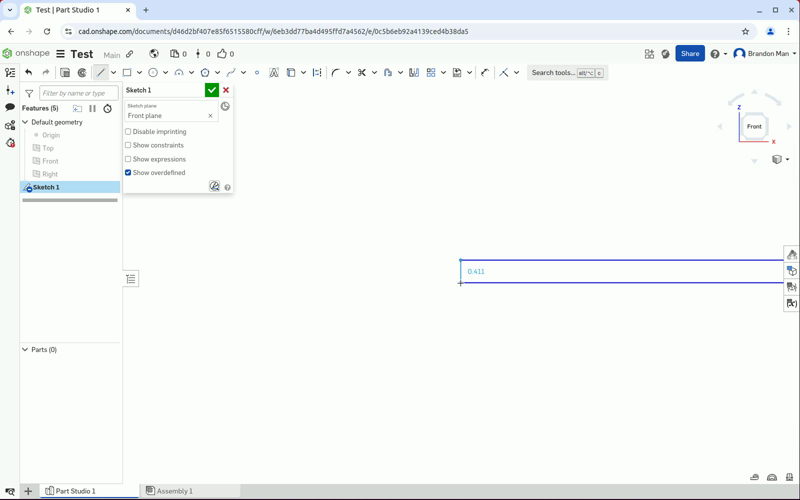
click(460, 282)
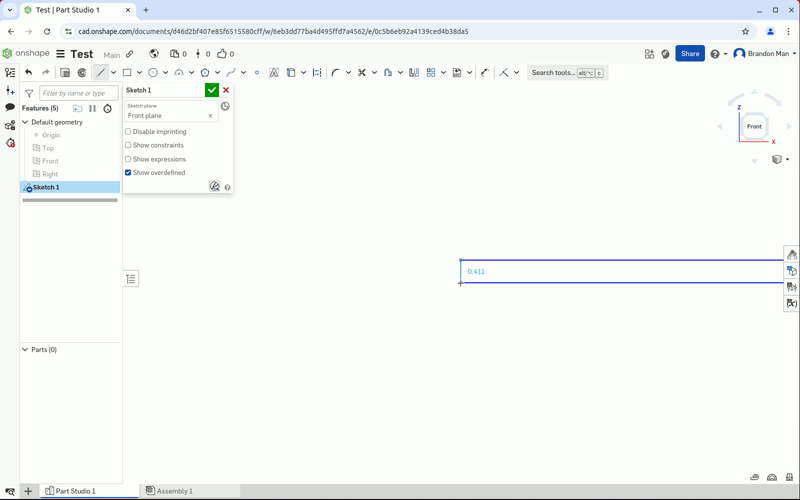
scroll(-6)
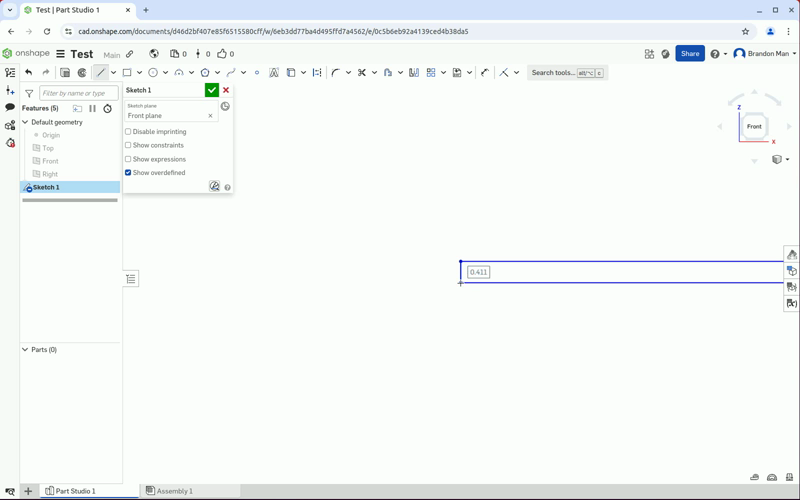
scroll(-6)
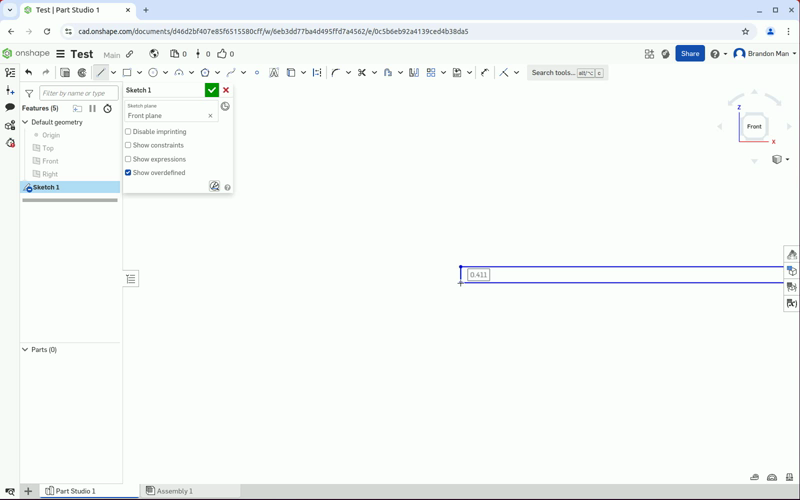
scroll(-6)
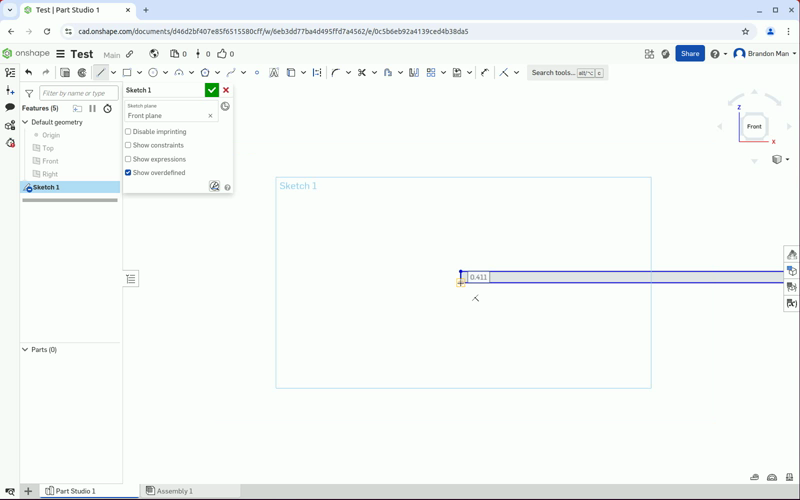
scroll(-6)
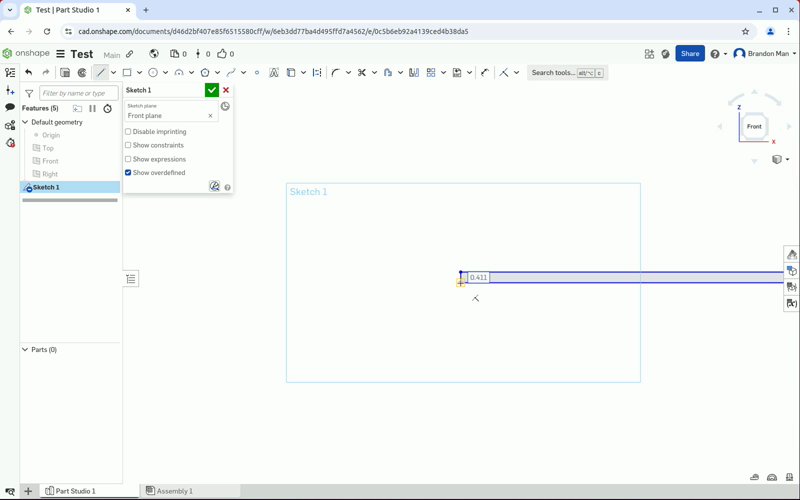
scroll(-6)
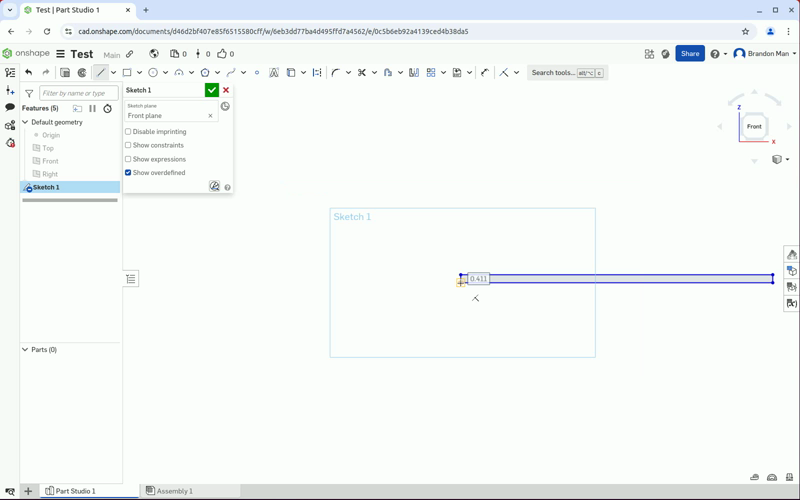
scroll(-6)
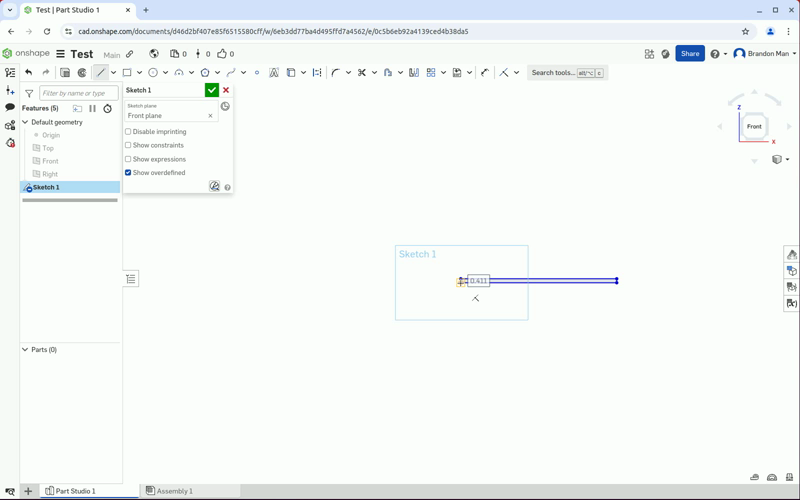
scroll(-6)
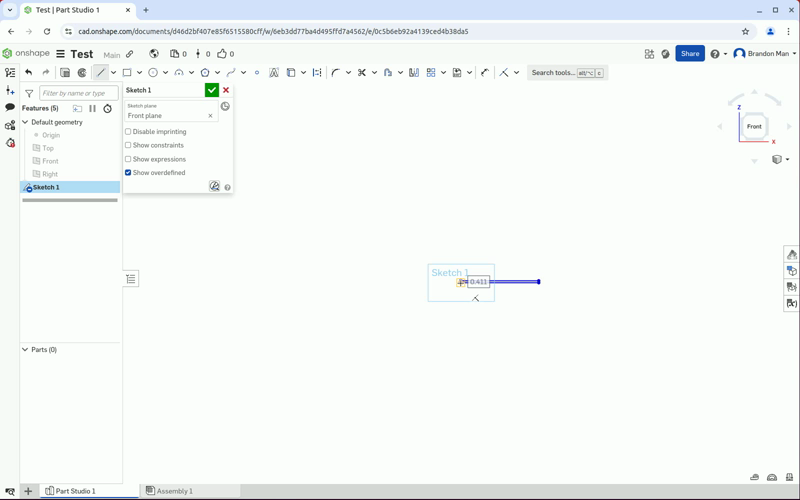
key(esc)
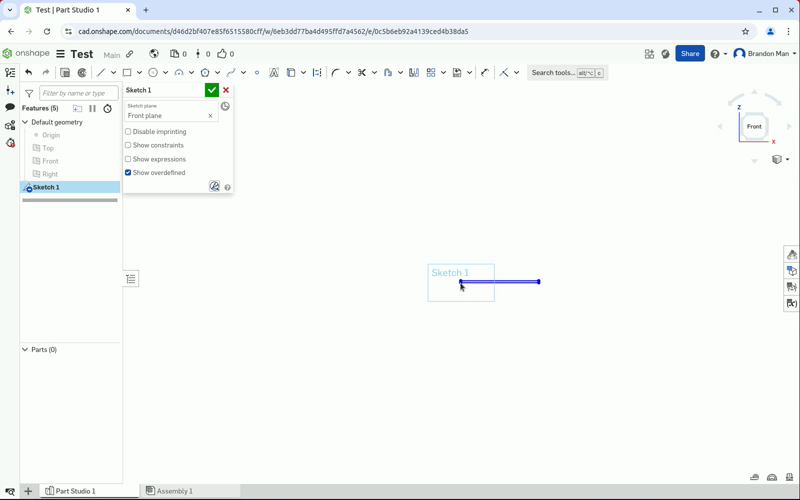
mouse_move(494, 281)
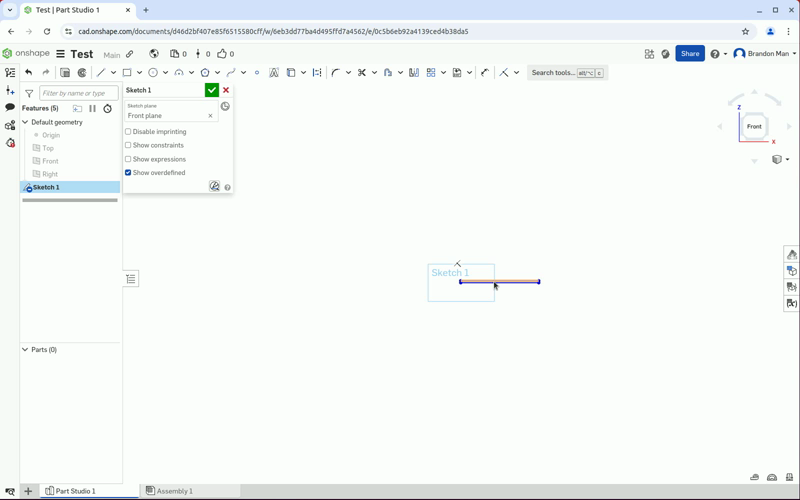
scroll(6)
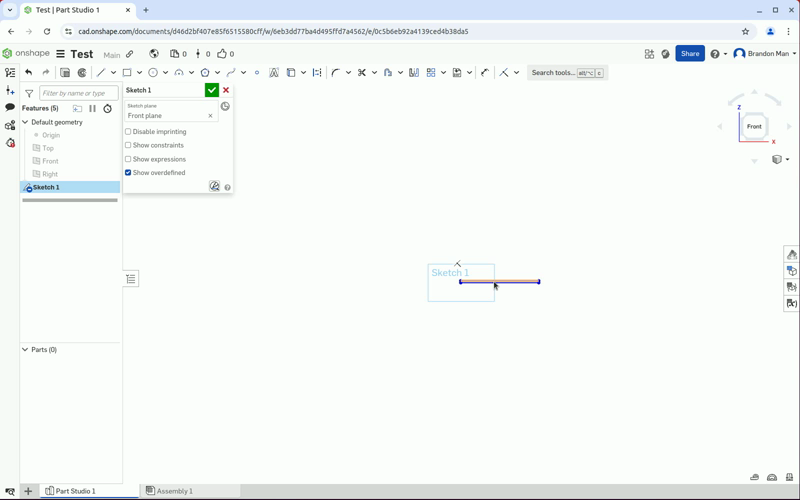
scroll(6)
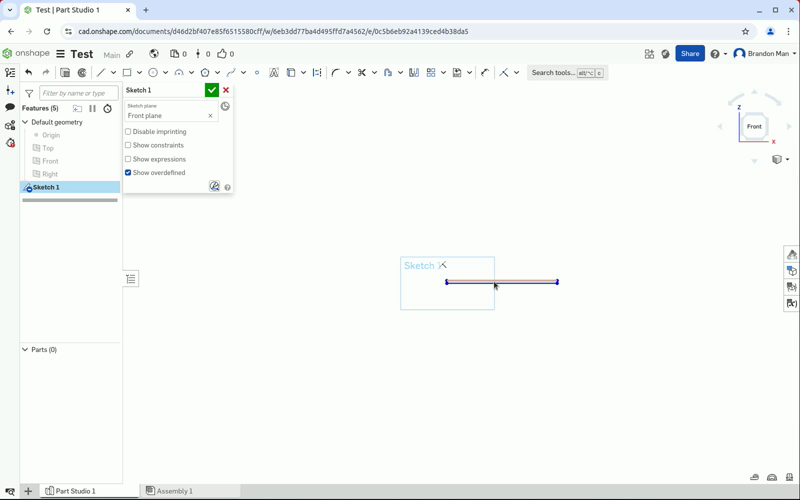
scroll(6)
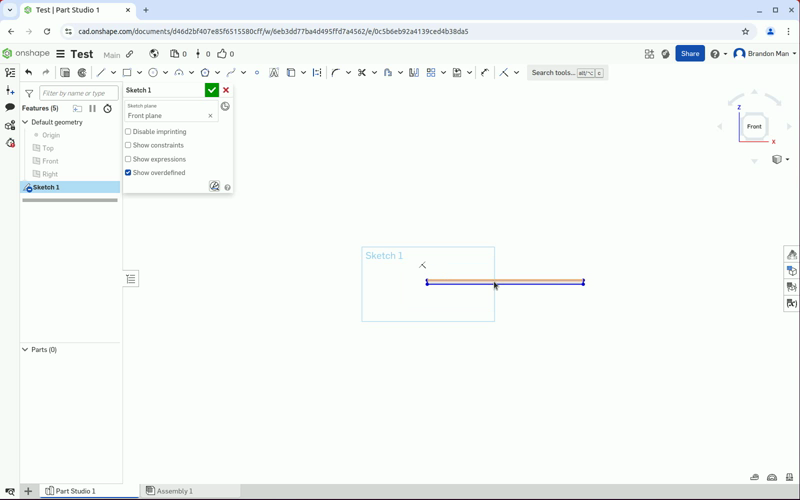
scroll(6)
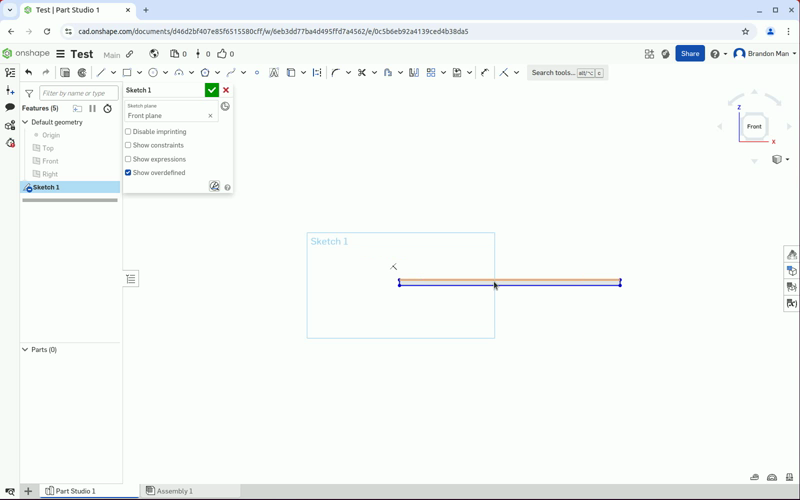
scroll(6)
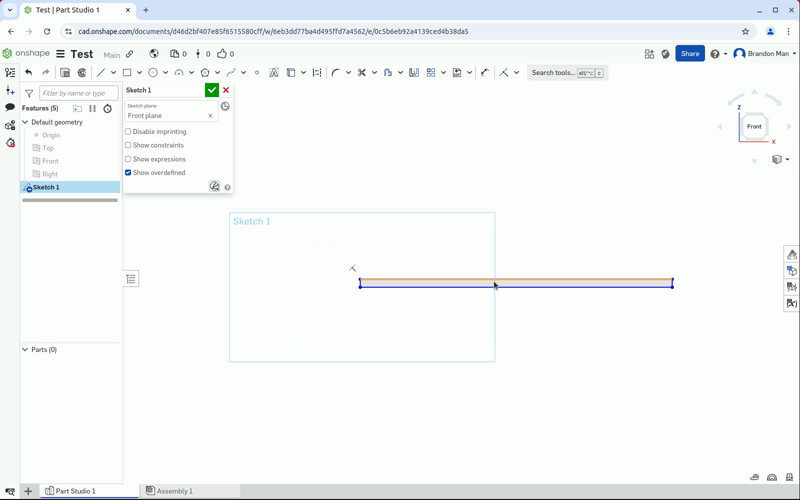
scroll(6)
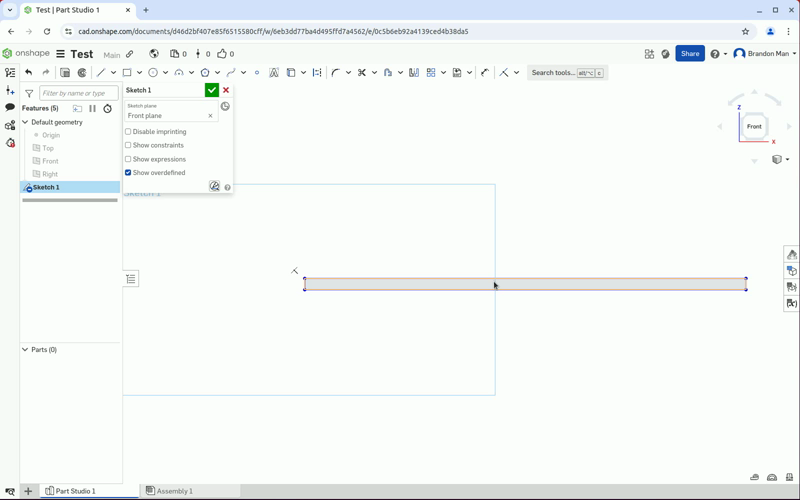
scroll(6)
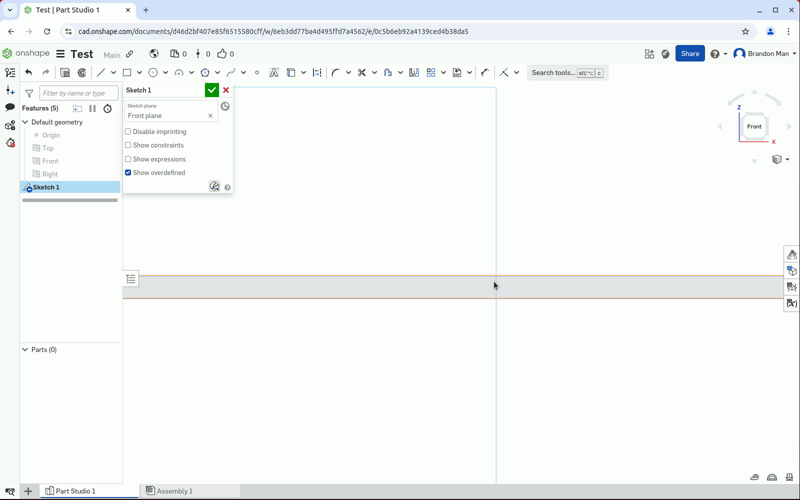
click(494, 281)
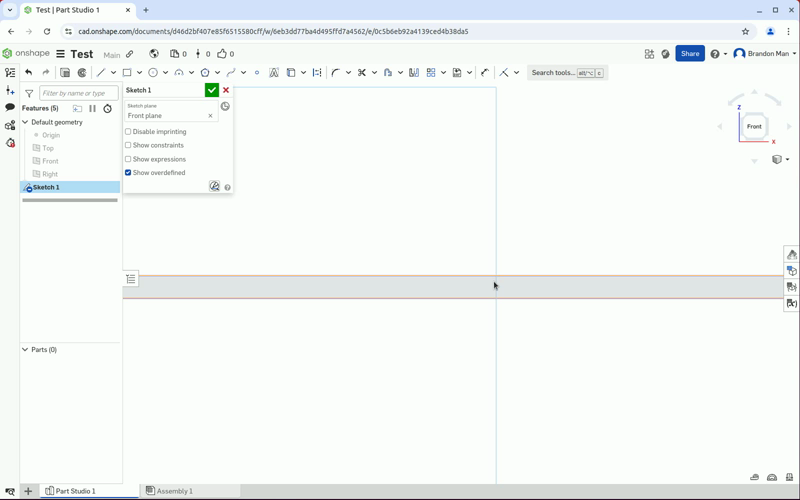
scroll(-6)
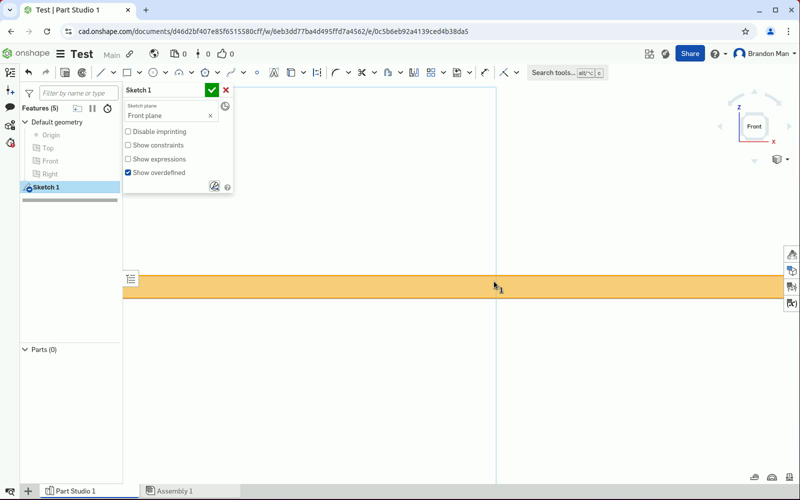
scroll(-6)
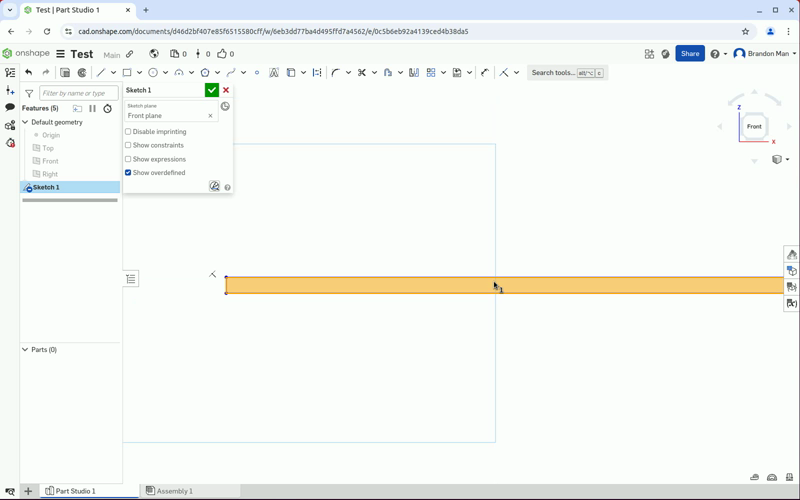
scroll(-6)
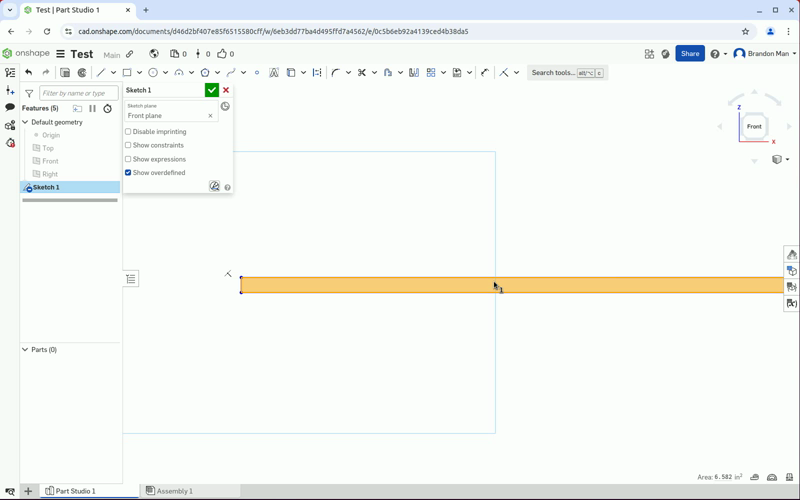
scroll(-6)
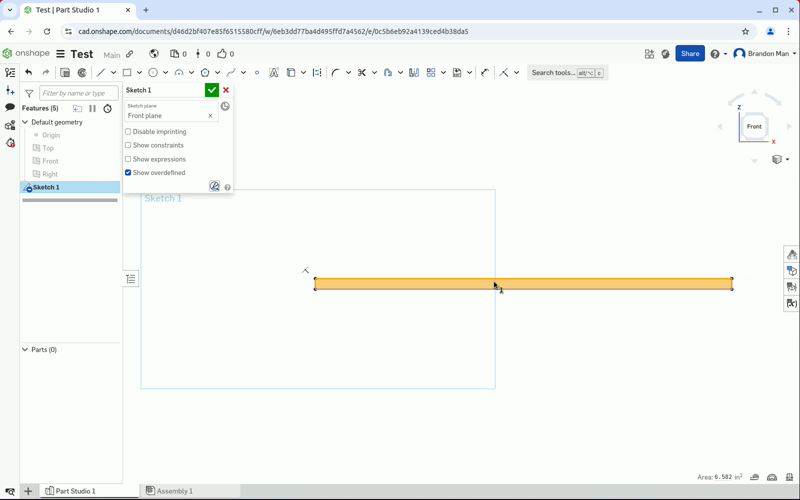
scroll(-6)
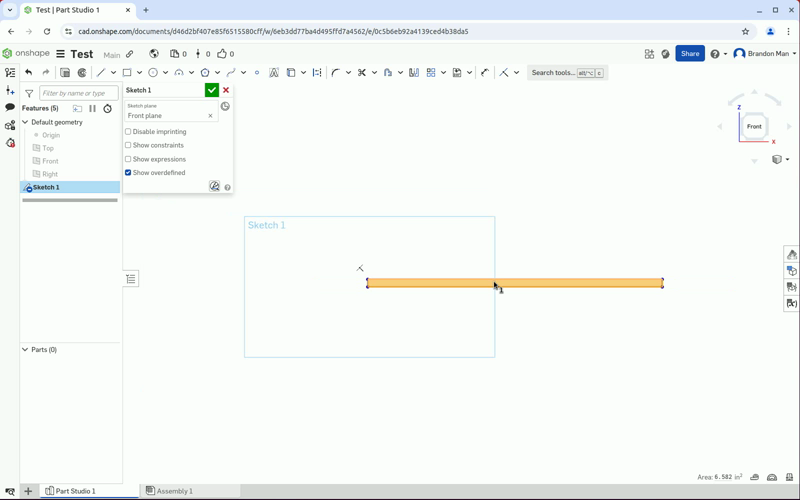
scroll(-6)
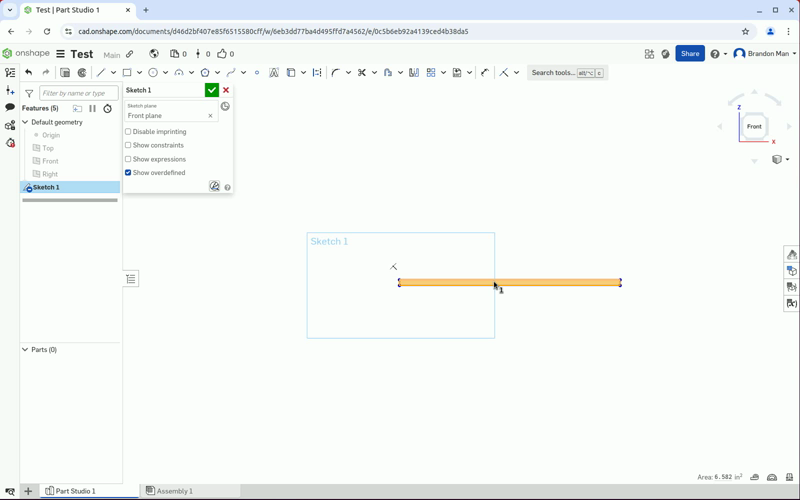
scroll(-6)
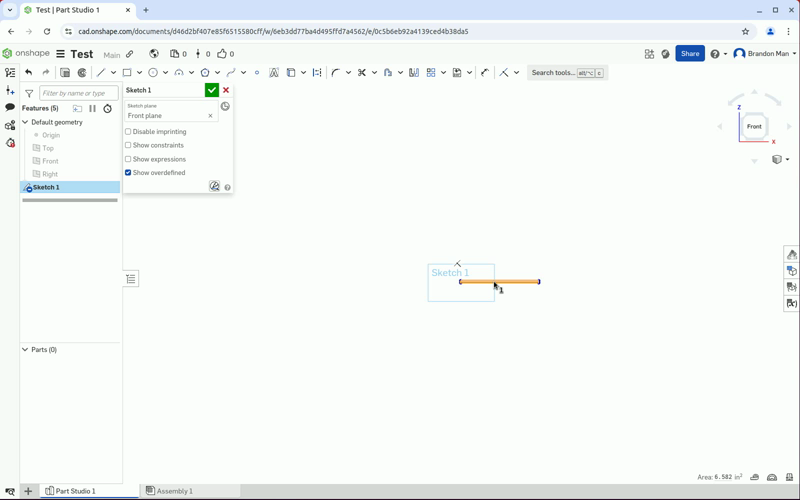
mouse_move(73, 352)
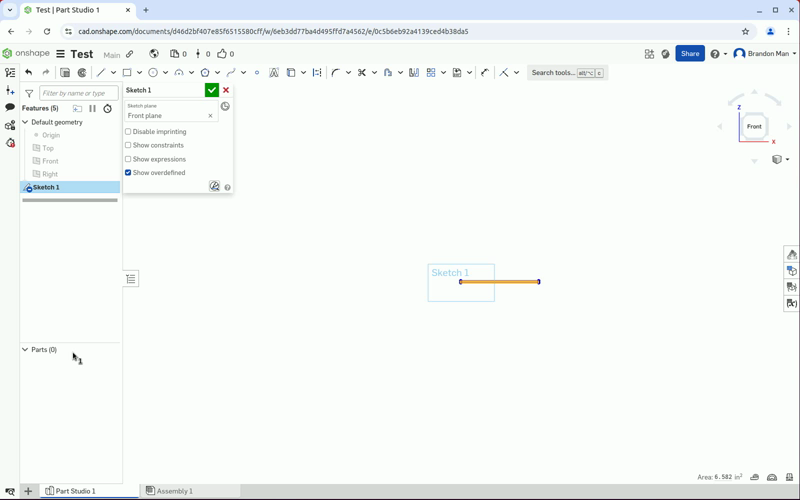
key(shift+y)
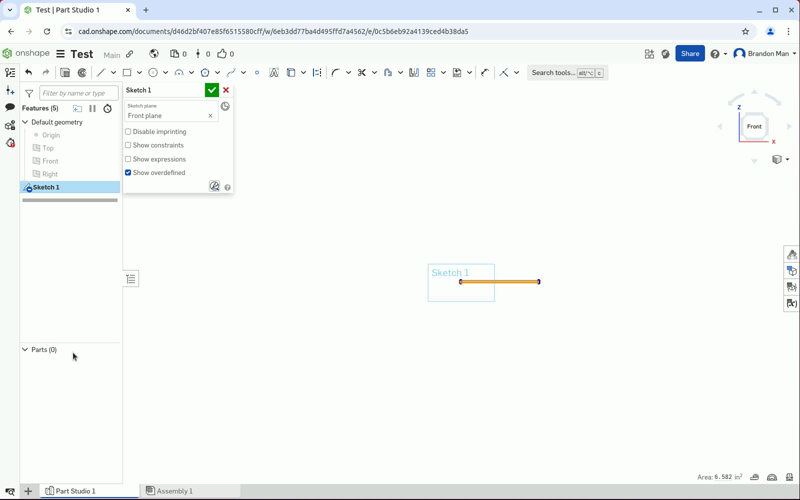
key(shift+e)
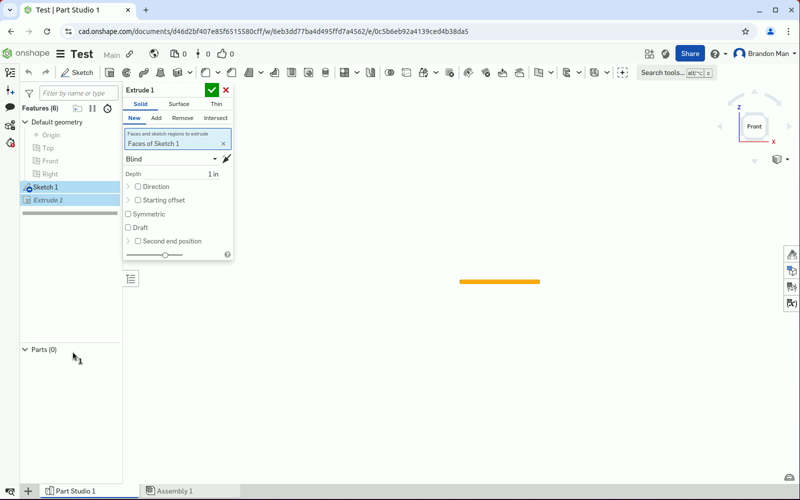
mouse_move(143, 106)
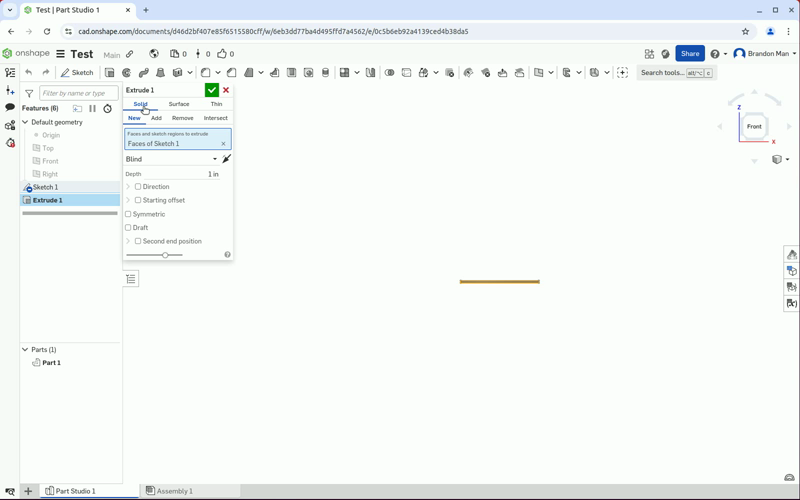
click(143, 106)
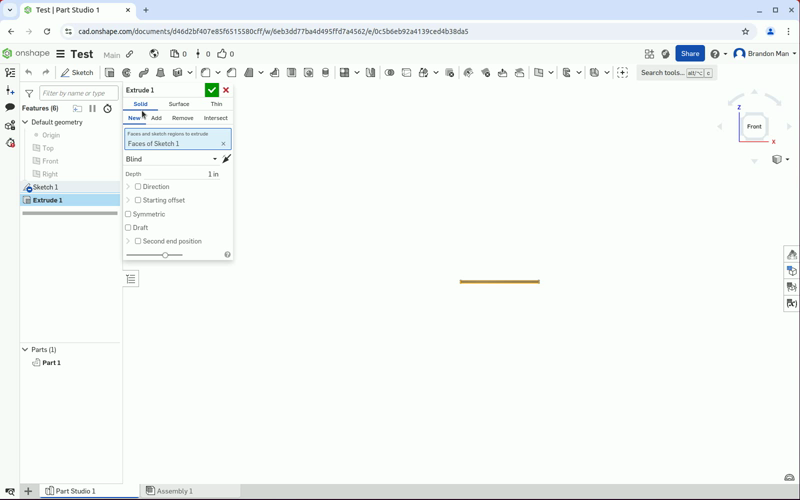
mouse_move(137, 120)
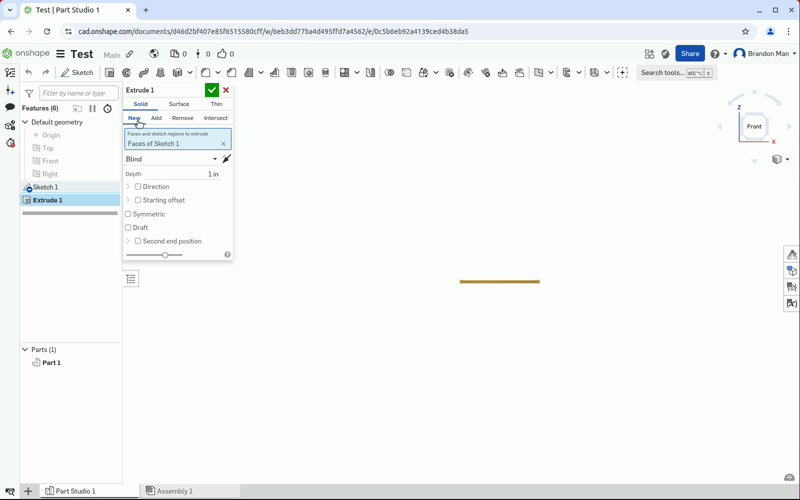
click(137, 120)
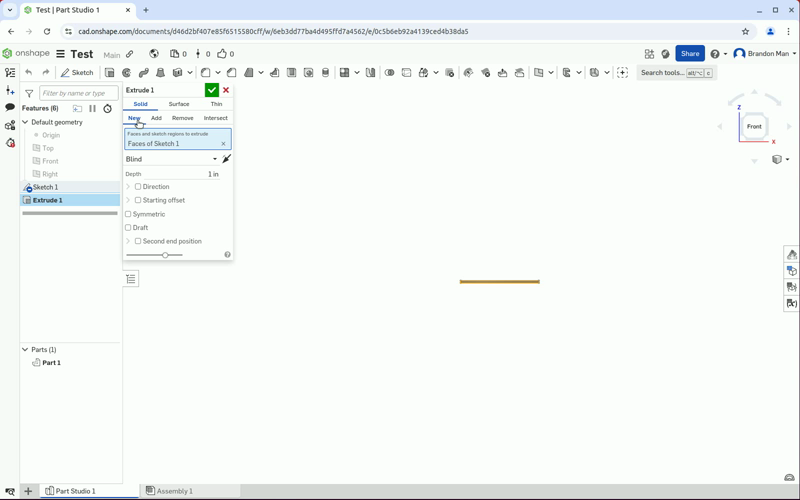
key(tab, 4)
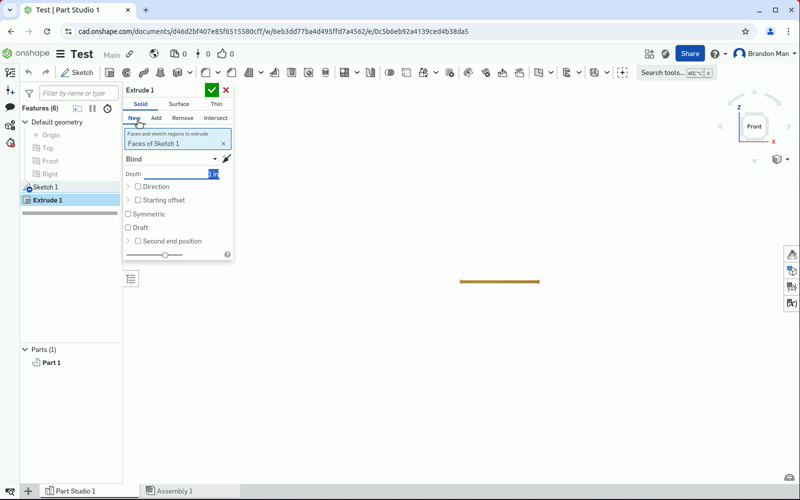
text(0.481)
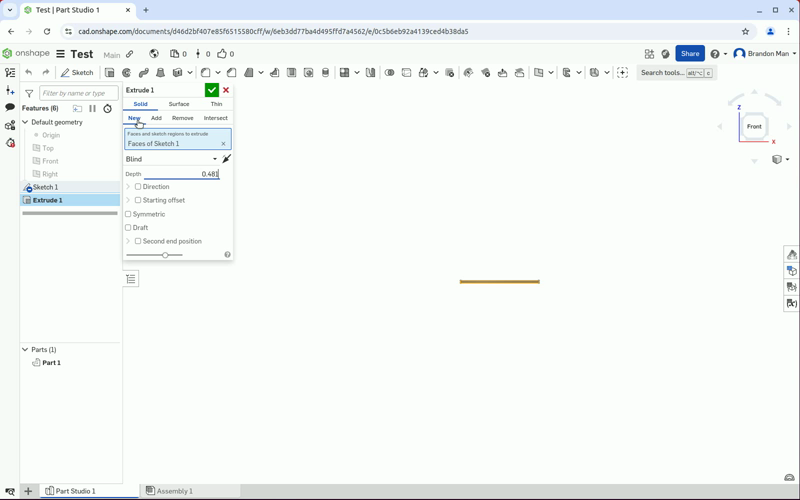
key(enter)
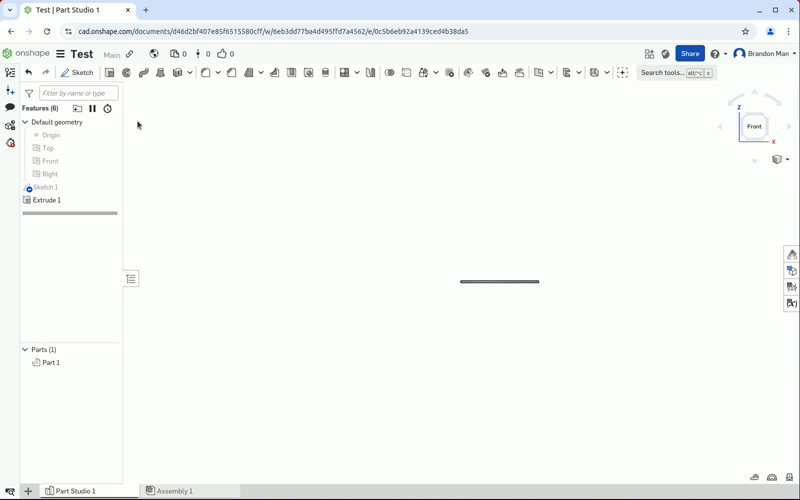
key(shift+h)
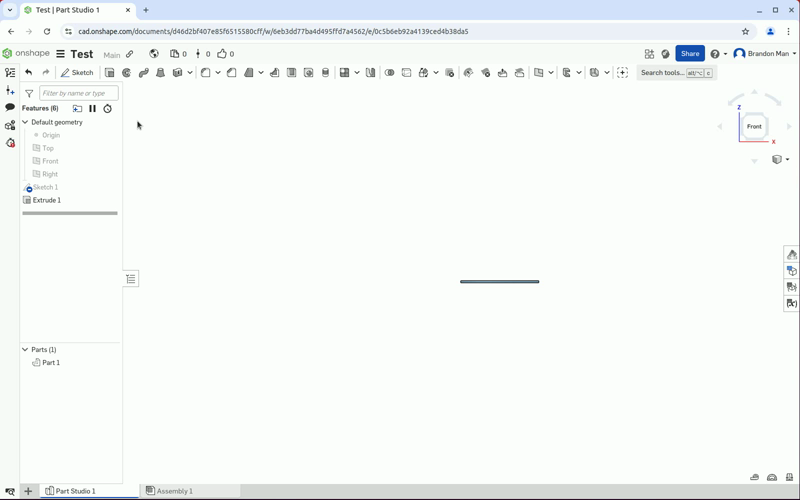
key(shift+h)
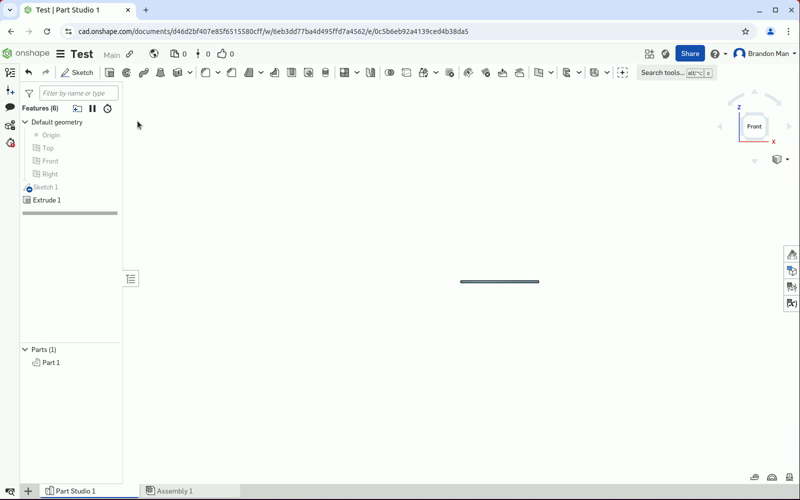
mouse_move(73, 189)
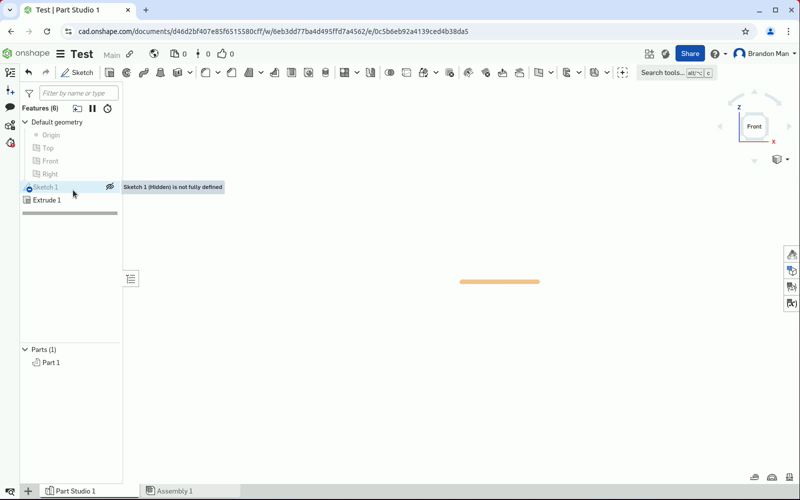
click(73, 189)
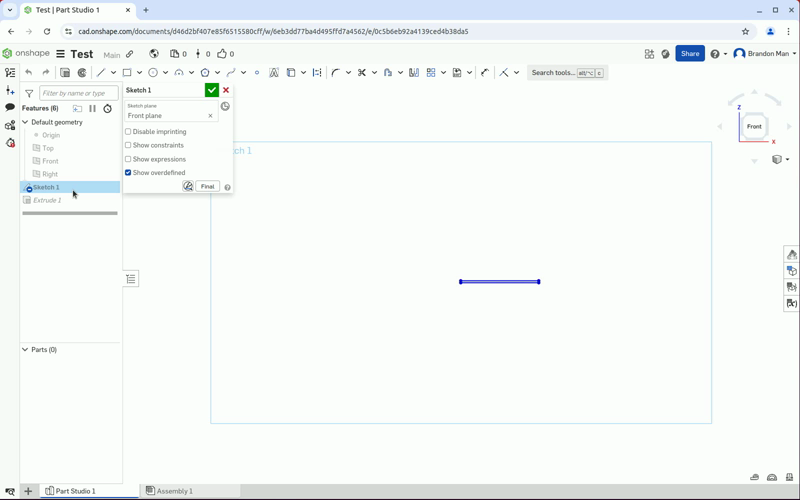
mouse_move(229, 92)
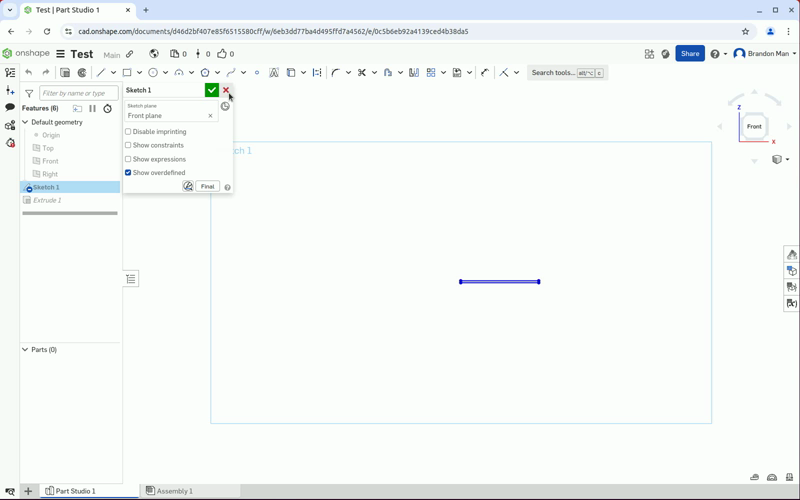
click(229, 92)
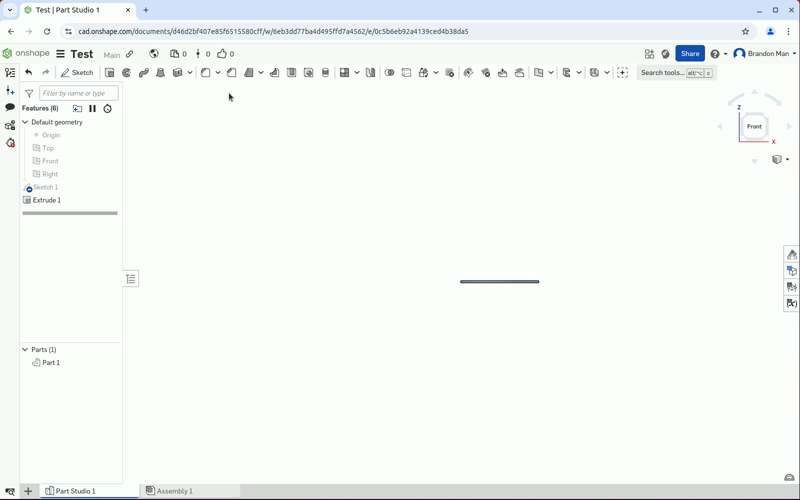
mouse_move(541, 75)
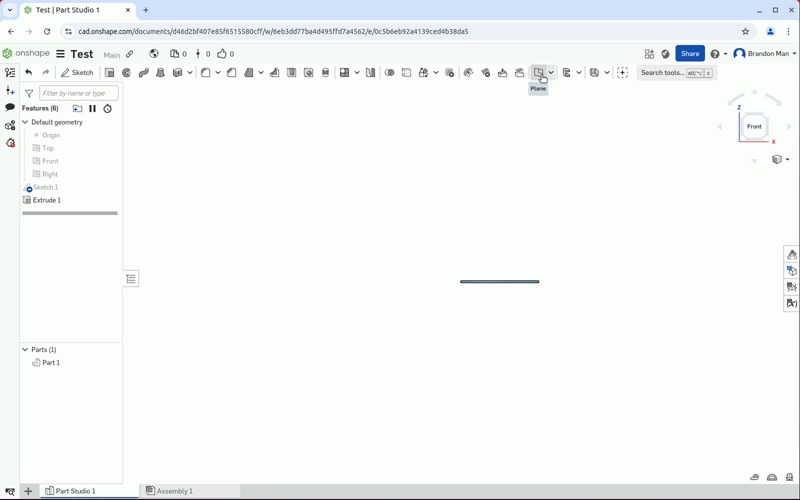
click(541, 75)
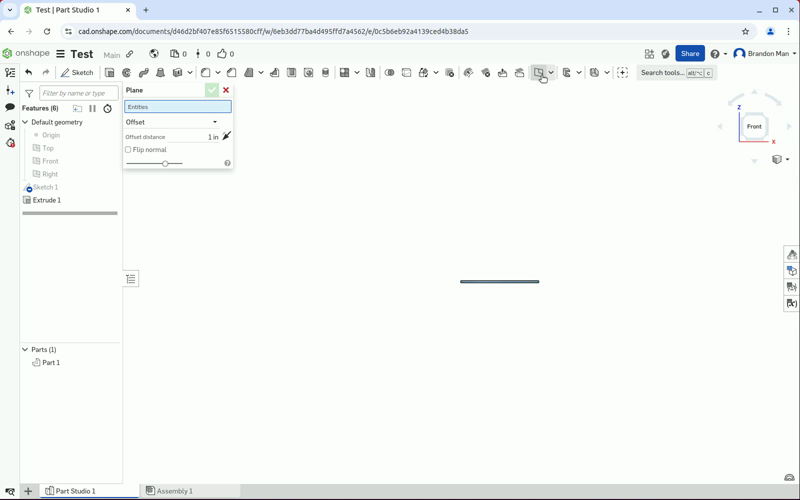
mouse_move(73, 163)
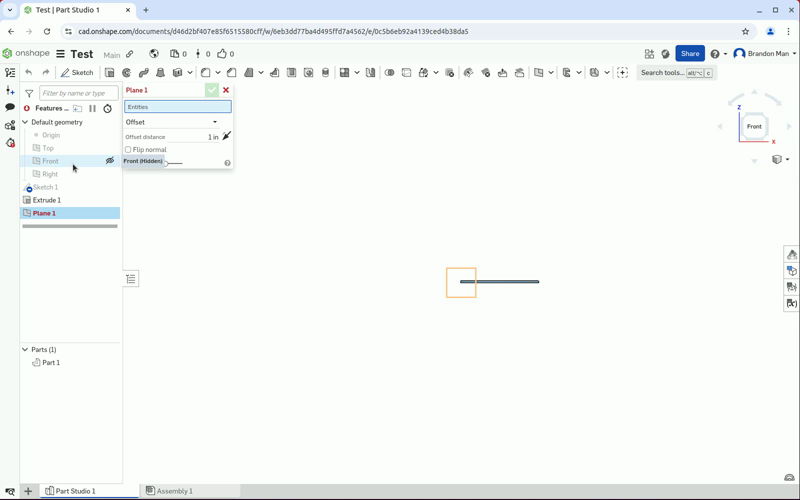
click(73, 163)
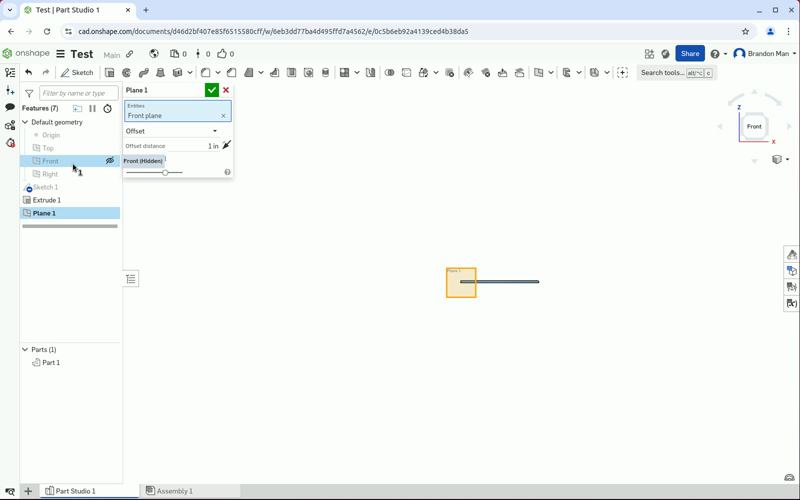
key(tab, 2)
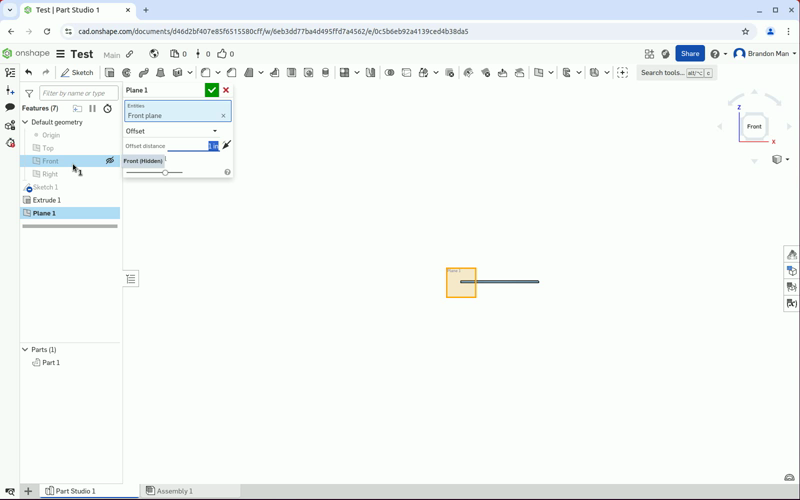
text(0.493)
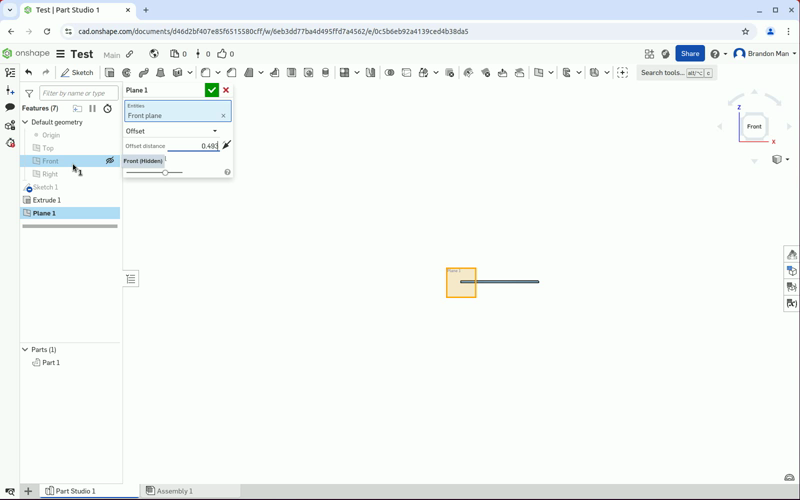
key(enter, 2)
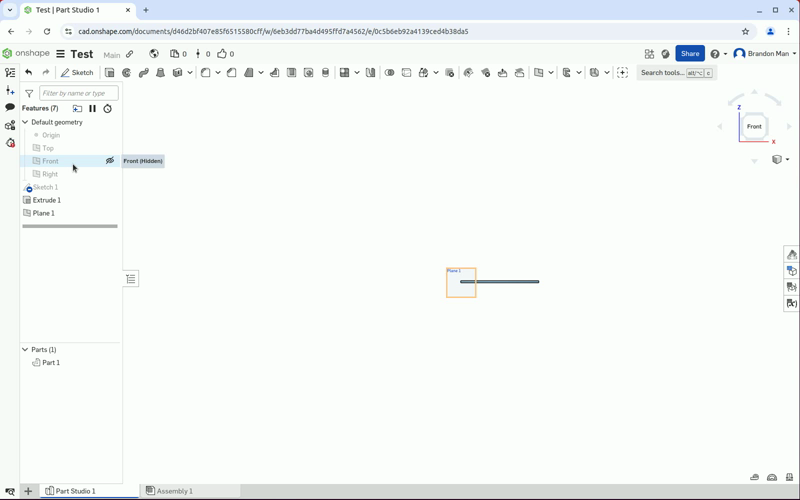
key(shift+s)
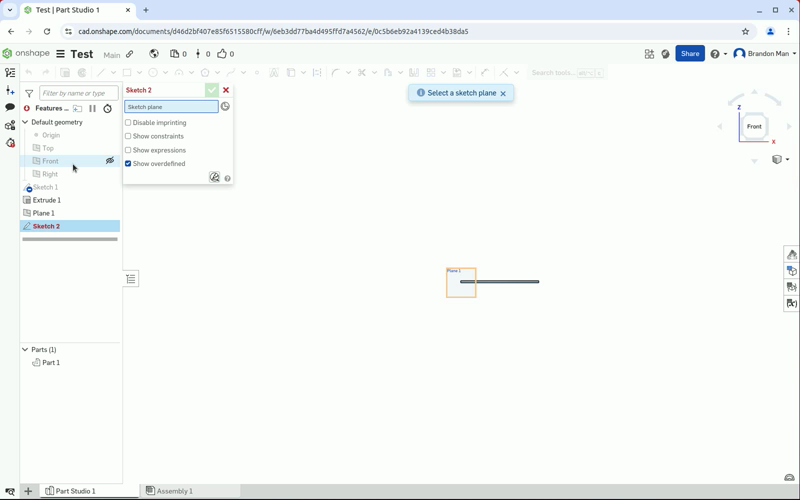
mouse_move(73, 215)
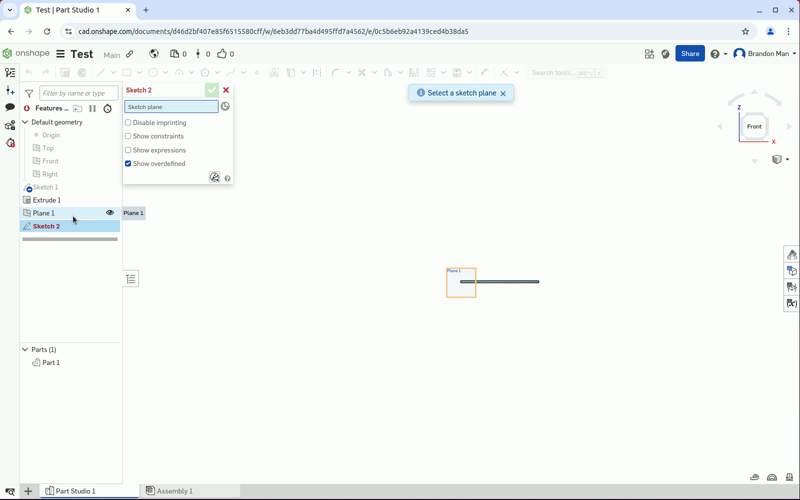
click(73, 215)
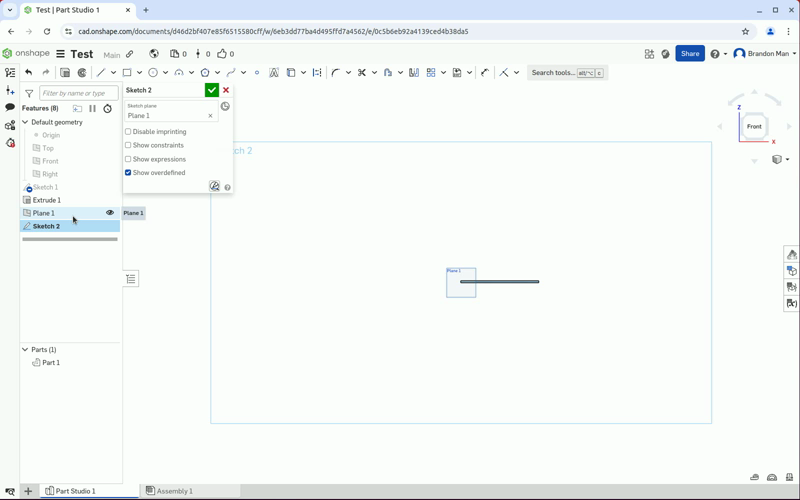
mouse_move(73, 352)
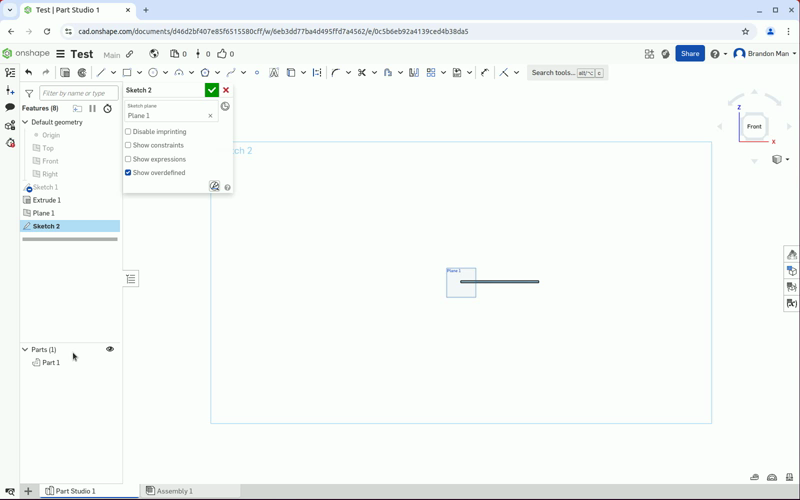
key(y)
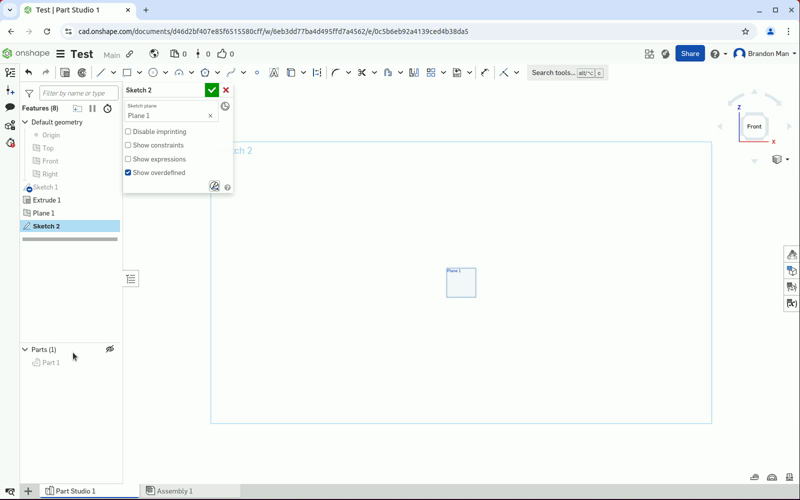
key(l)
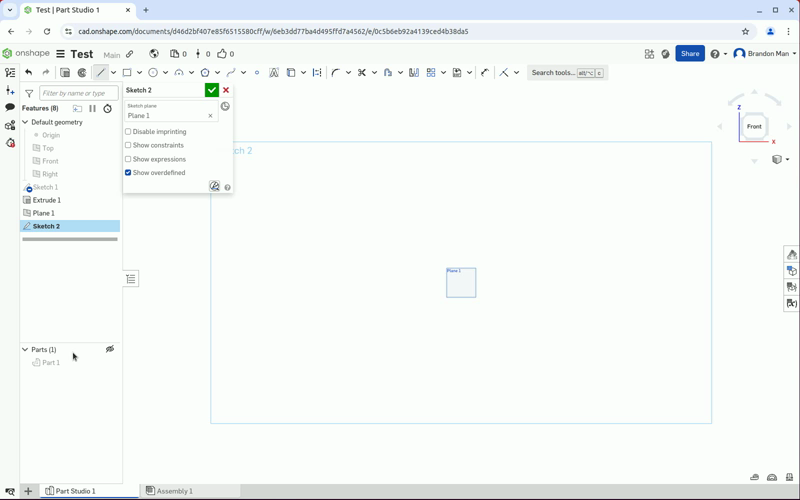
key_down(shift)
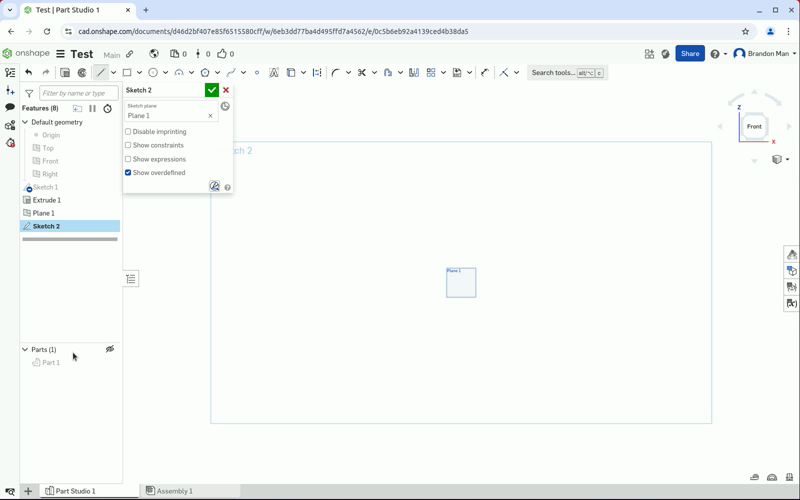
mouse_move(460, 280)
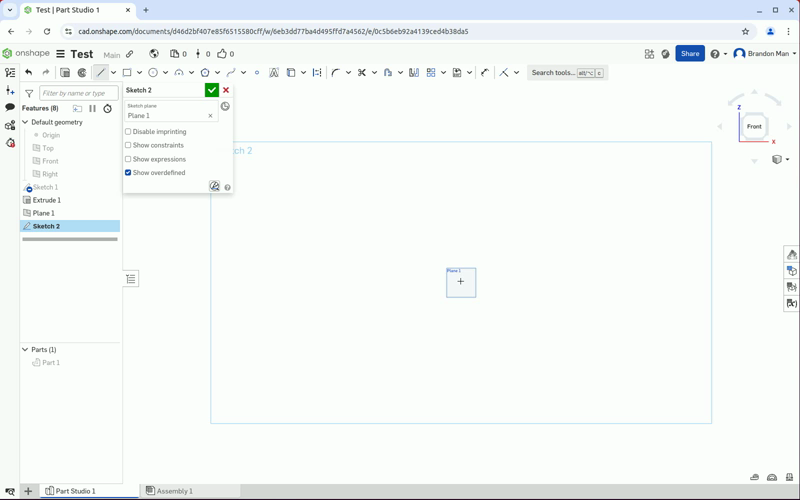
click(460, 280)
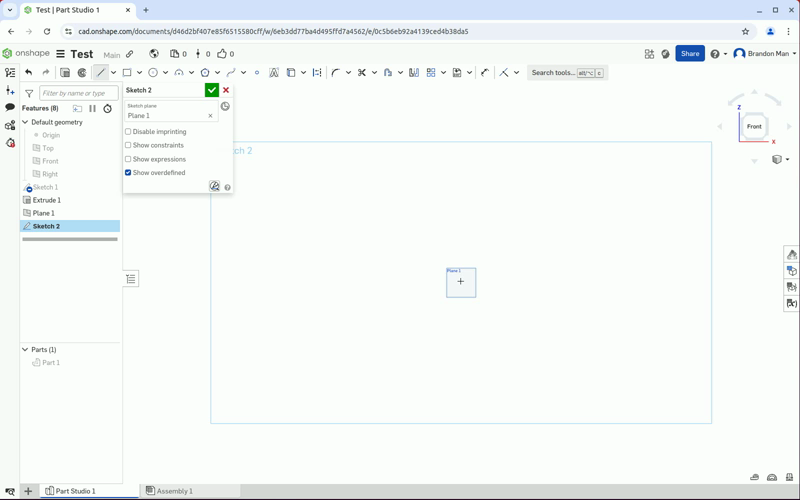
key_up(shift)
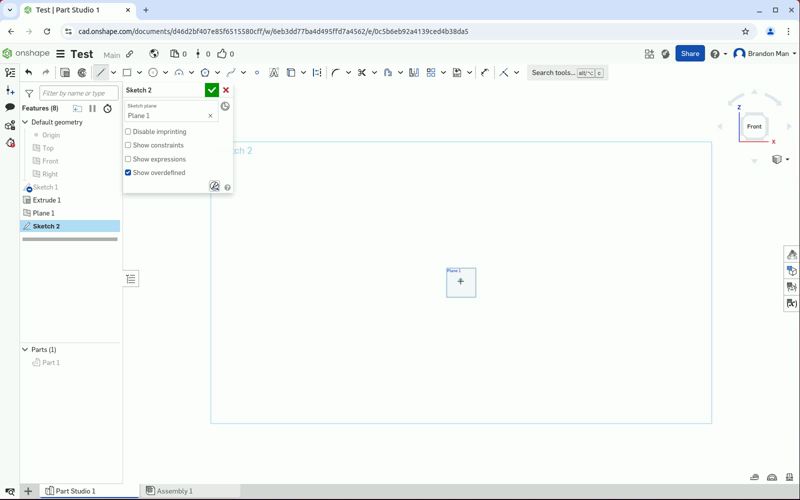
key_down(shift)
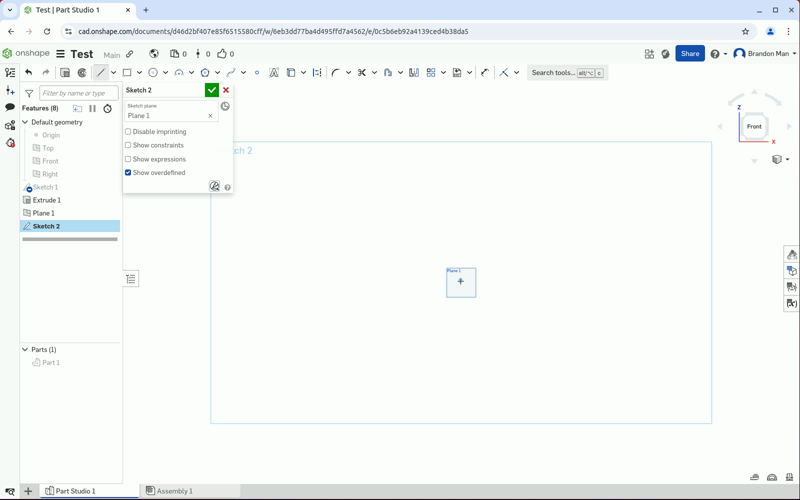
mouse_move(490, 280)
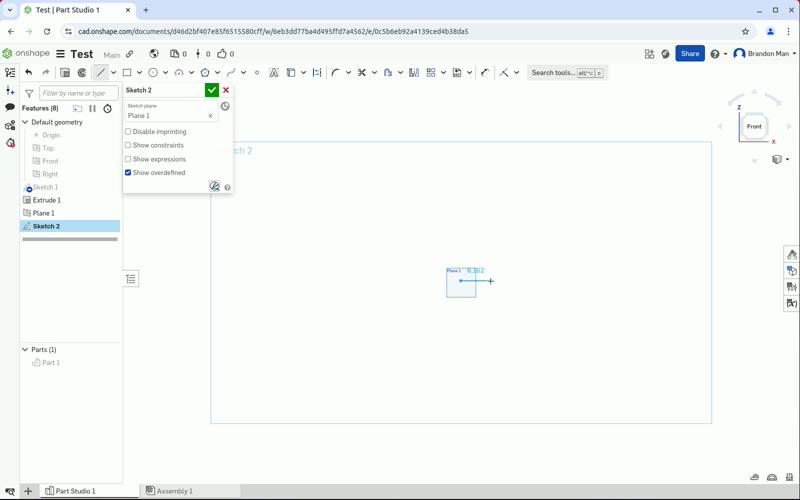
mouse_move(506, 280)
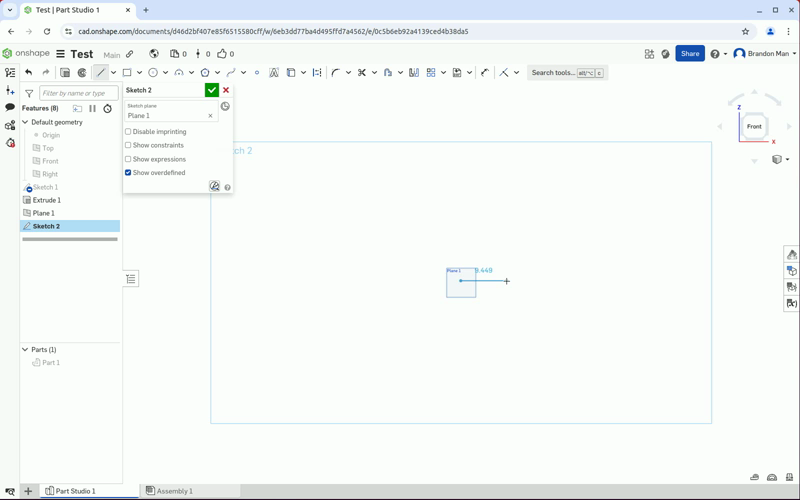
click(506, 280)
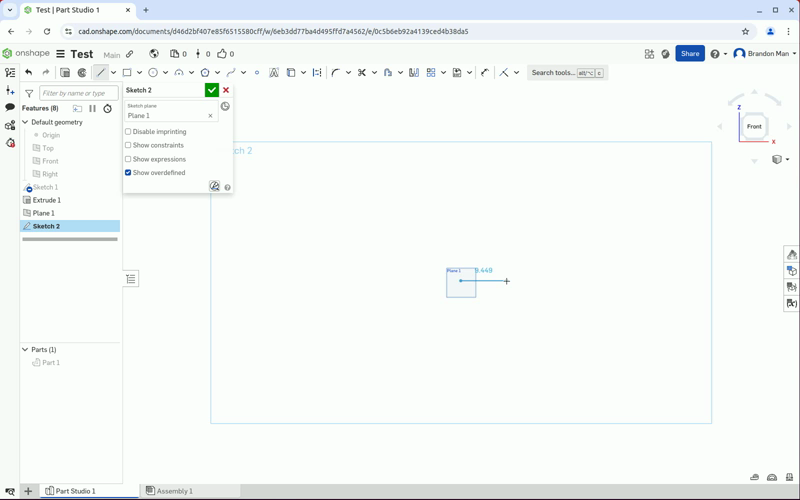
key_up(shift)
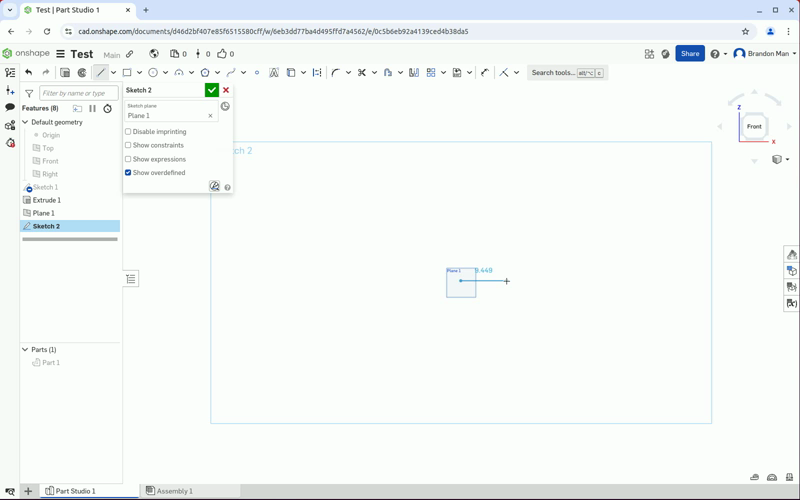
key_down(shift)
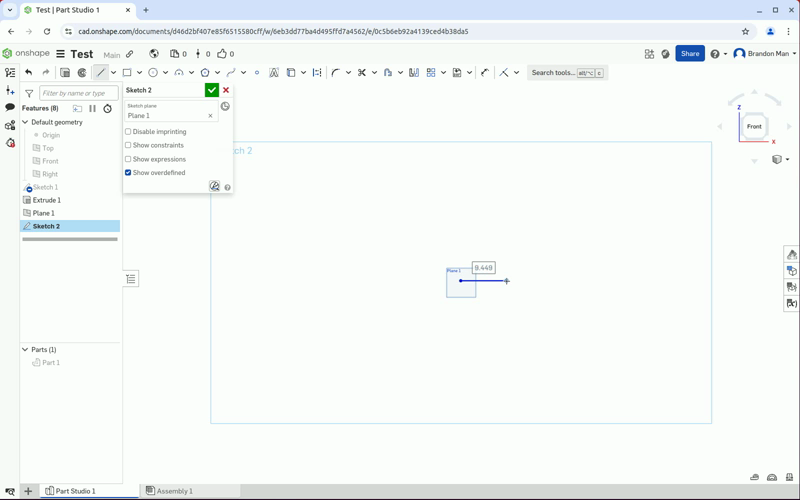
mouse_move(536, 280)
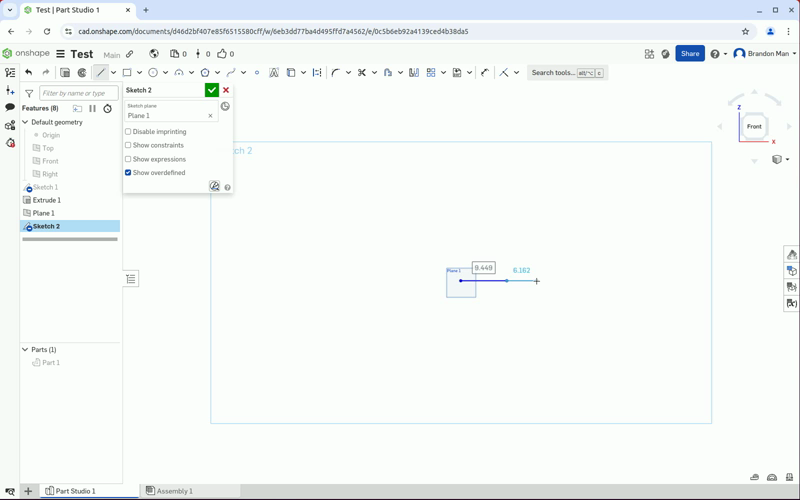
mouse_move(506, 267)
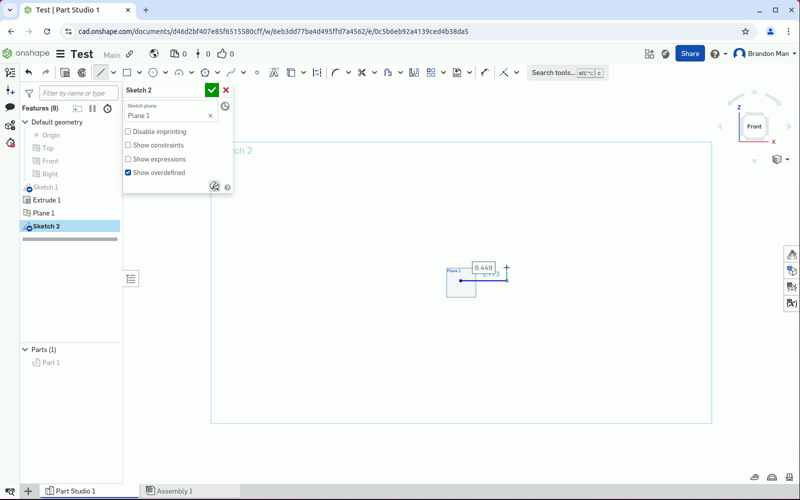
click(506, 267)
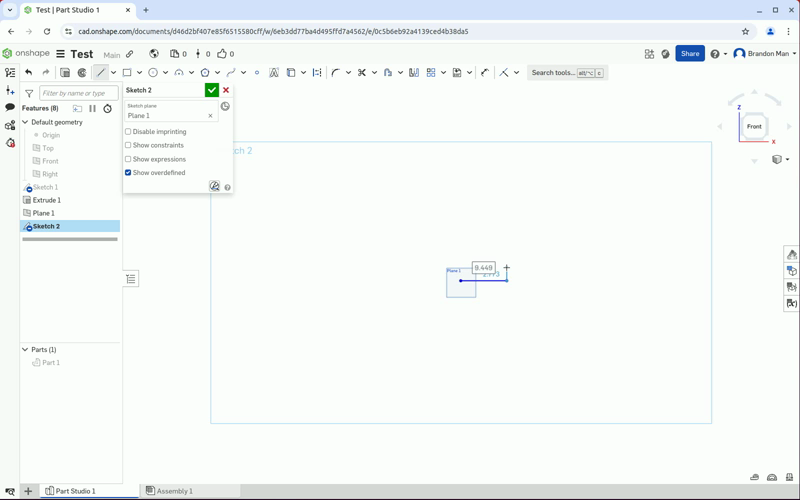
key_up(shift)
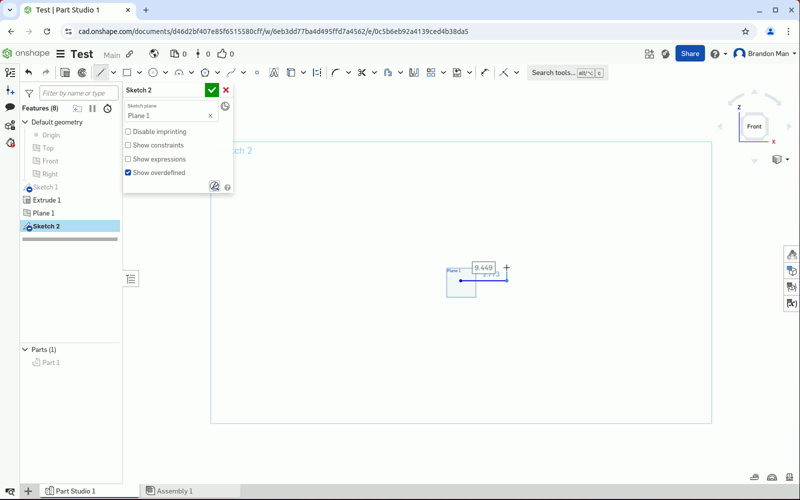
key_down(shift)
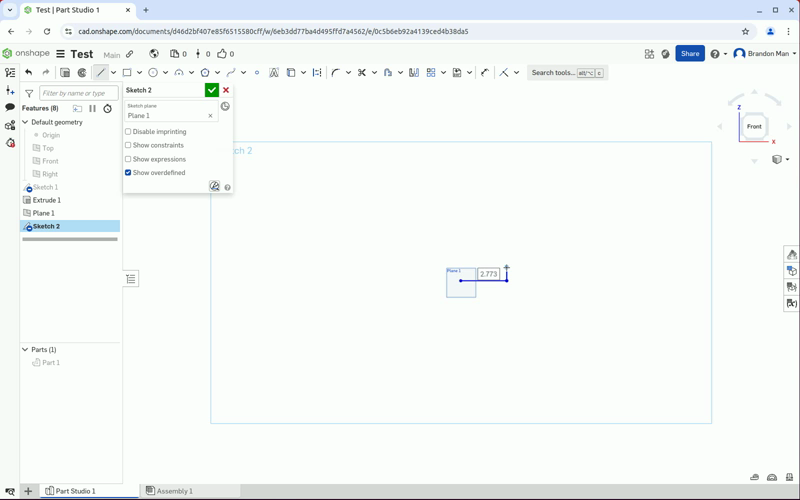
mouse_move(536, 267)
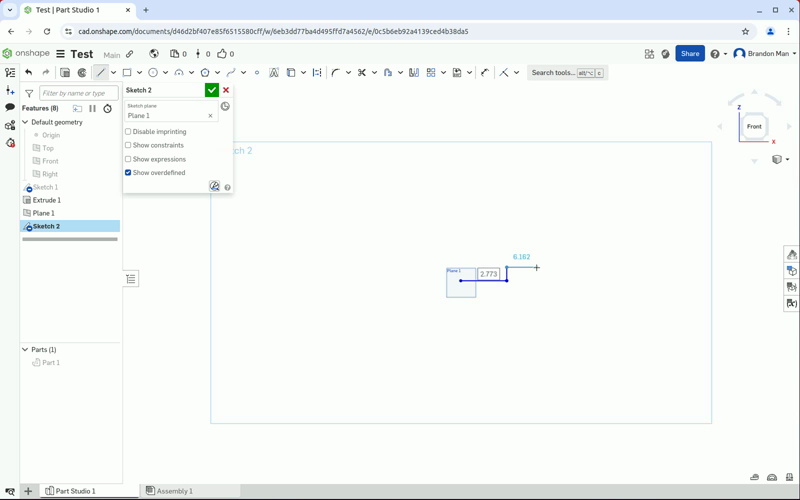
mouse_move(513, 267)
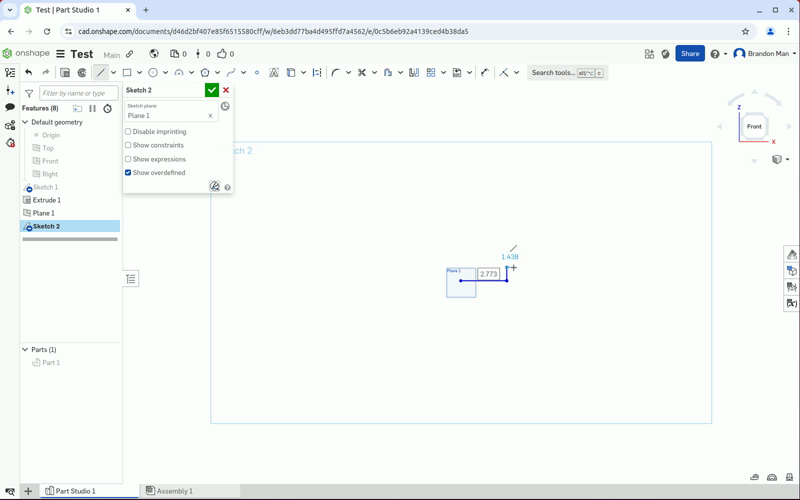
scroll(6)
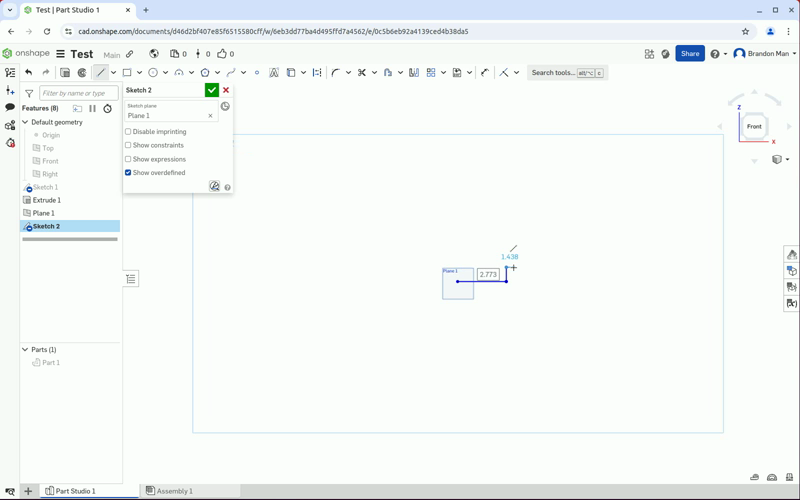
scroll(6)
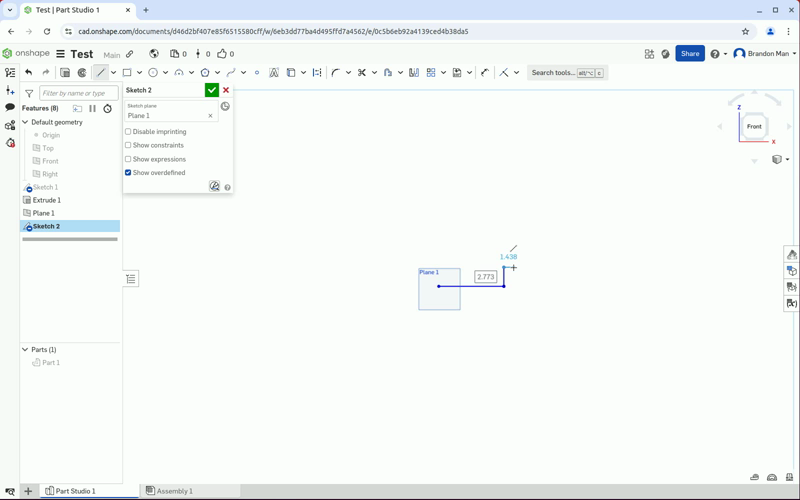
scroll(6)
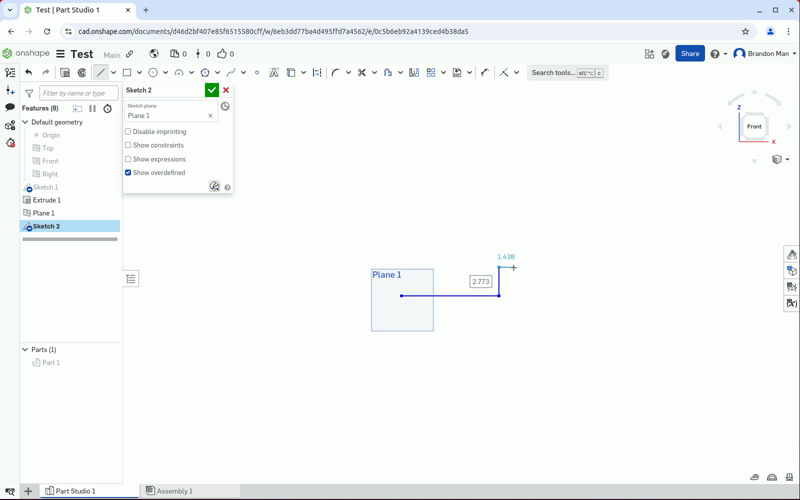
scroll(6)
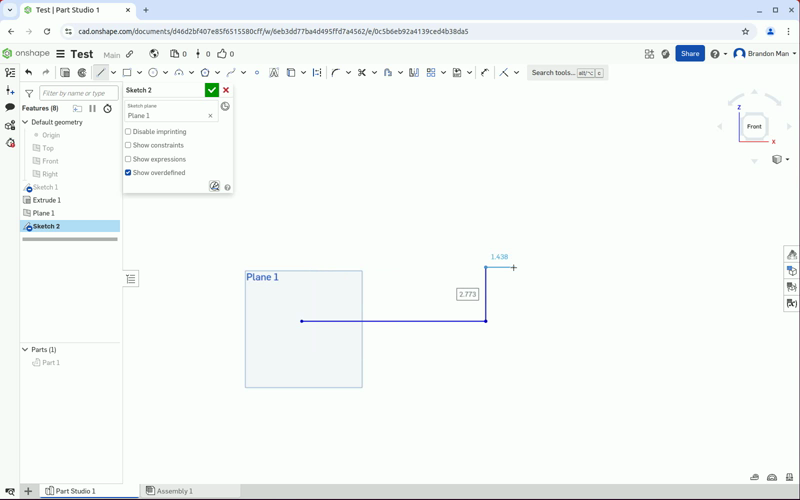
scroll(6)
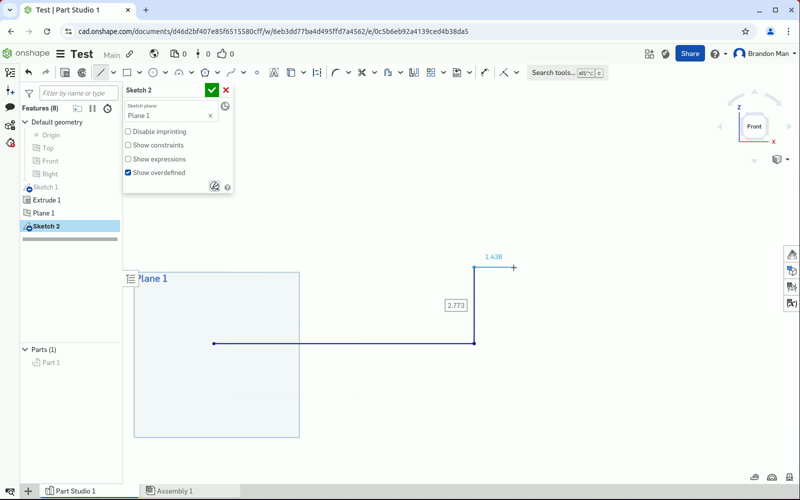
scroll(6)
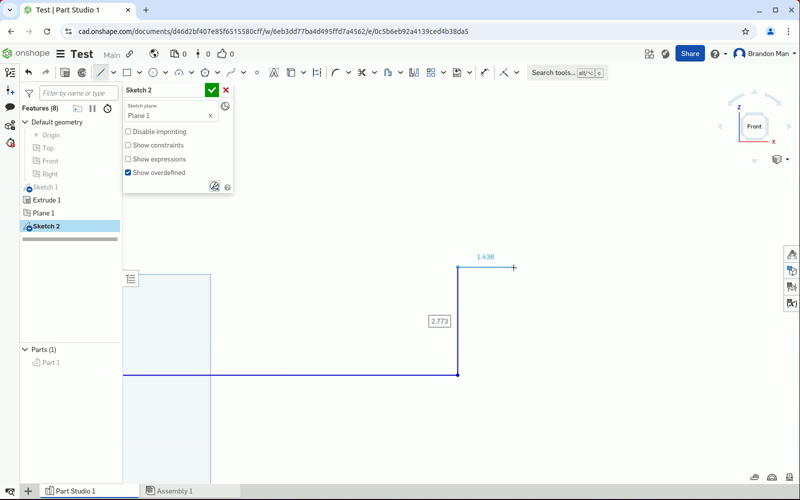
scroll(6)
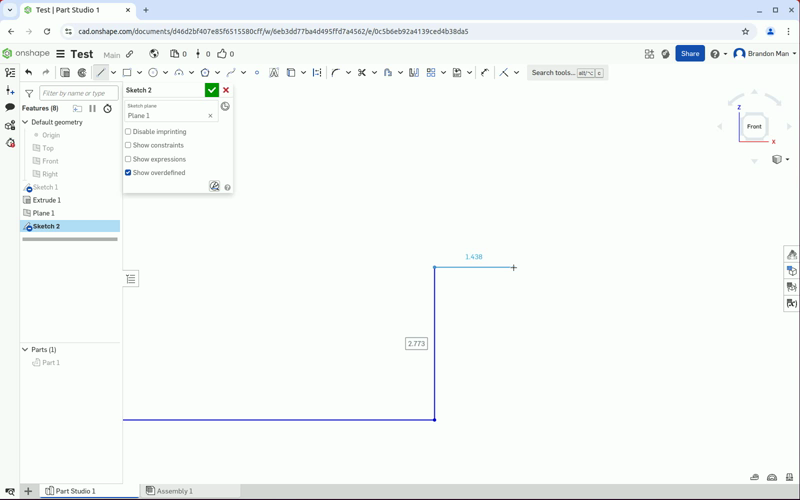
click(513, 267)
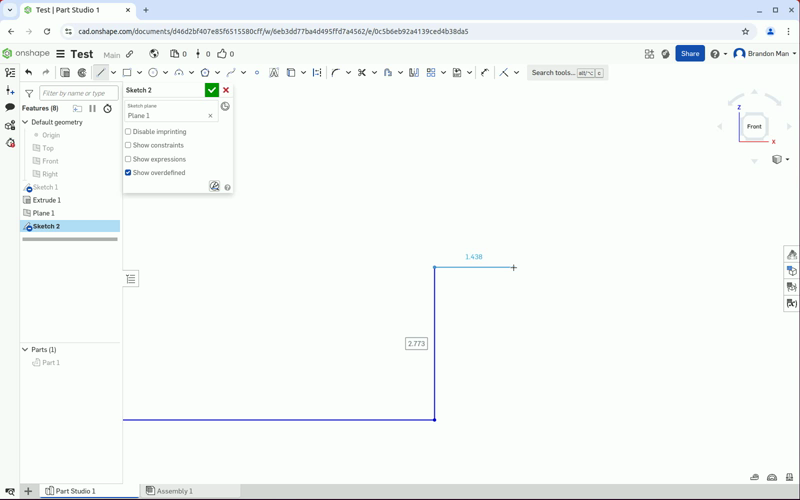
scroll(-6)
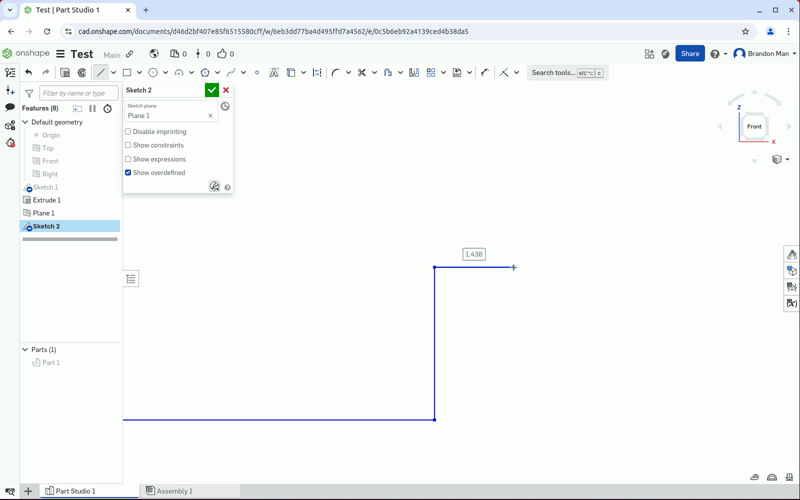
scroll(-6)
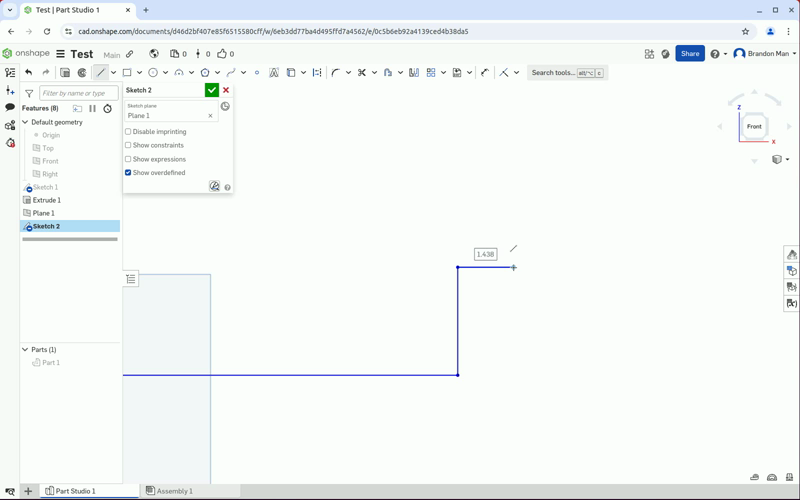
scroll(-6)
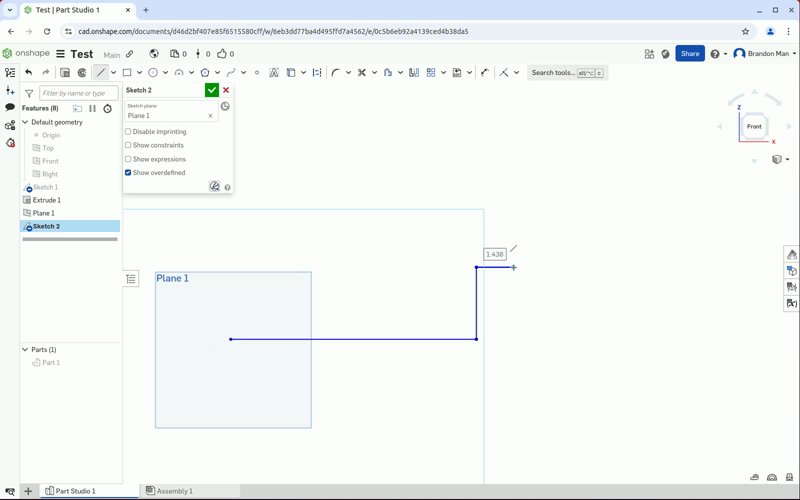
scroll(-6)
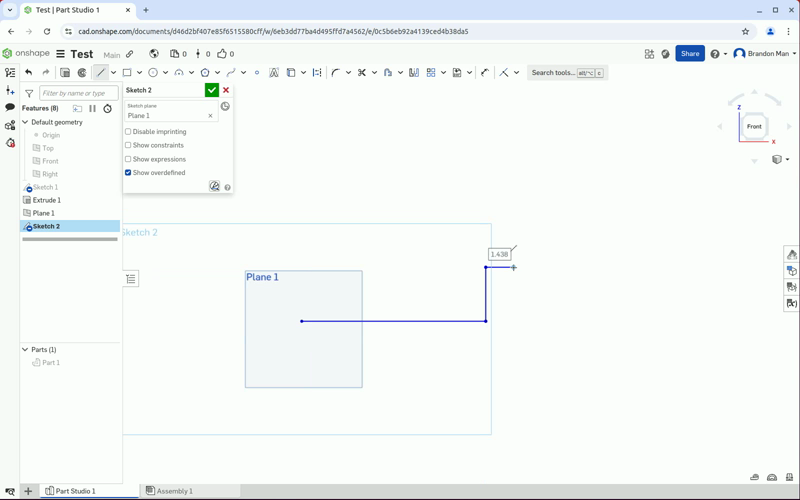
scroll(-6)
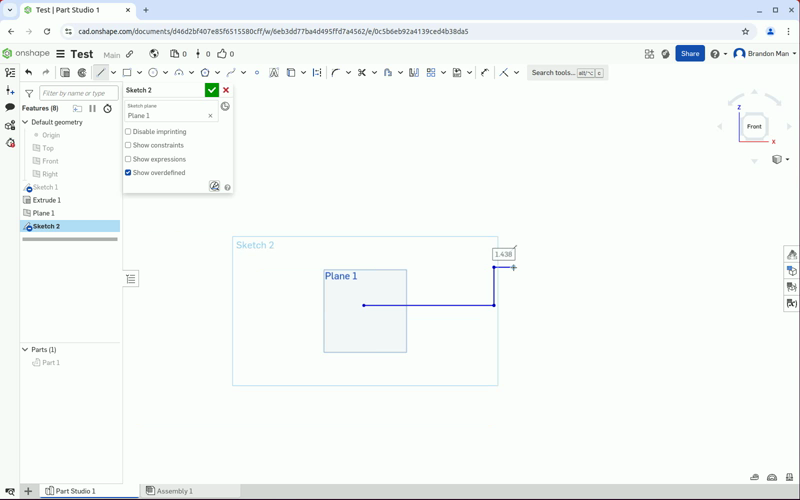
scroll(-6)
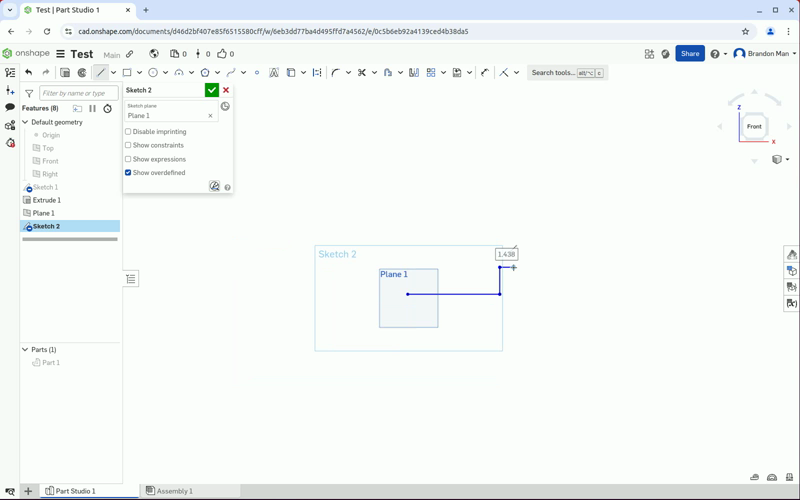
scroll(-6)
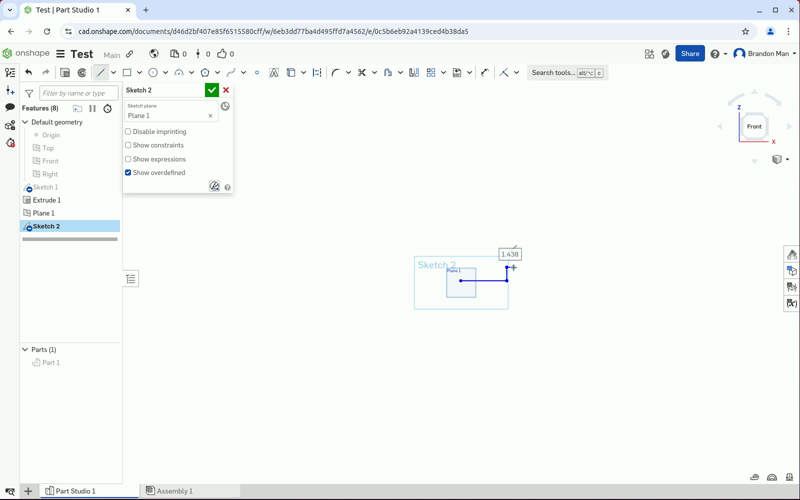
key_up(shift)
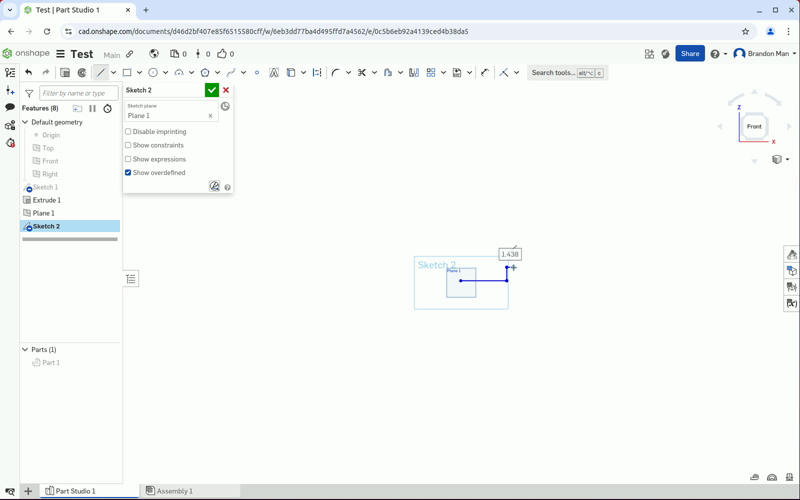
key_down(shift)
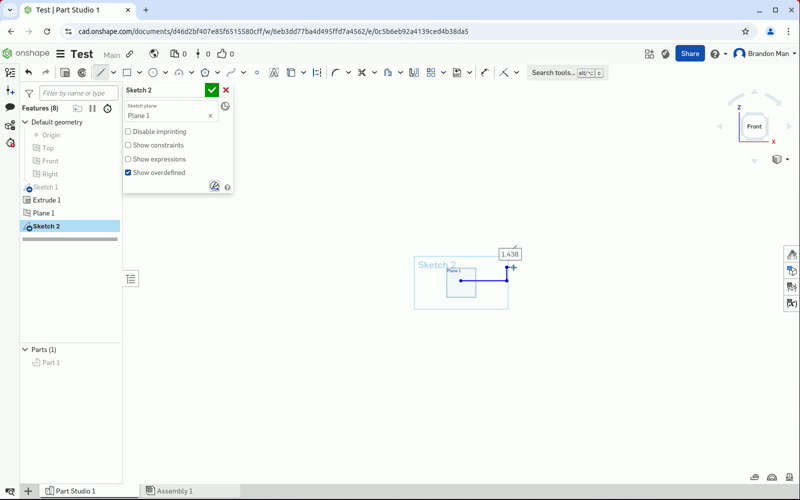
mouse_move(543, 267)
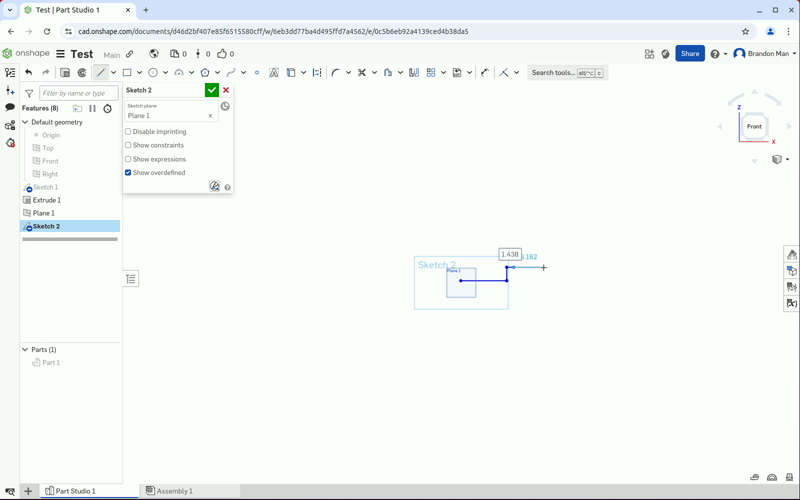
mouse_move(513, 280)
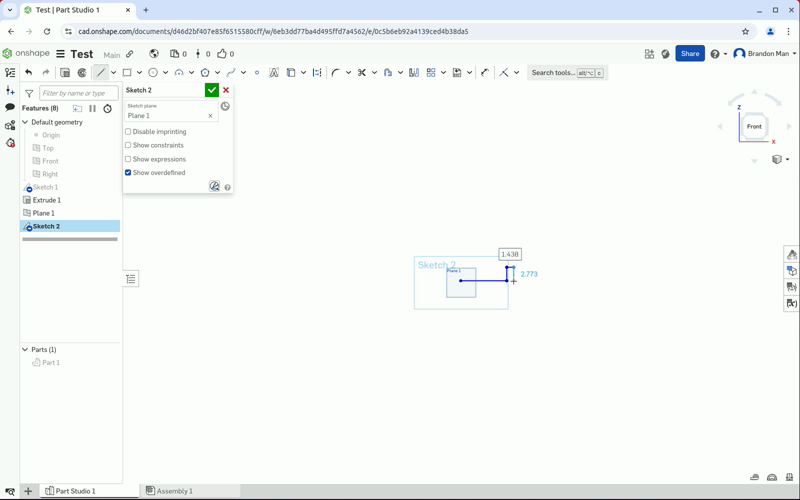
click(513, 280)
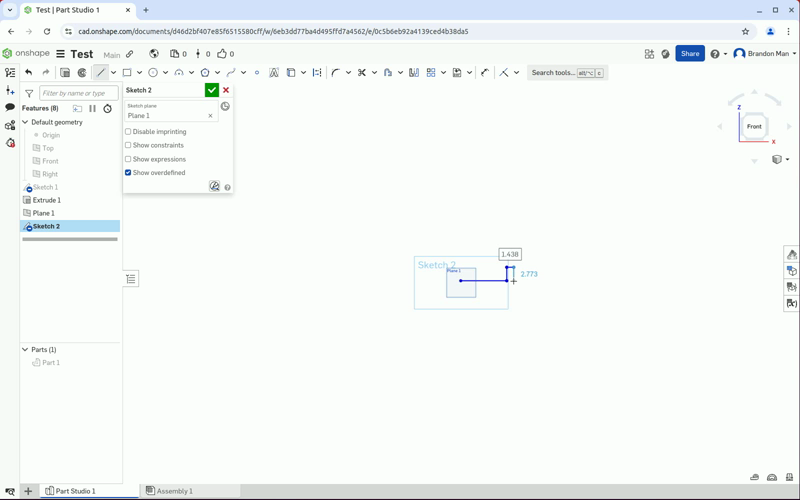
key_up(shift)
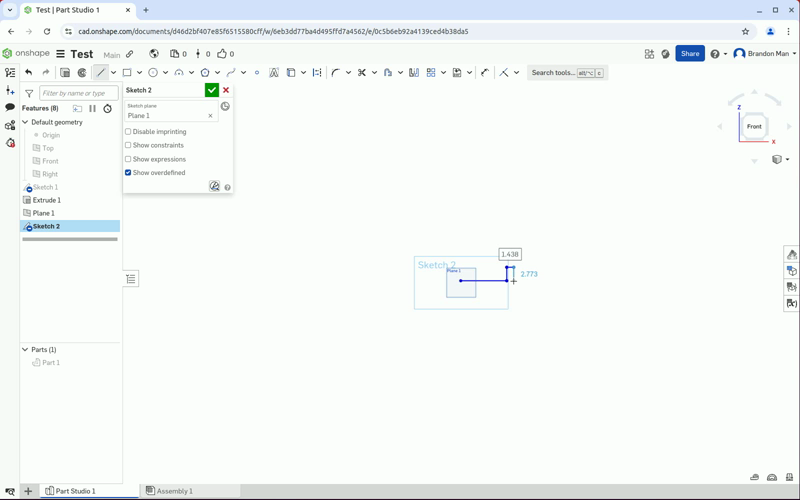
key_down(shift)
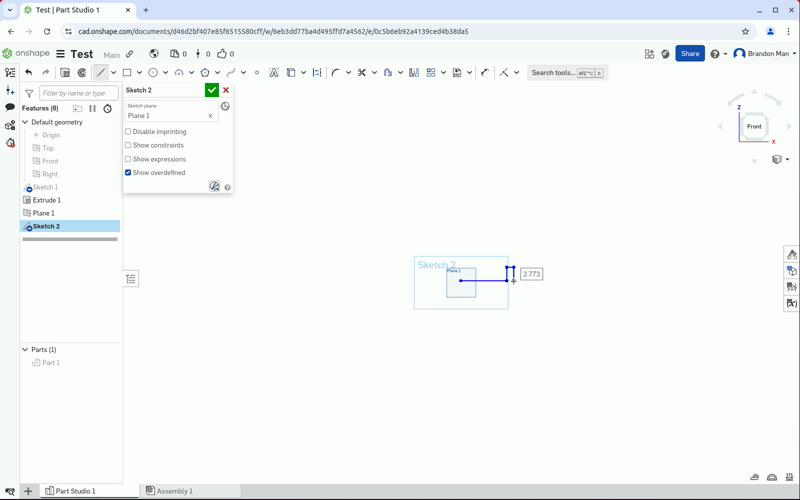
mouse_move(543, 280)
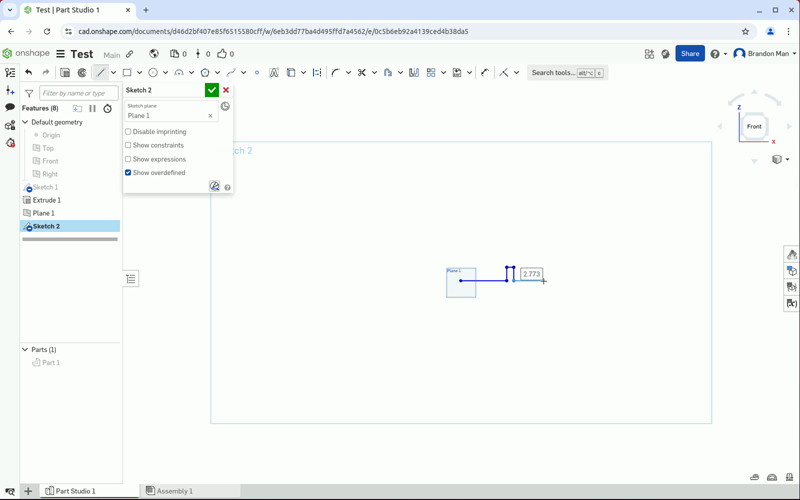
mouse_move(538, 280)
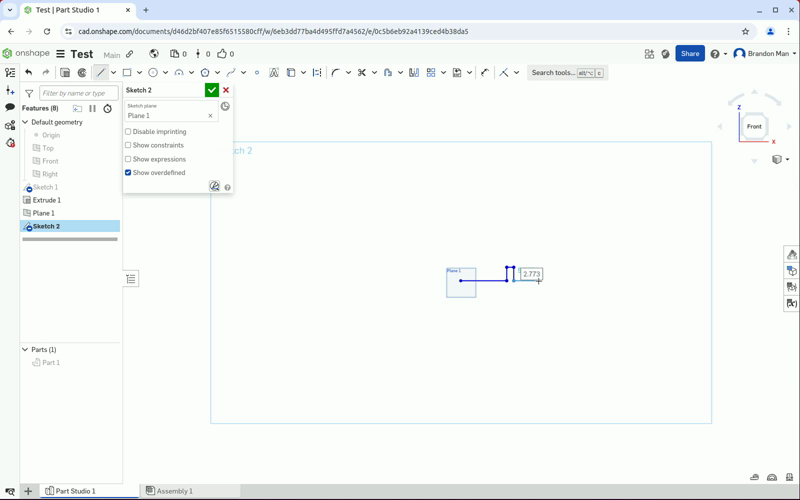
click(538, 280)
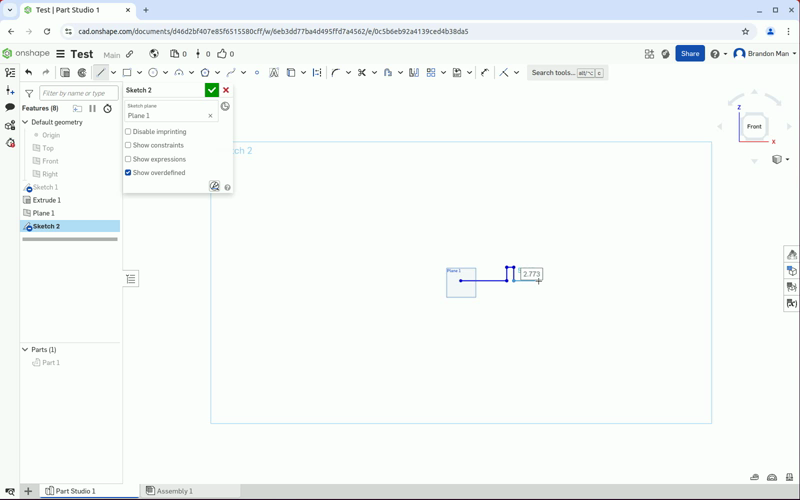
key_up(shift)
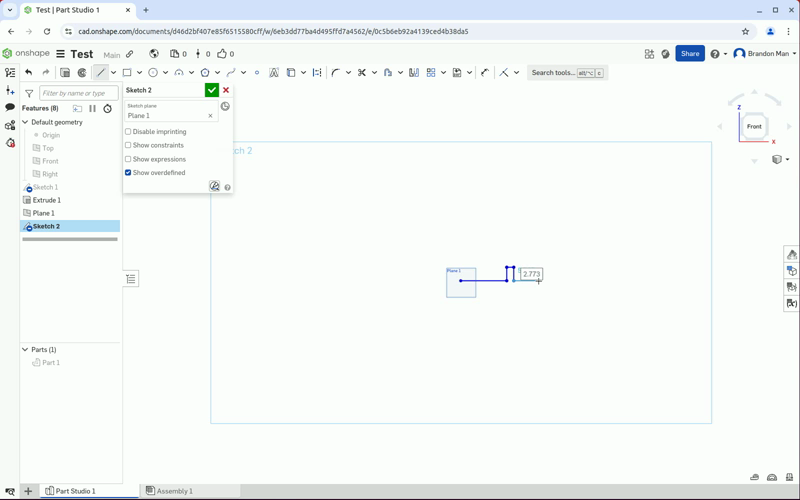
key_down(shift)
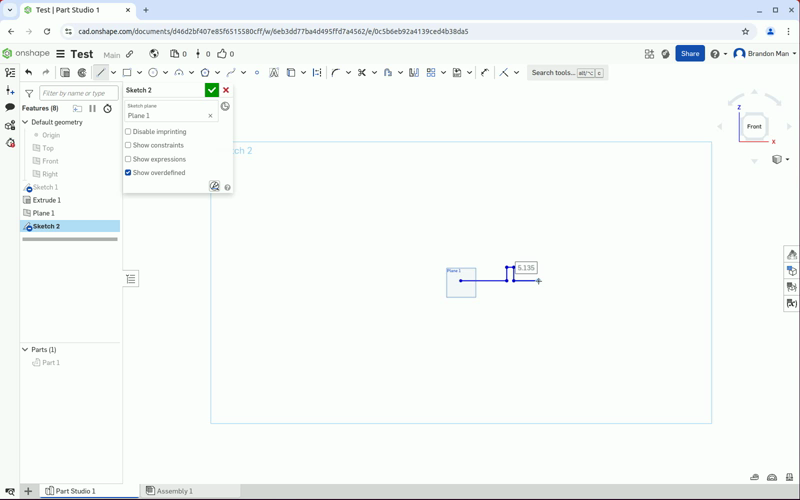
mouse_move(568, 280)
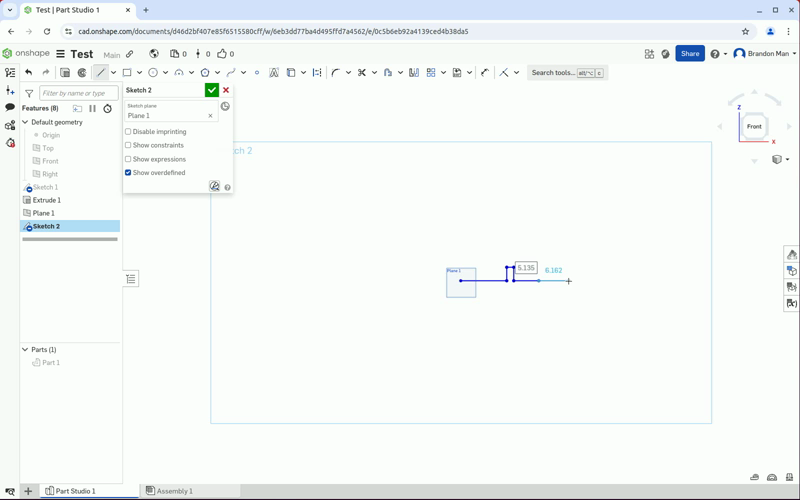
mouse_move(538, 265)
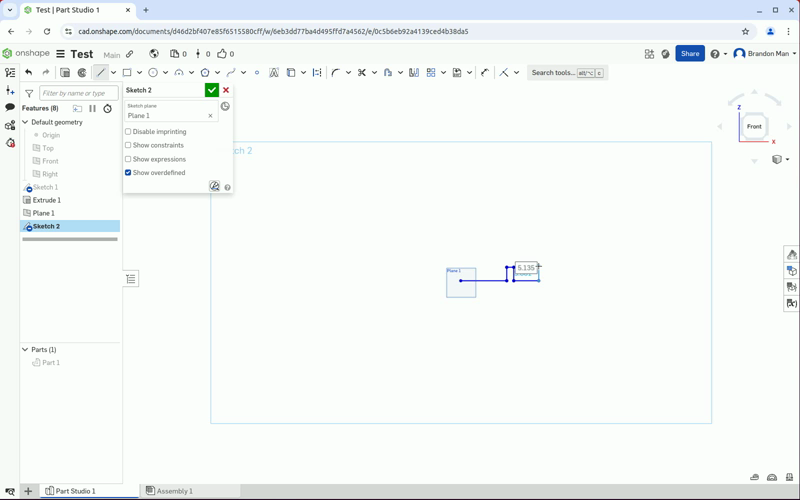
click(538, 265)
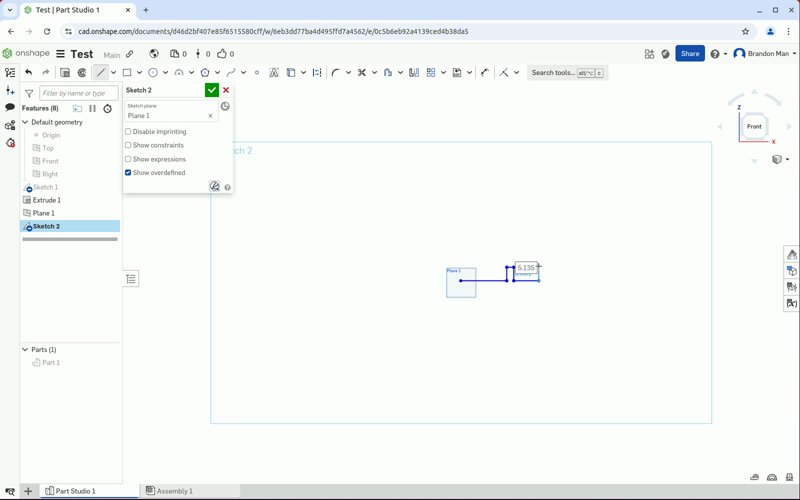
key_up(shift)
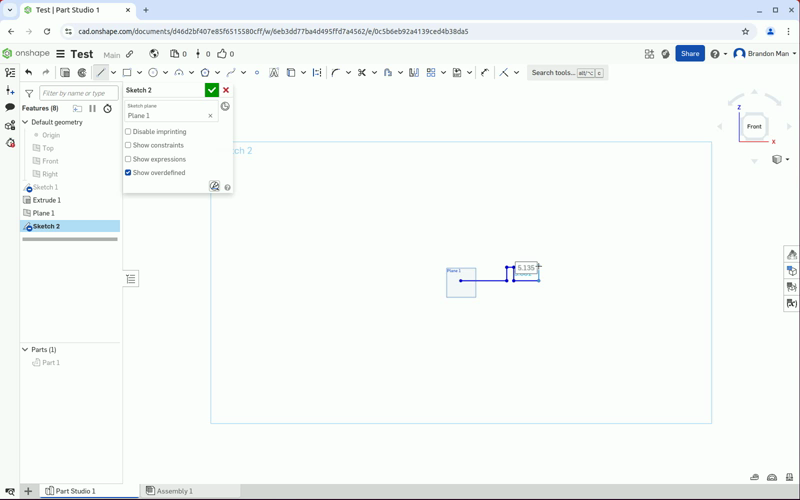
key_down(shift)
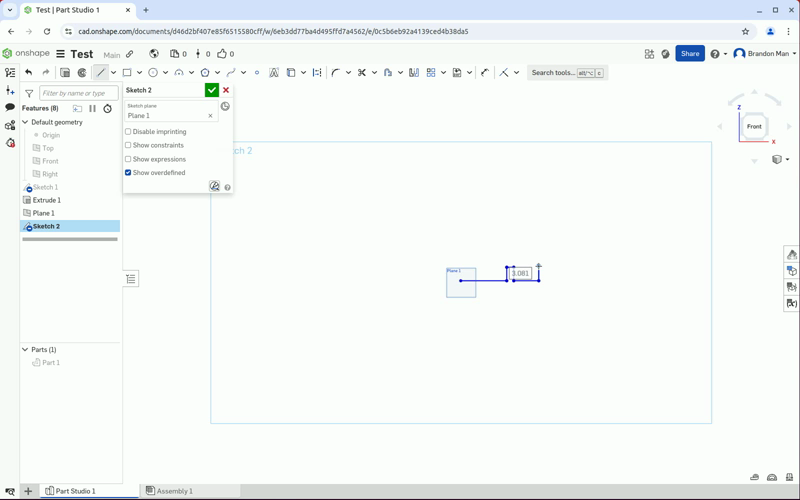
mouse_move(460, 265)
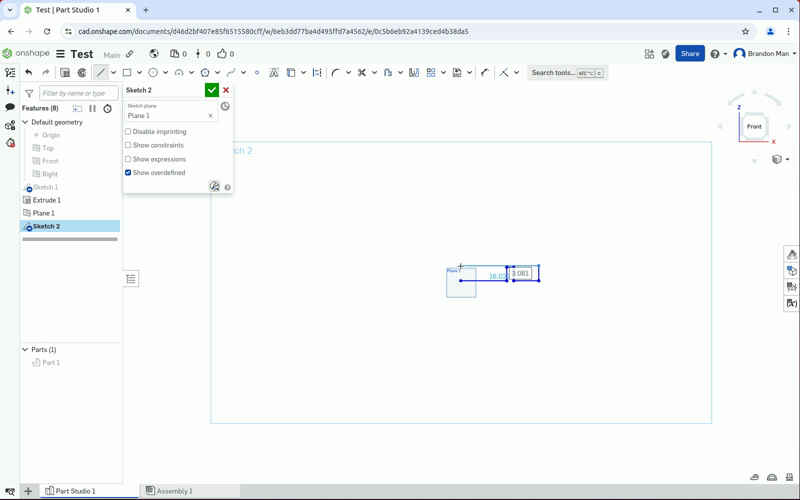
click(460, 265)
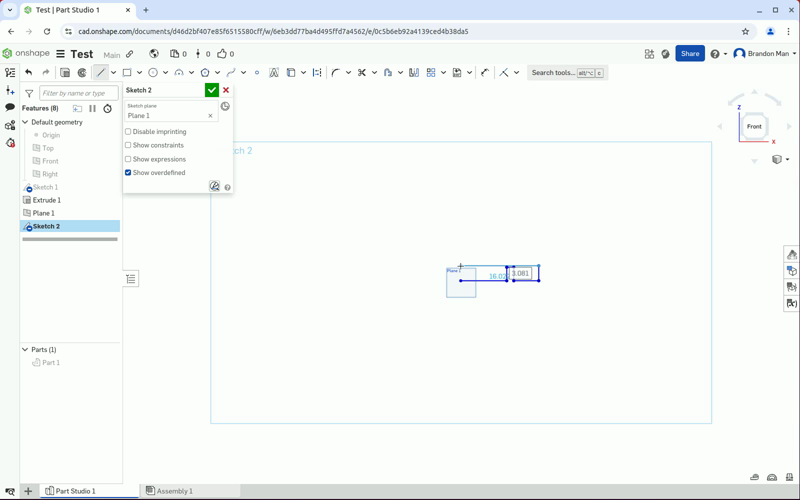
key_up(shift)
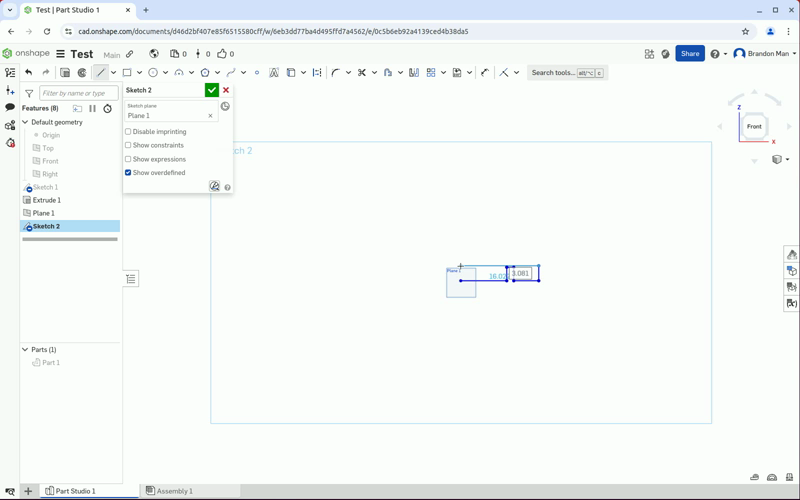
mouse_move(490, 265)
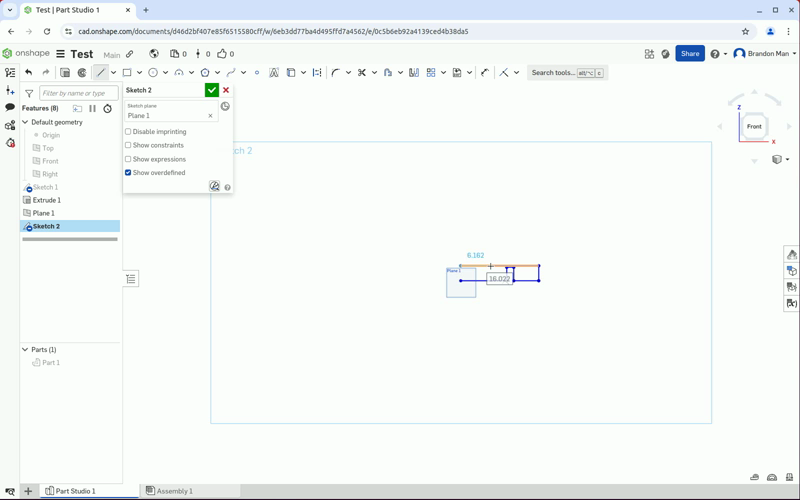
key_down(shift)
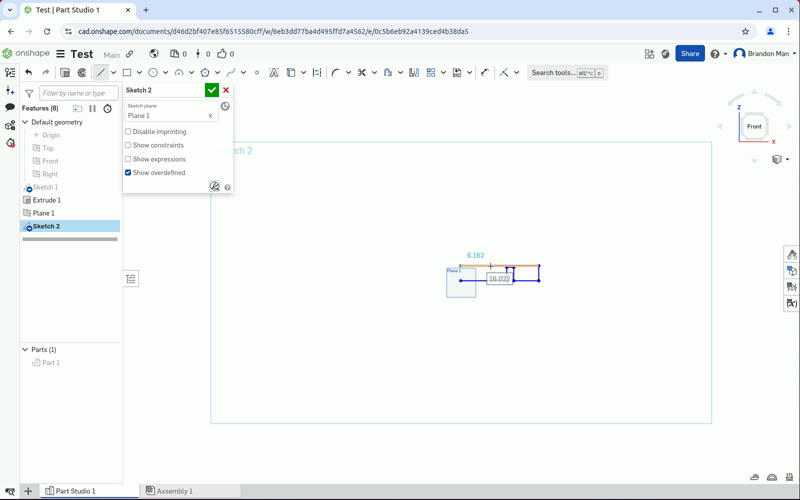
mouse_move(460, 280)
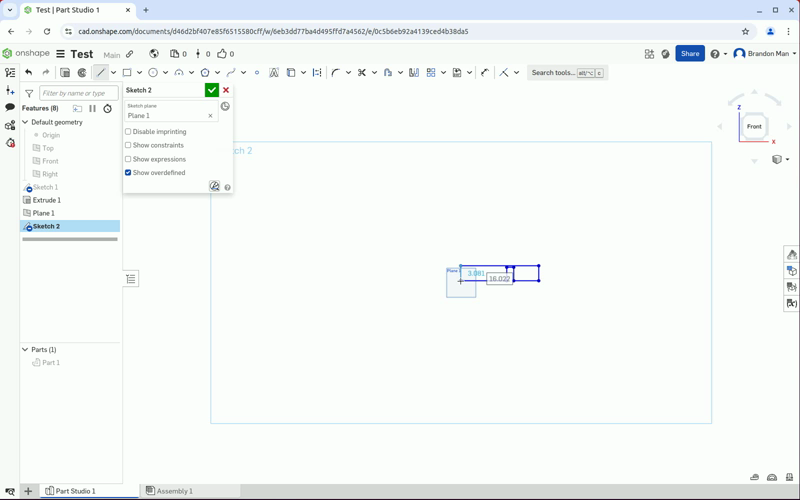
key_up(shift)
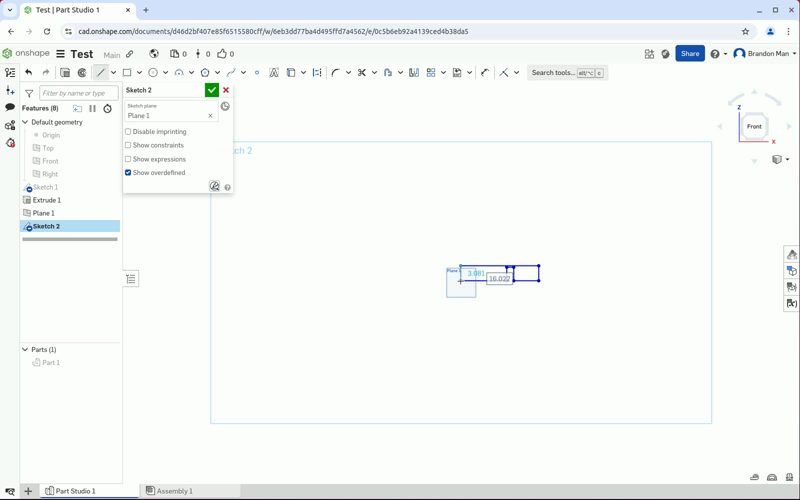
click(460, 280)
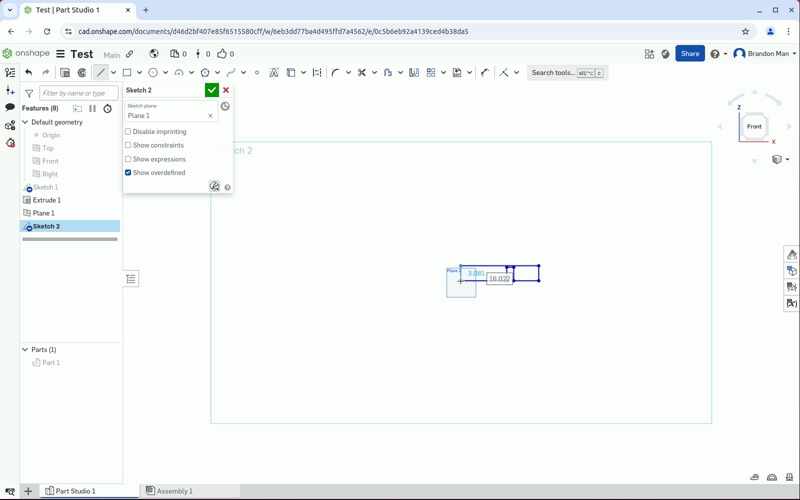
key(esc)
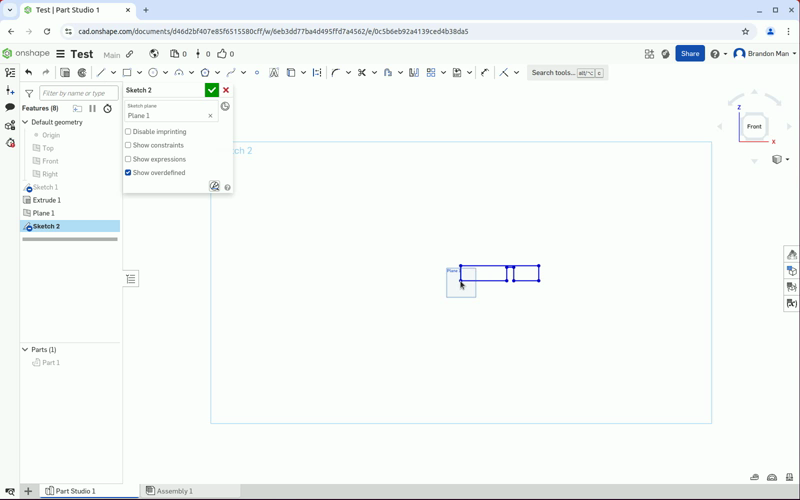
mouse_move(530, 269)
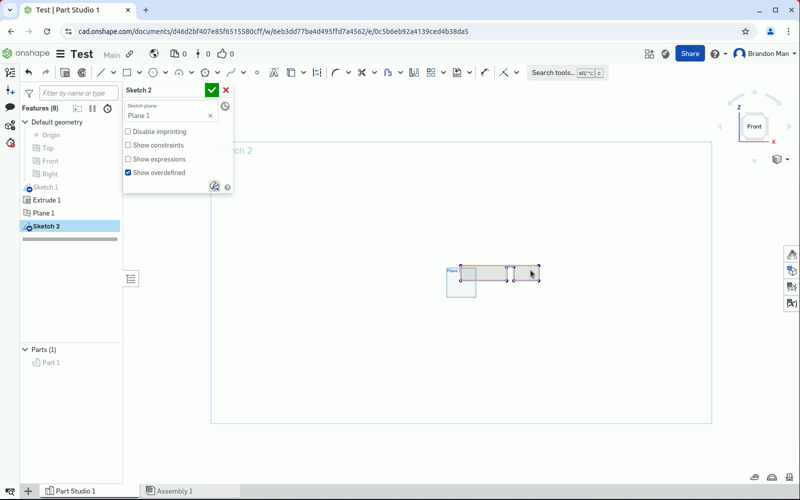
scroll(6)
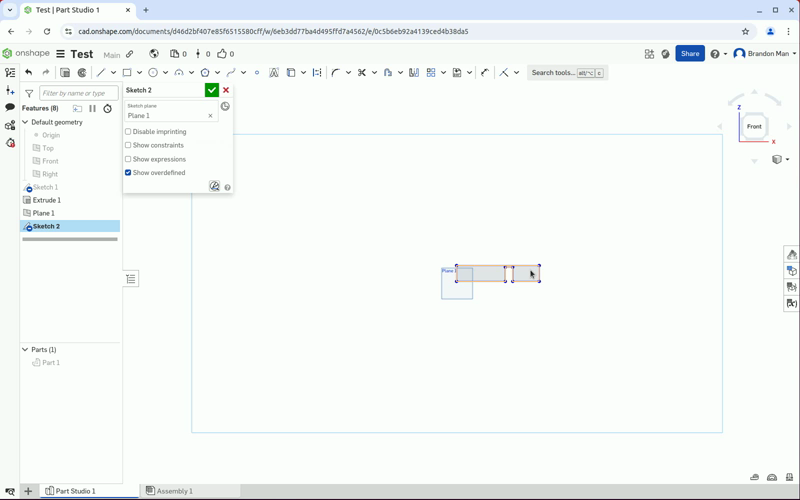
scroll(6)
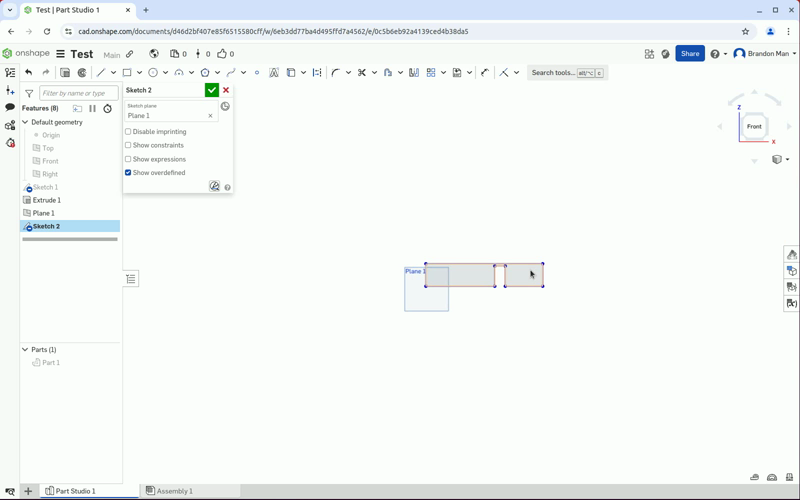
scroll(6)
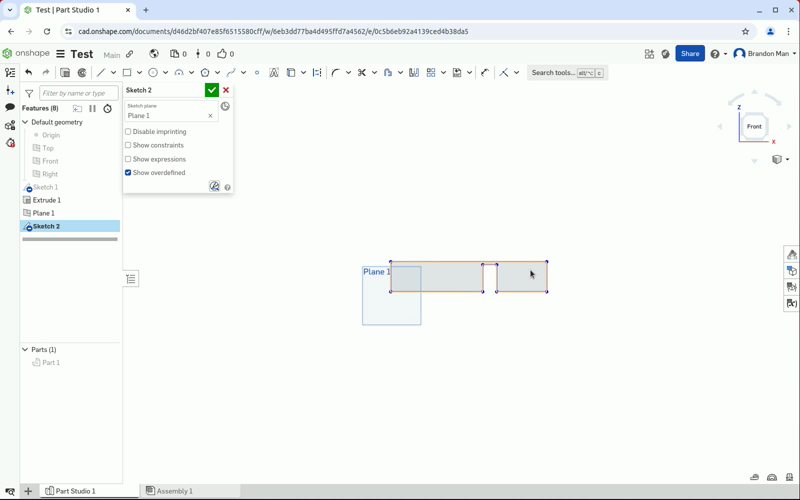
scroll(6)
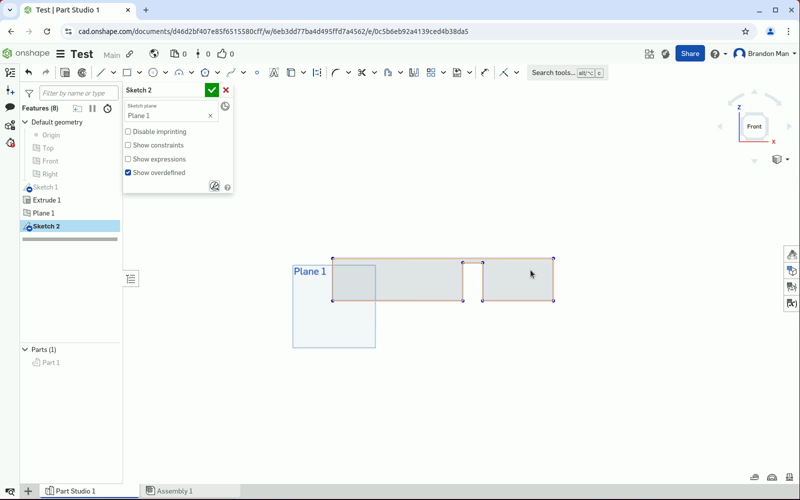
scroll(6)
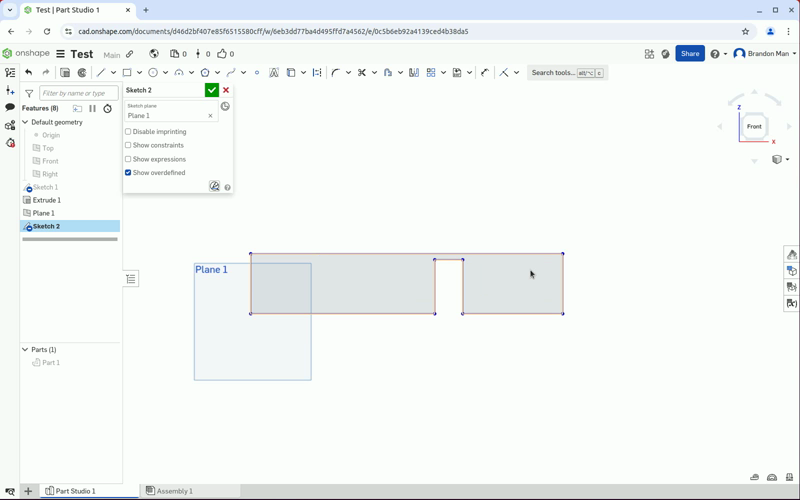
scroll(6)
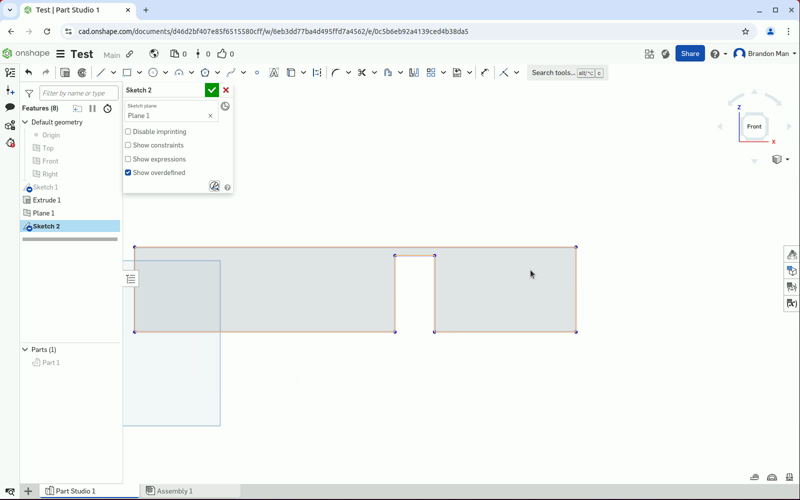
scroll(6)
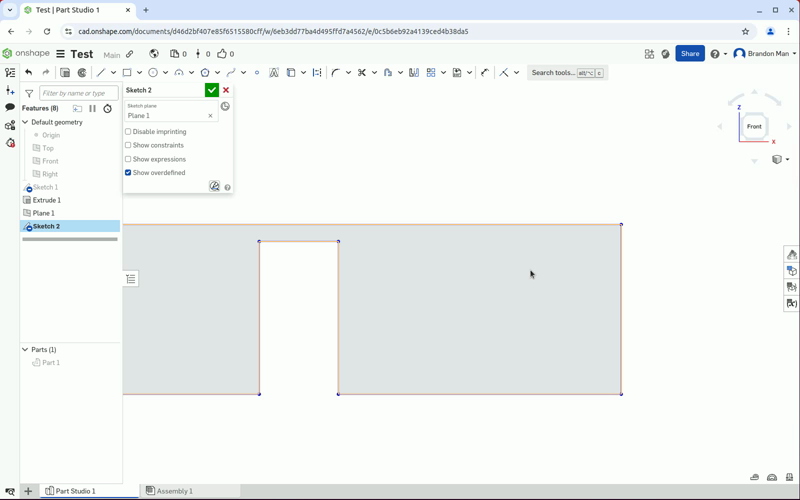
click(530, 269)
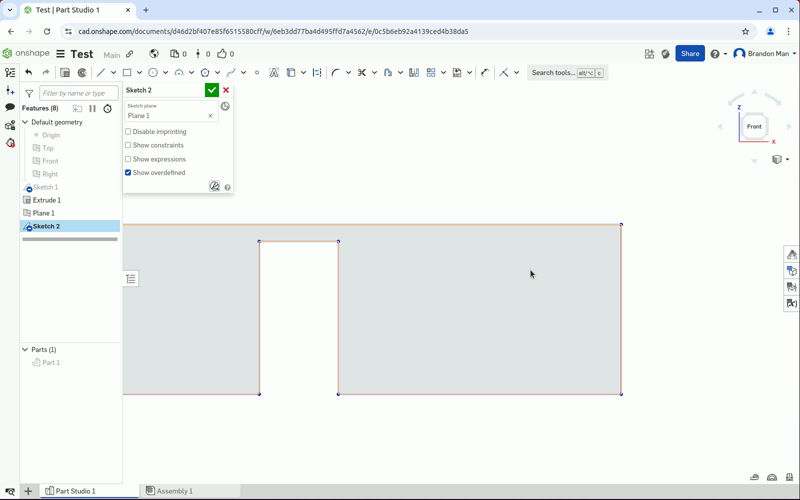
scroll(-6)
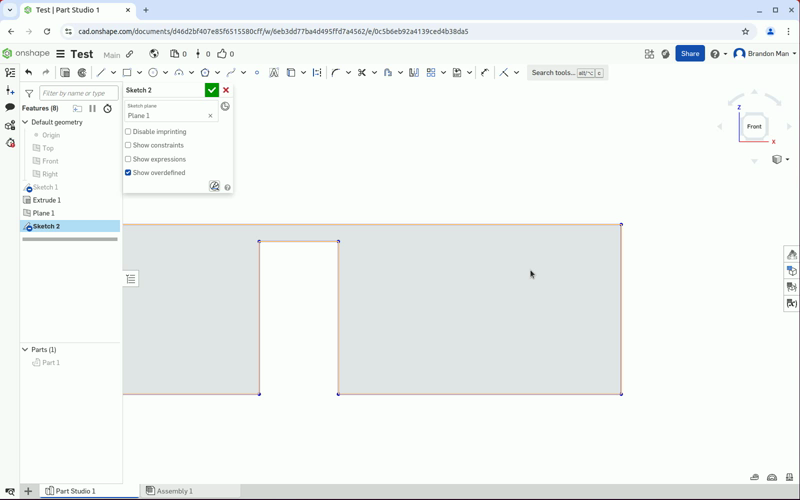
scroll(-6)
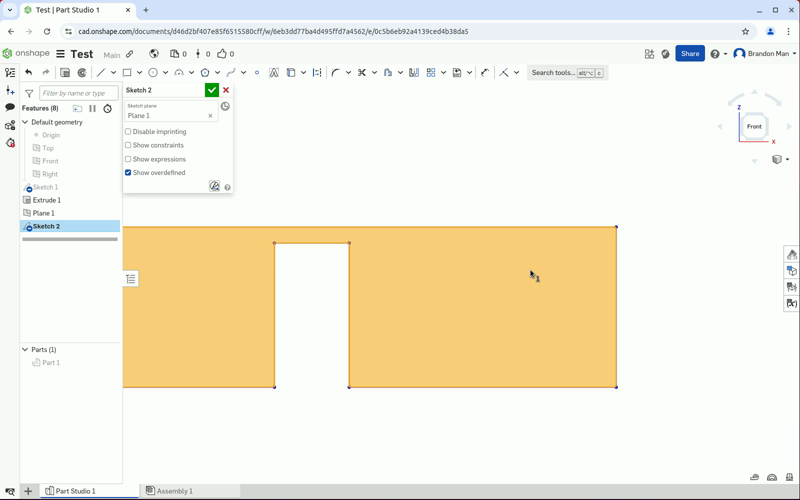
scroll(-6)
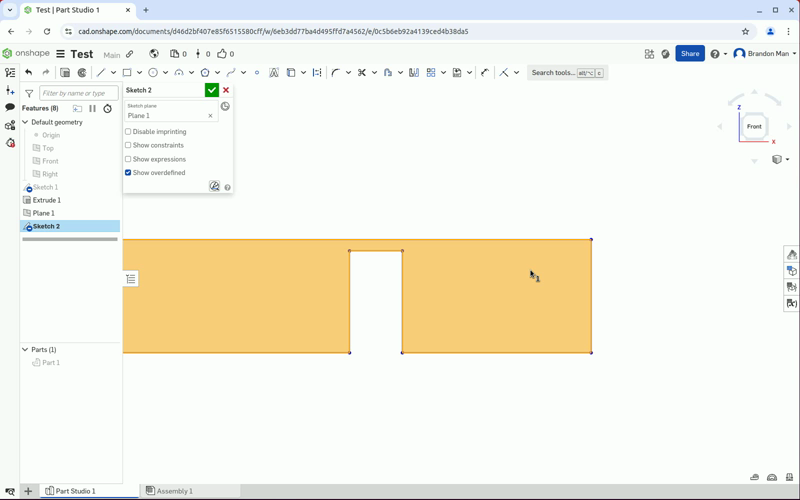
scroll(-6)
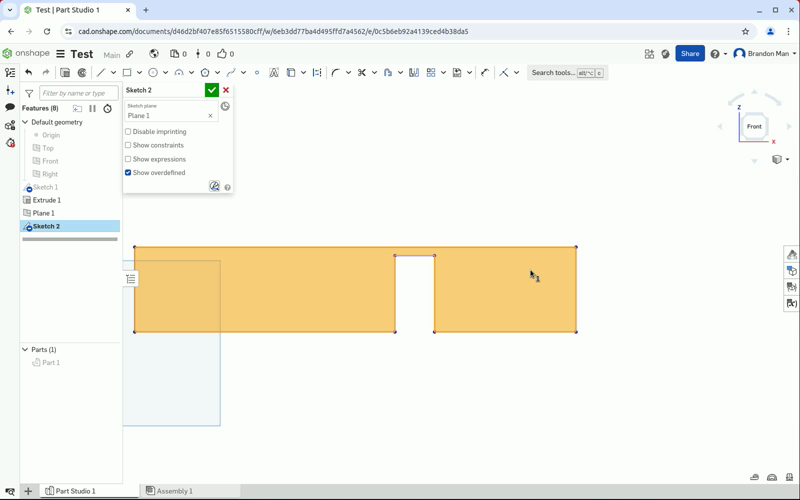
scroll(-6)
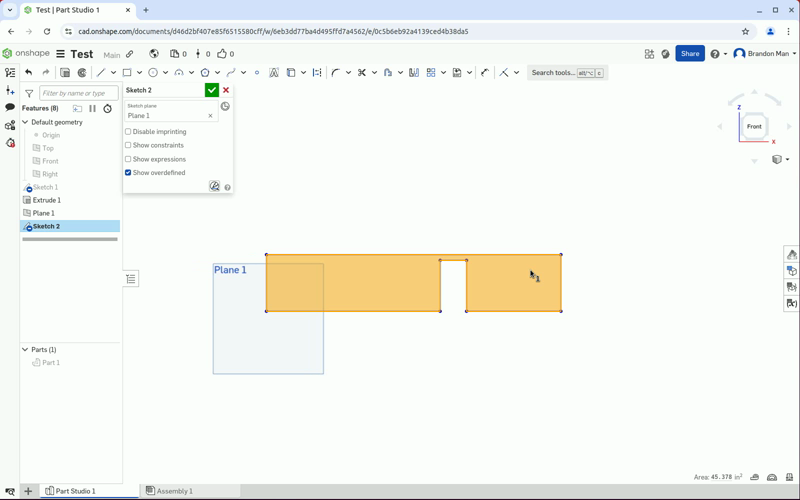
scroll(-6)
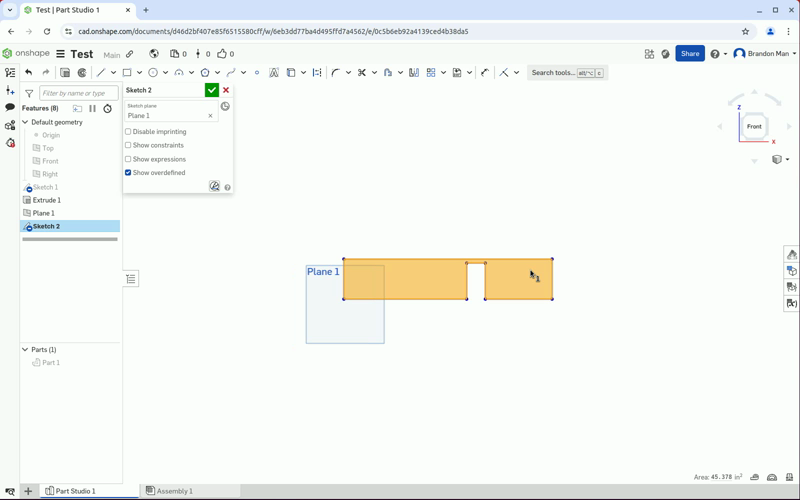
scroll(-6)
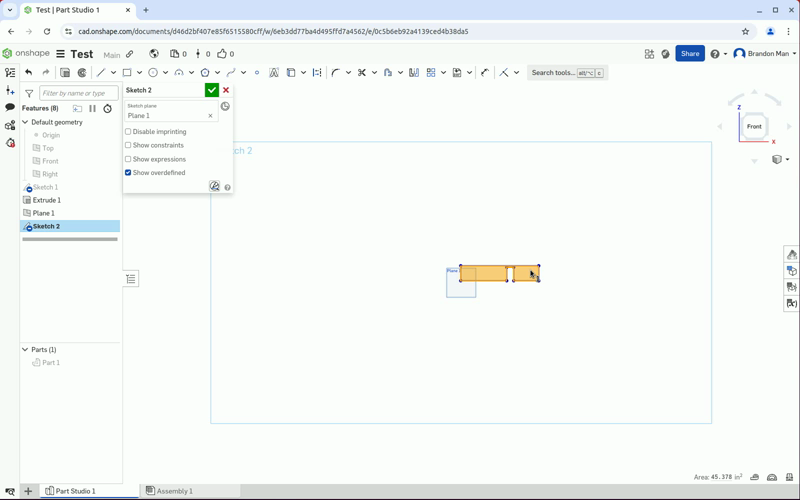
mouse_move(73, 352)
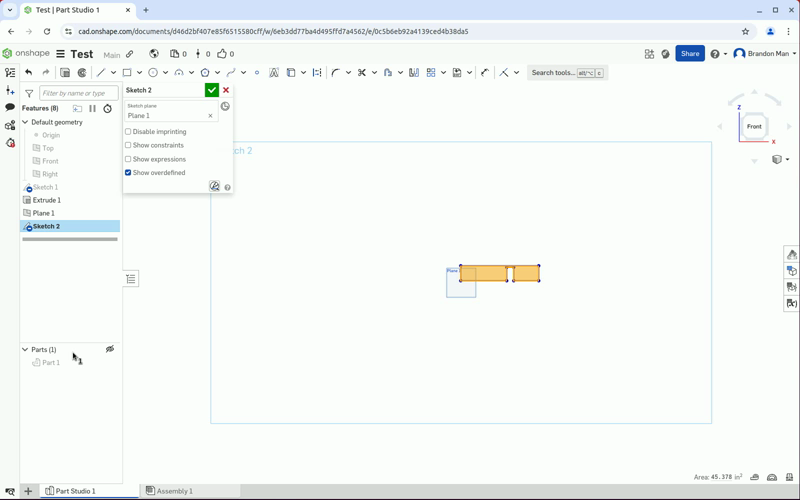
key(shift+y)
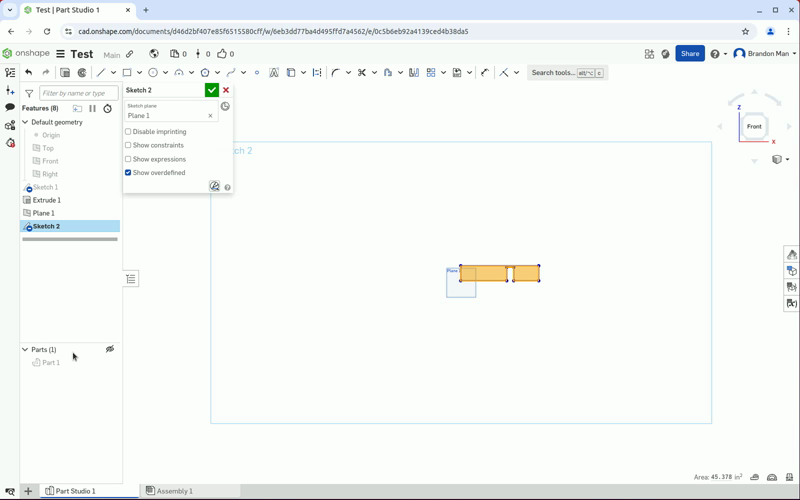
key(shift+e)
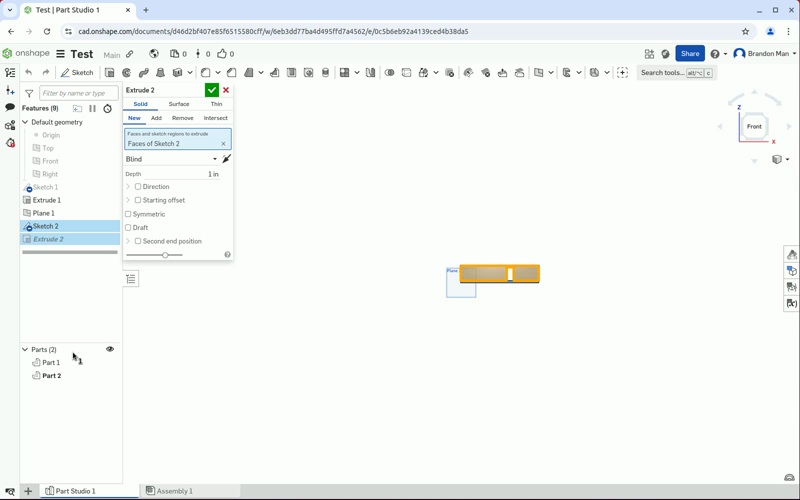
mouse_move(143, 106)
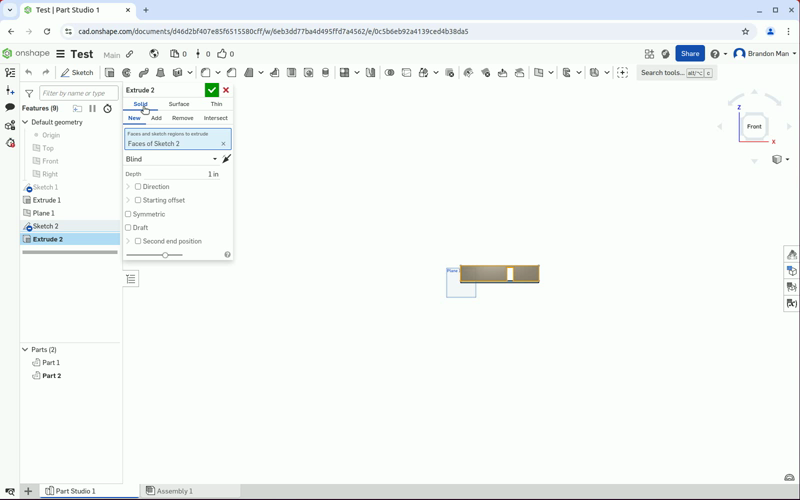
click(143, 106)
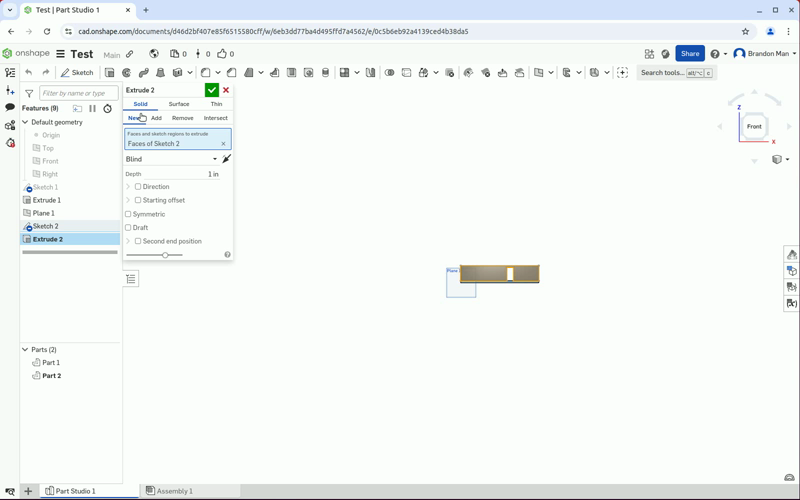
mouse_move(137, 120)
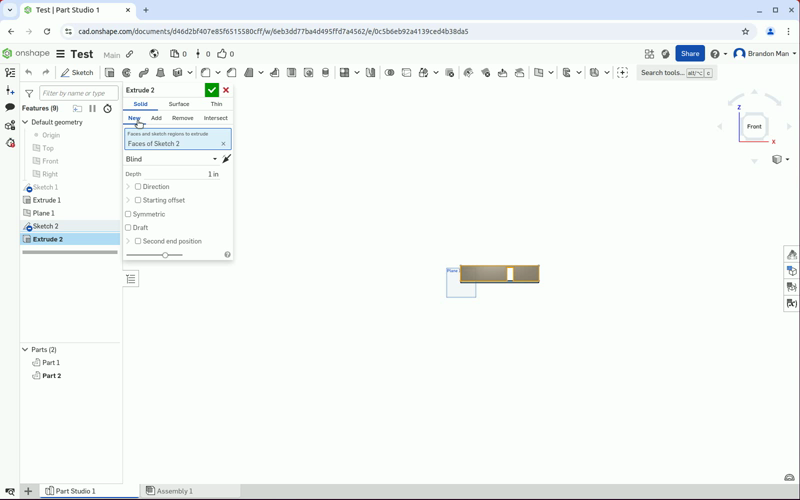
click(137, 120)
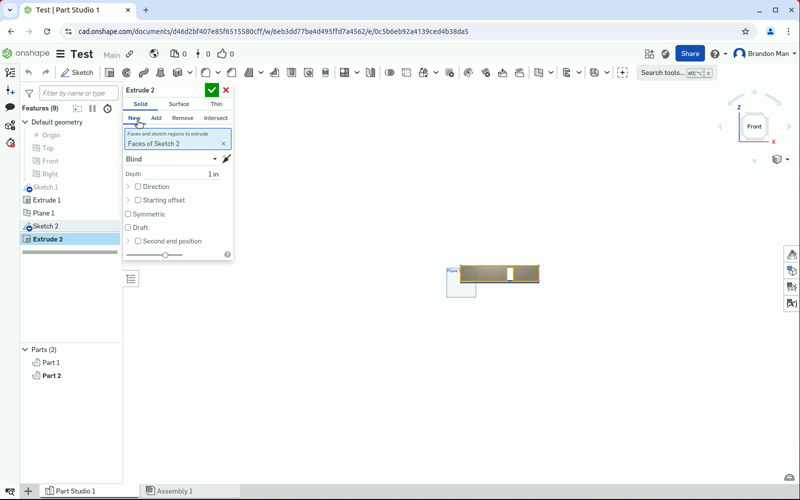
key(tab, 4)
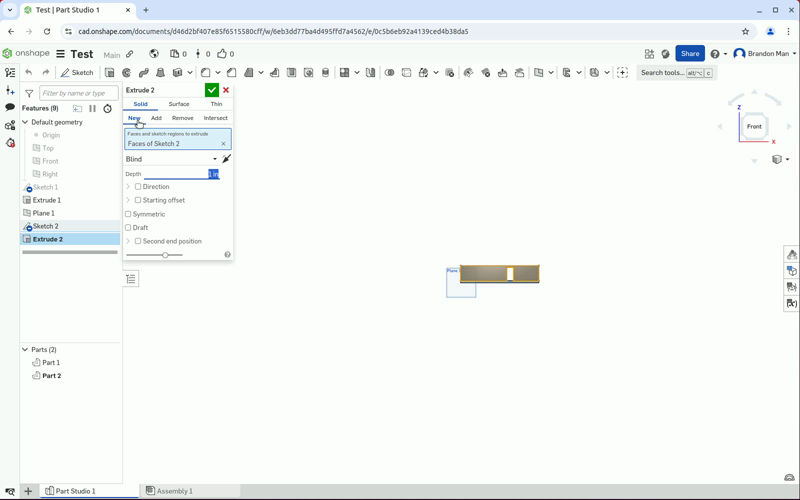
text(-0.481)
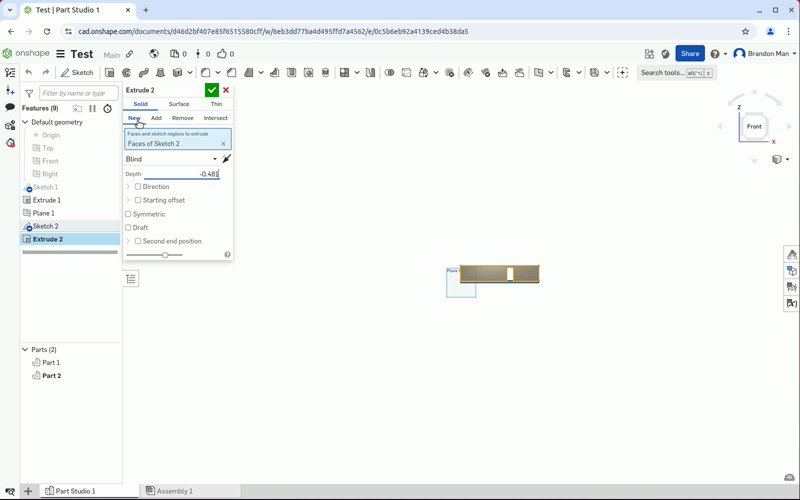
key(enter)
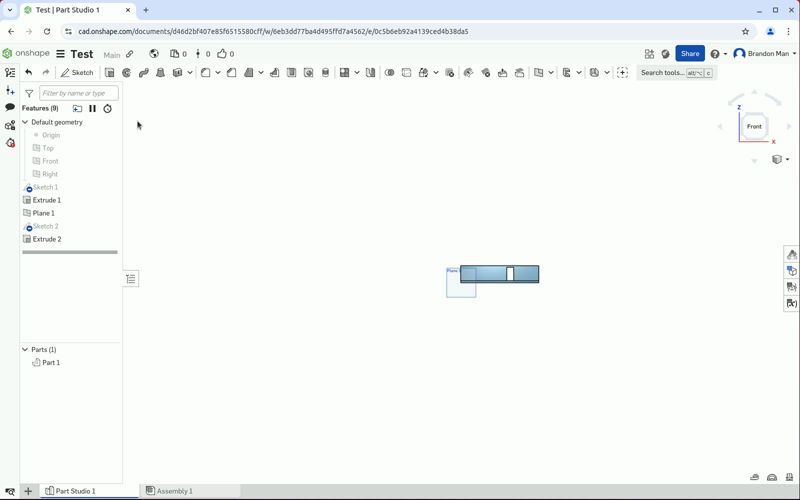
key(shift+h)
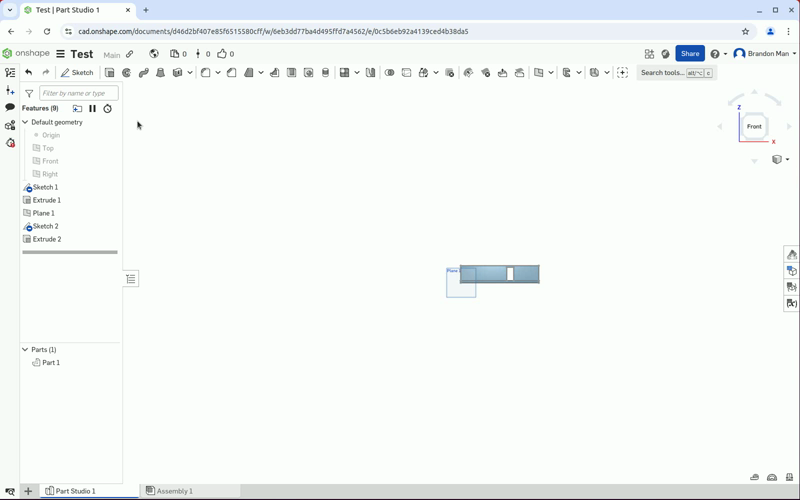
key(shift+h)
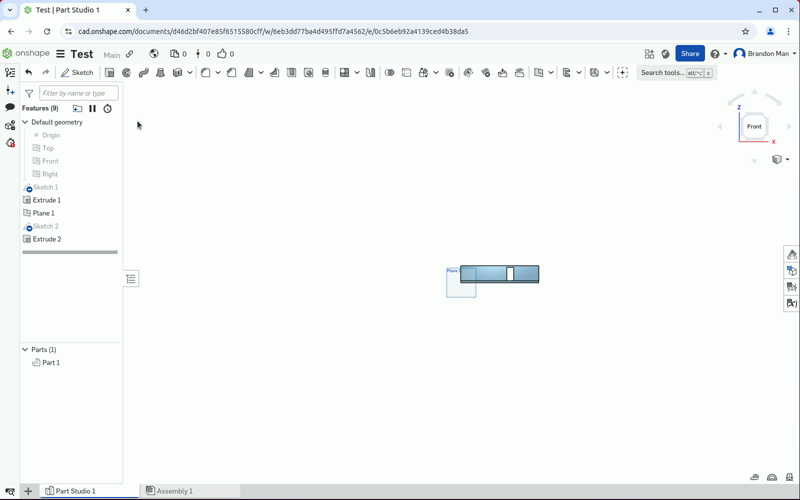
mouse_move(73, 189)
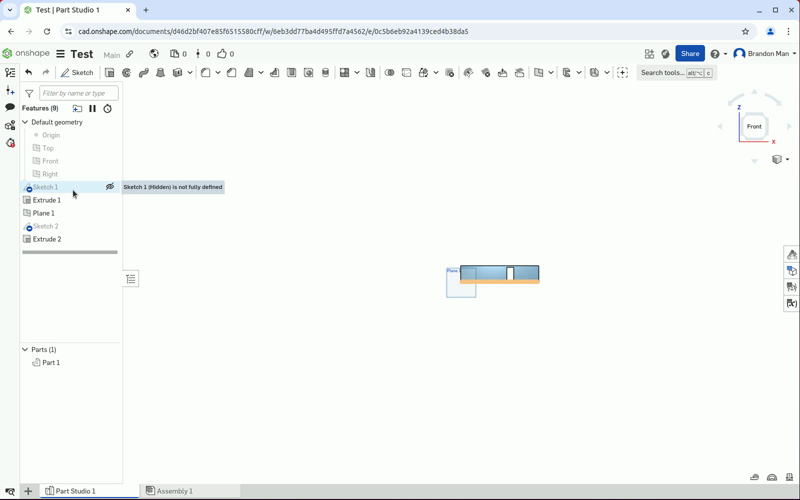
click(73, 189)
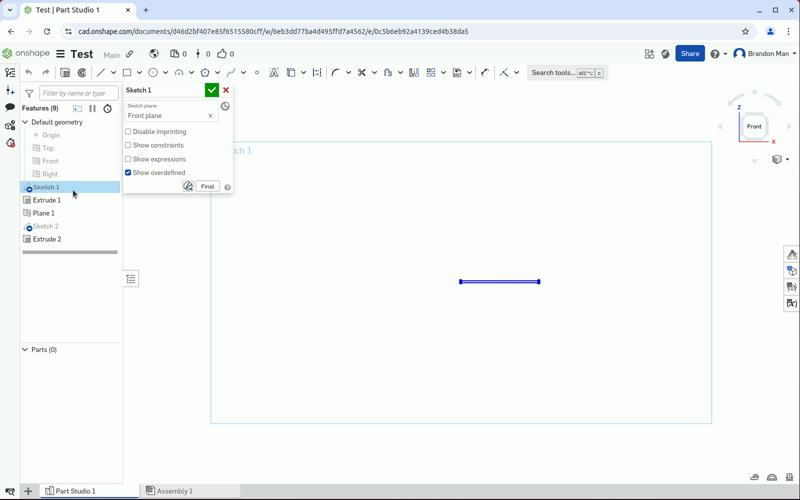
mouse_move(229, 92)
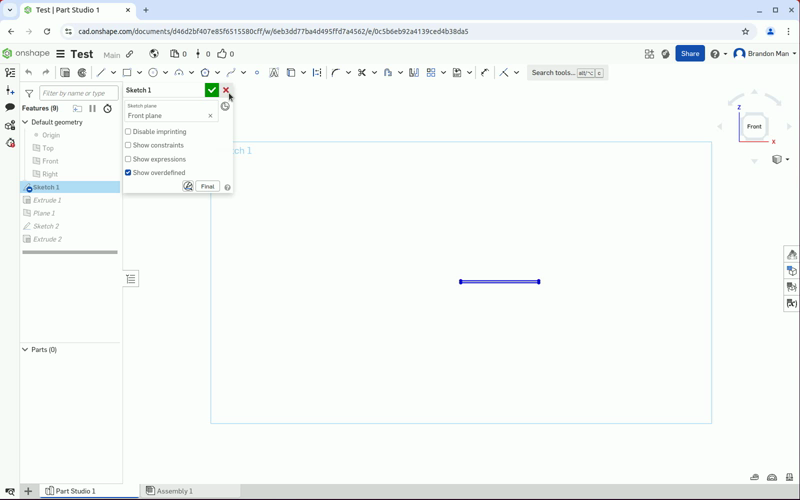
click(229, 92)
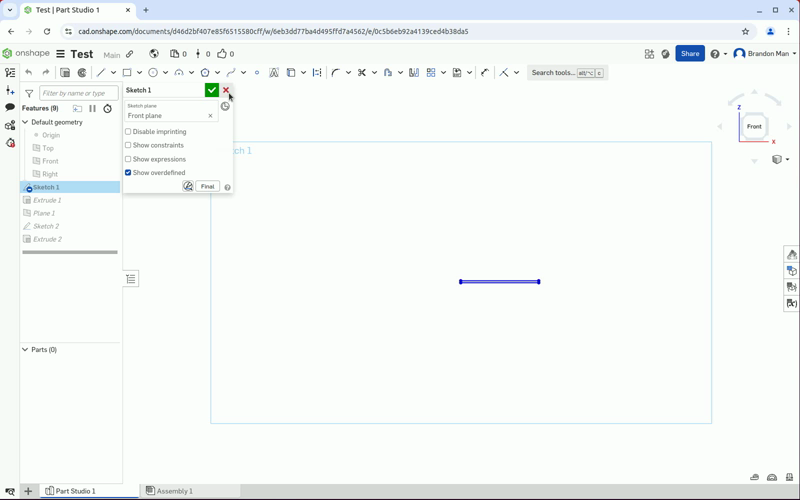
key(shift+s)
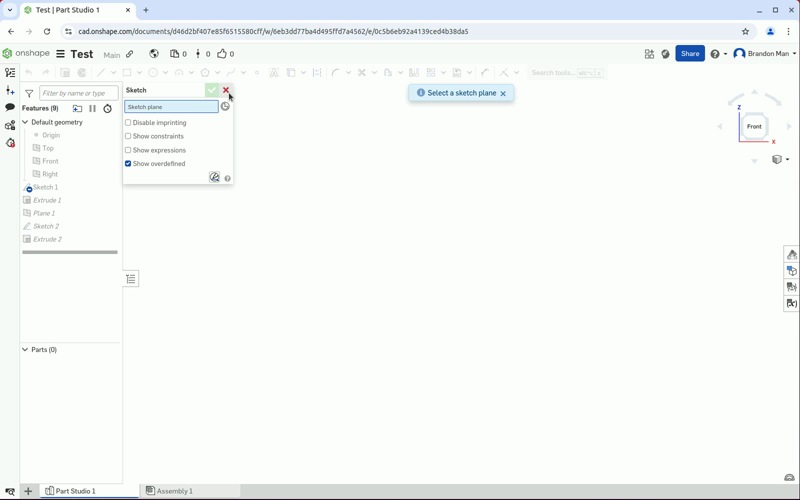
mouse_move(73, 163)
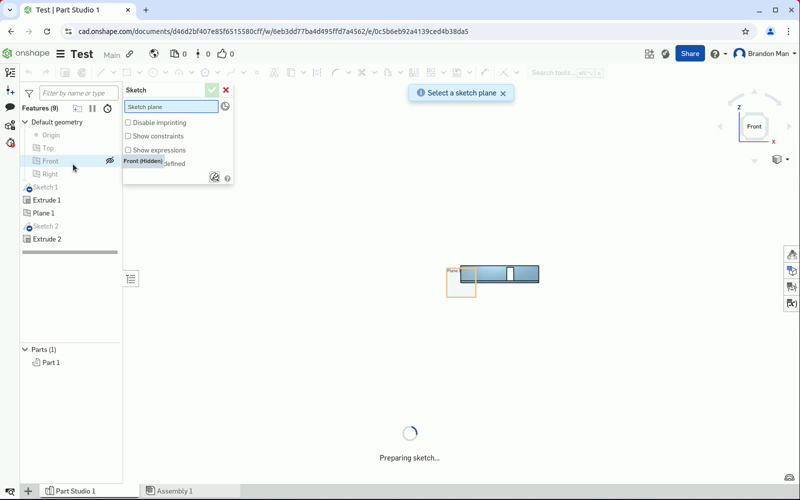
click(73, 163)
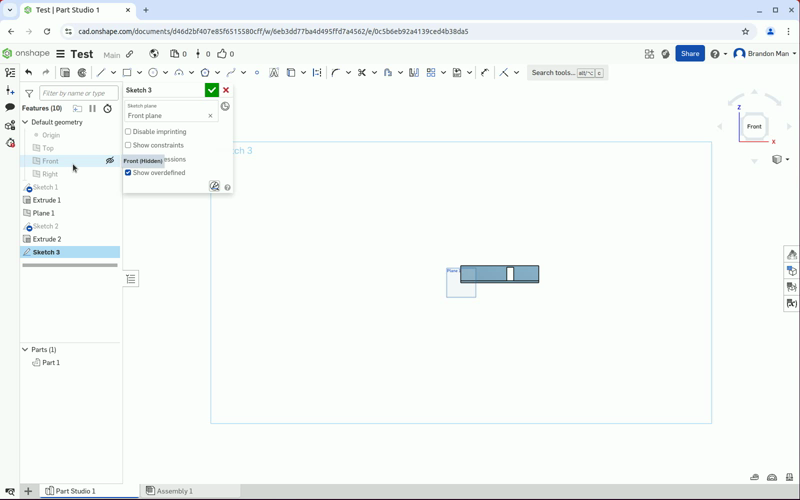
mouse_move(73, 352)
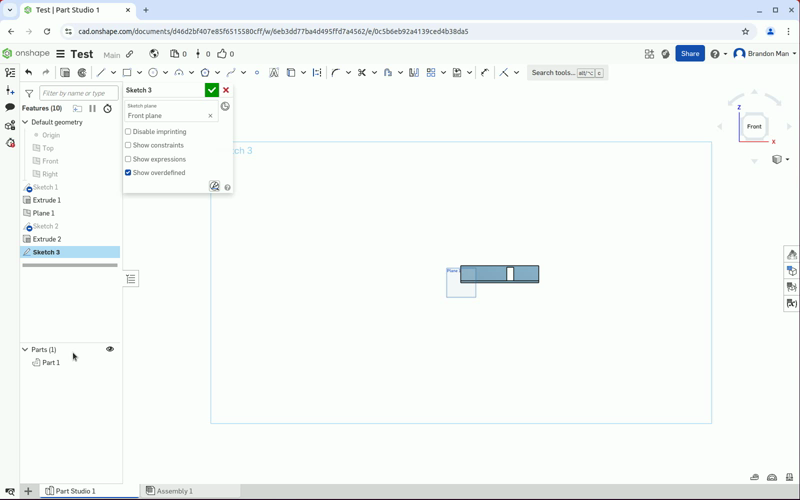
key(y)
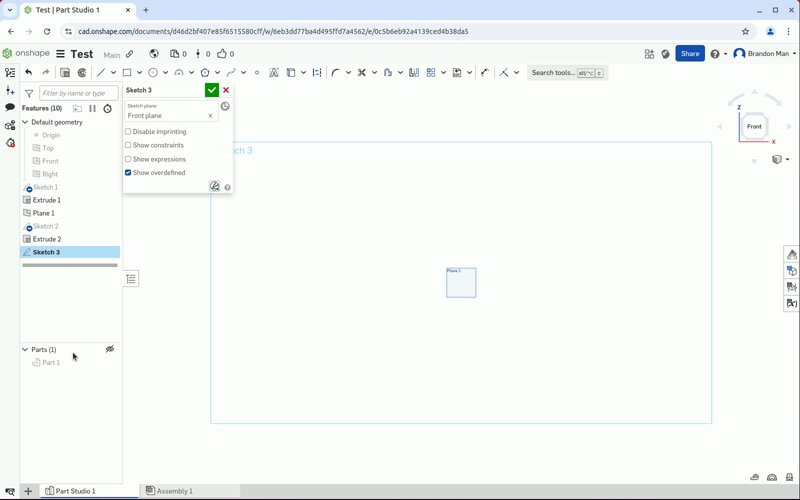
key(l)
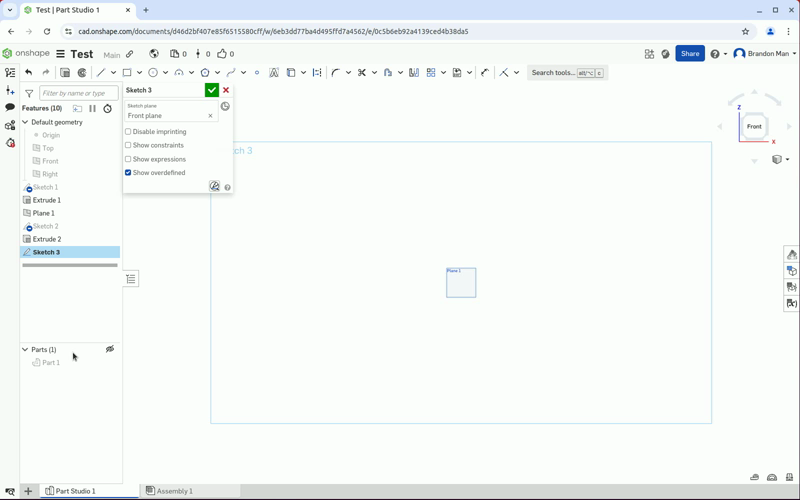
key_down(shift)
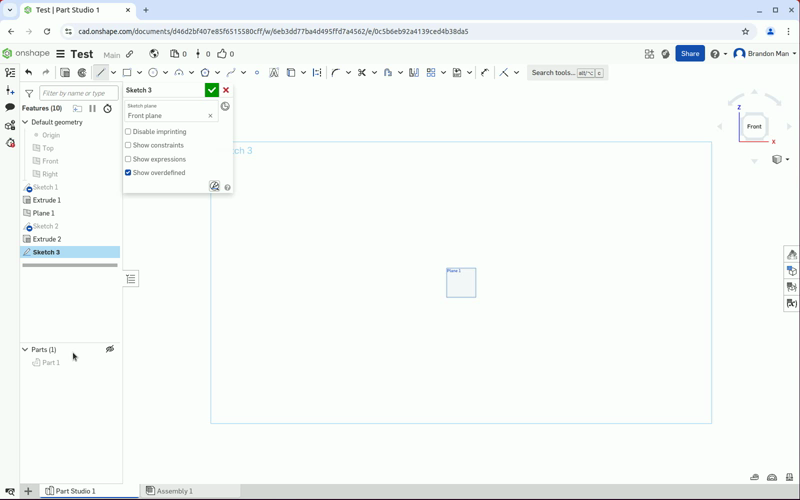
mouse_move(460, 266)
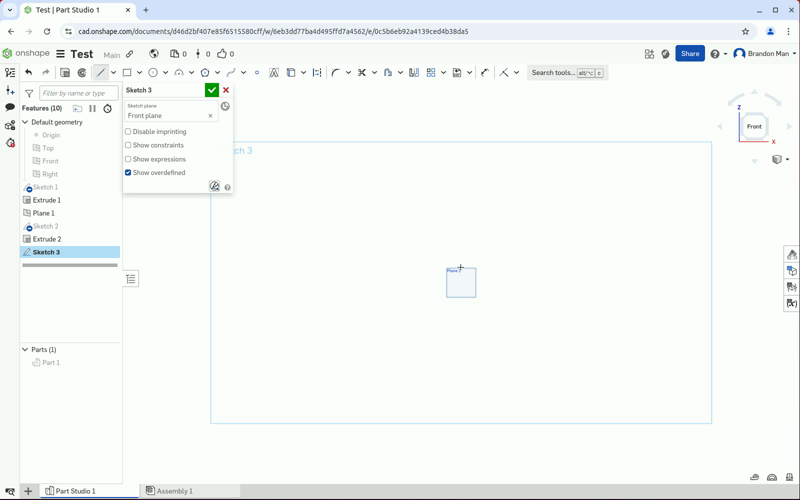
click(460, 266)
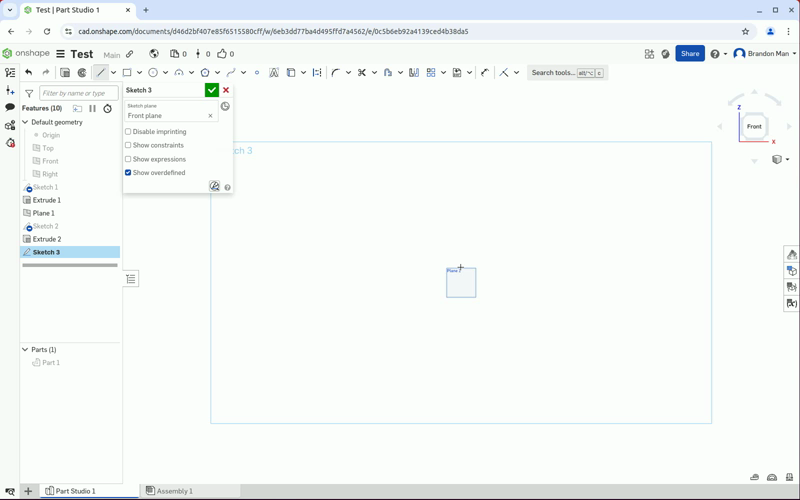
key_up(shift)
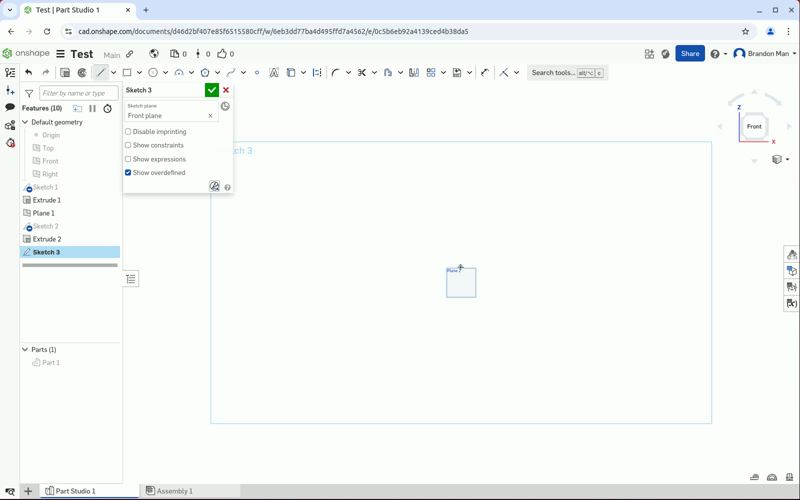
key_down(shift)
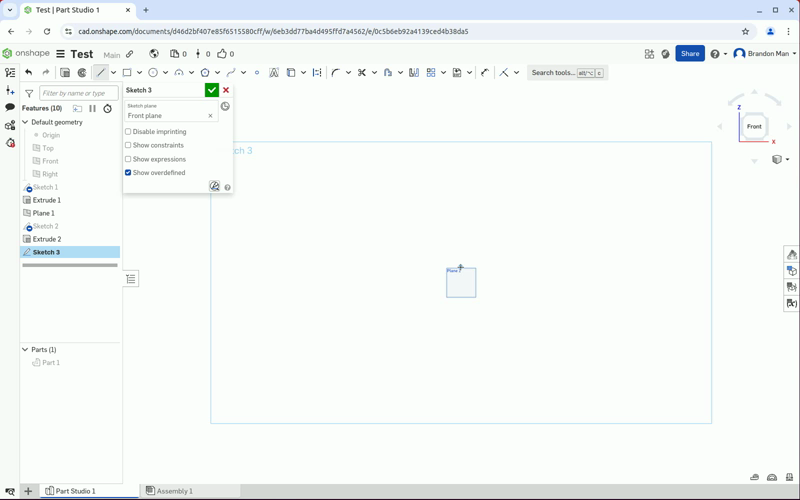
mouse_move(538, 266)
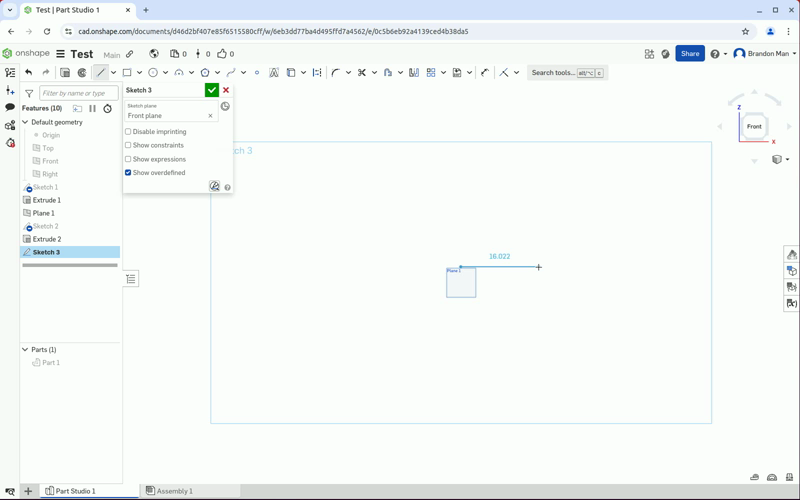
click(538, 266)
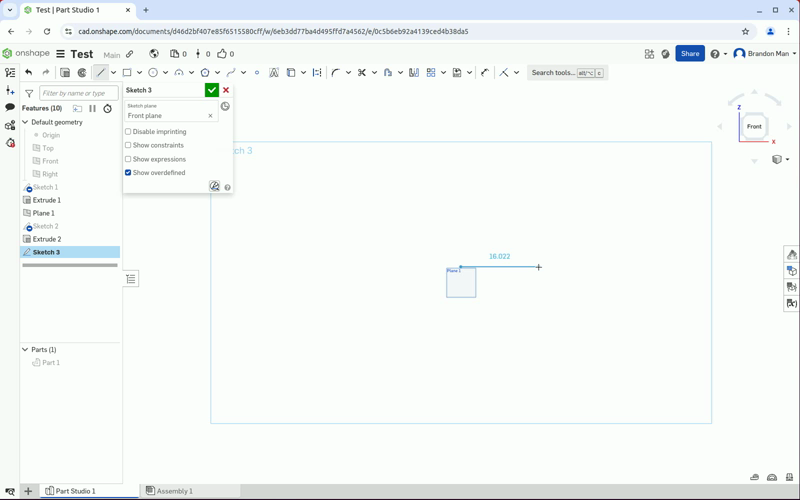
key_up(shift)
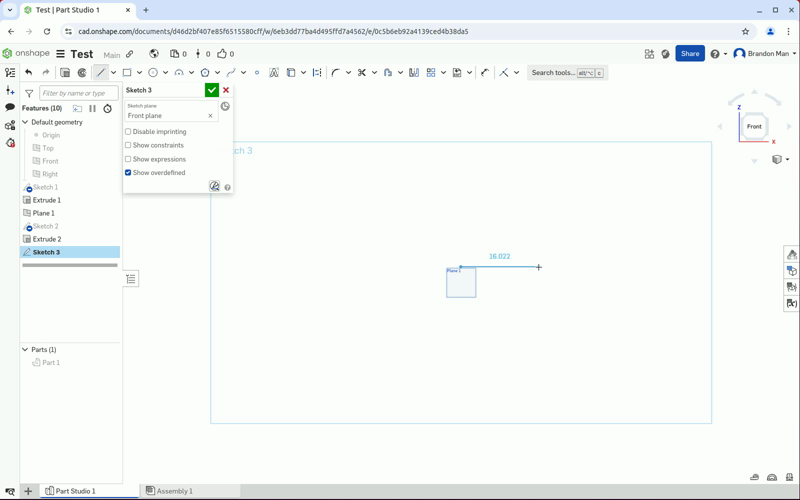
key_down(shift)
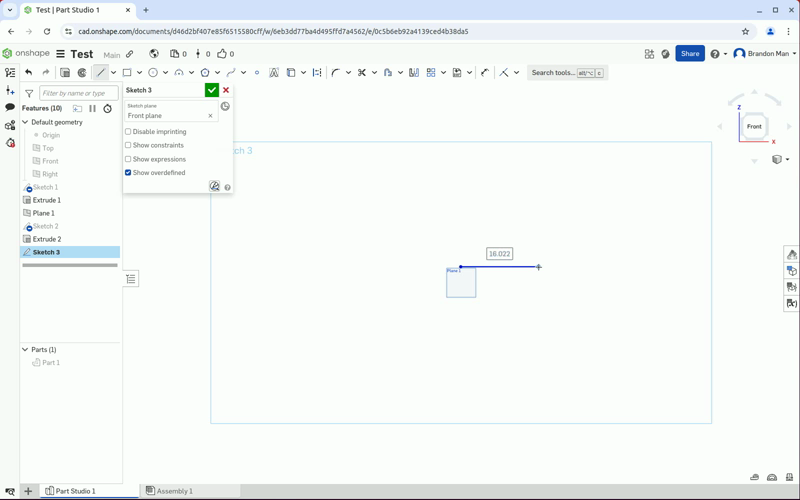
mouse_move(568, 266)
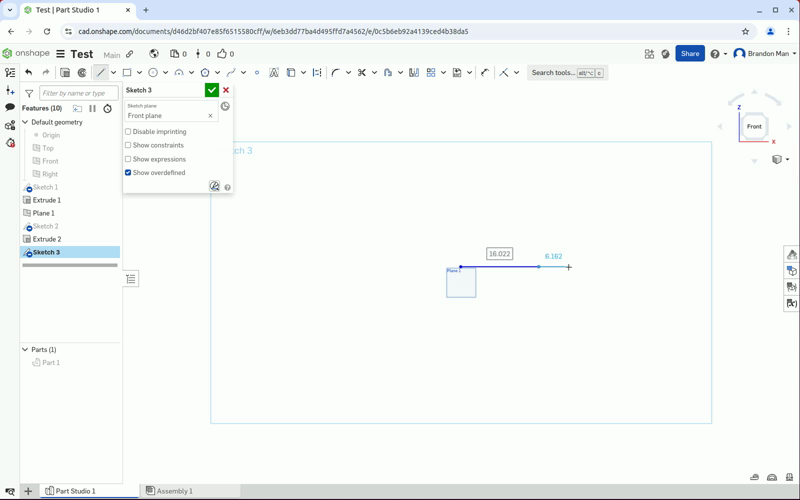
mouse_move(538, 264)
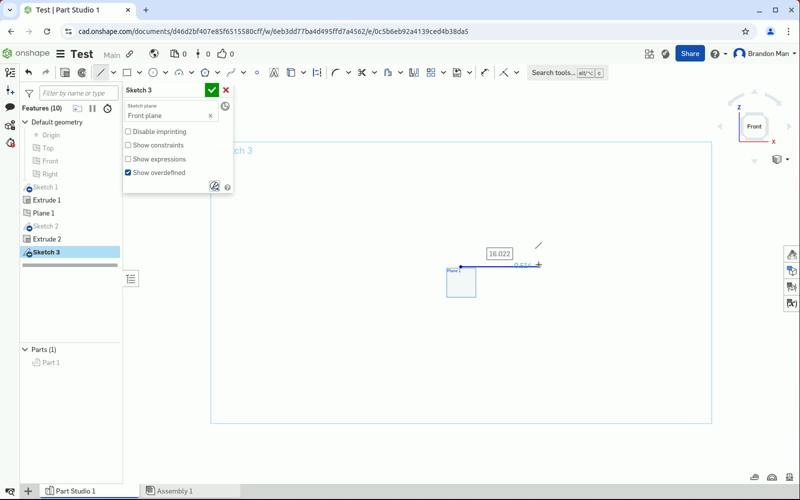
scroll(6)
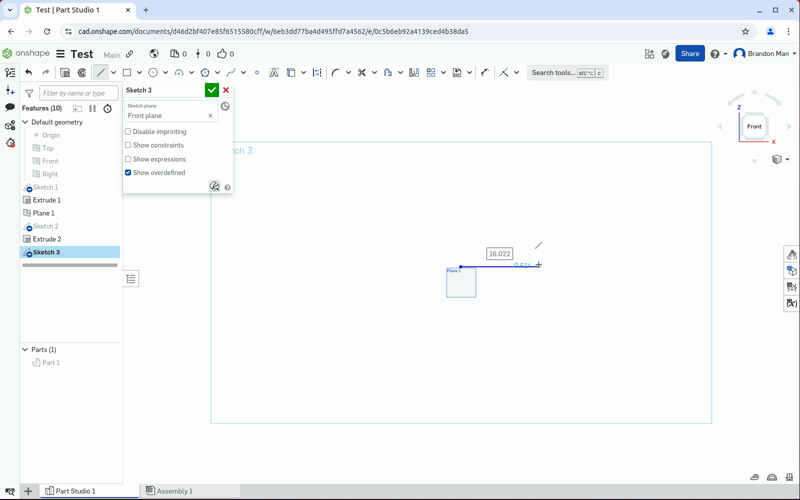
scroll(6)
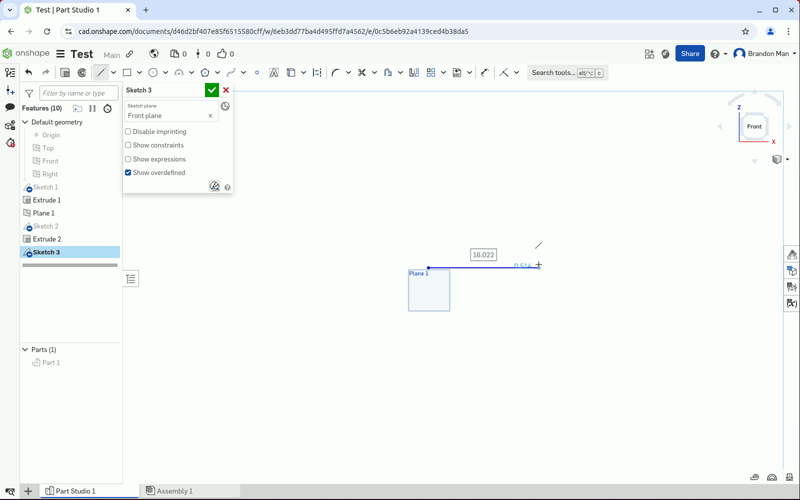
scroll(6)
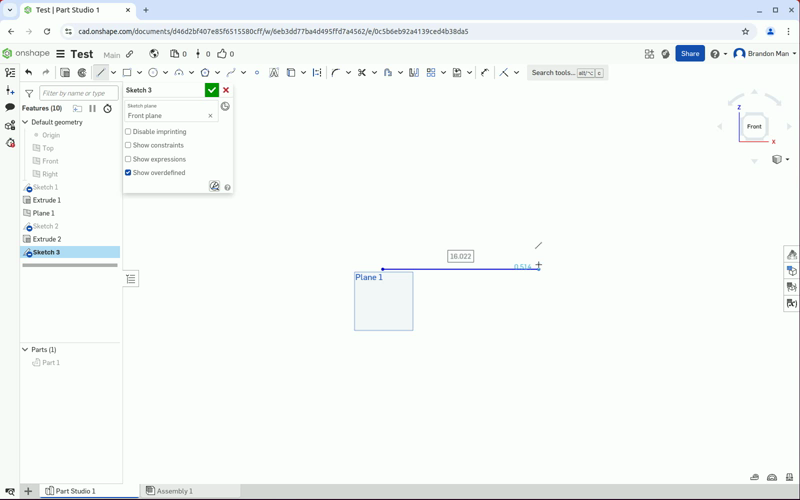
scroll(6)
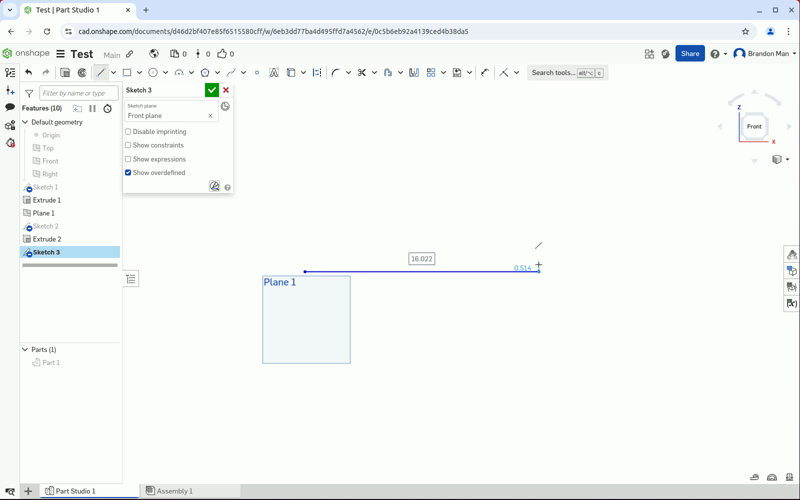
scroll(6)
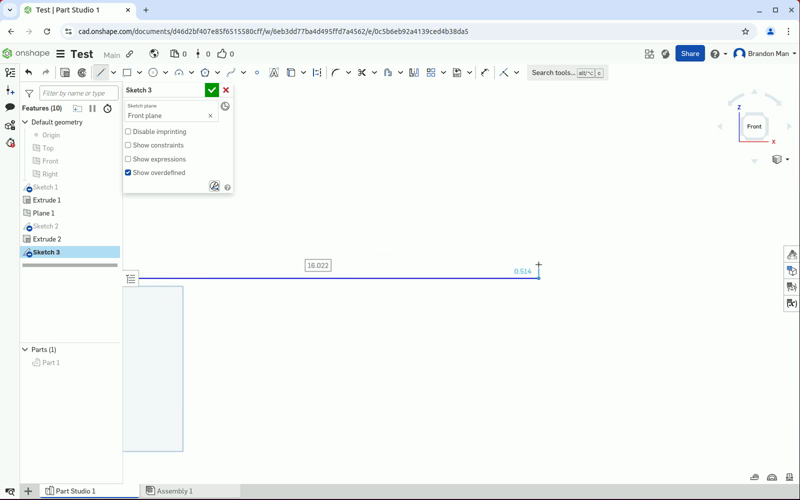
scroll(6)
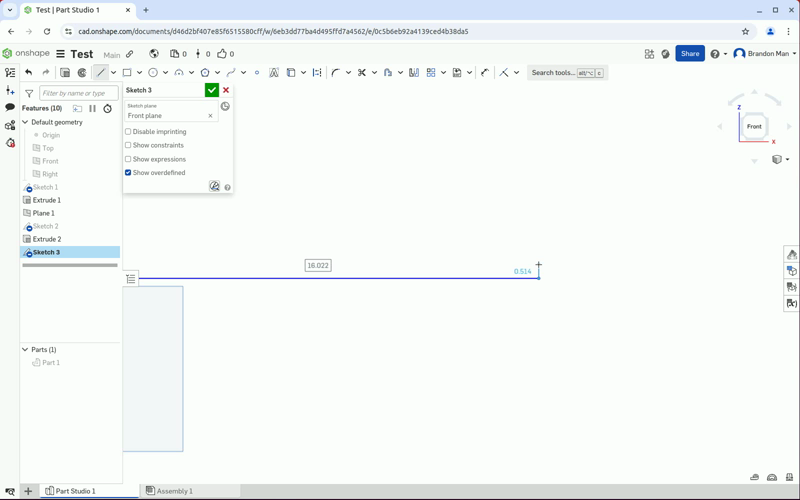
scroll(6)
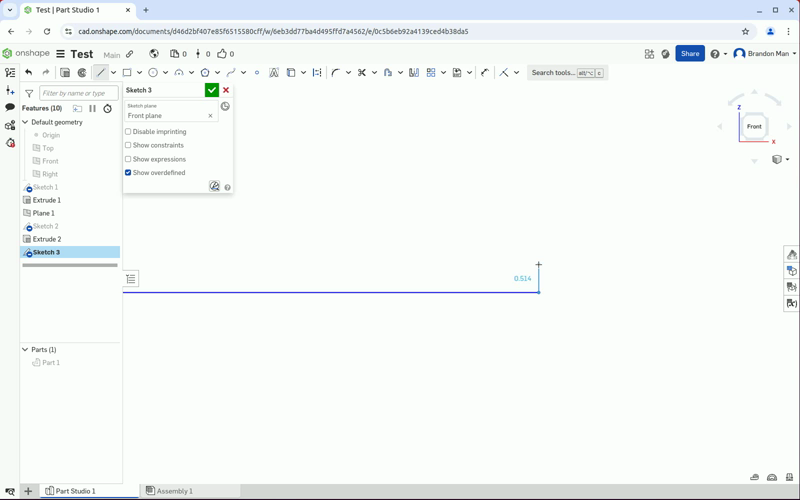
click(538, 264)
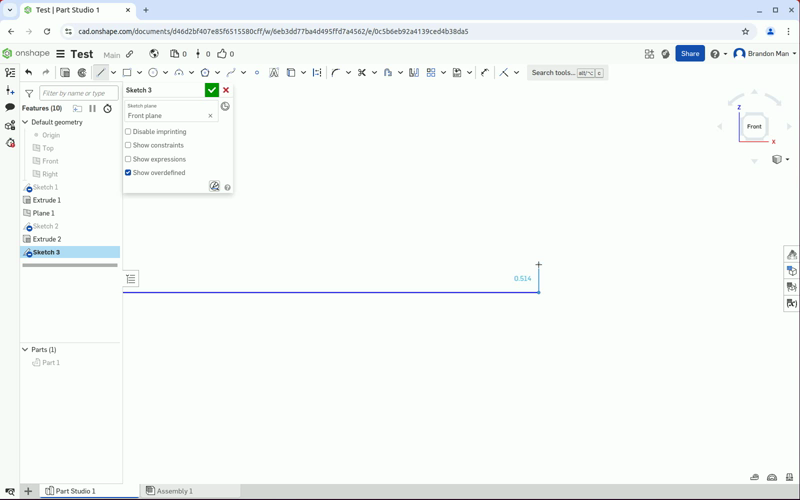
scroll(-6)
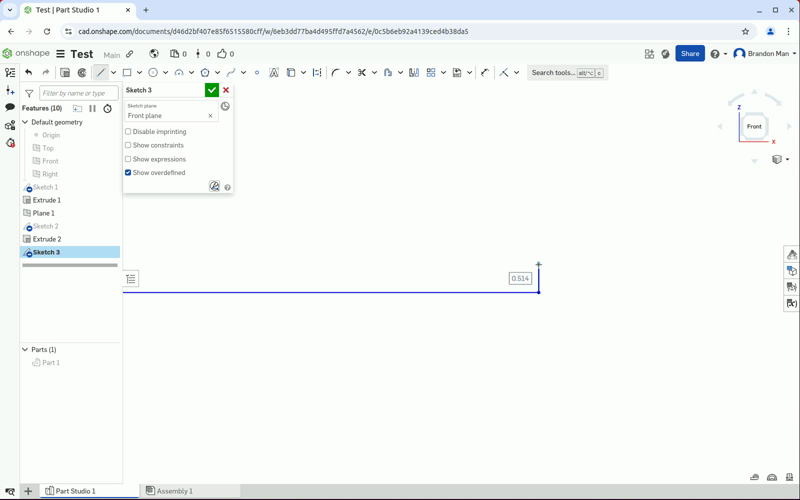
scroll(-6)
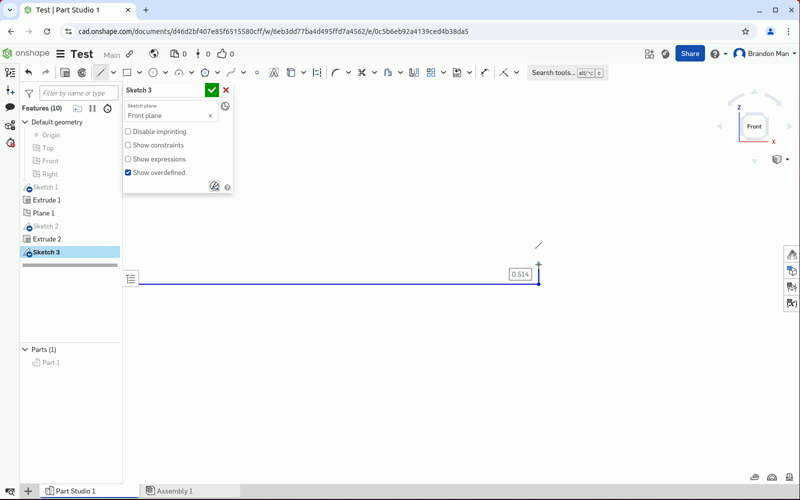
scroll(-6)
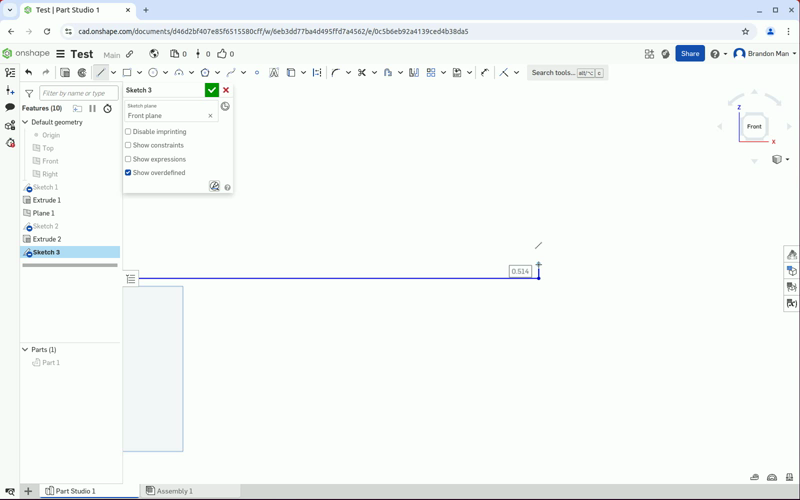
scroll(-6)
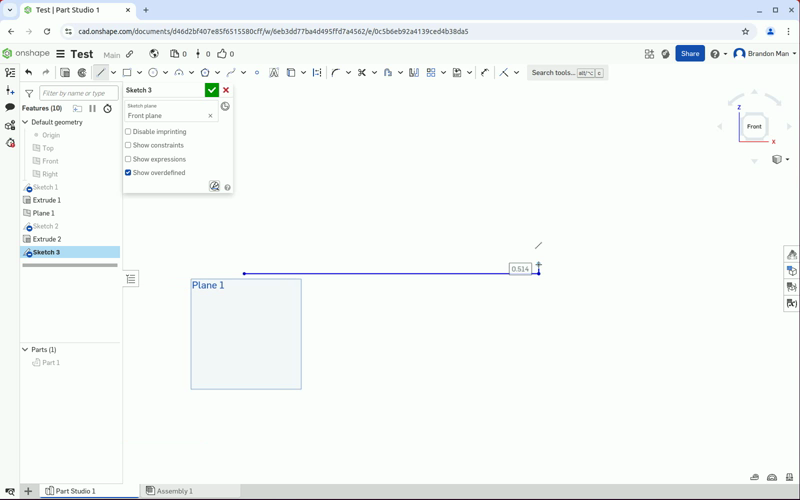
scroll(-6)
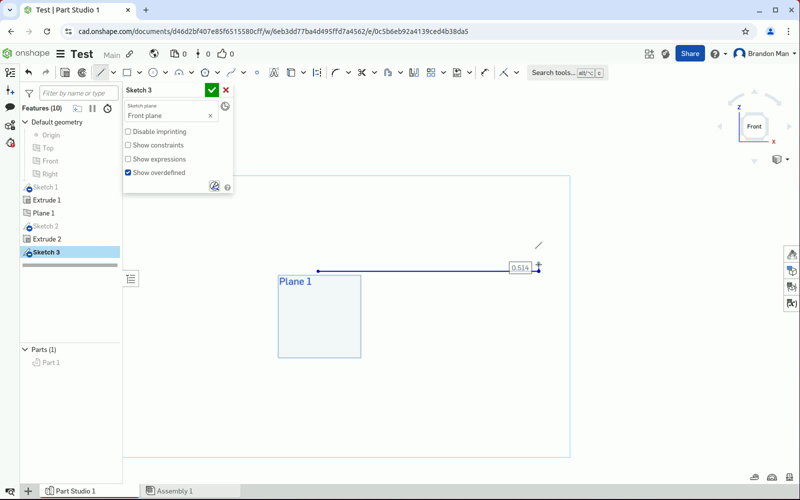
scroll(-6)
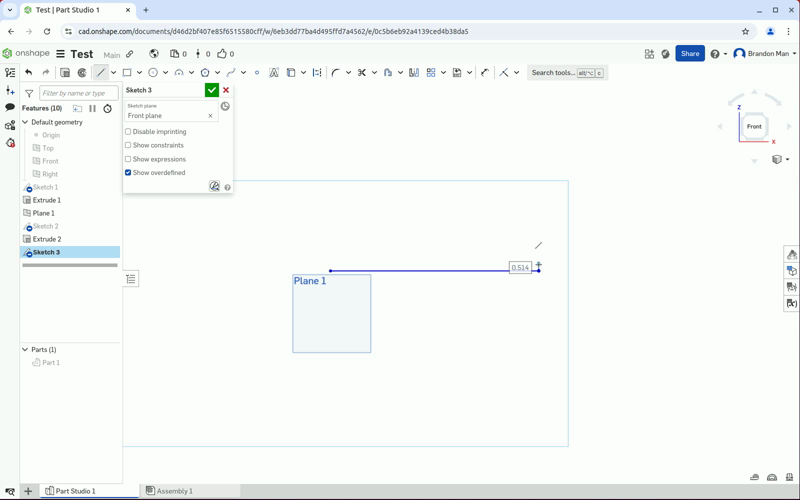
scroll(-6)
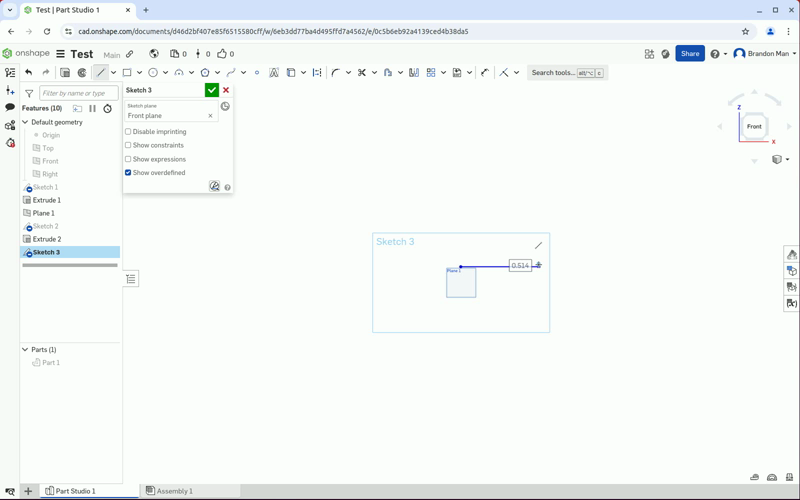
key_up(shift)
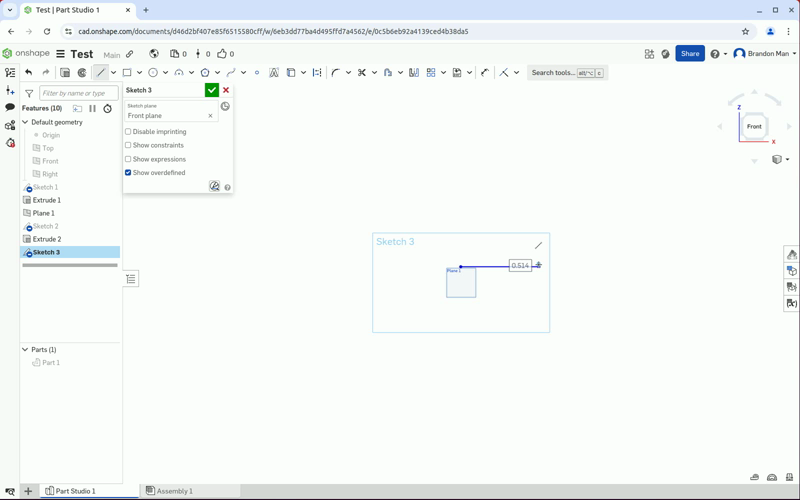
key_down(shift)
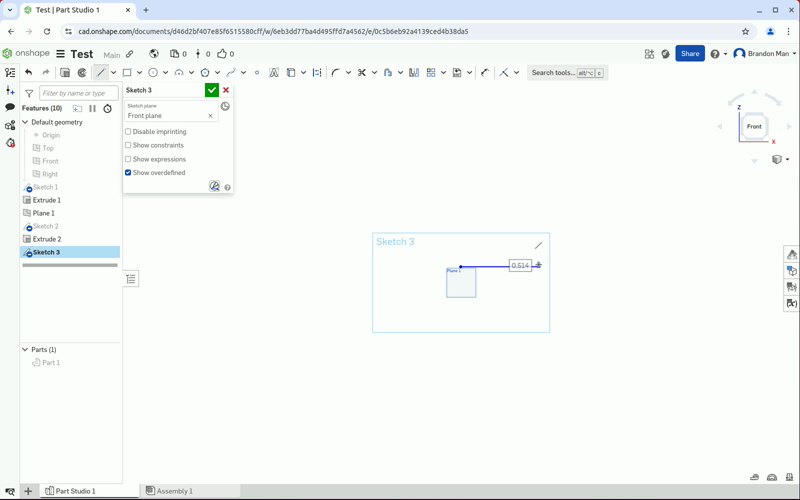
mouse_move(460, 264)
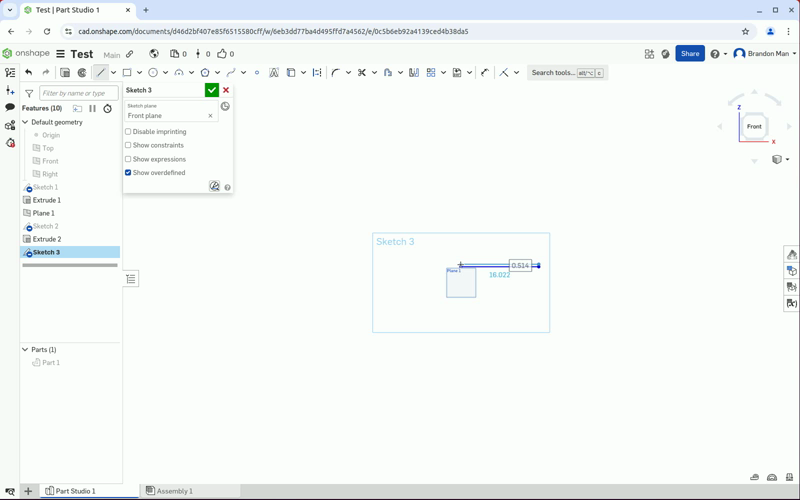
scroll(6)
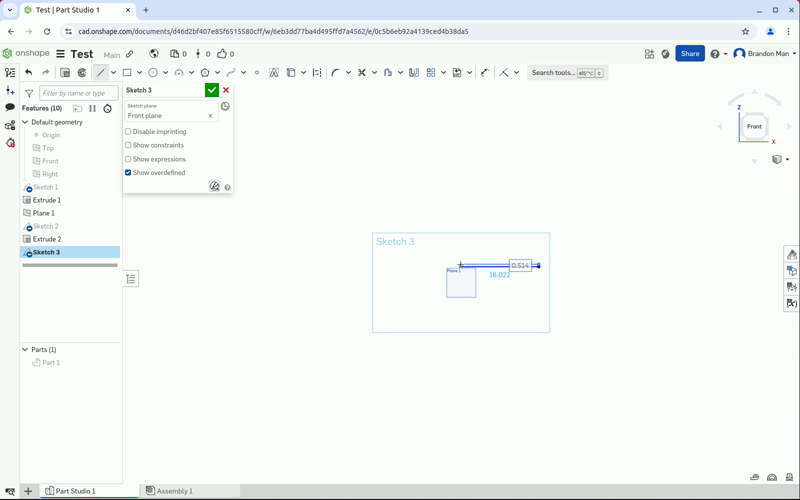
scroll(6)
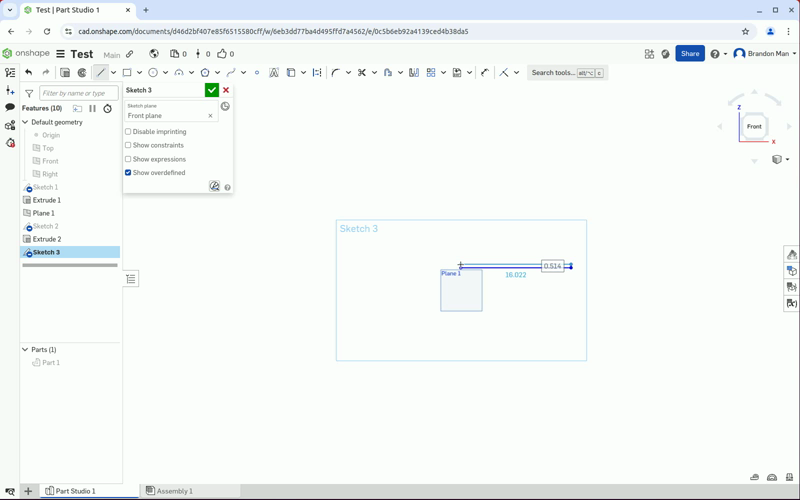
scroll(6)
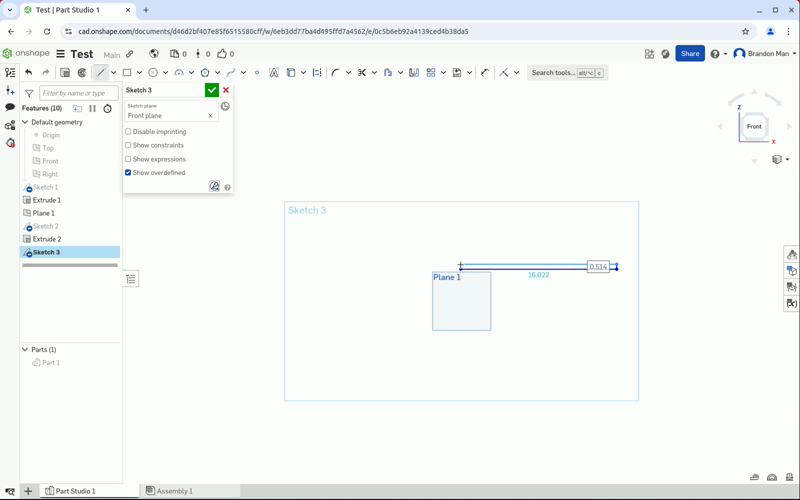
scroll(6)
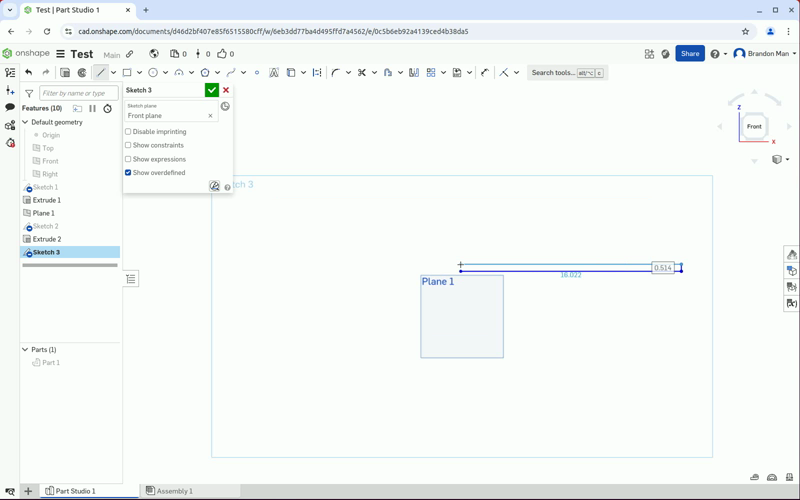
scroll(6)
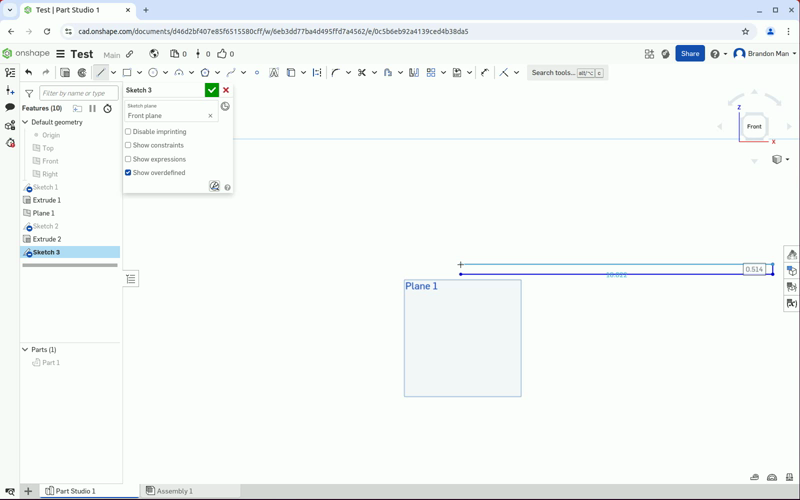
scroll(6)
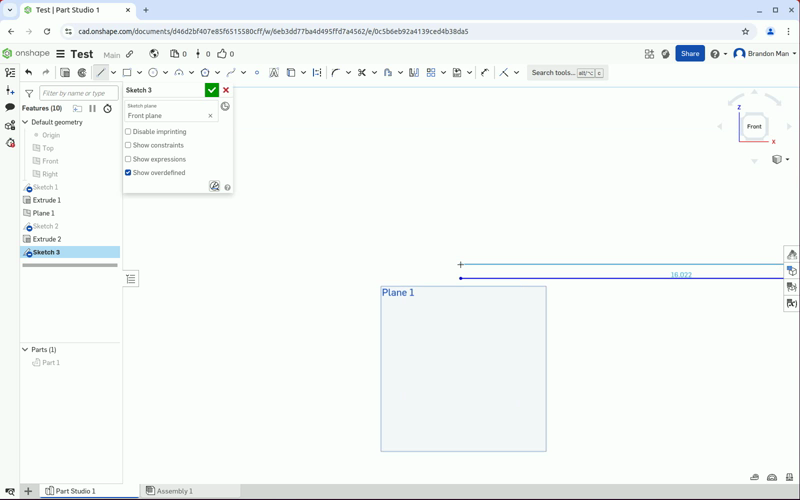
scroll(6)
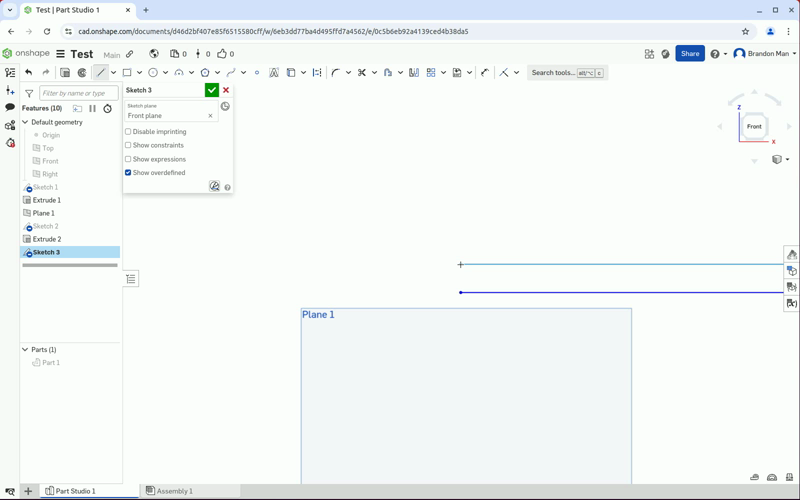
click(460, 264)
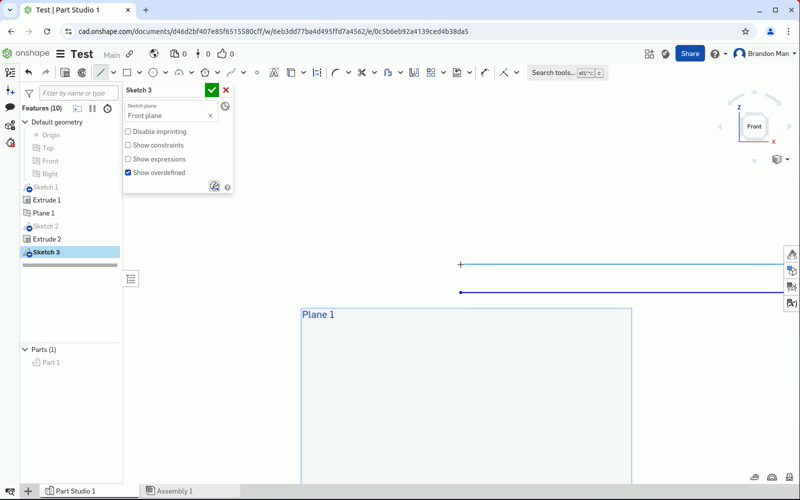
scroll(-6)
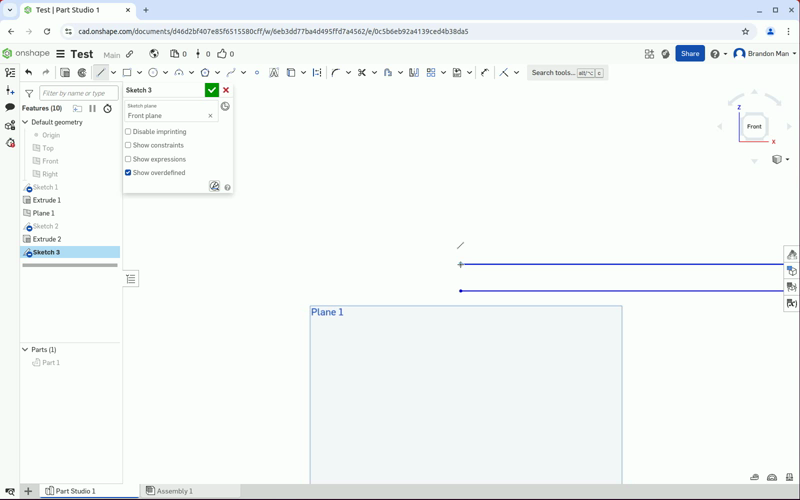
scroll(-6)
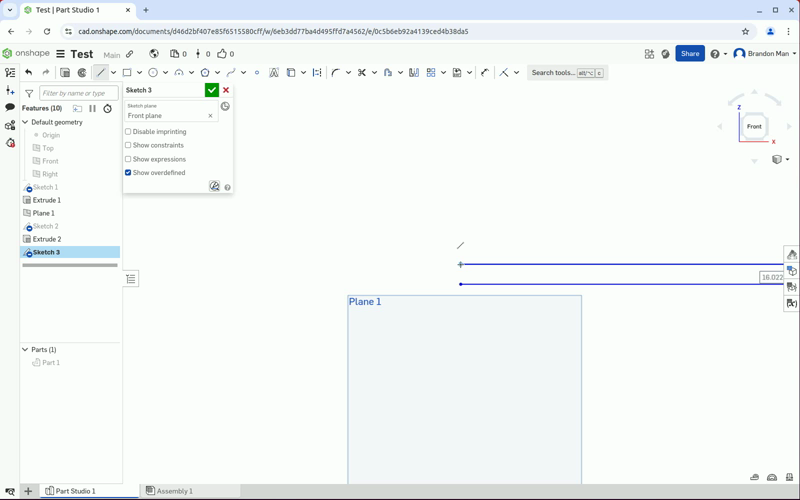
scroll(-6)
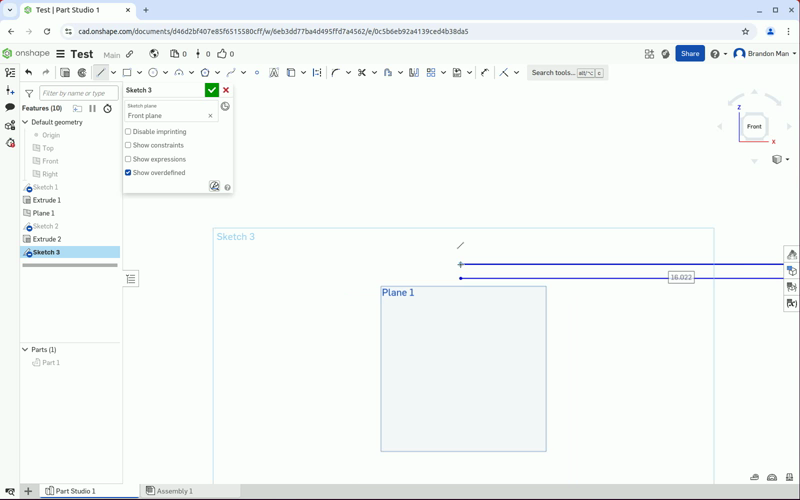
scroll(-6)
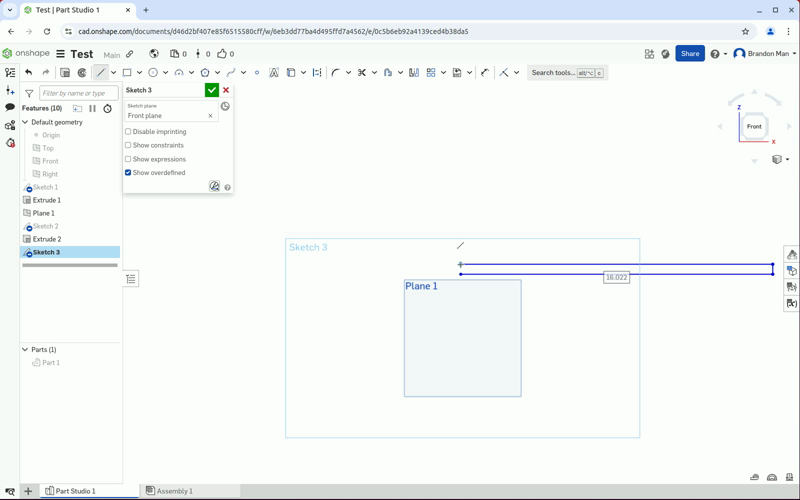
scroll(-6)
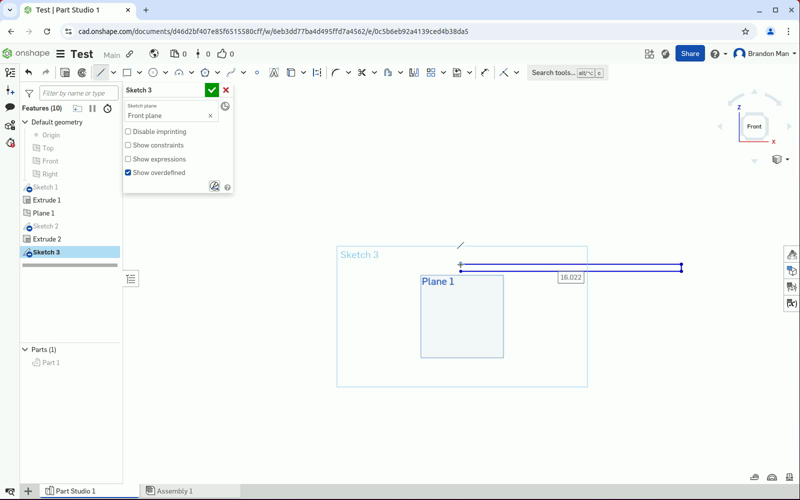
scroll(-6)
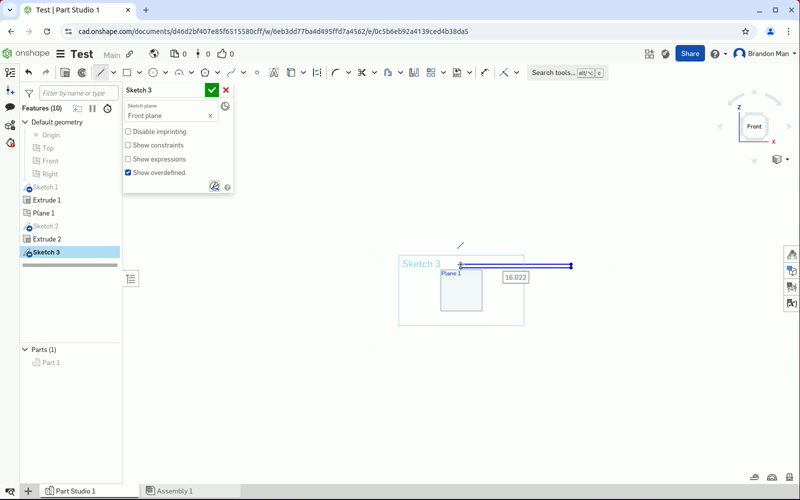
scroll(-6)
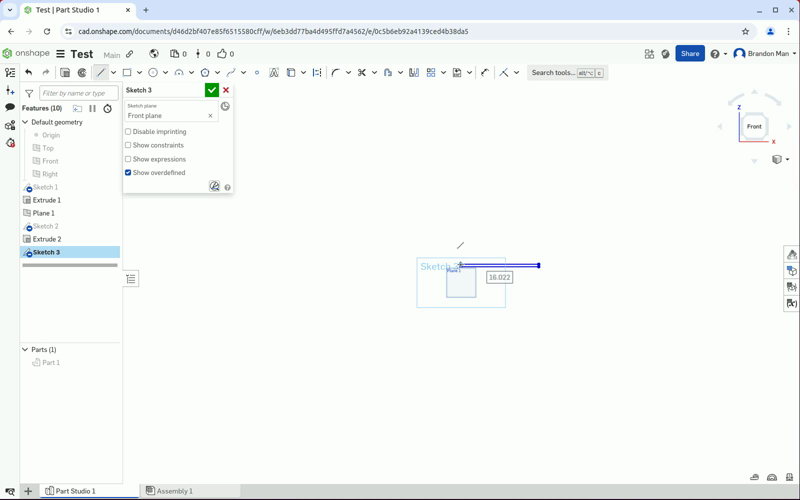
key_up(shift)
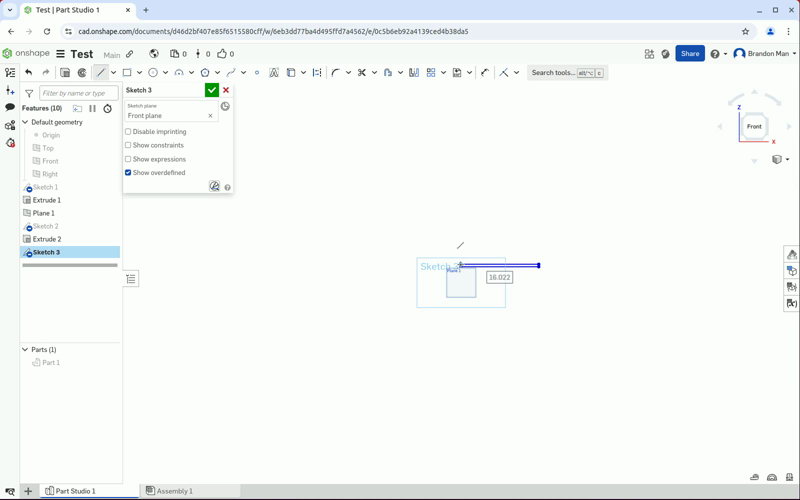
mouse_move(490, 264)
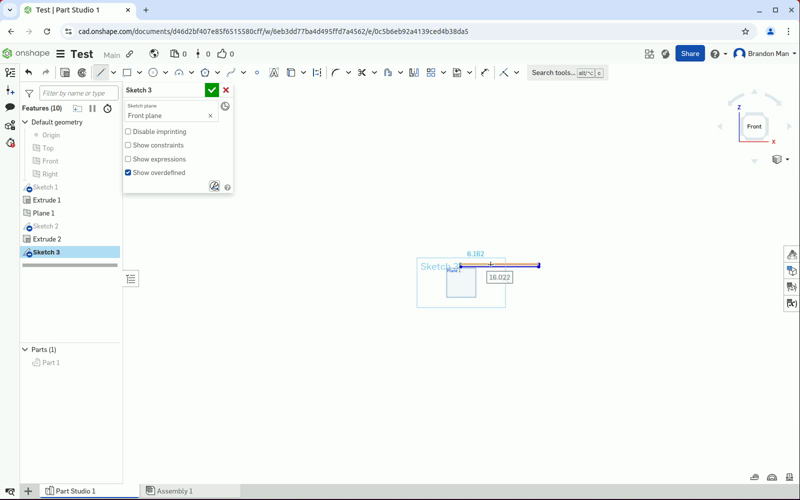
key_down(shift)
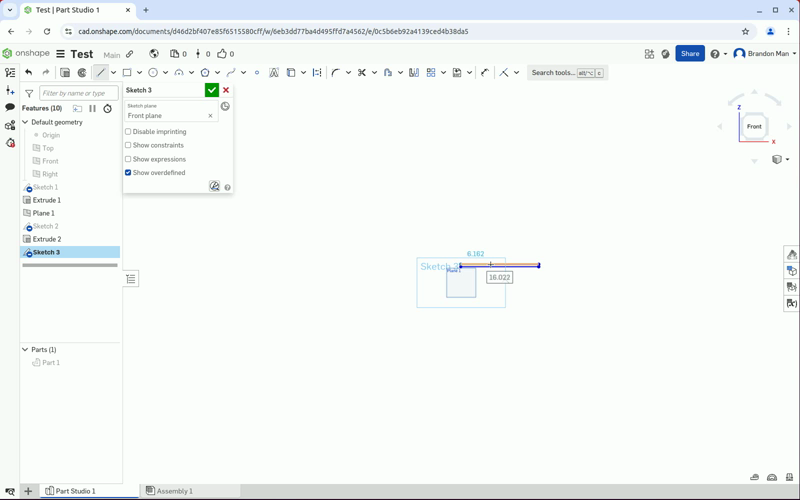
mouse_move(460, 266)
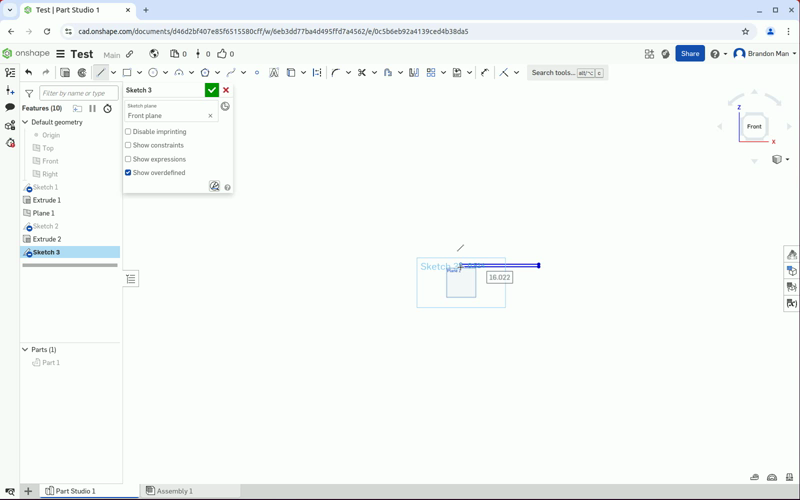
scroll(6)
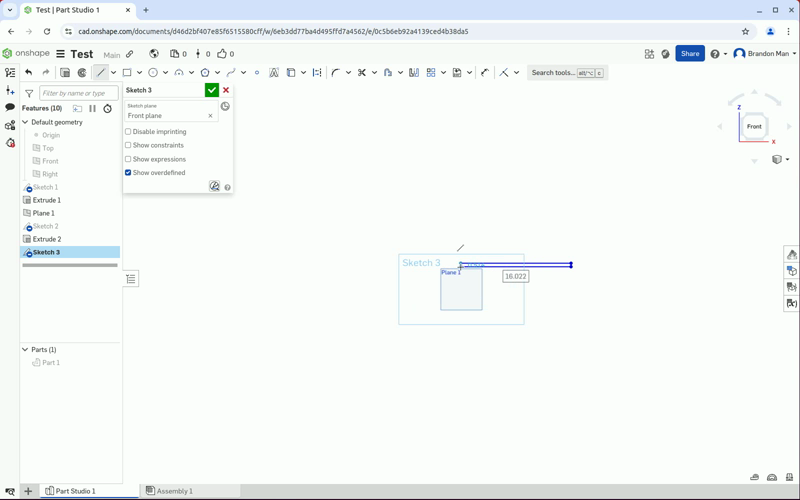
scroll(6)
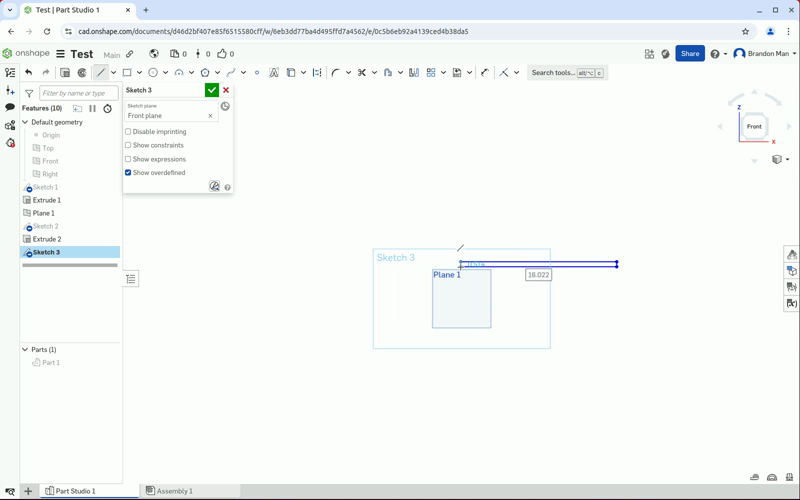
scroll(6)
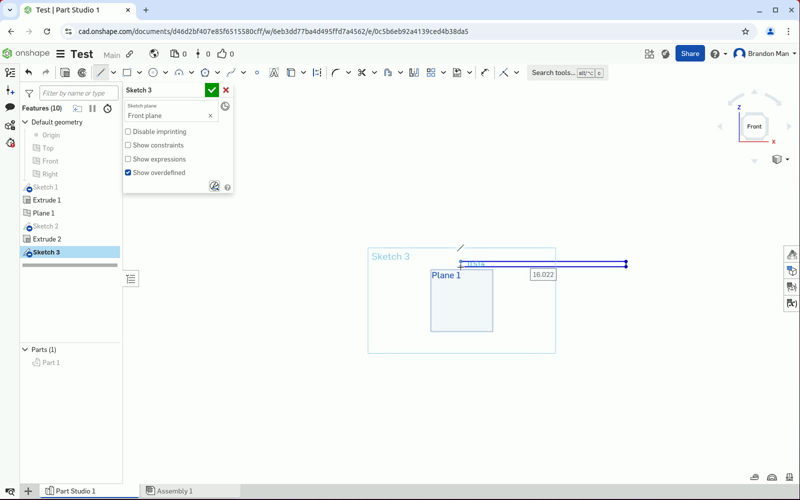
scroll(6)
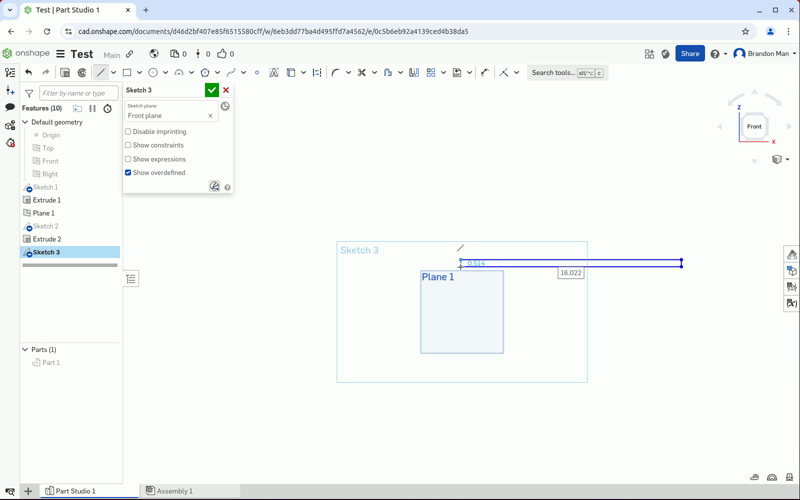
scroll(6)
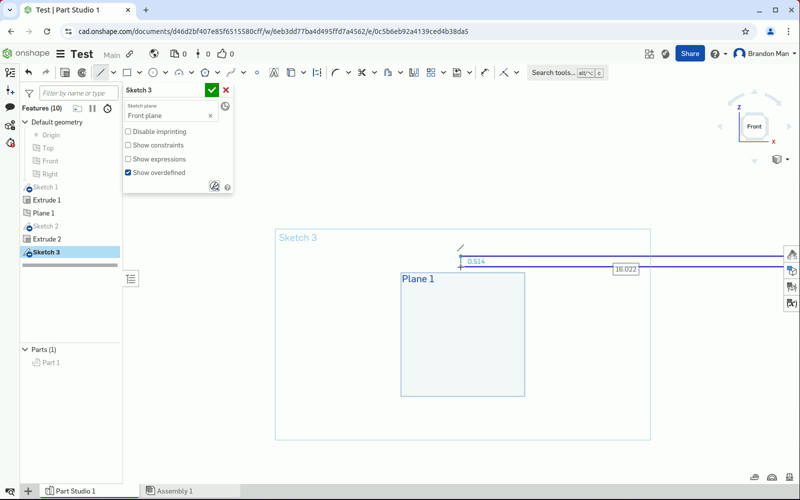
scroll(6)
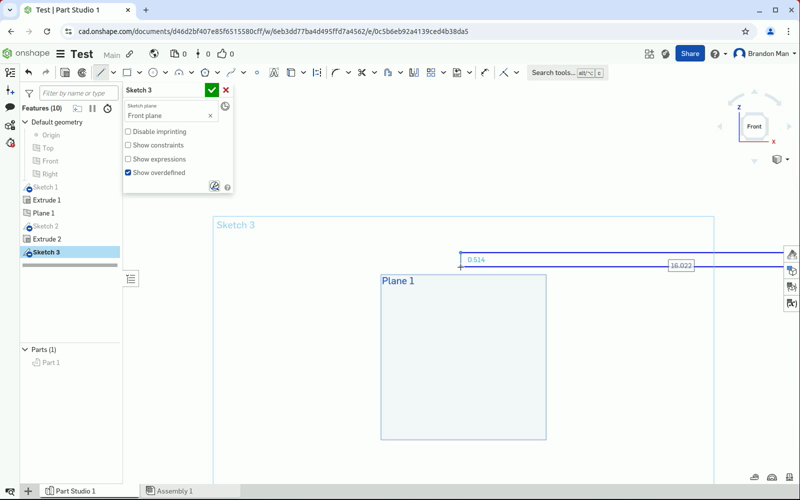
scroll(6)
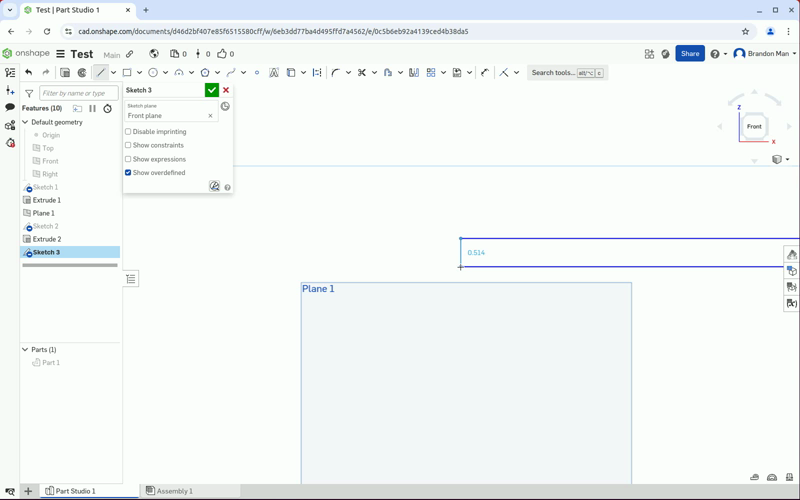
key_up(shift)
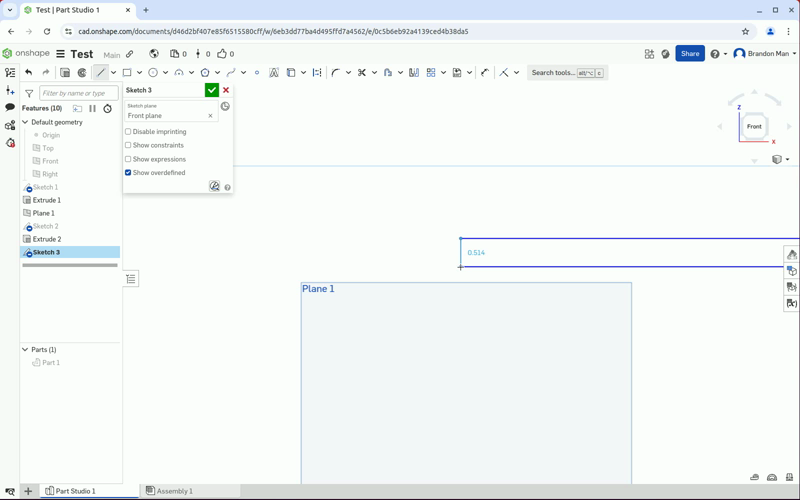
click(460, 266)
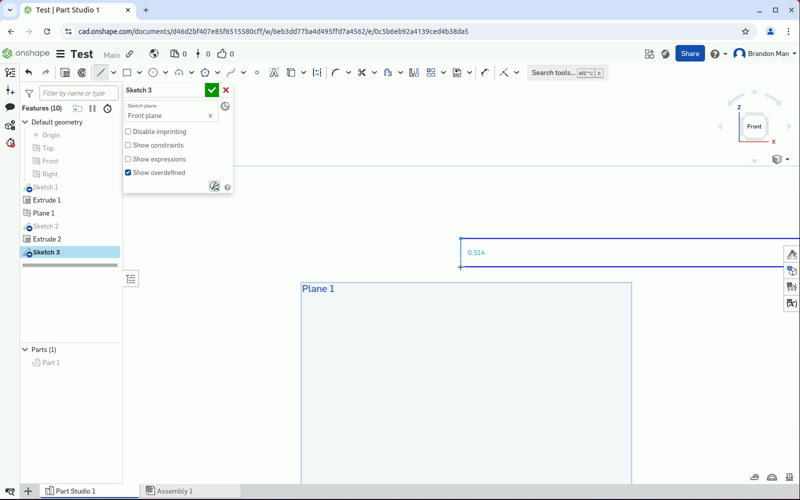
scroll(-6)
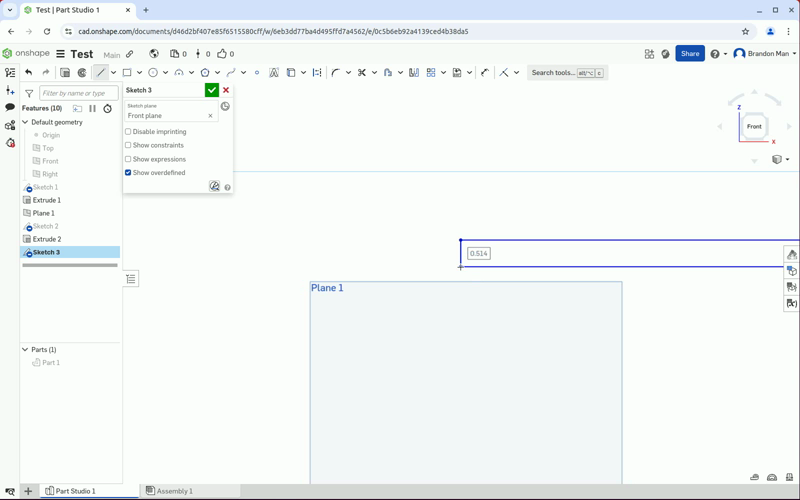
scroll(-6)
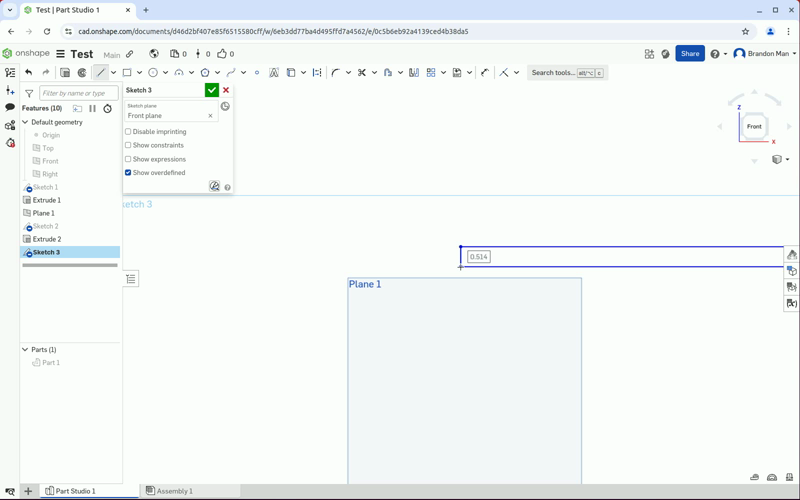
scroll(-6)
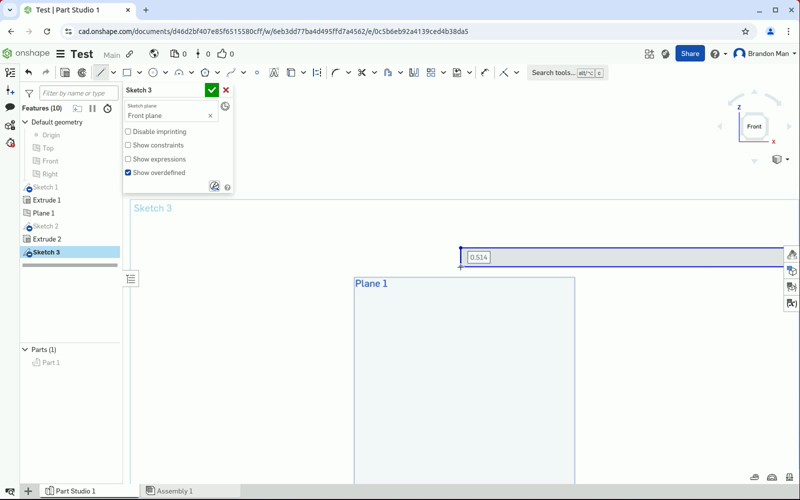
scroll(-6)
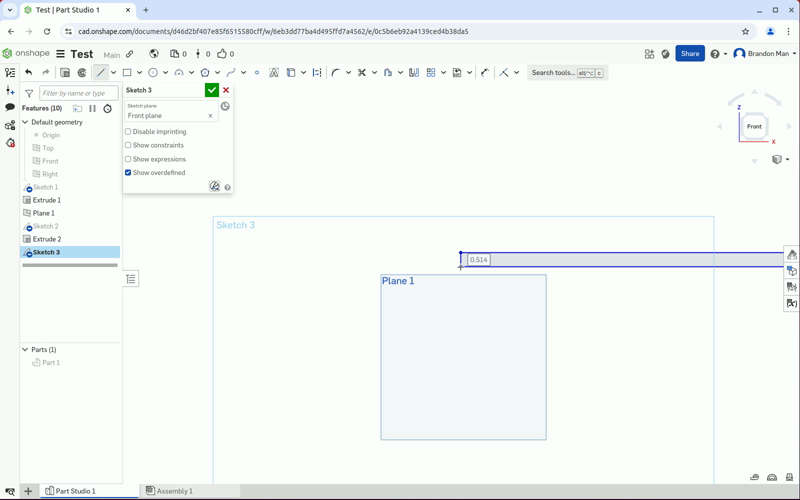
scroll(-6)
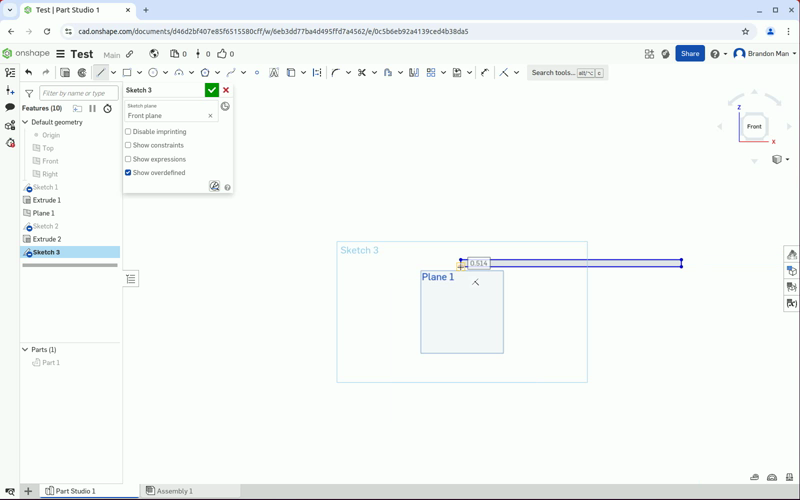
scroll(-6)
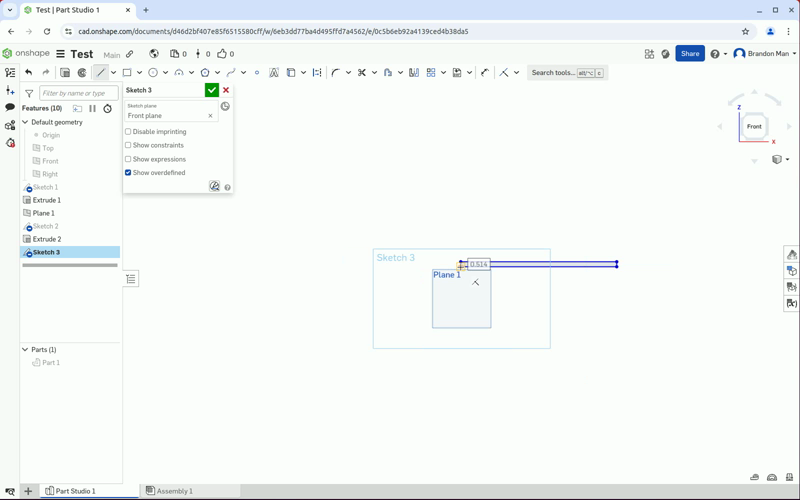
scroll(-6)
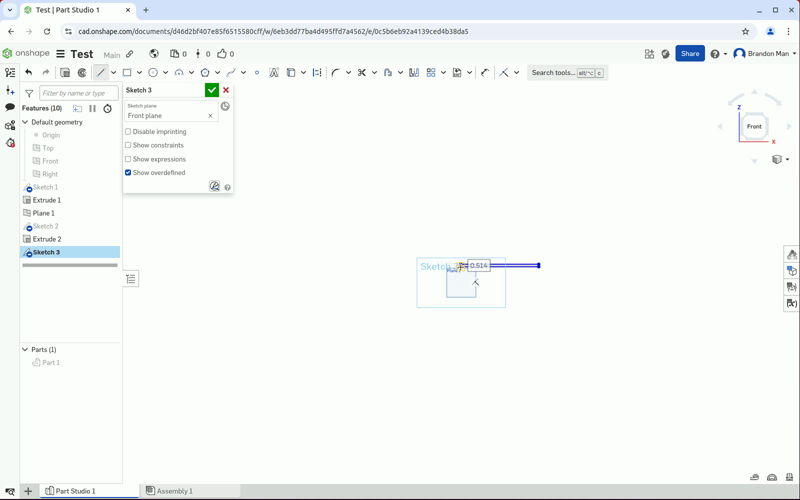
key(esc)
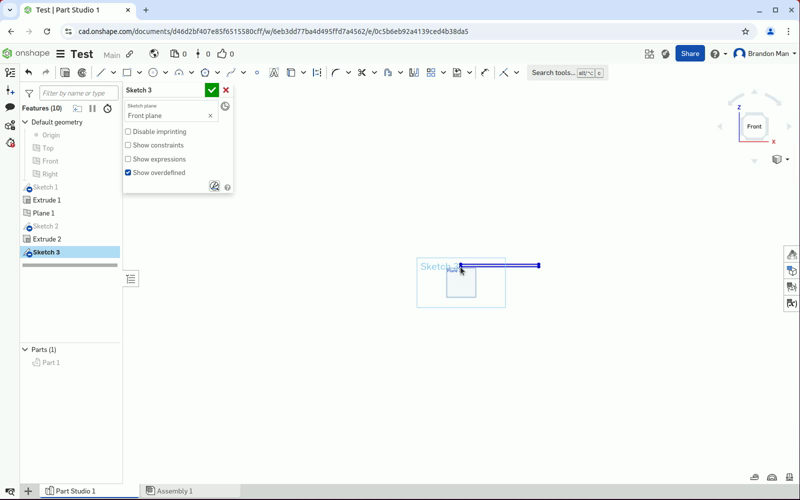
mouse_move(471, 265)
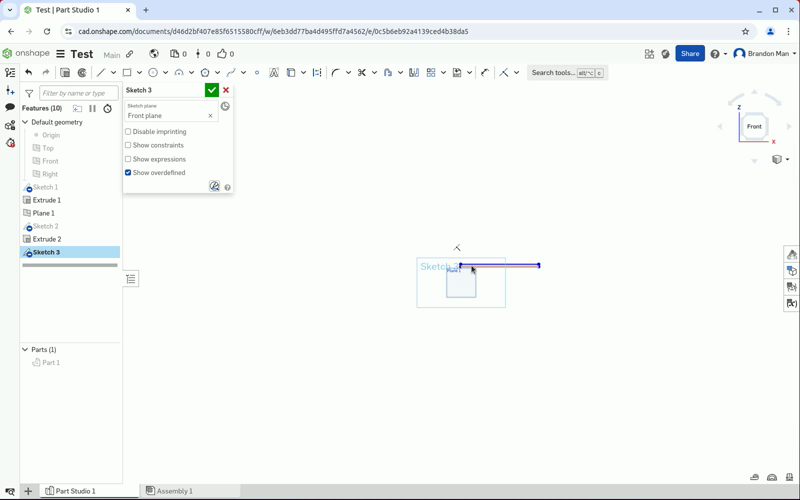
scroll(6)
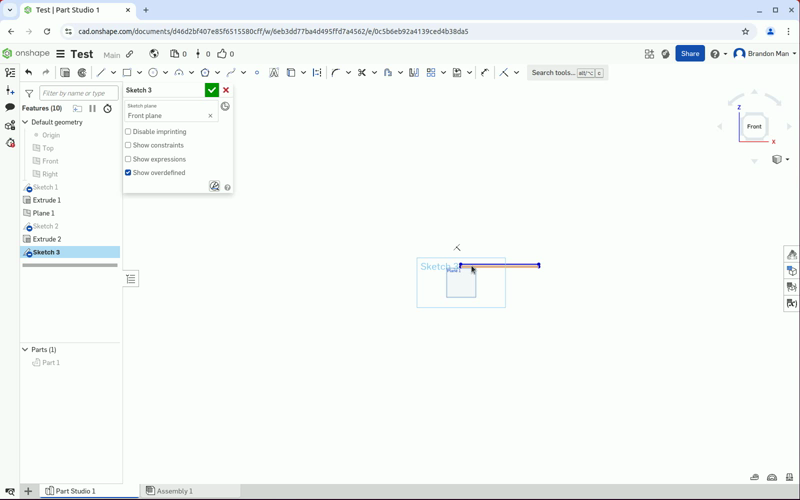
scroll(6)
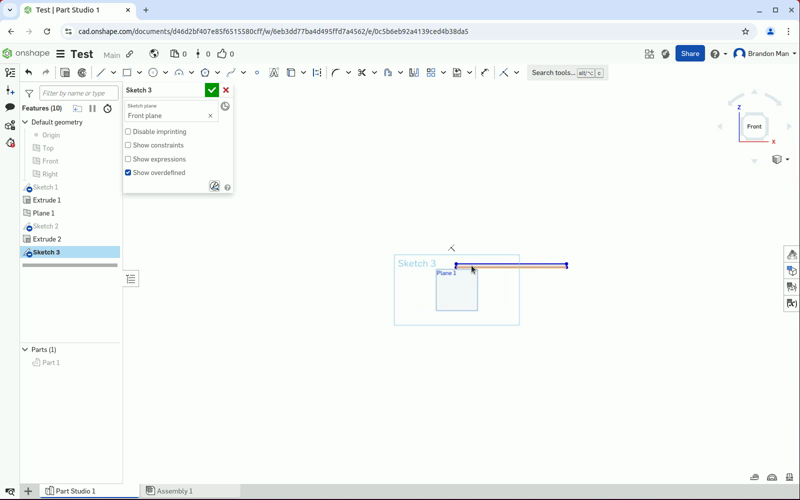
scroll(6)
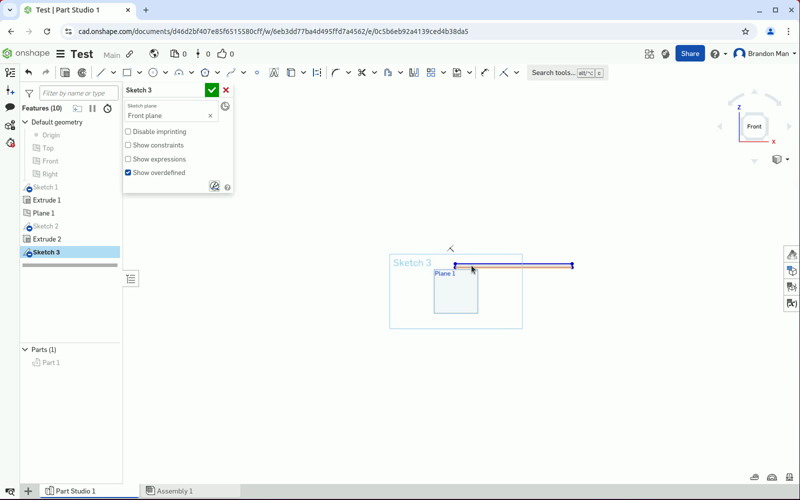
scroll(6)
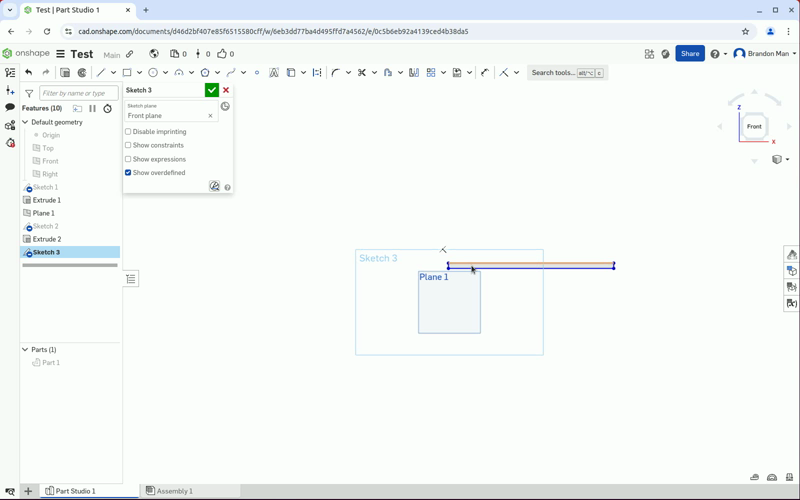
scroll(6)
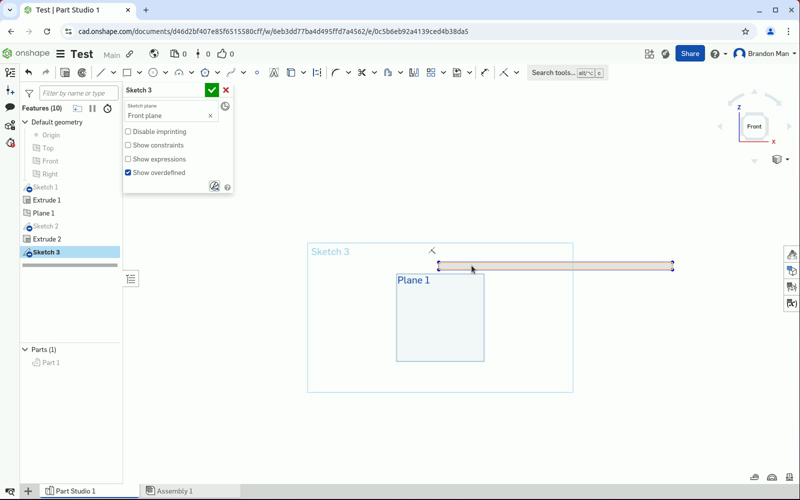
scroll(6)
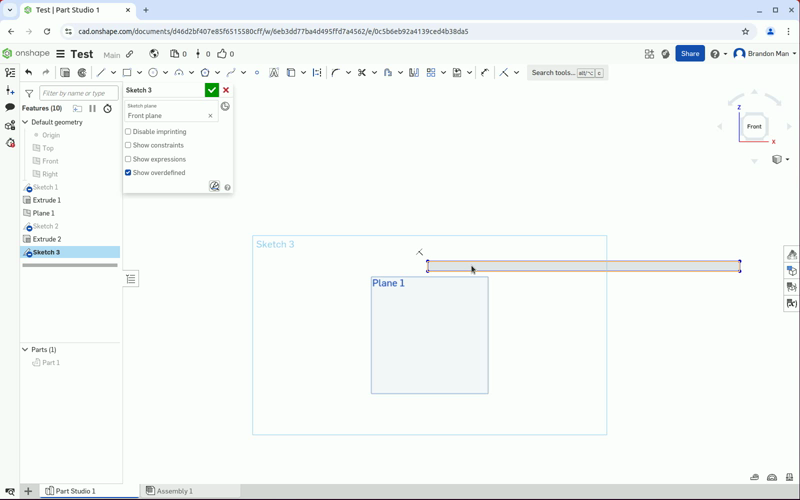
scroll(6)
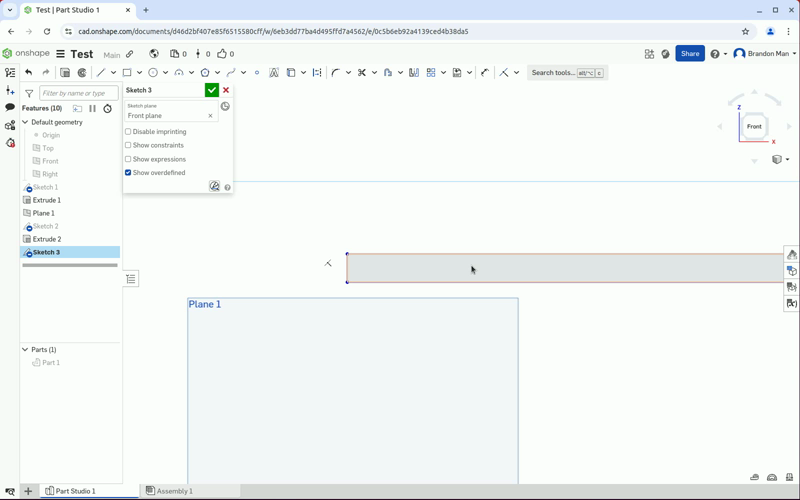
click(471, 265)
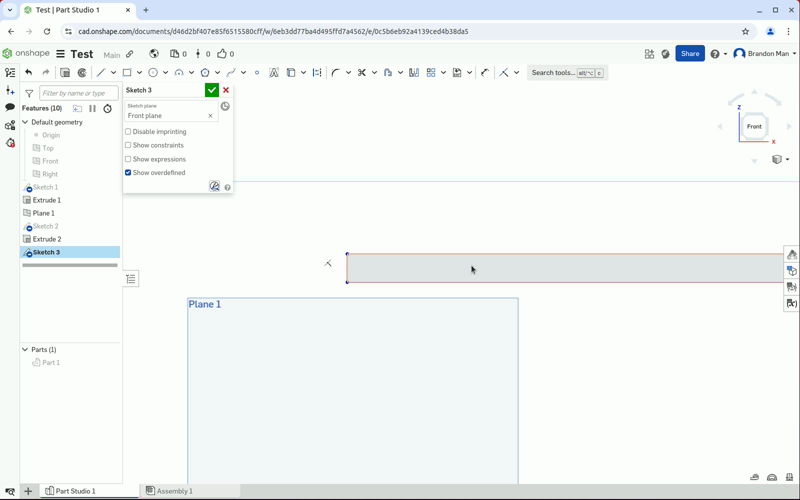
scroll(-6)
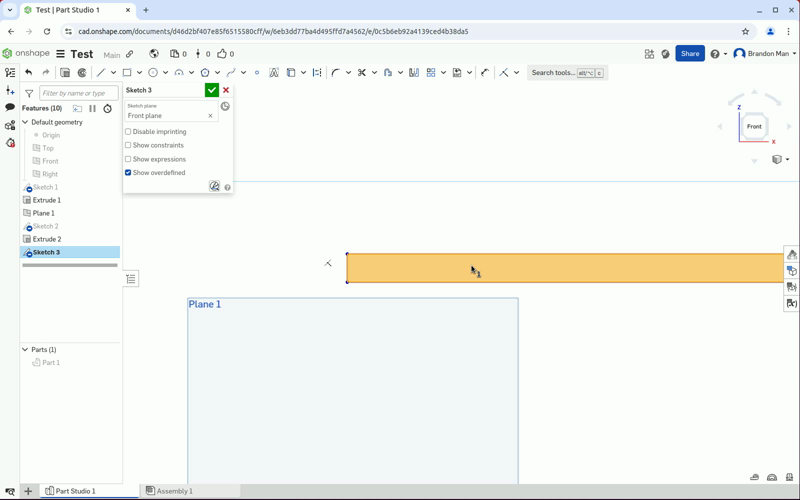
scroll(-6)
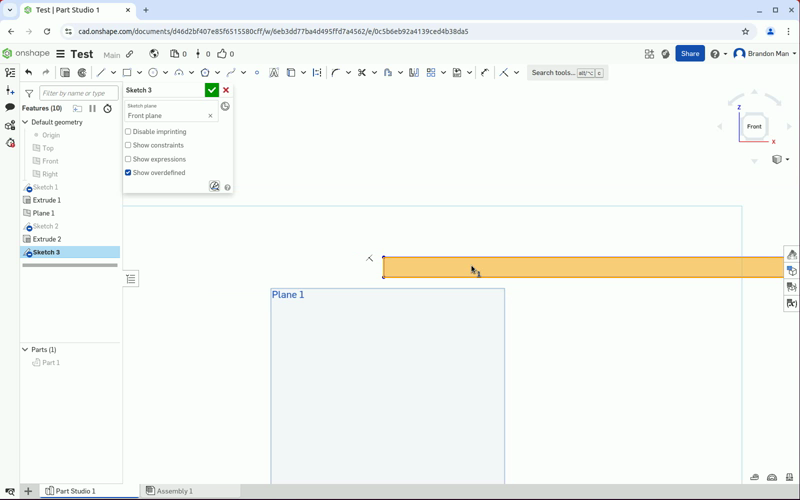
scroll(-6)
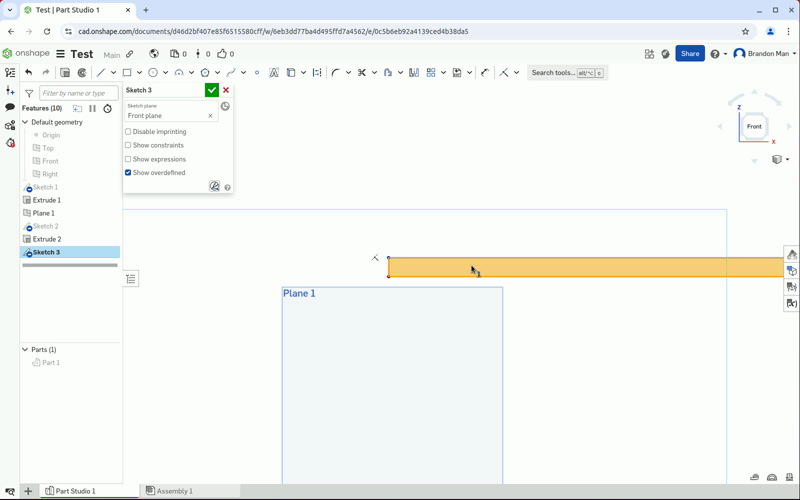
scroll(-6)
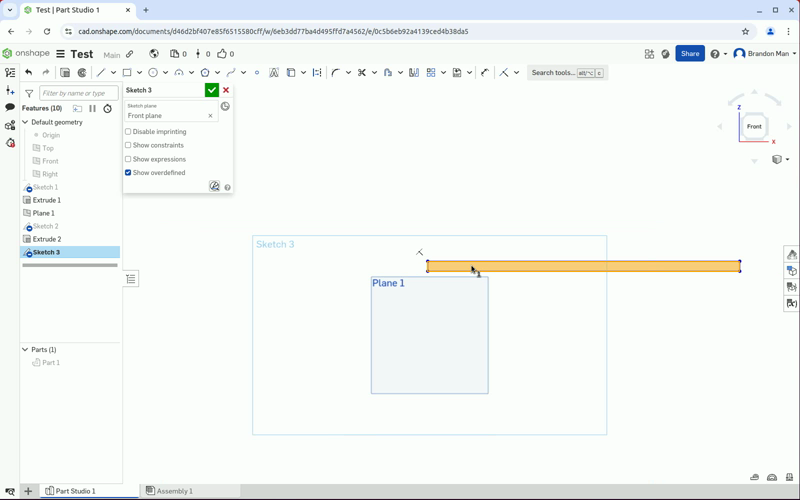
scroll(-6)
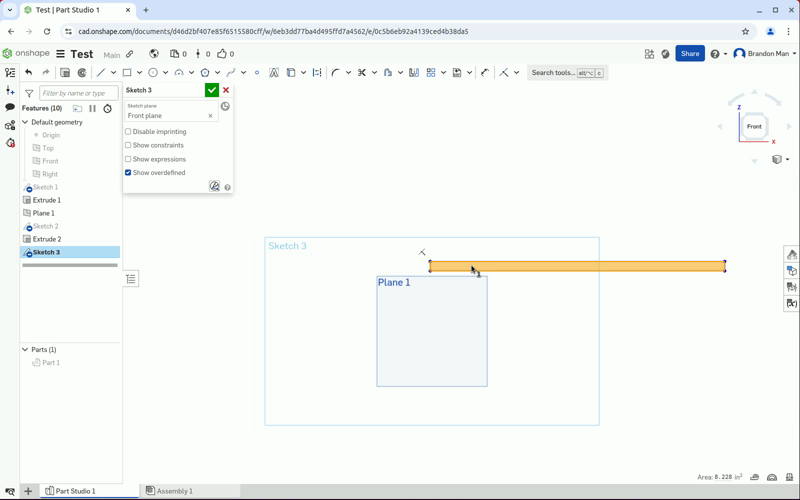
scroll(-6)
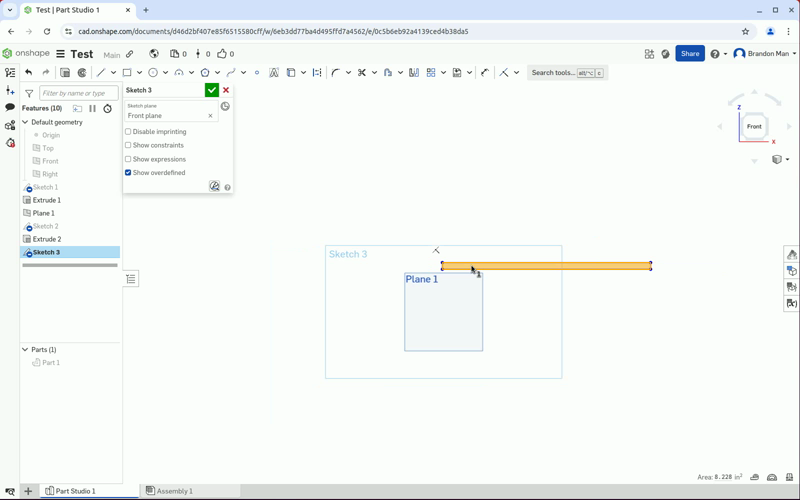
scroll(-6)
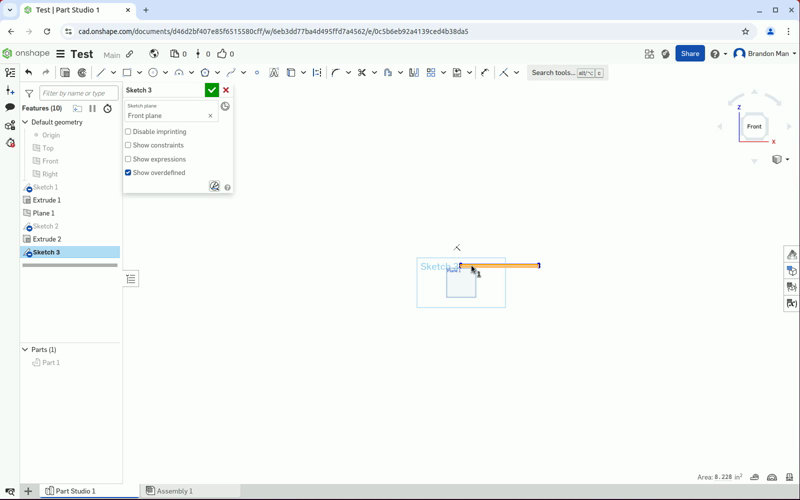
mouse_move(73, 352)
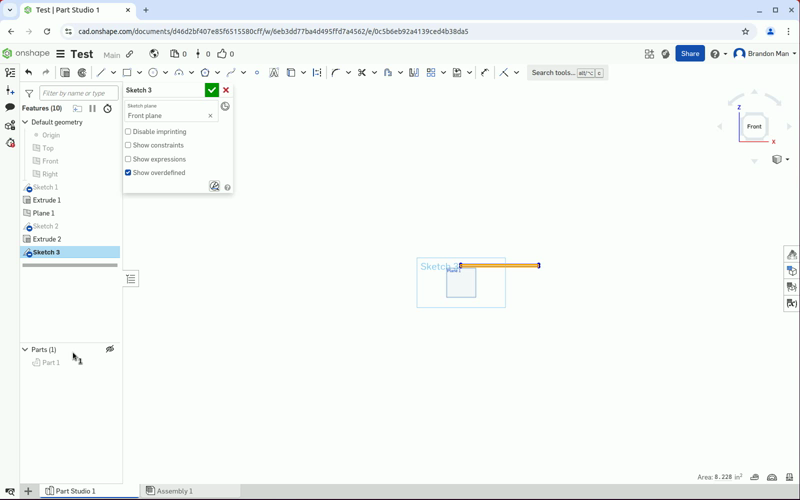
key(shift+y)
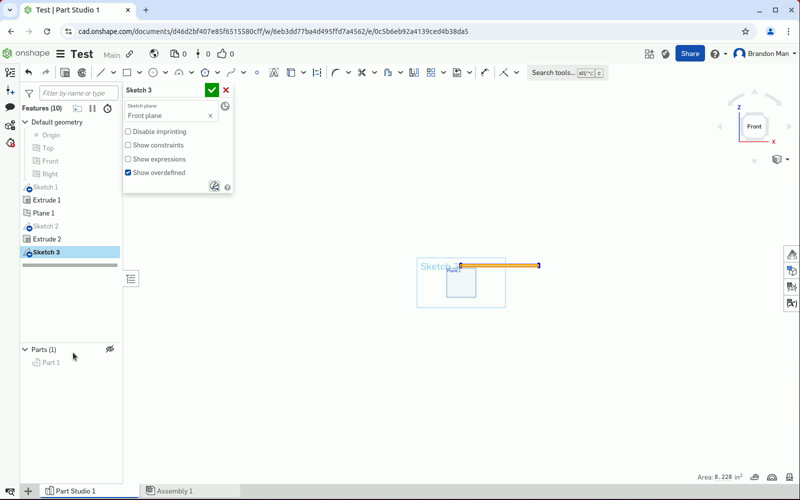
key(shift+e)
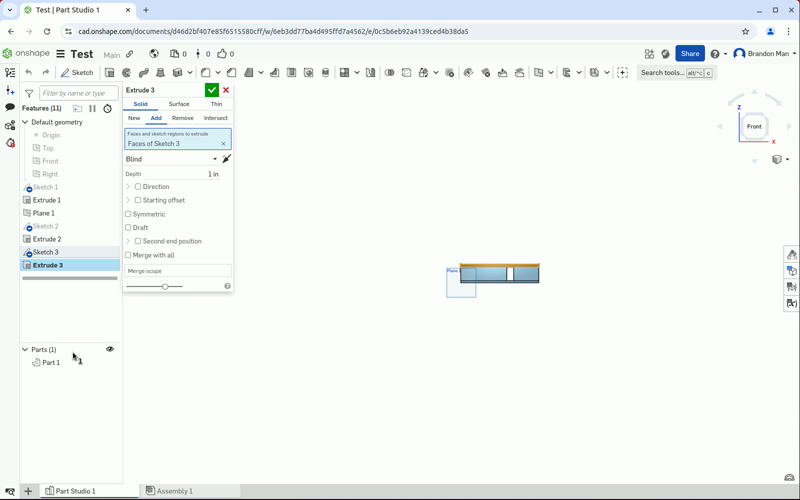
mouse_move(143, 106)
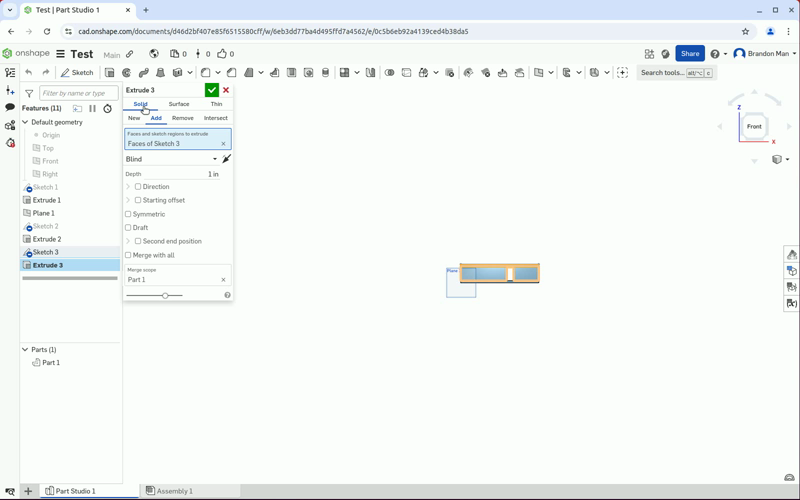
click(143, 106)
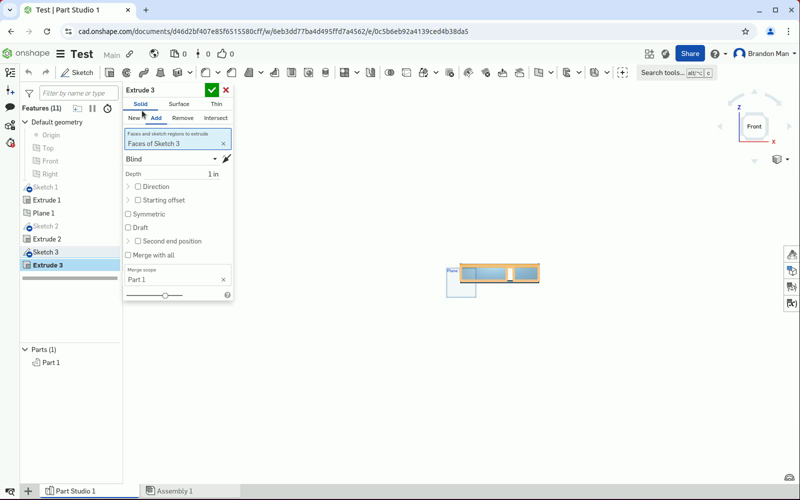
mouse_move(137, 120)
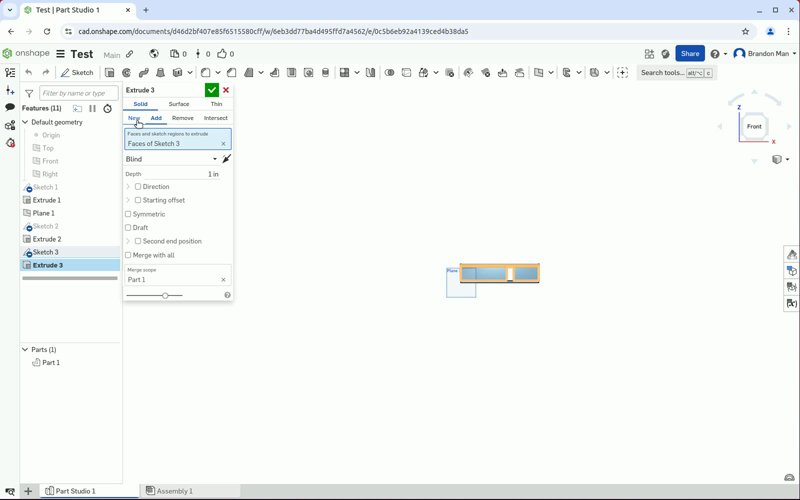
click(137, 120)
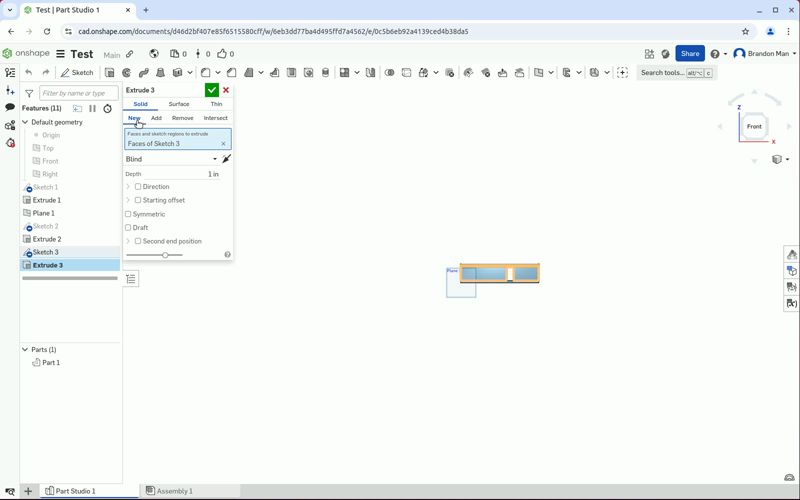
key(tab, 4)
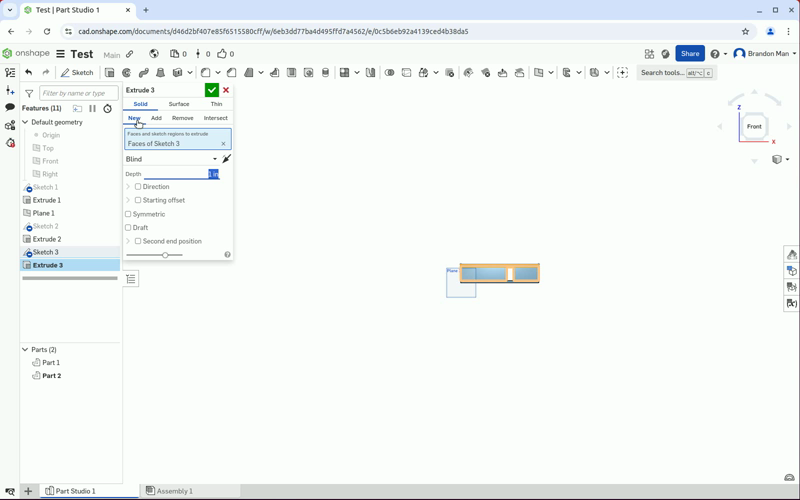
text(0.481)
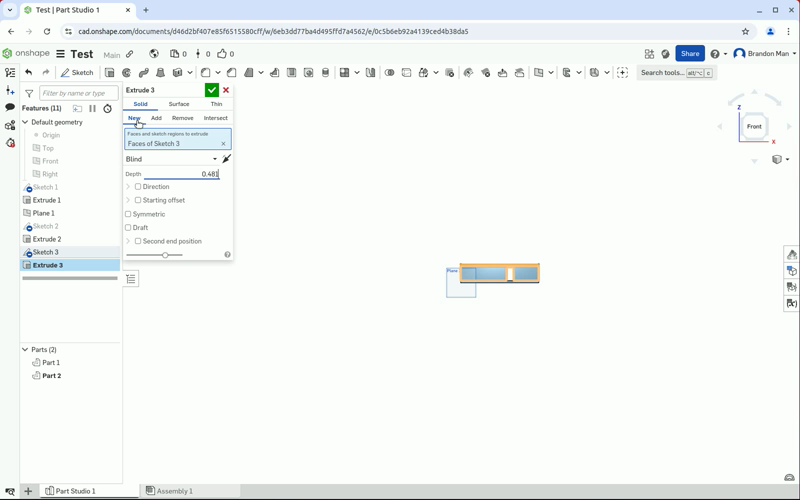
key(enter)
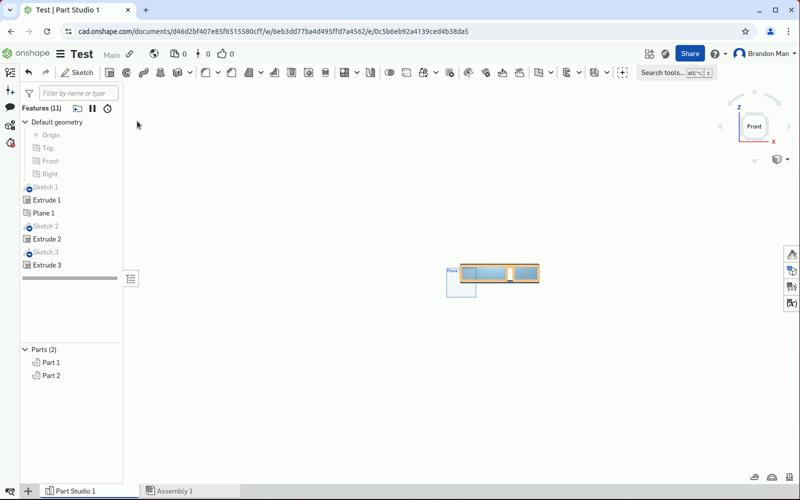
key(shift+h)
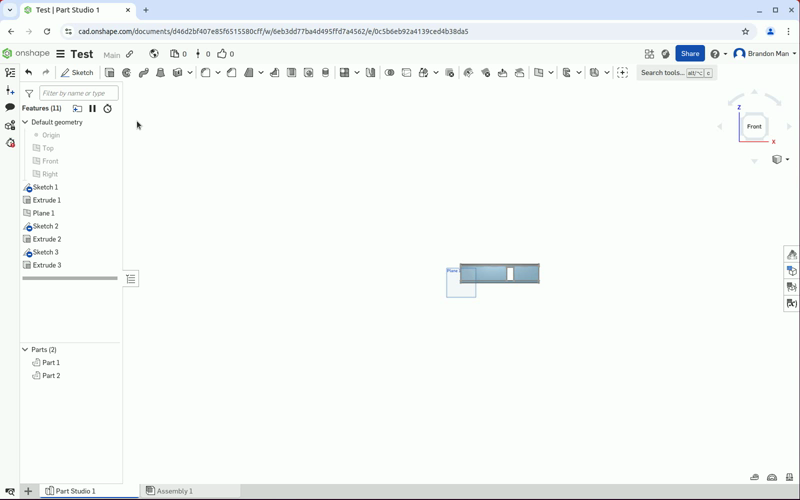
key(shift+h)
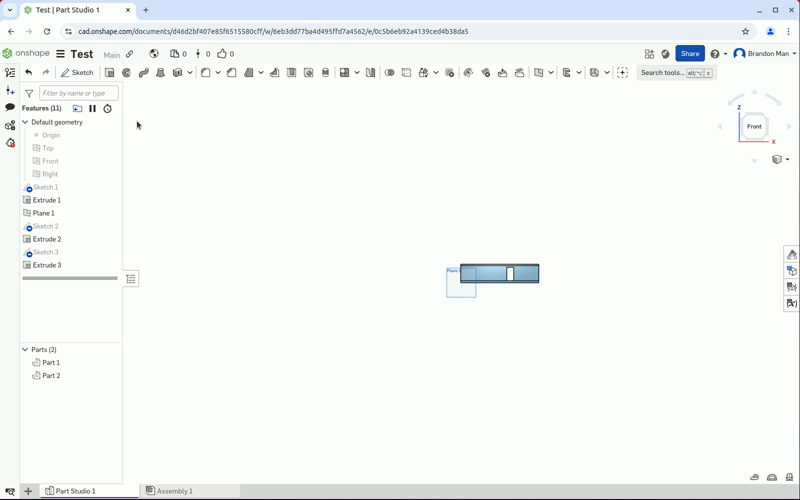
mouse_move(73, 189)
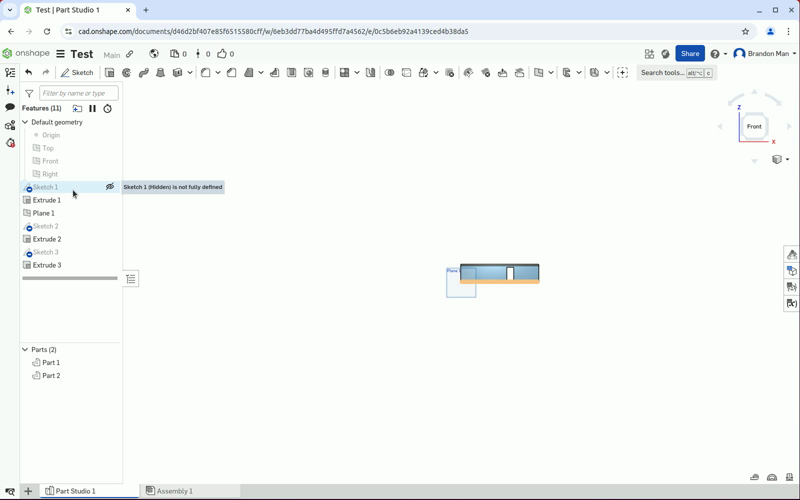
click(73, 189)
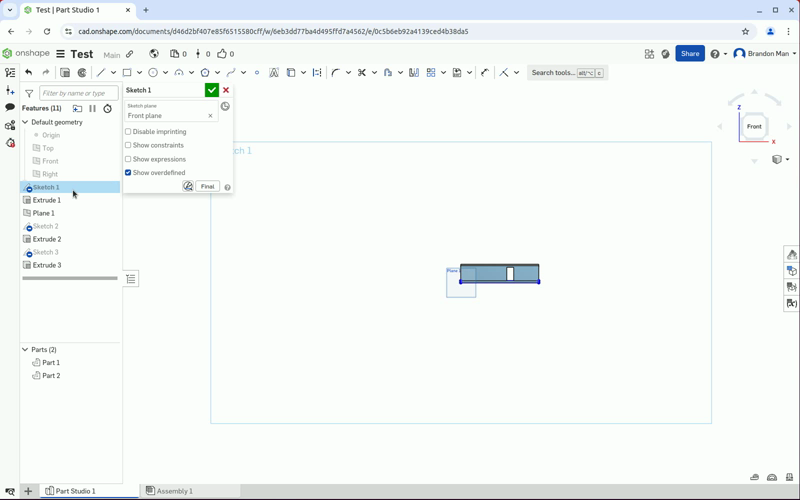
mouse_move(229, 92)
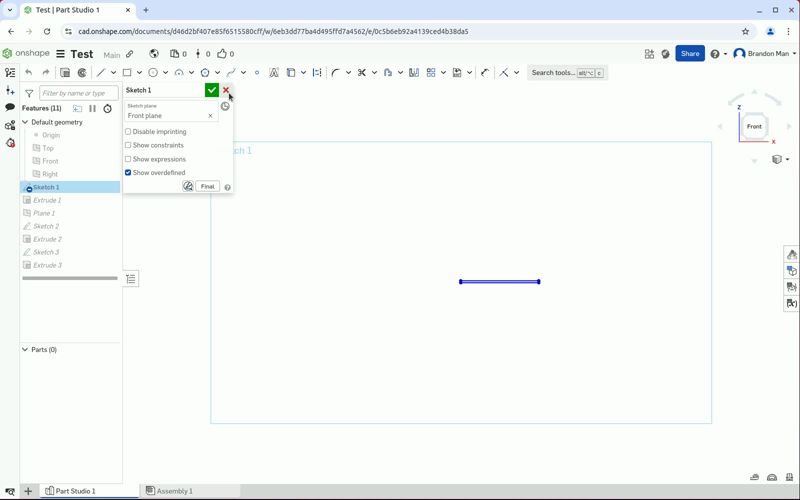
click(229, 92)
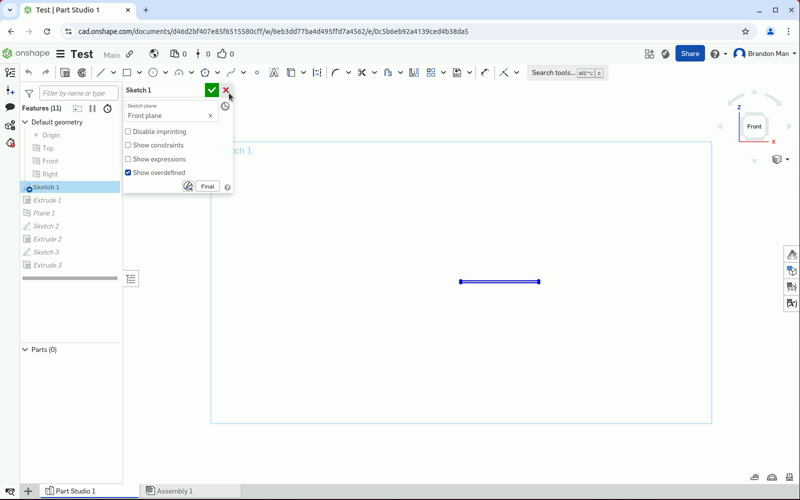
key(shift+s)
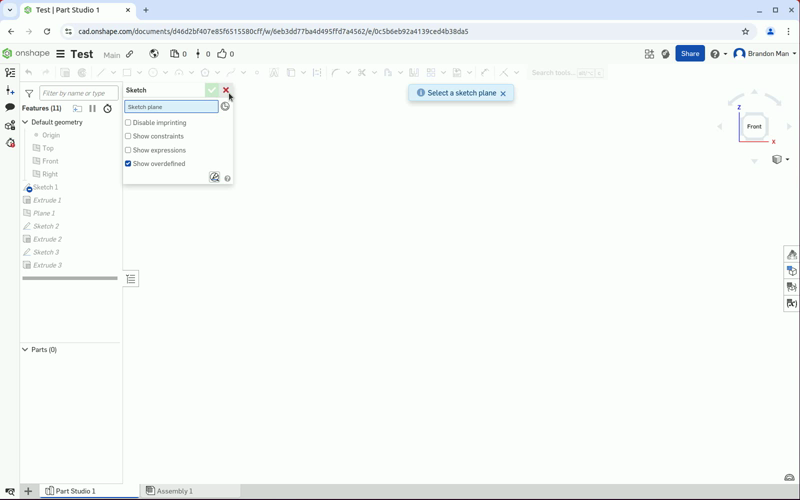
mouse_move(73, 163)
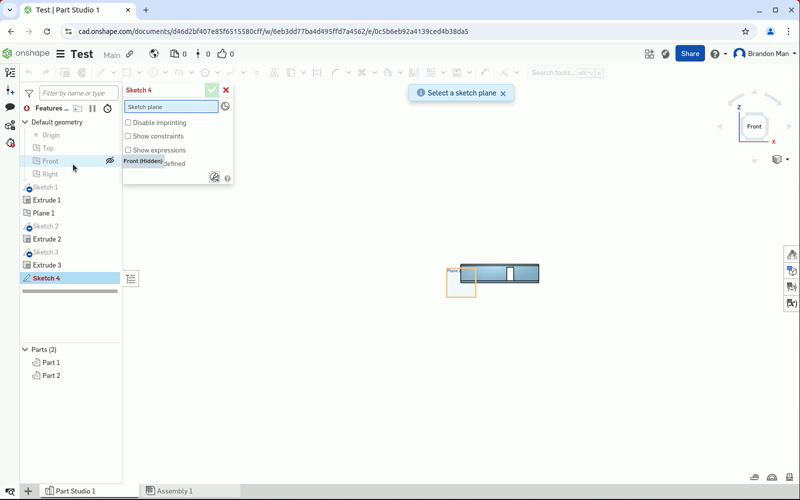
click(73, 163)
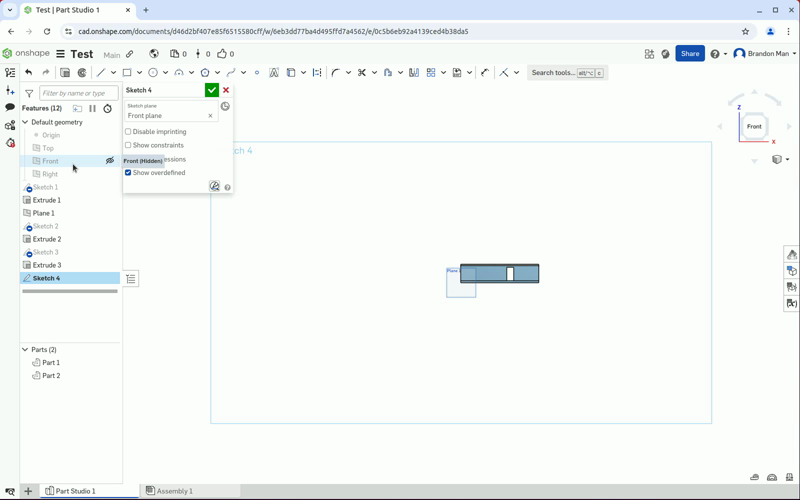
mouse_move(73, 352)
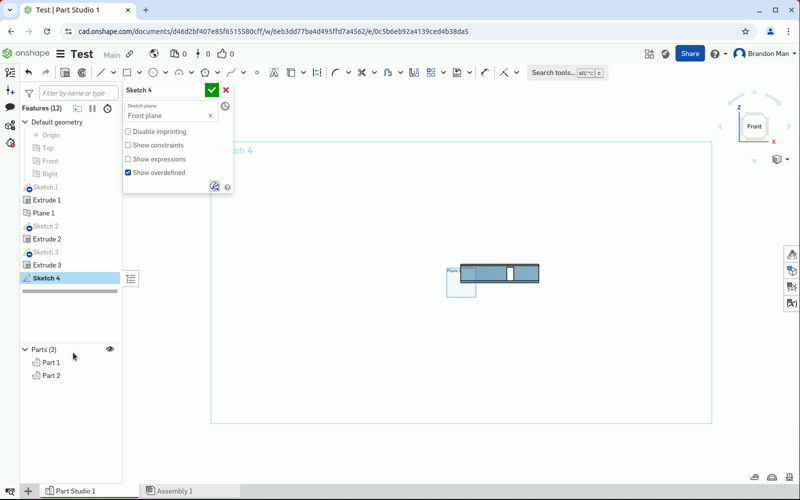
key(y)
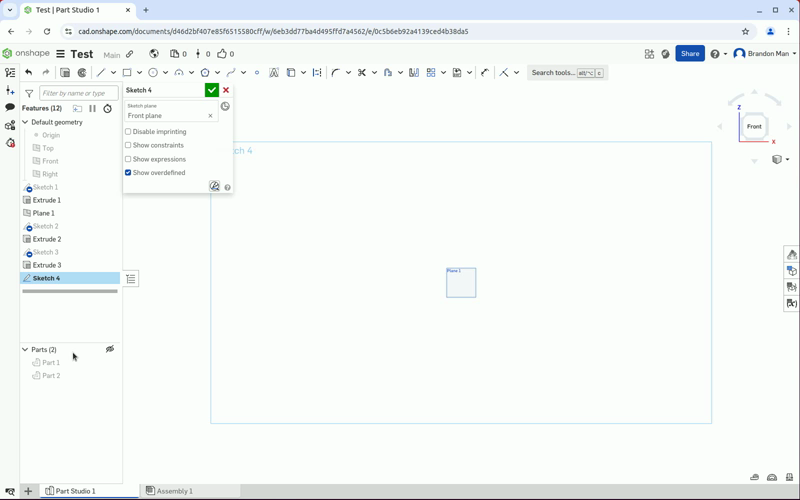
key(l)
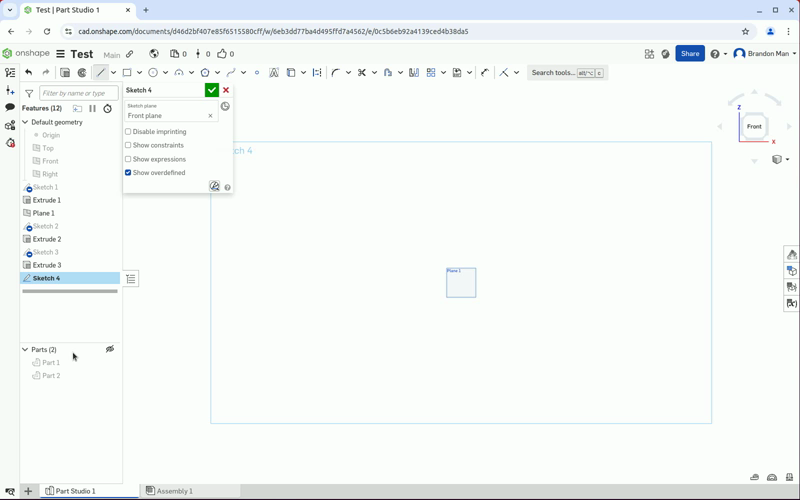
key_down(shift)
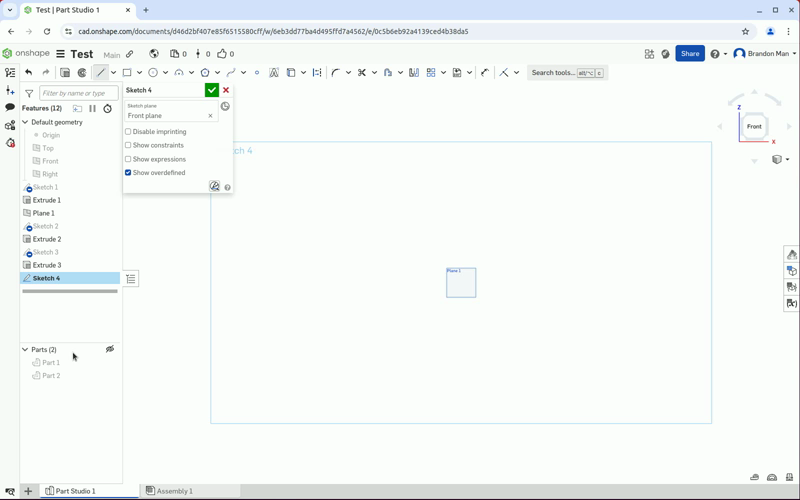
mouse_move(460, 262)
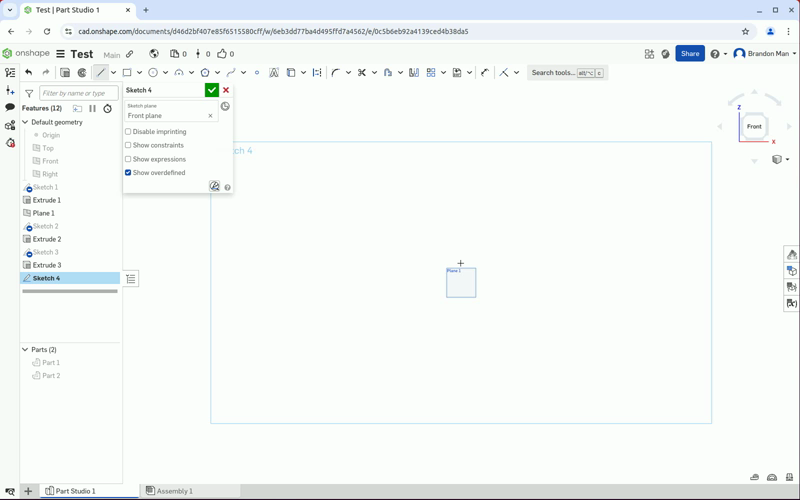
click(460, 262)
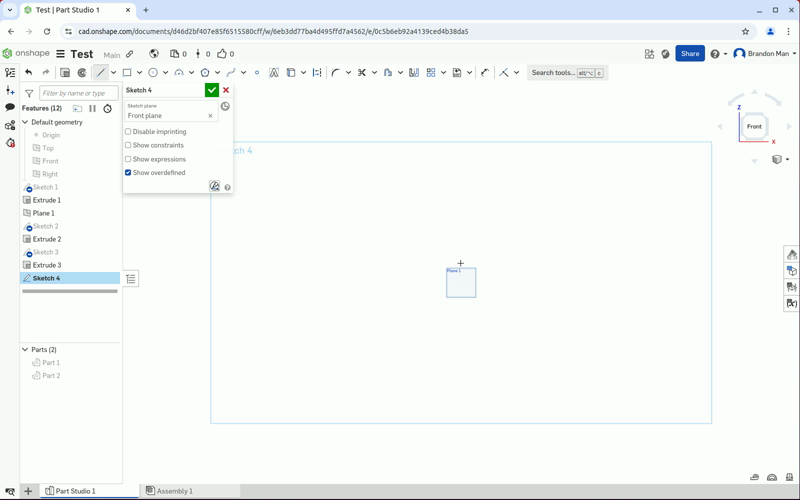
key_up(shift)
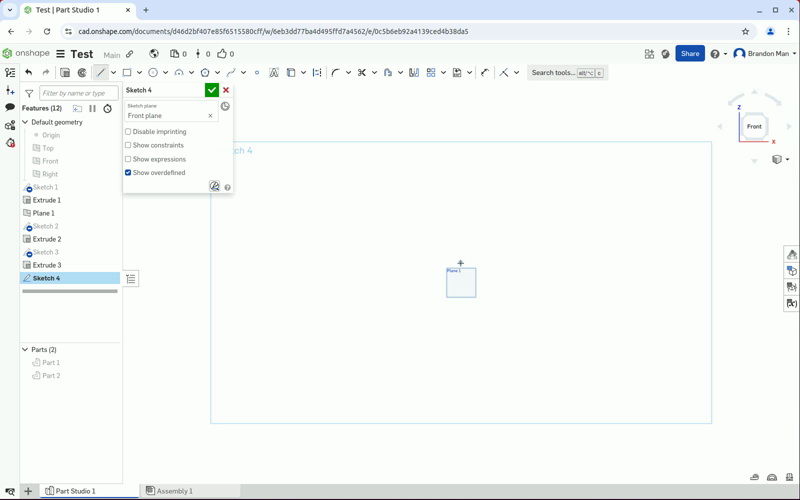
key_down(shift)
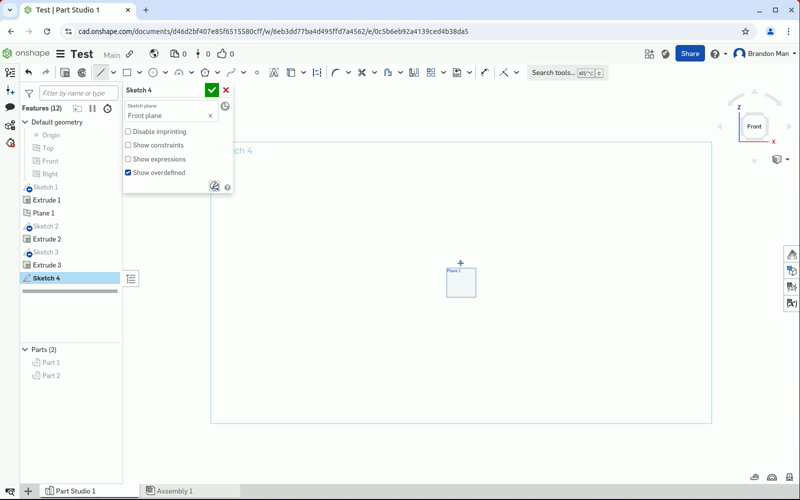
mouse_move(538, 263)
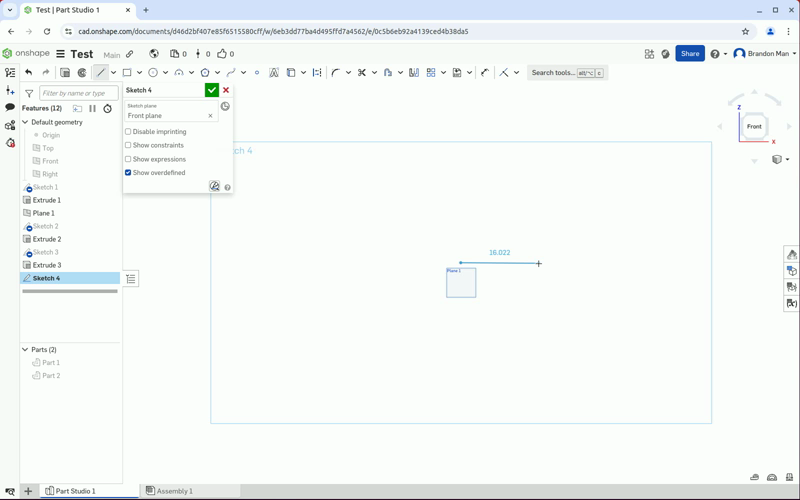
click(538, 263)
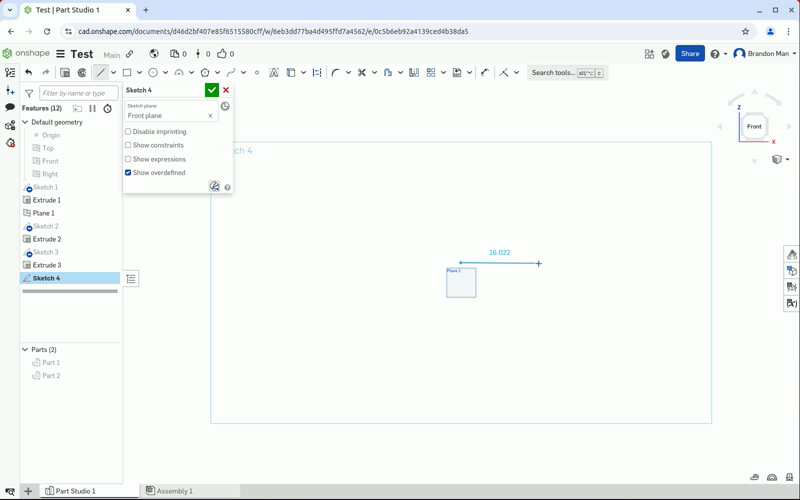
key_up(shift)
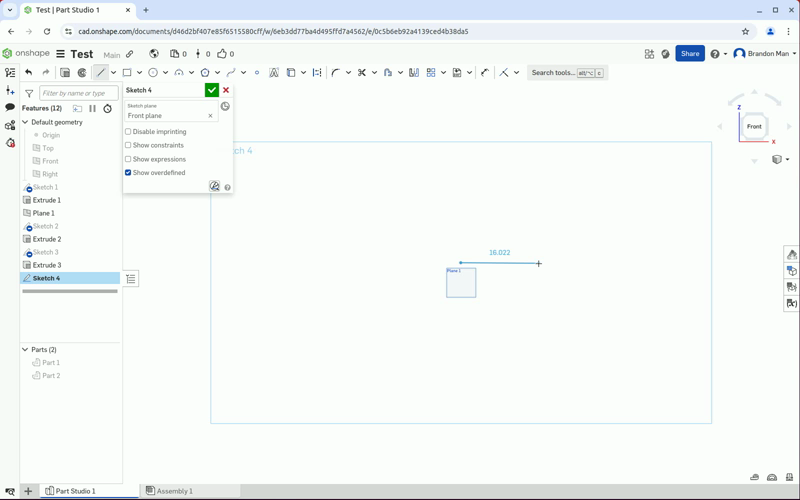
key_down(shift)
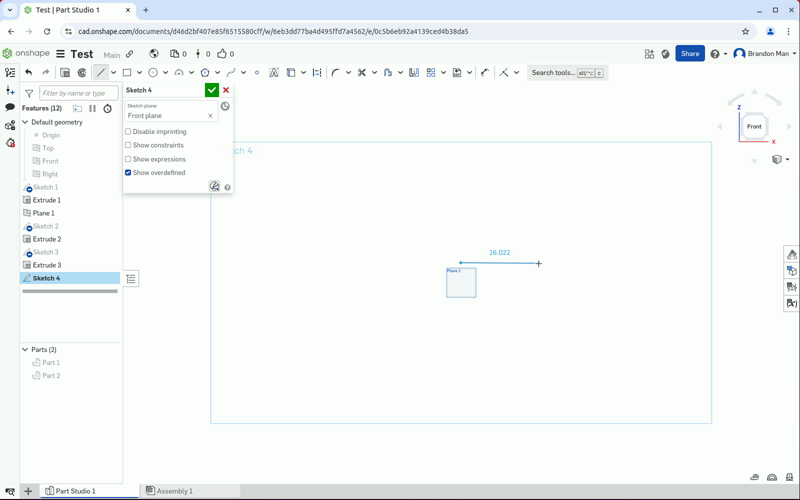
mouse_move(568, 263)
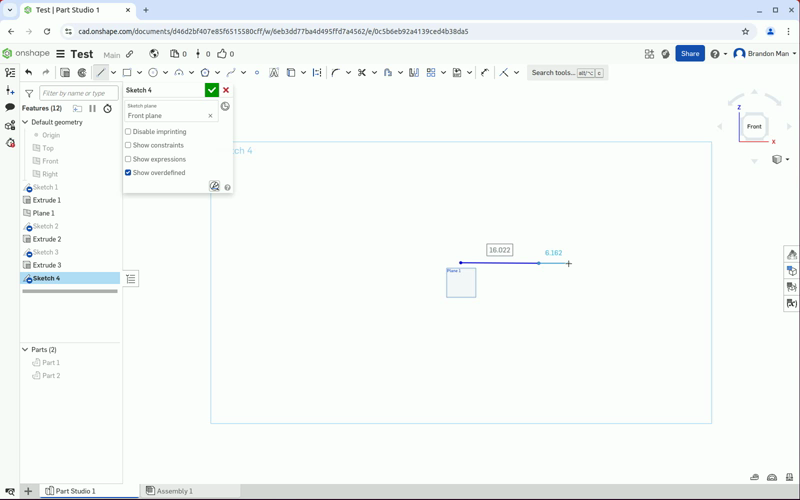
mouse_move(538, 246)
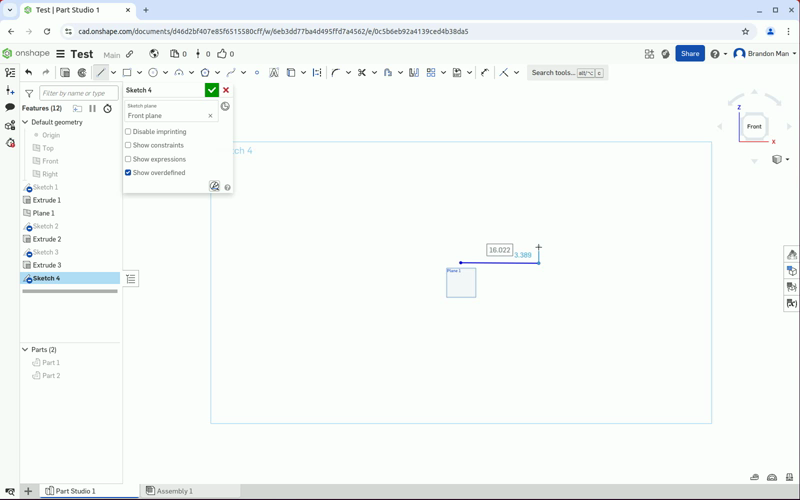
click(538, 246)
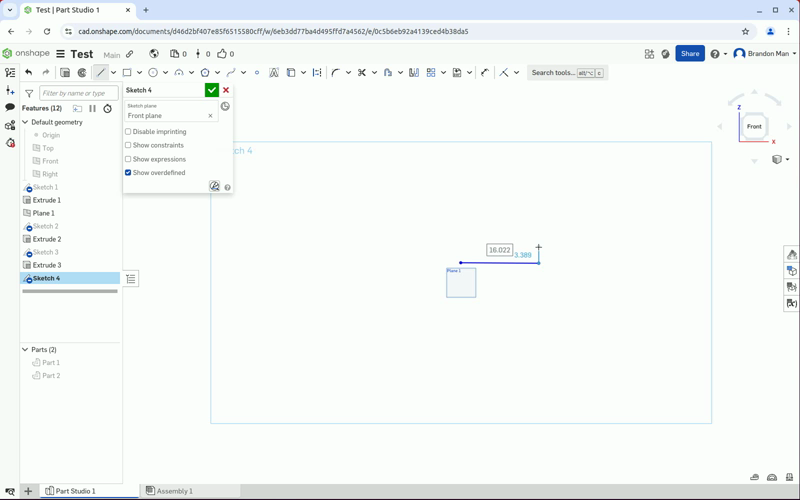
key_up(shift)
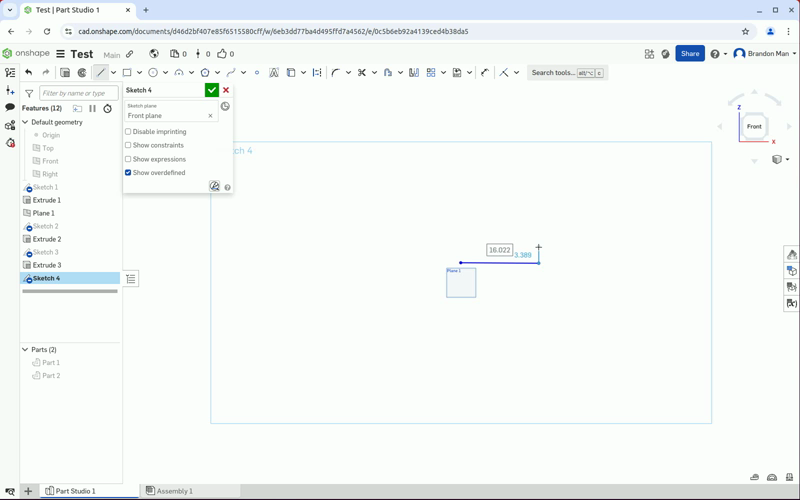
key_down(shift)
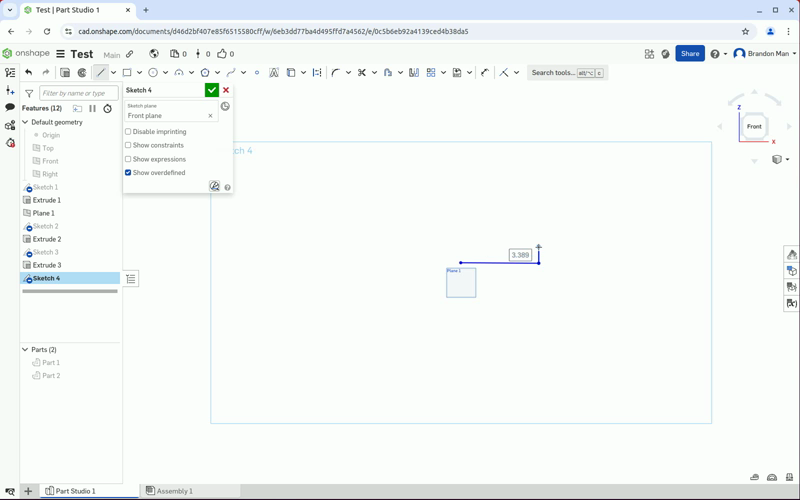
mouse_move(460, 246)
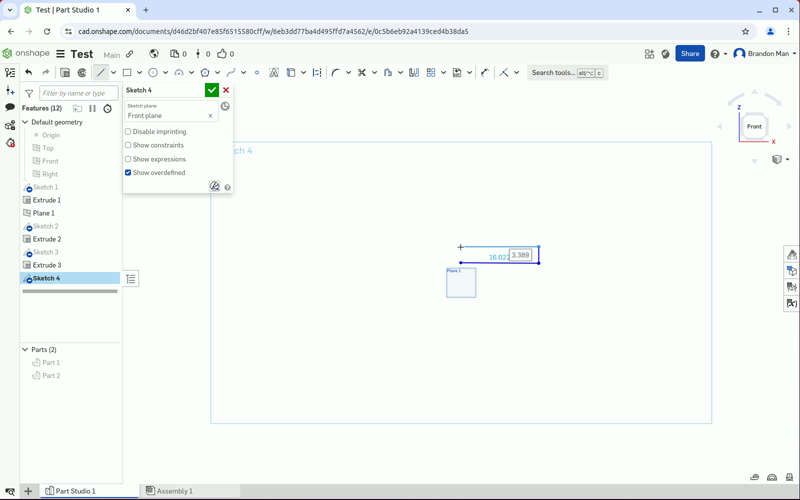
click(460, 246)
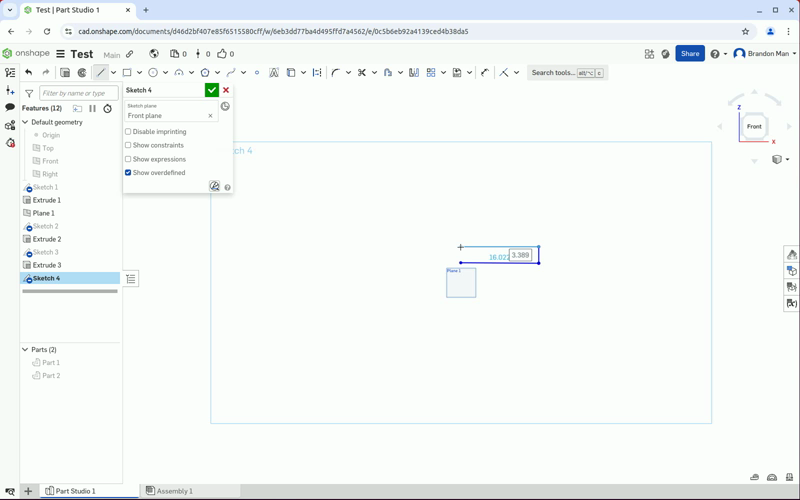
key_up(shift)
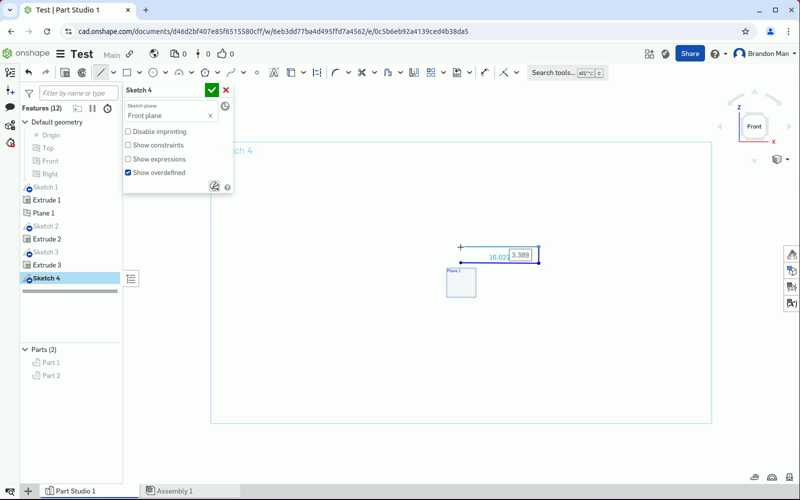
mouse_move(490, 246)
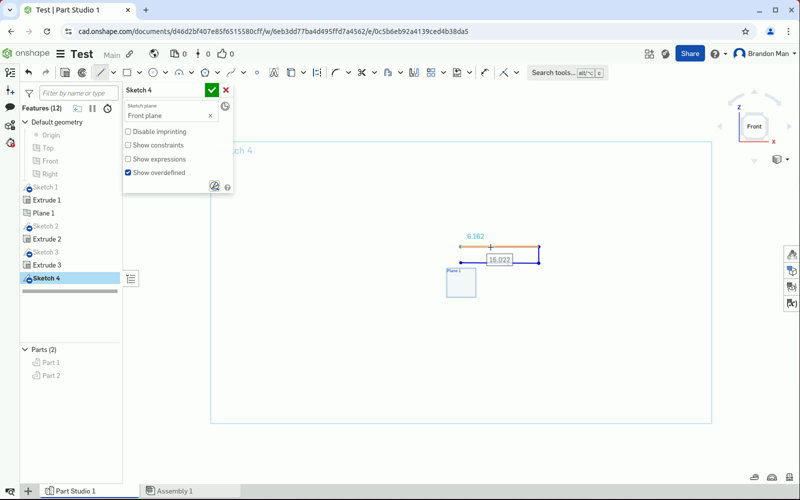
key_down(shift)
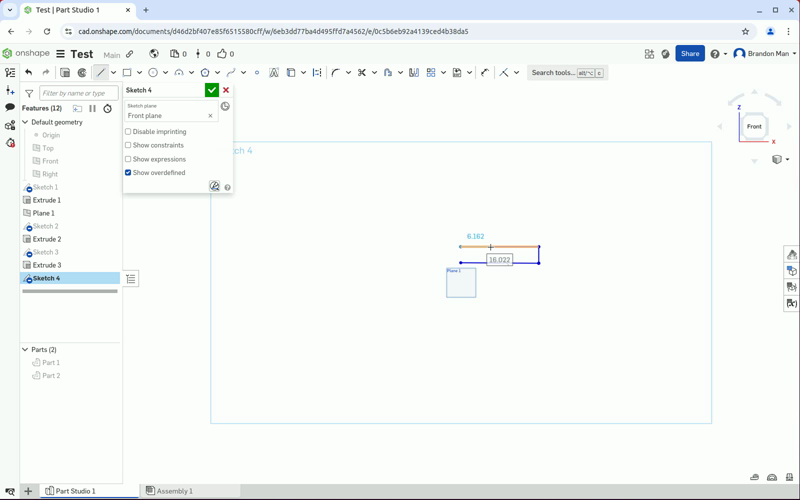
mouse_move(460, 262)
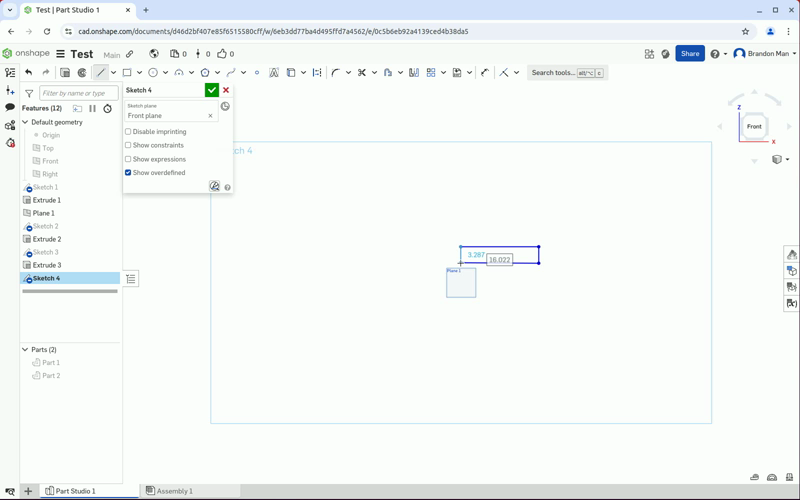
key_up(shift)
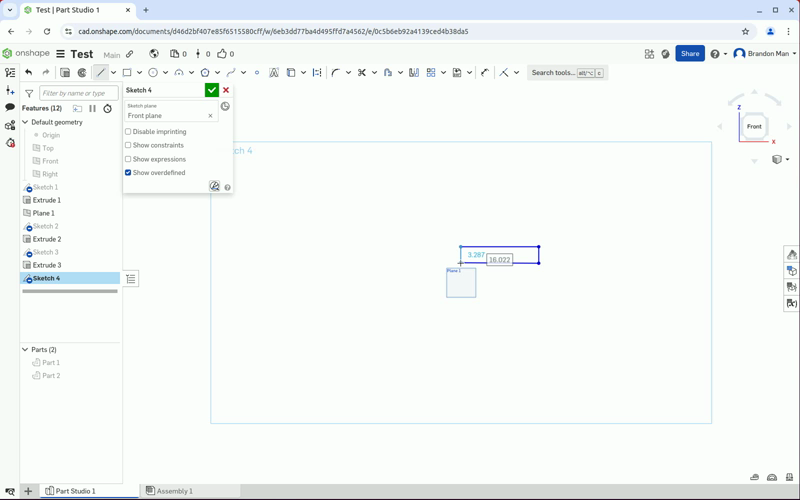
click(460, 262)
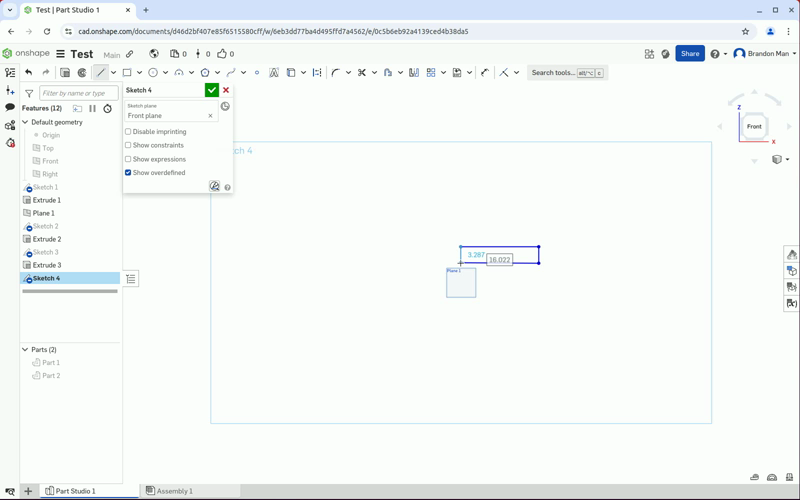
key(esc)
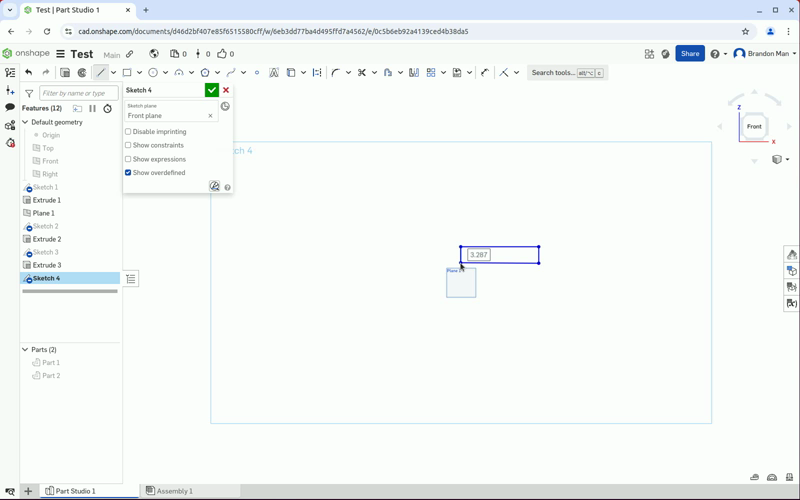
mouse_move(488, 256)
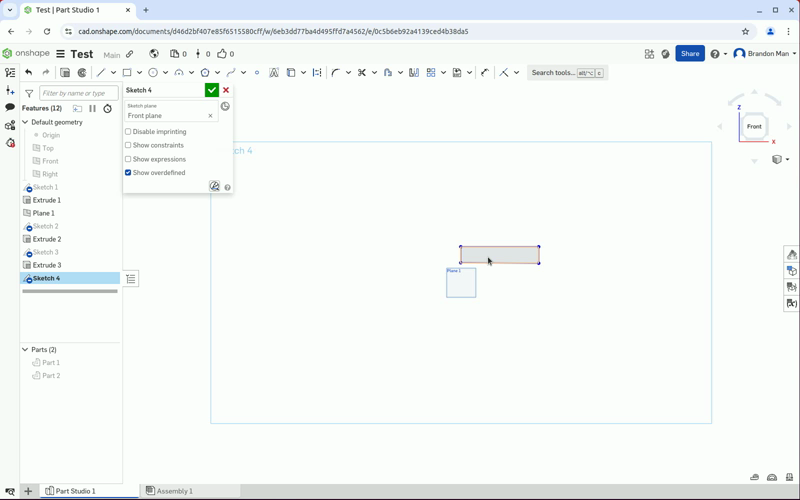
scroll(6)
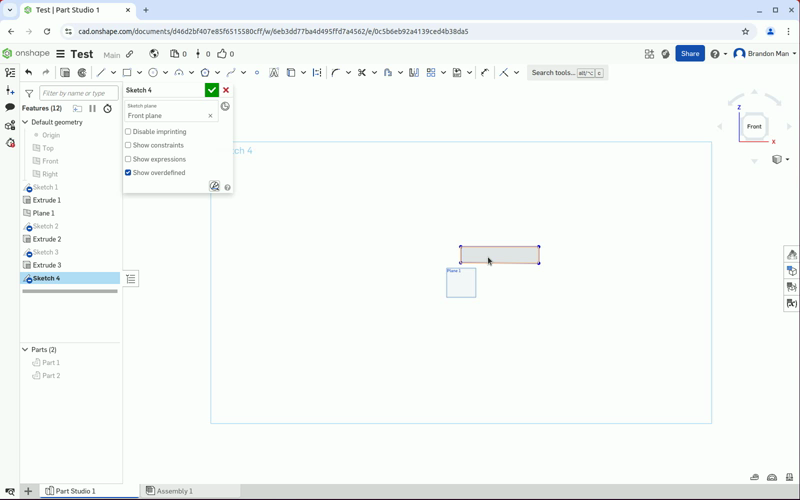
scroll(6)
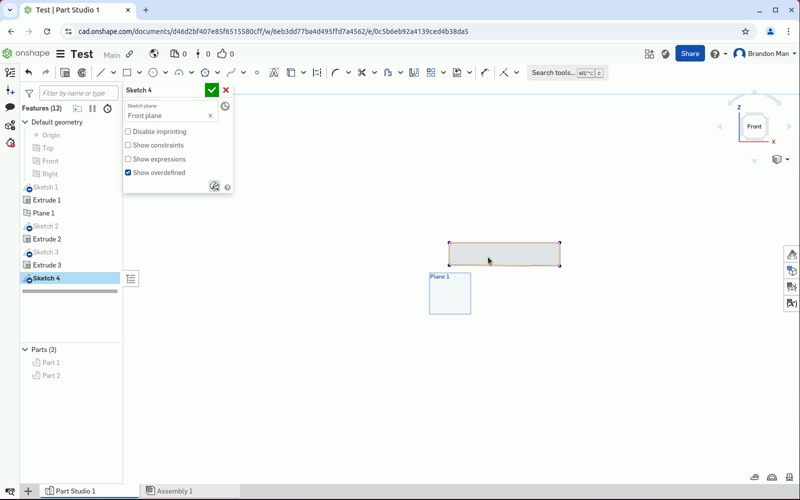
scroll(6)
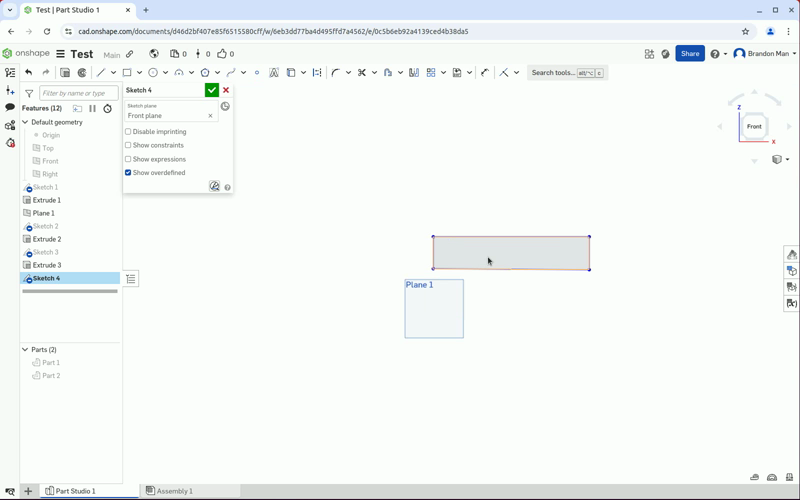
scroll(6)
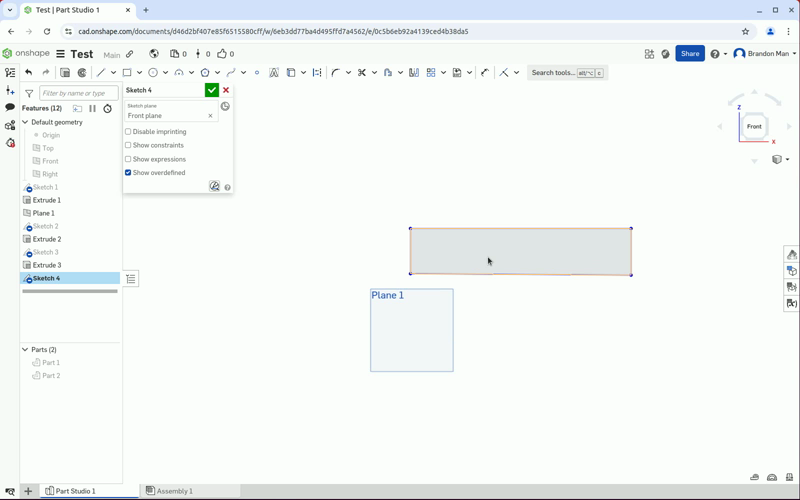
scroll(6)
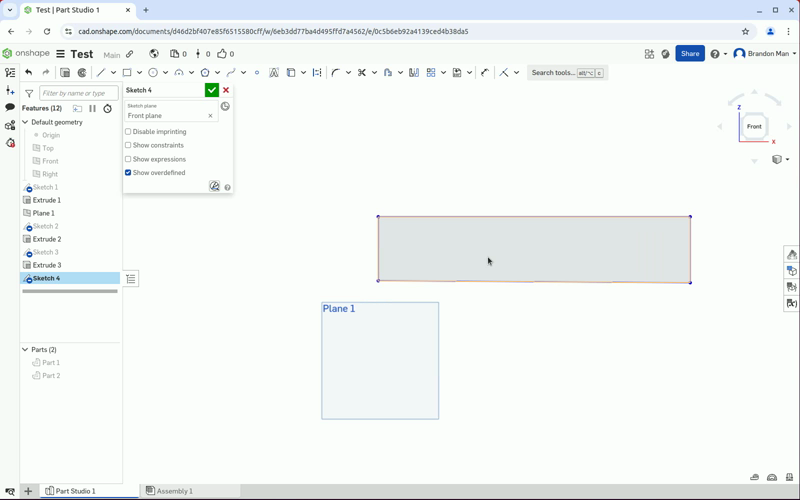
scroll(6)
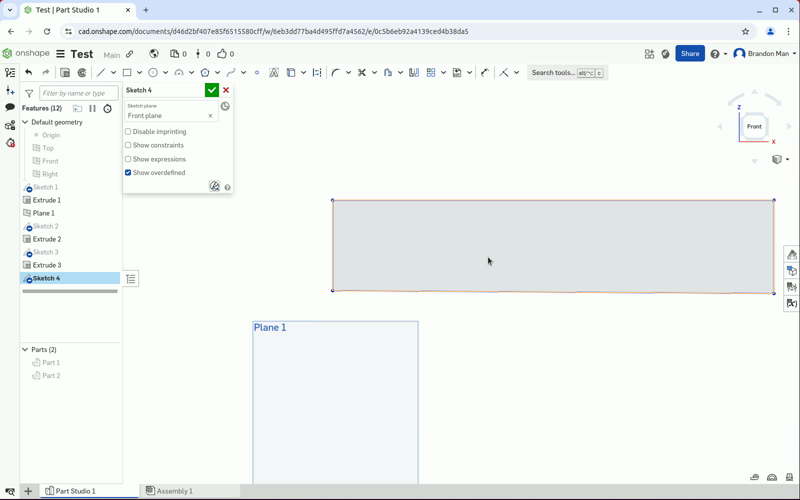
scroll(6)
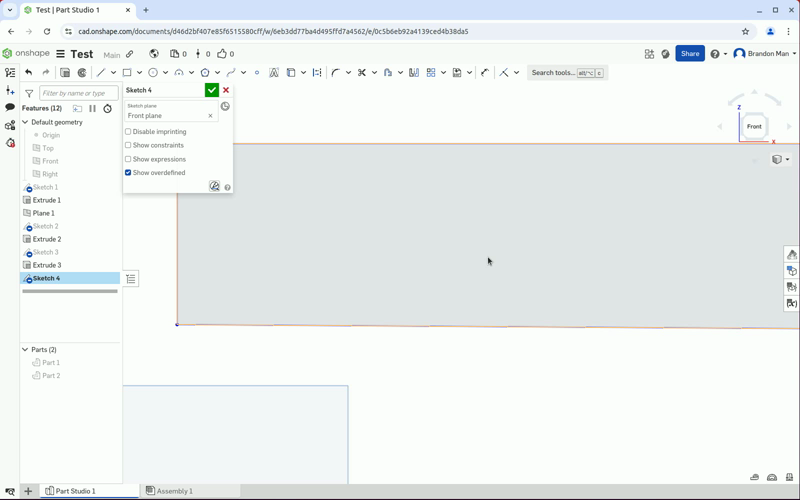
click(488, 256)
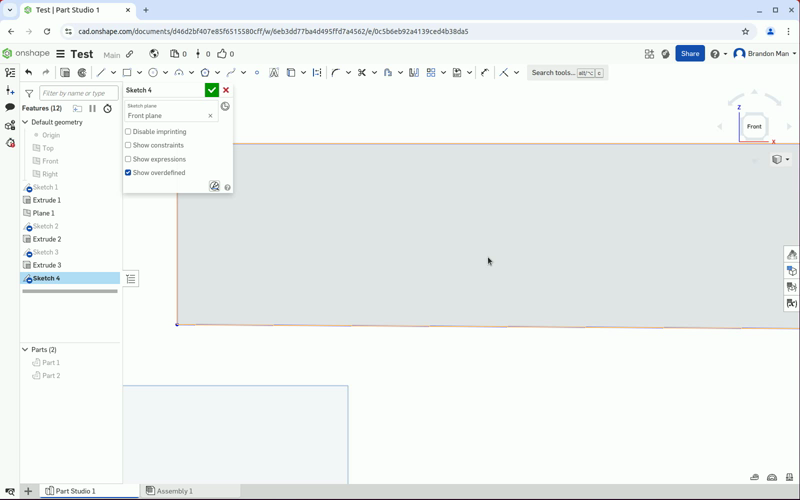
scroll(-6)
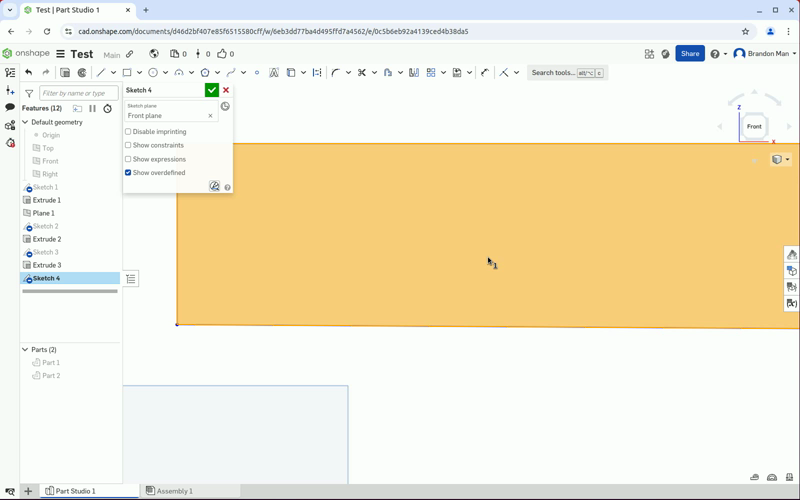
scroll(-6)
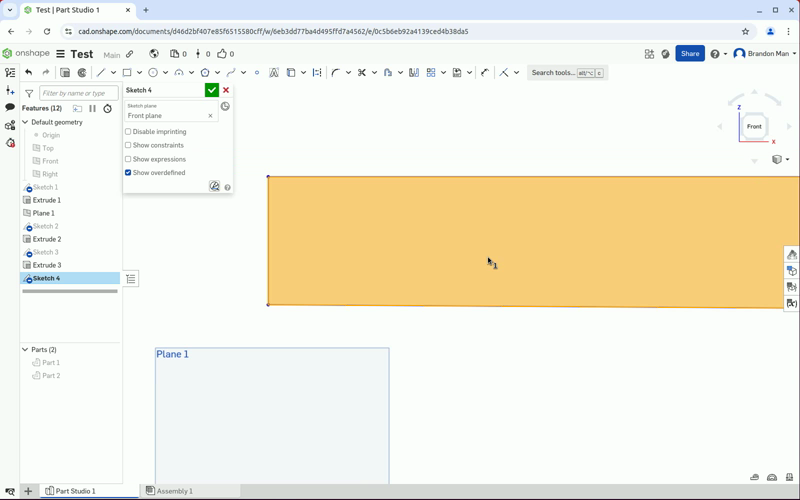
scroll(-6)
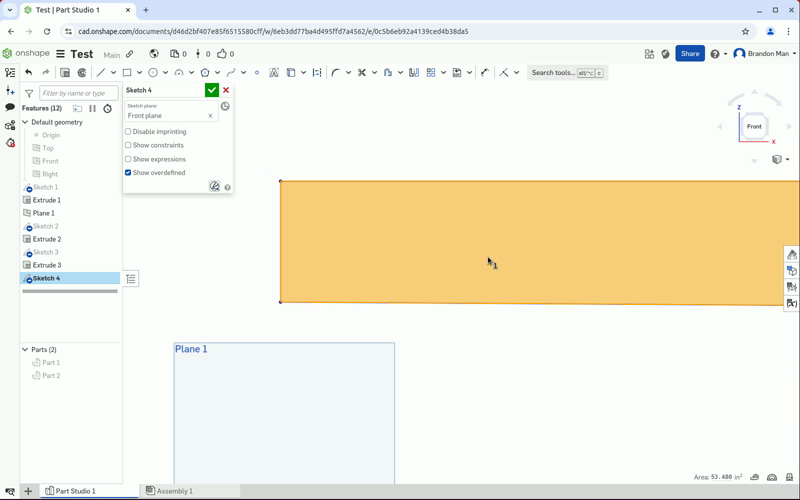
scroll(-6)
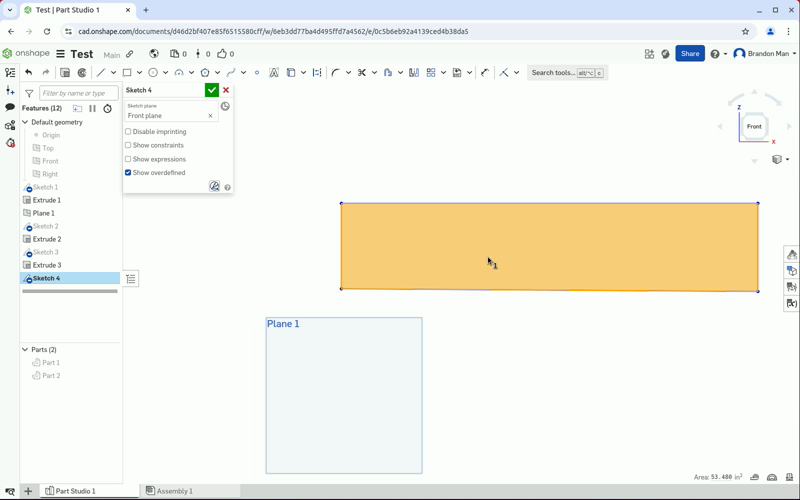
scroll(-6)
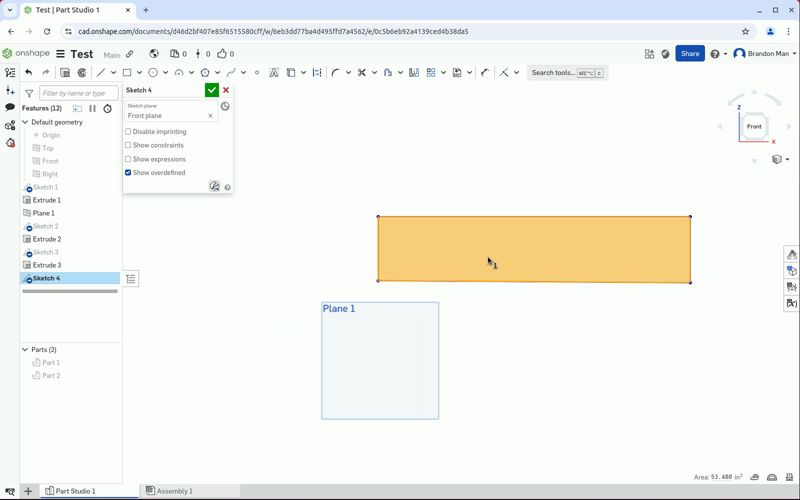
scroll(-6)
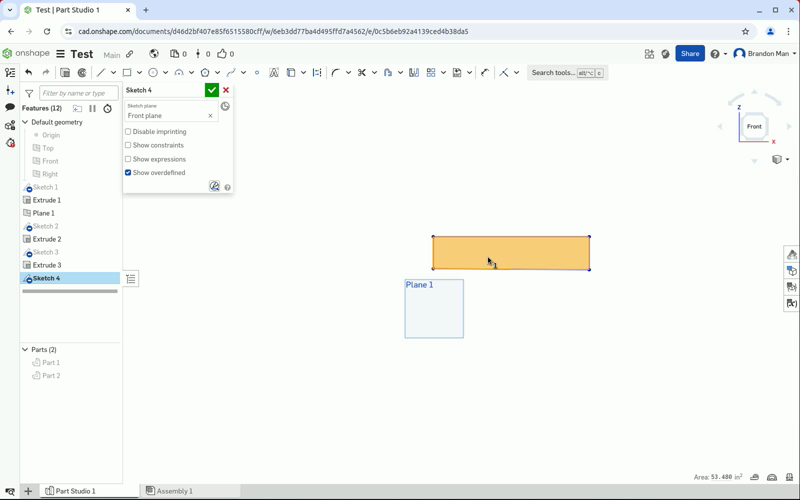
scroll(-6)
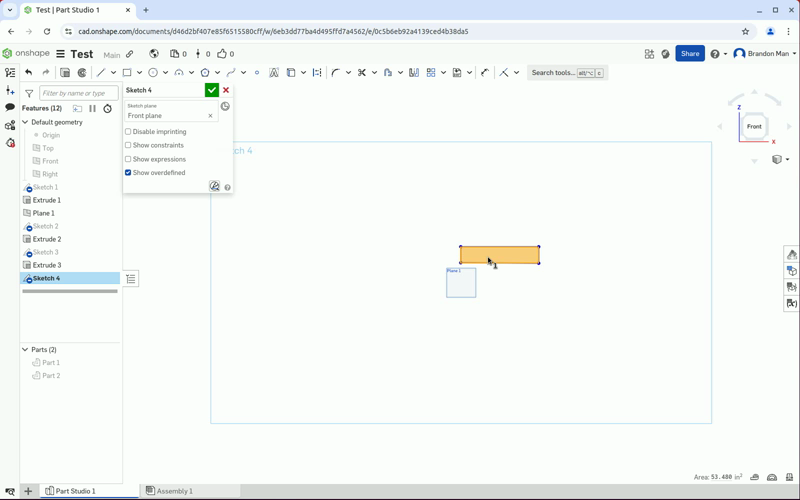
mouse_move(73, 352)
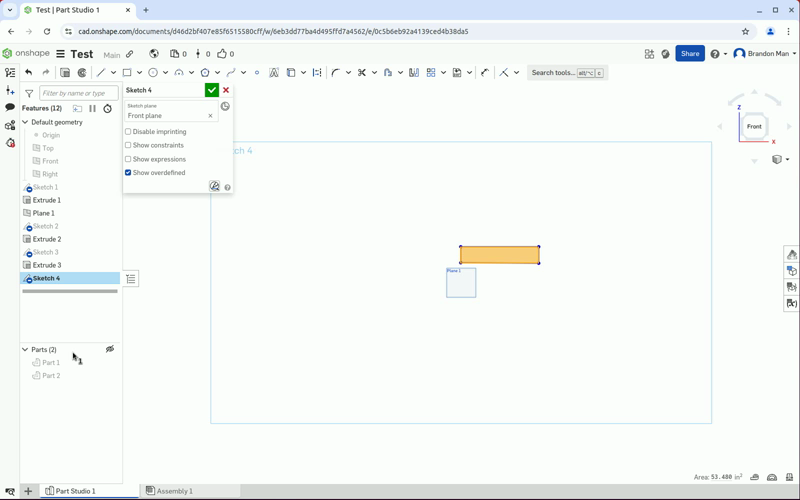
key(shift+y)
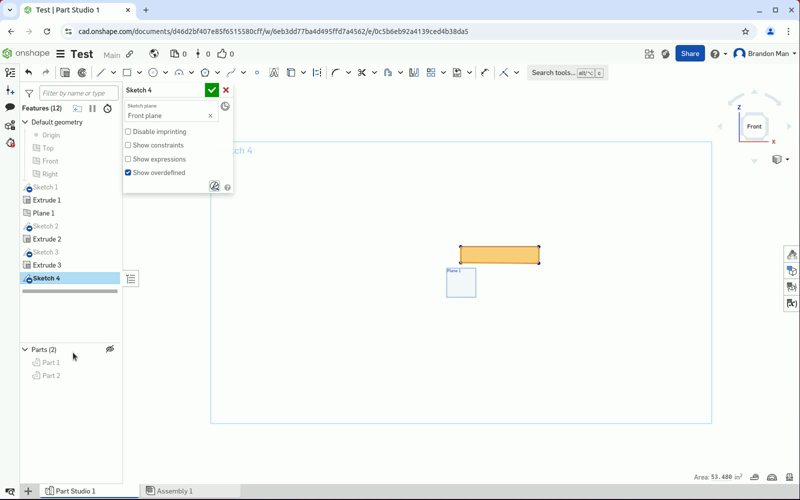
key(shift+e)
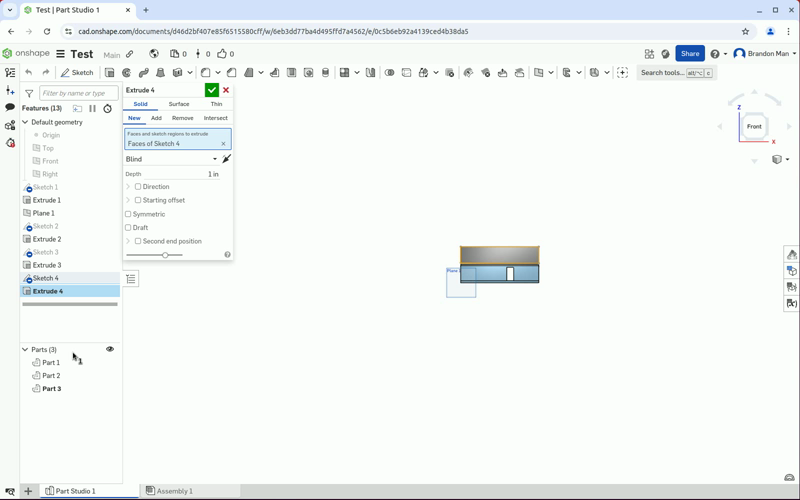
mouse_move(143, 106)
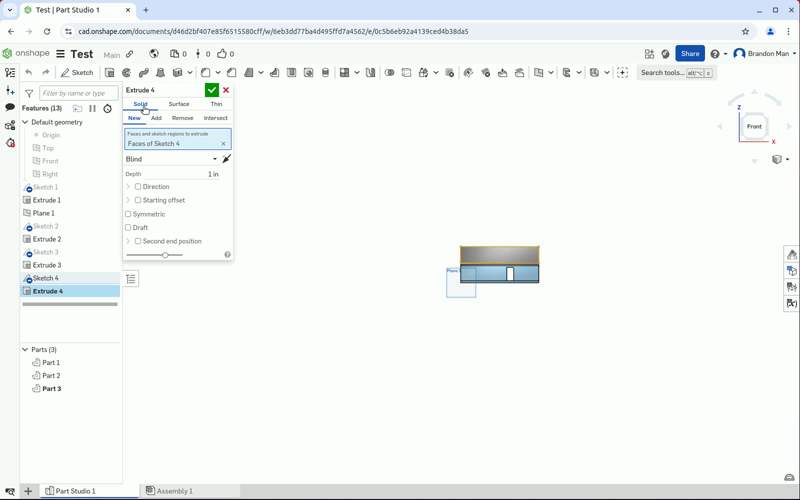
click(143, 106)
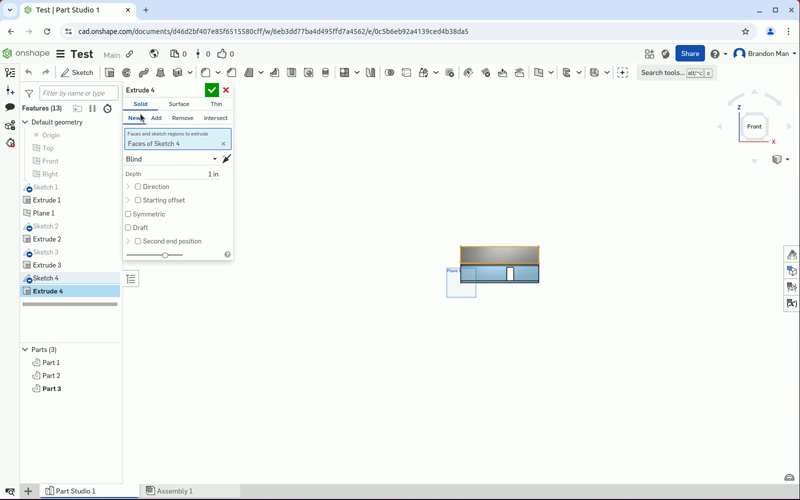
mouse_move(137, 120)
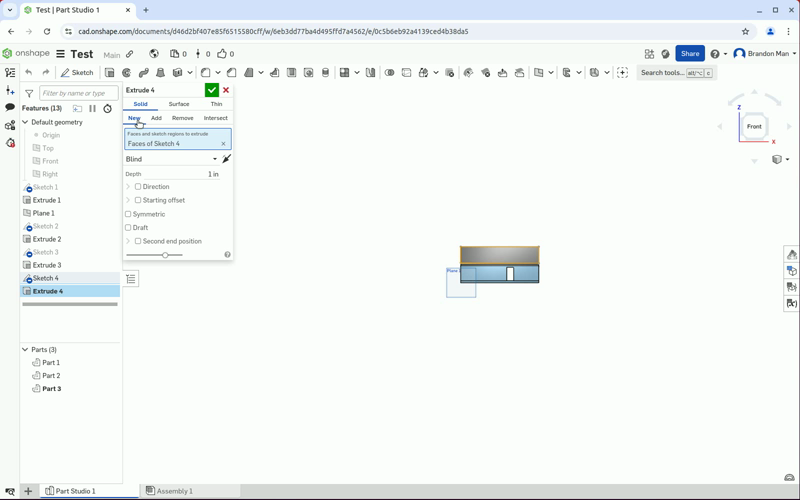
click(137, 120)
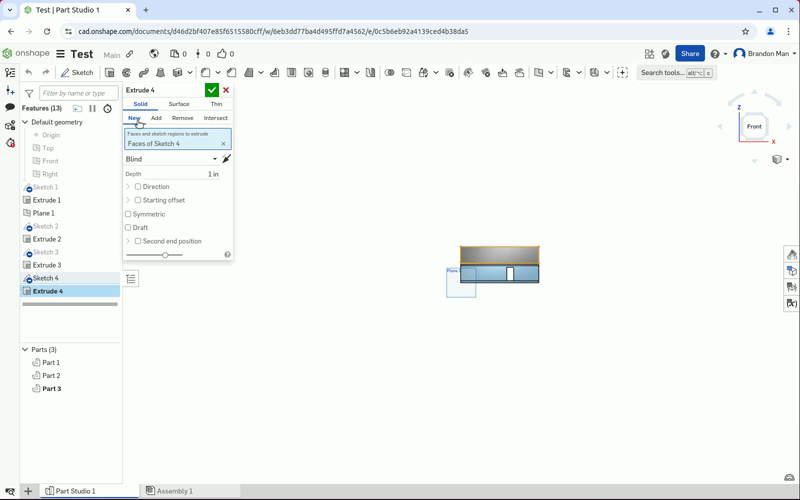
key(tab, 4)
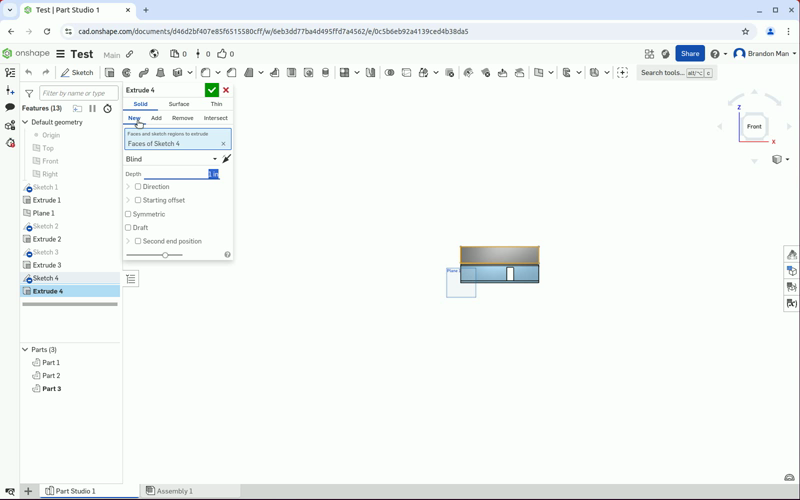
text(0.481)
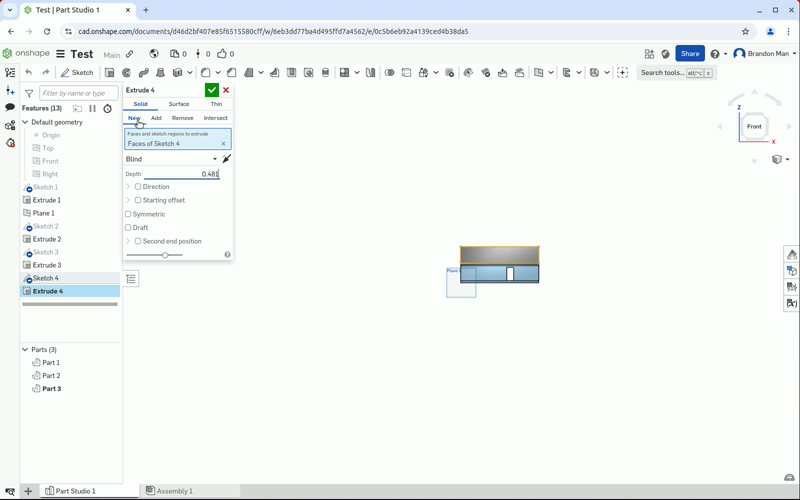
key(enter)
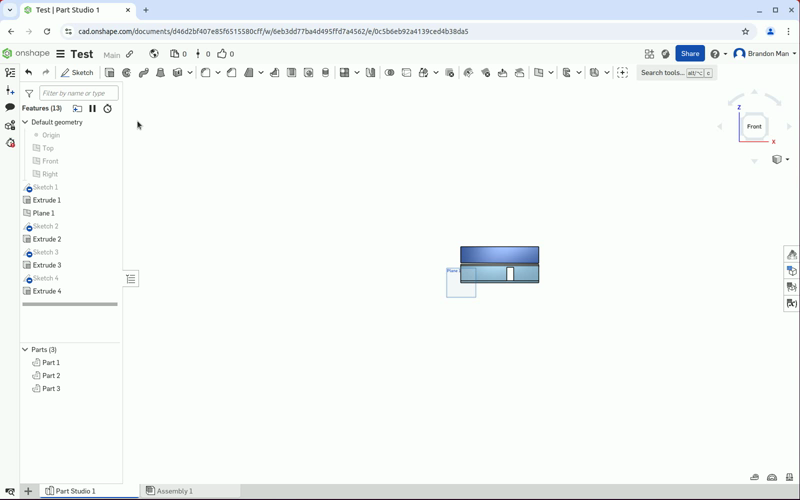
key(shift+h)
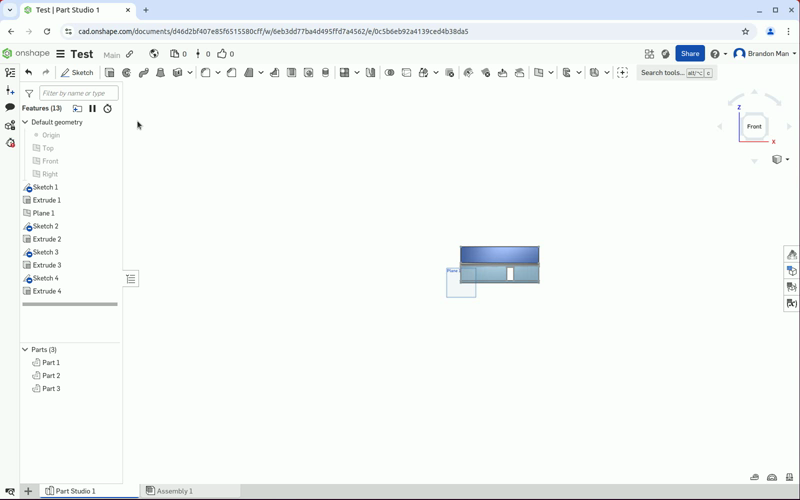
key(shift+h)
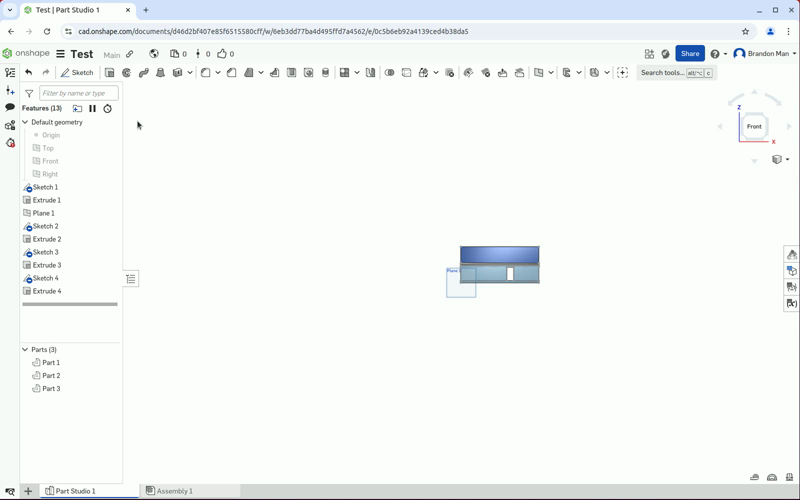
key(shift+7)
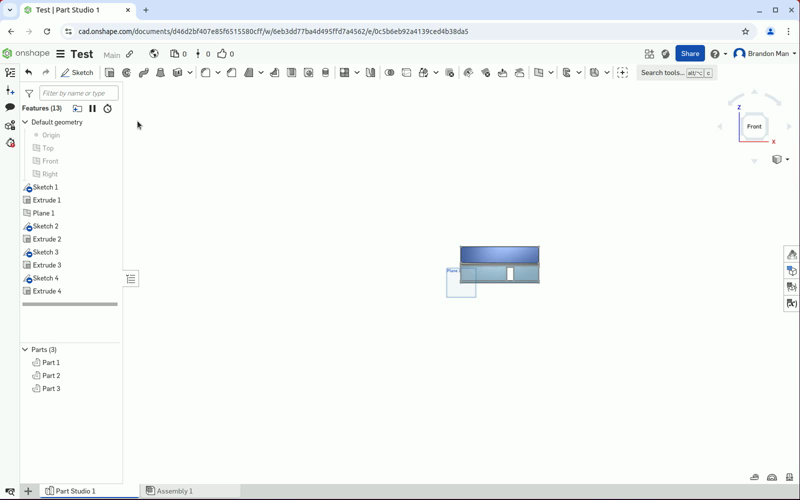
key(left, 2)
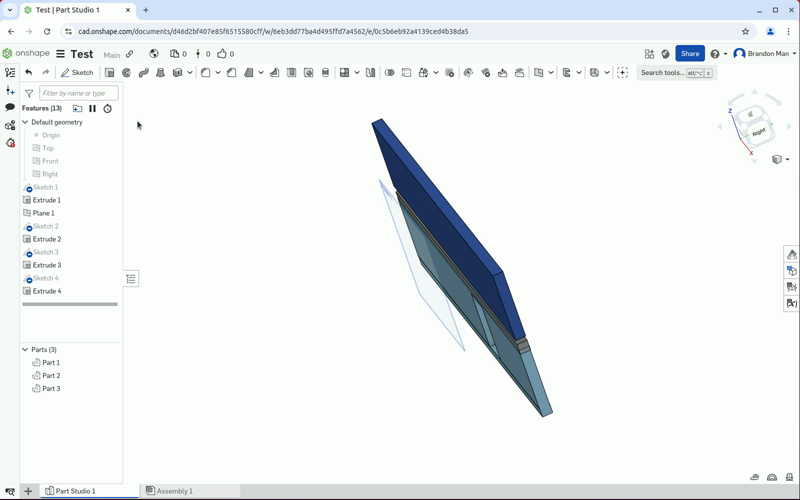
key(down, 2)
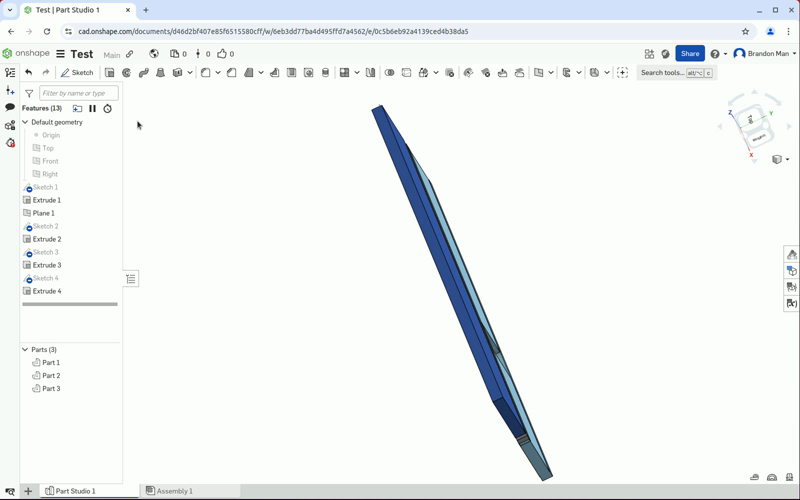
key(up, 2)
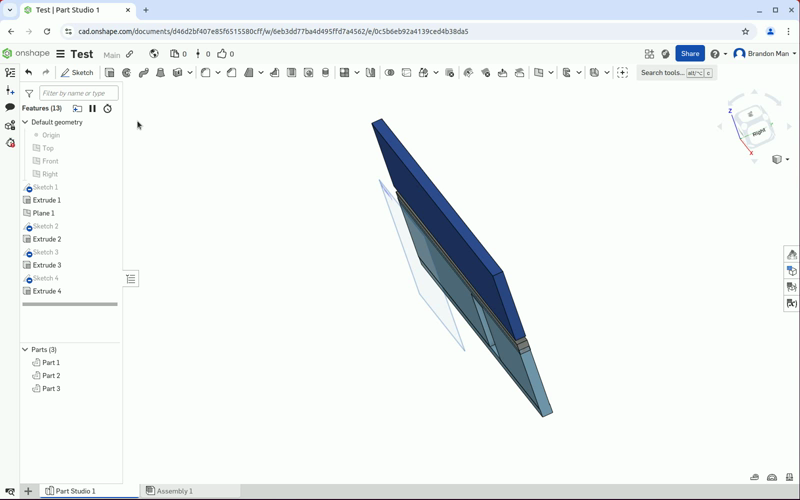
key(right, 2)
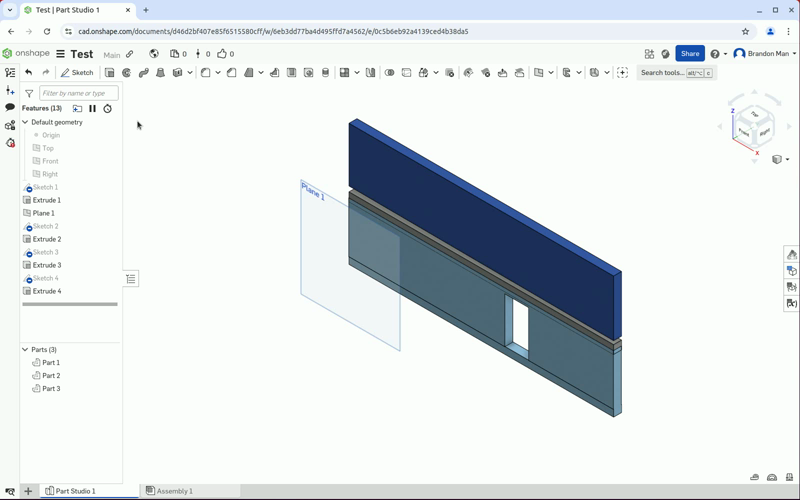
mouse_move(73, 189)
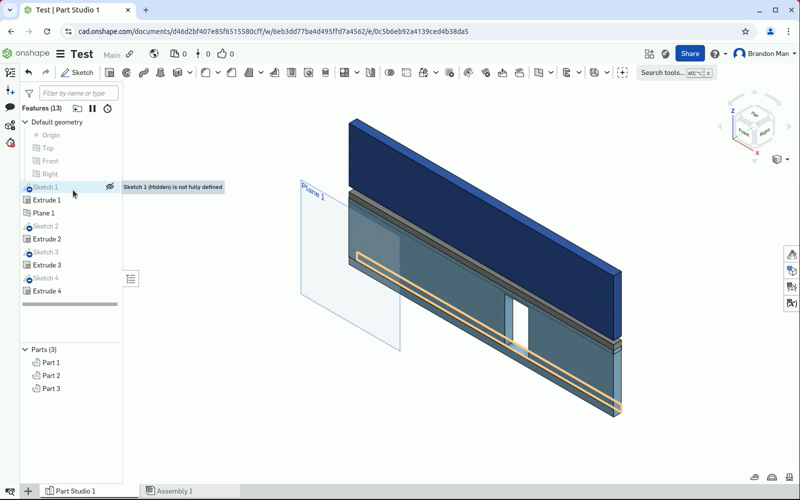
click(73, 189)